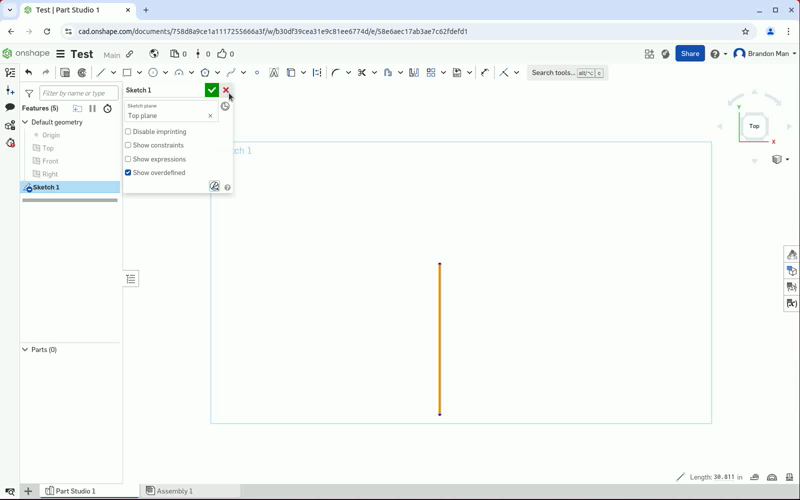
key(shift+h)
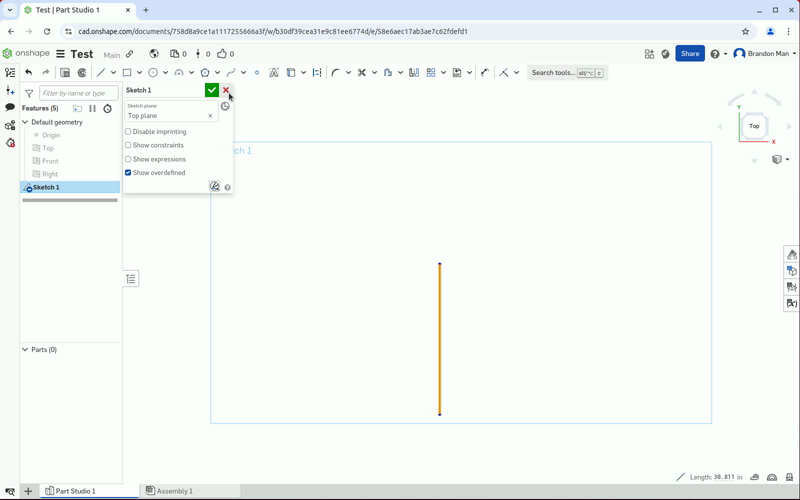
mouse_move(73, 352)
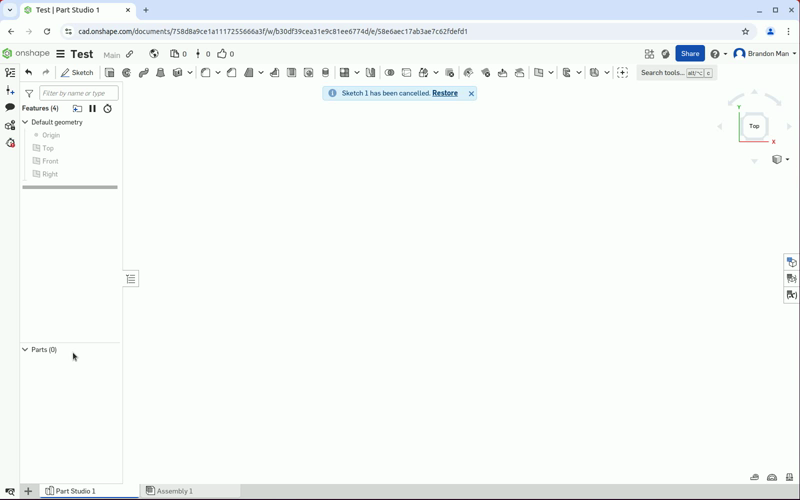
key(y)
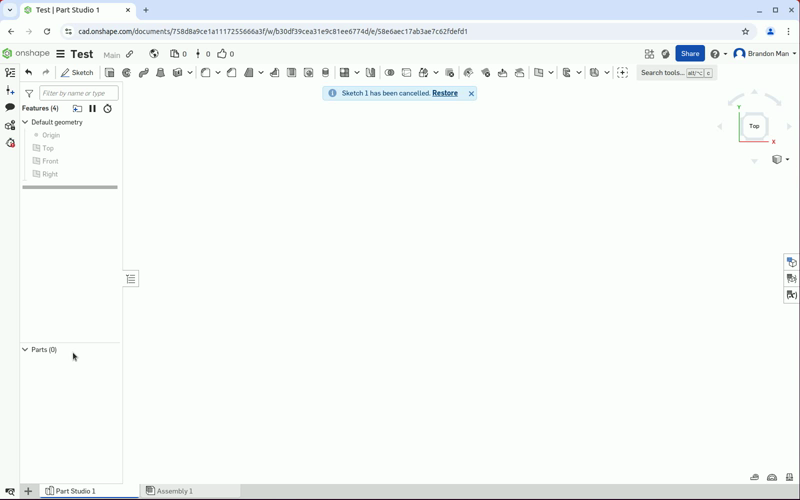
key(shift+p)
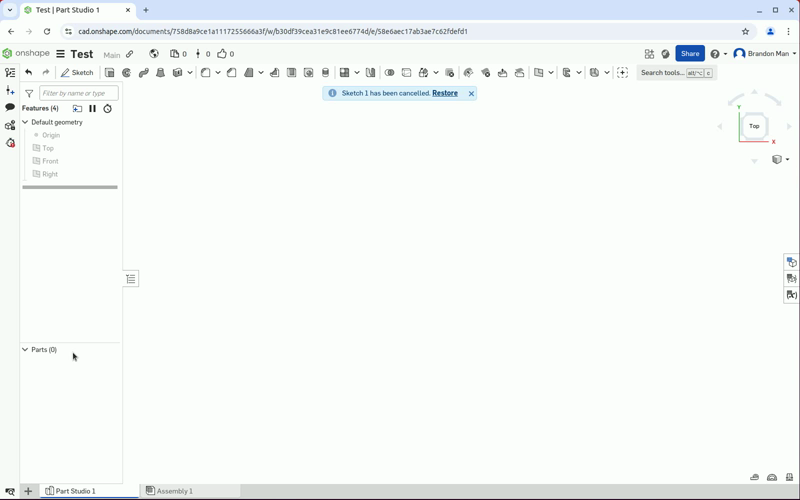
key(space)
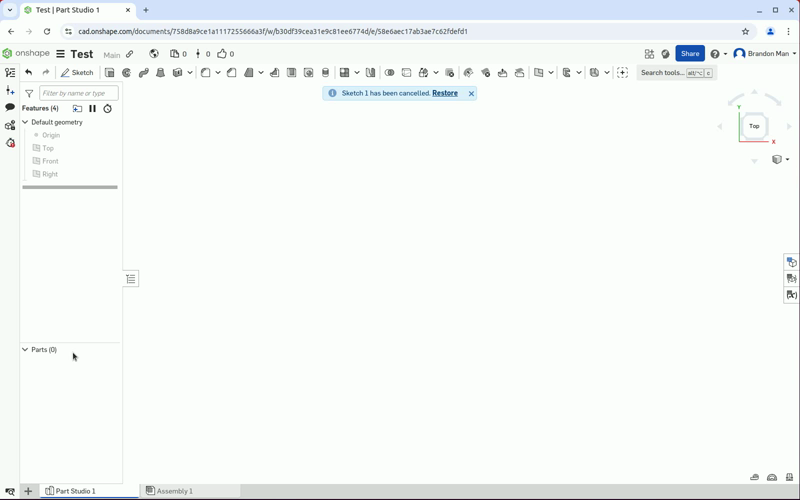
key_down(shift)
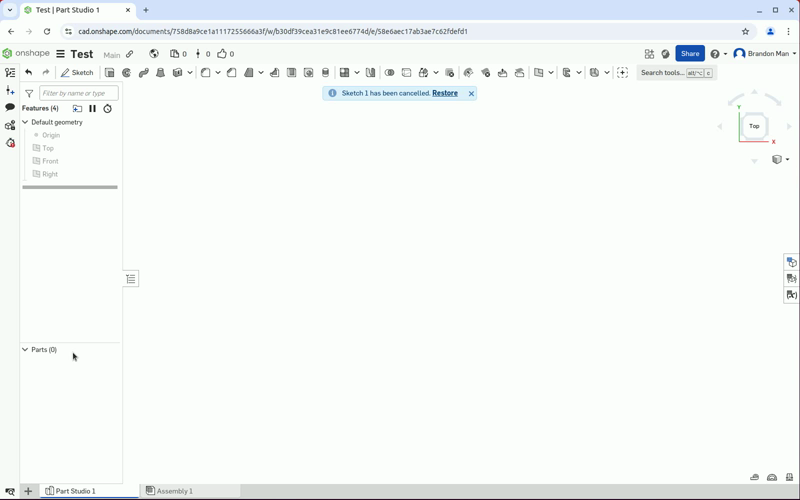
key(up)
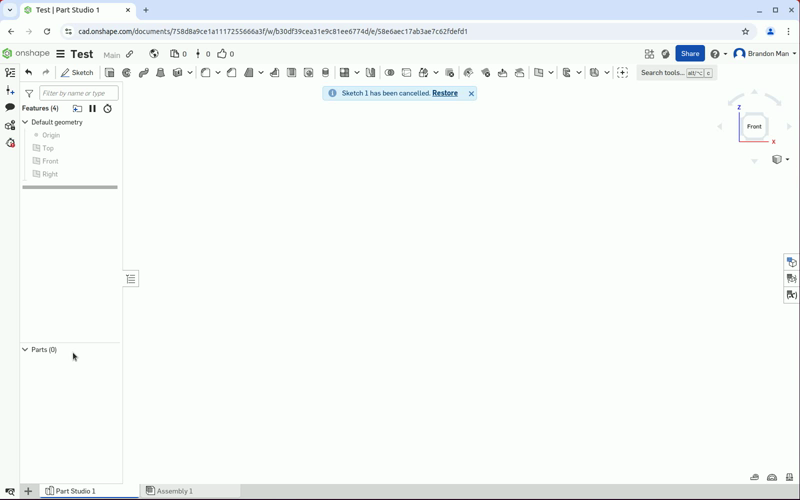
key_up(shift)
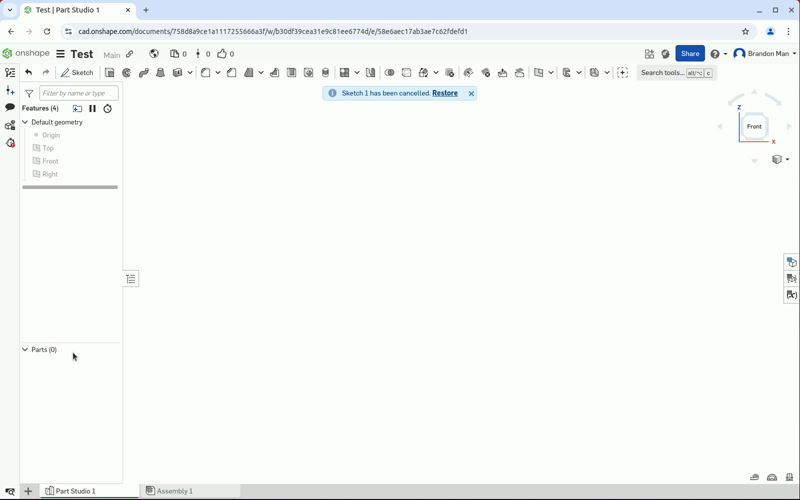
mouse_move(73, 352)
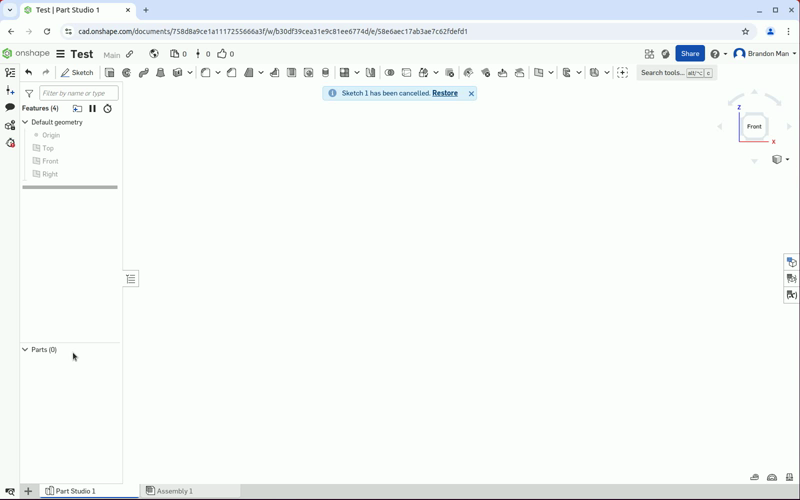
key(shift+y)
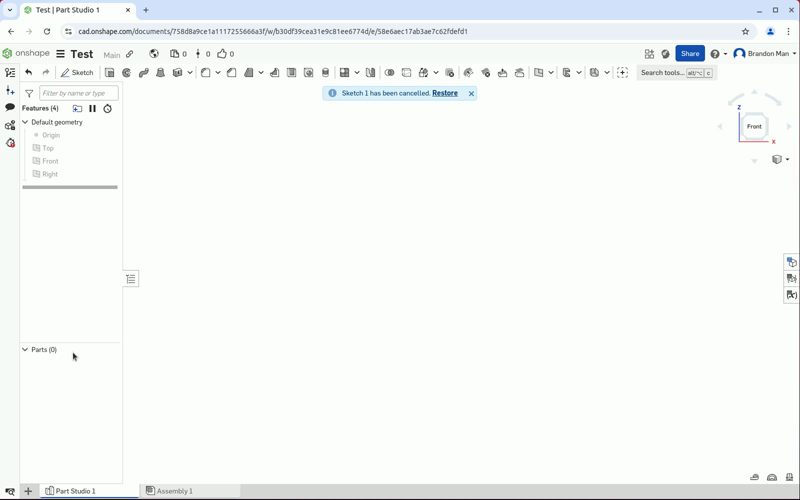
key(shift+s)
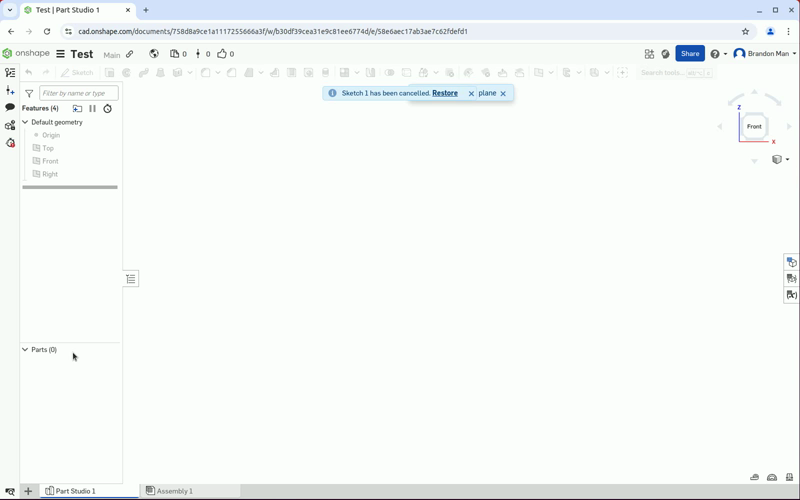
mouse_move(73, 163)
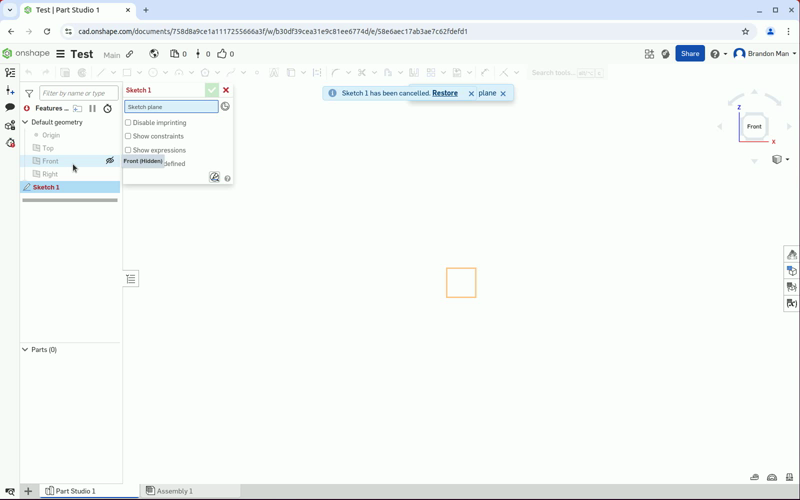
click(73, 163)
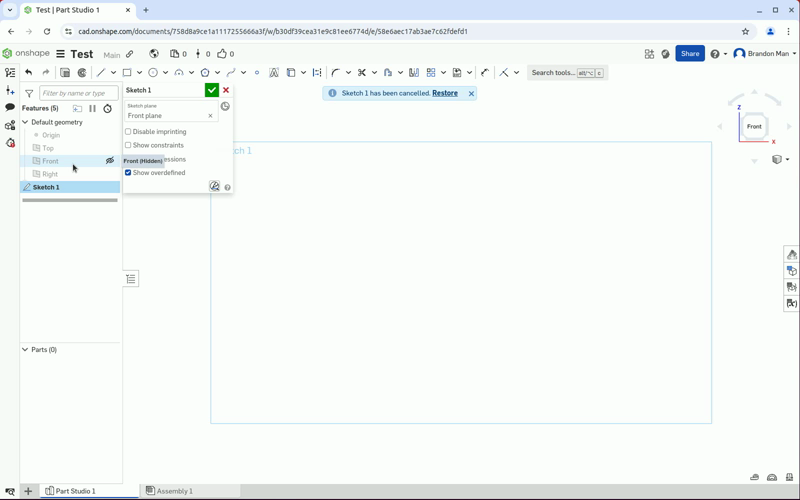
mouse_move(73, 352)
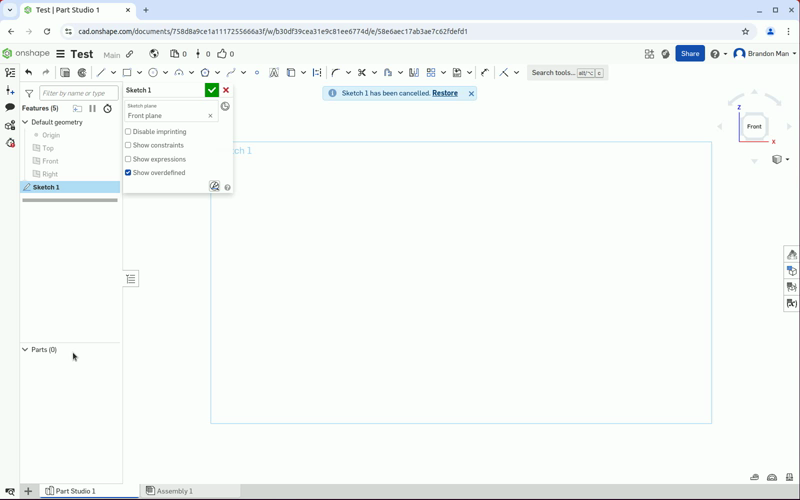
key(y)
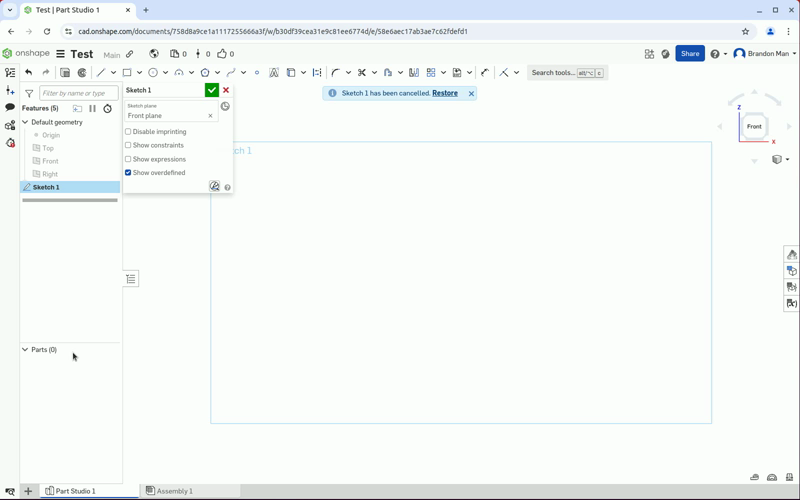
key(c)
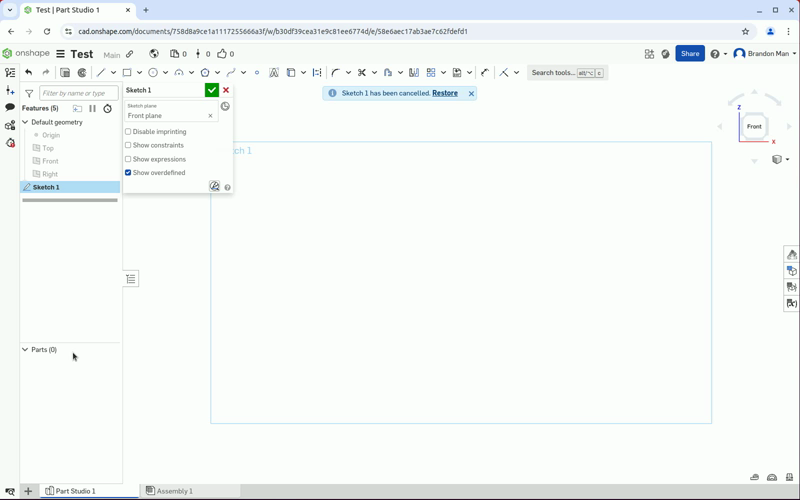
key_down(shift)
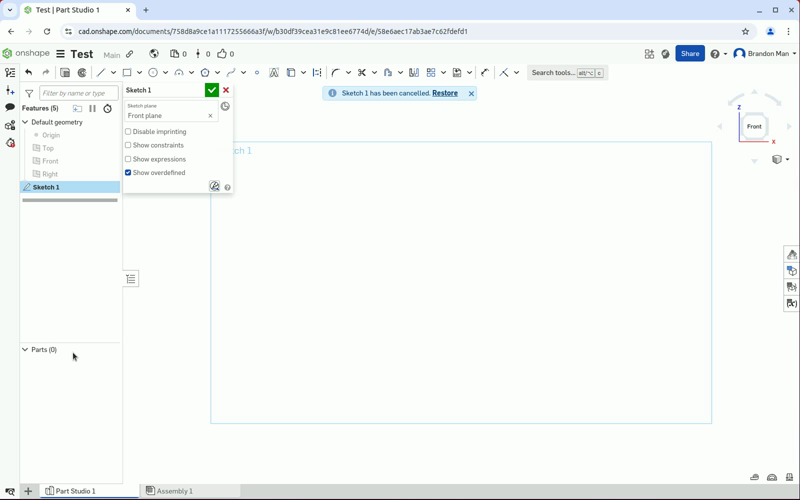
mouse_move(461, 282)
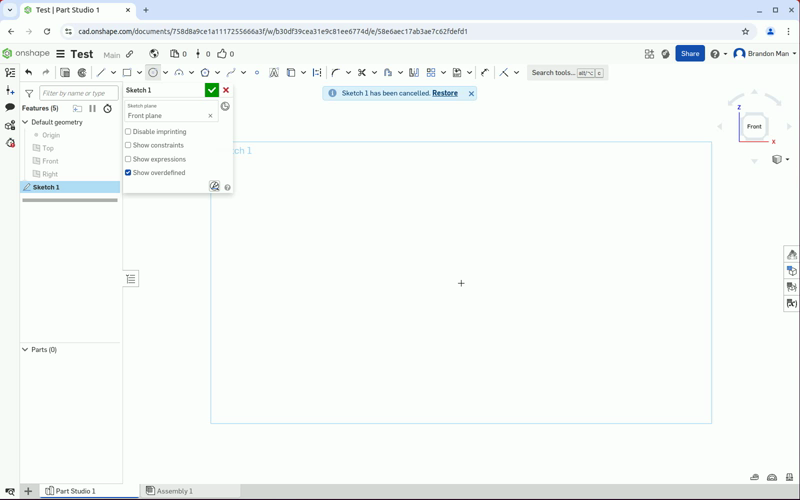
click(461, 282)
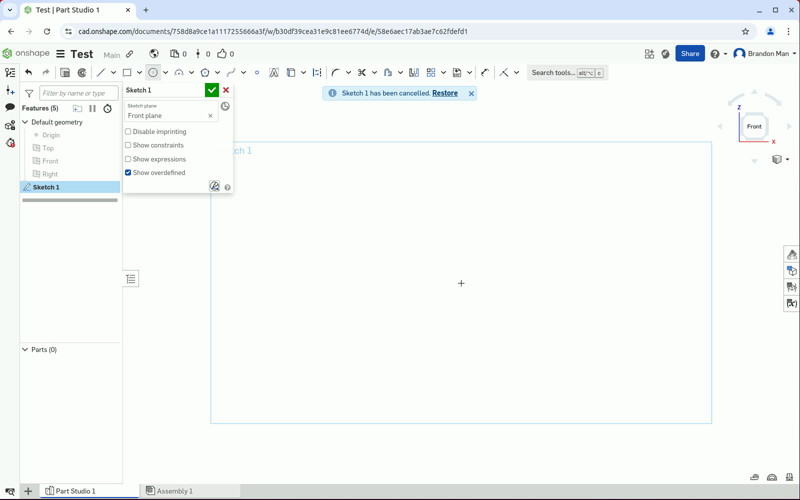
key_up(shift)
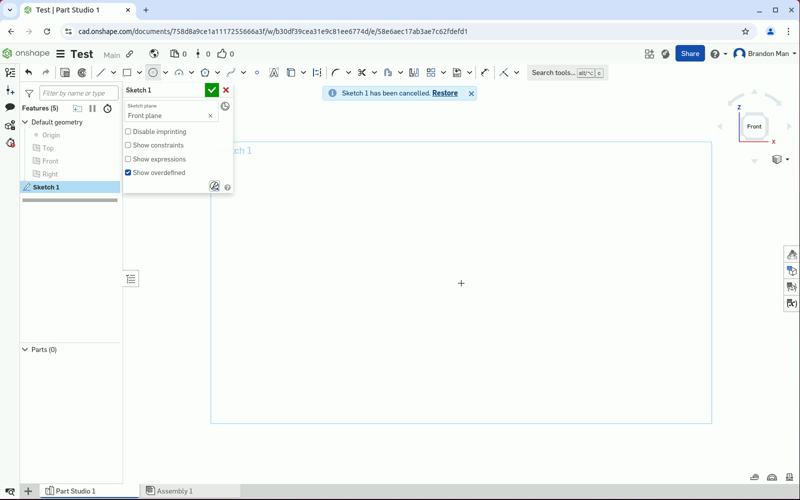
mouse_move(560, 282)
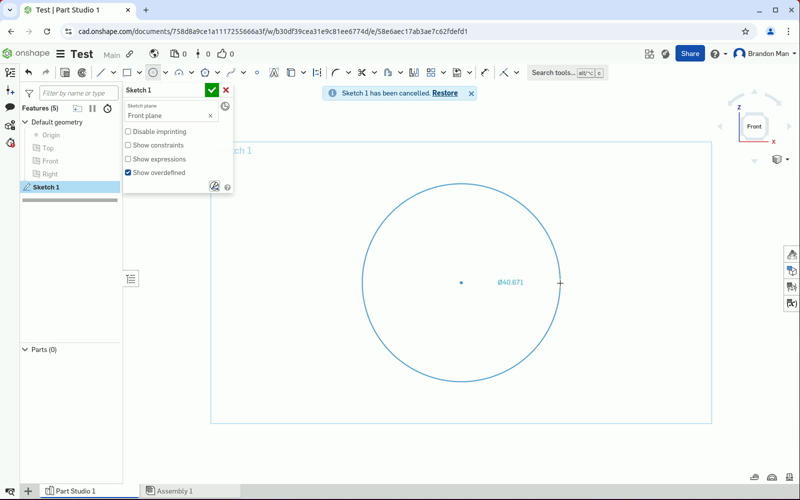
click(560, 282)
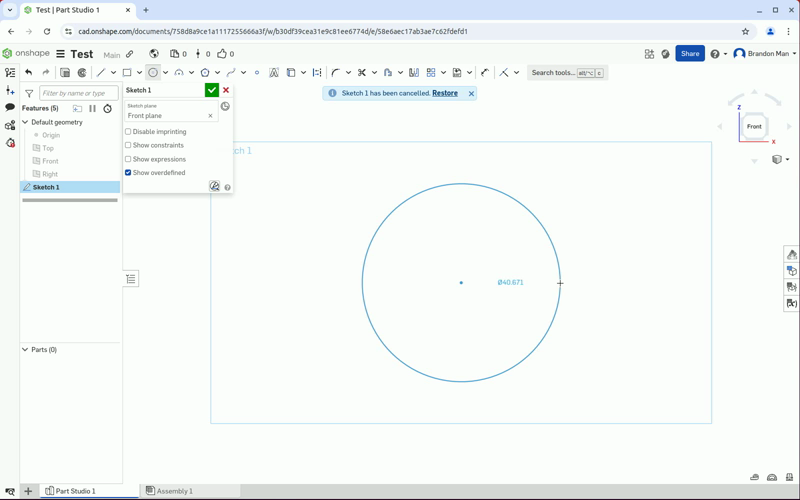
key(esc)
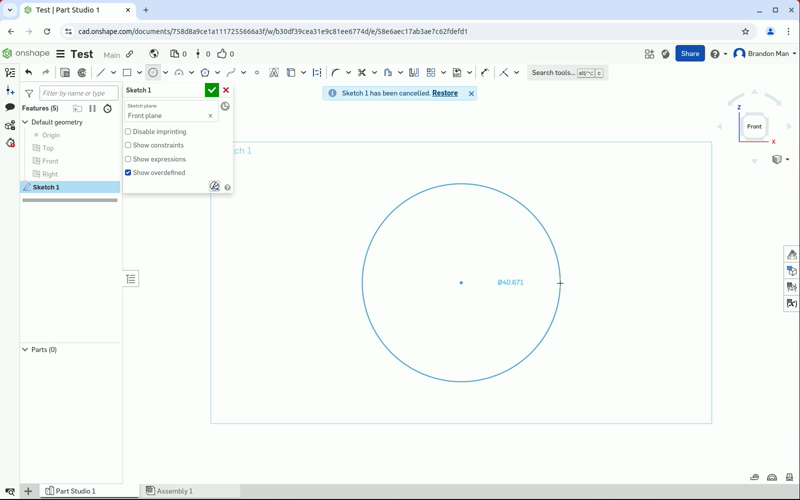
mouse_move(421, 300)
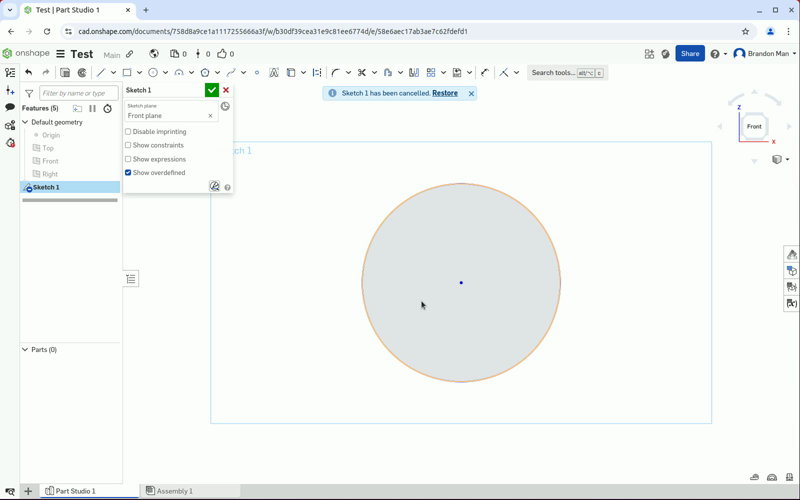
click(421, 300)
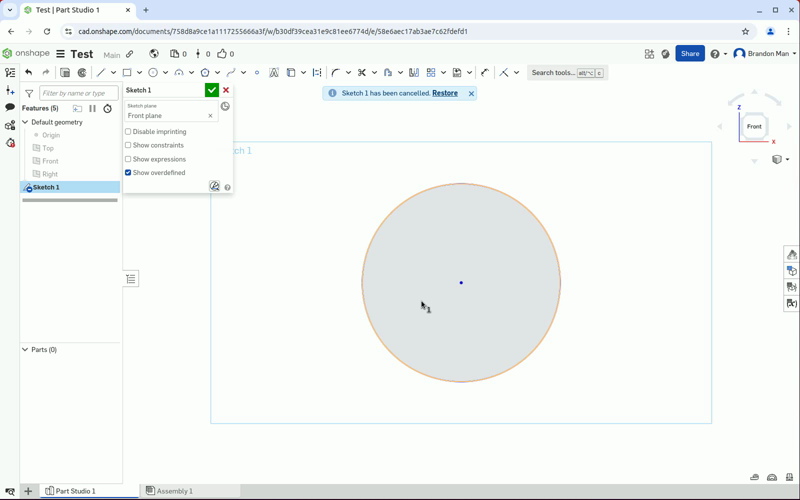
mouse_move(73, 352)
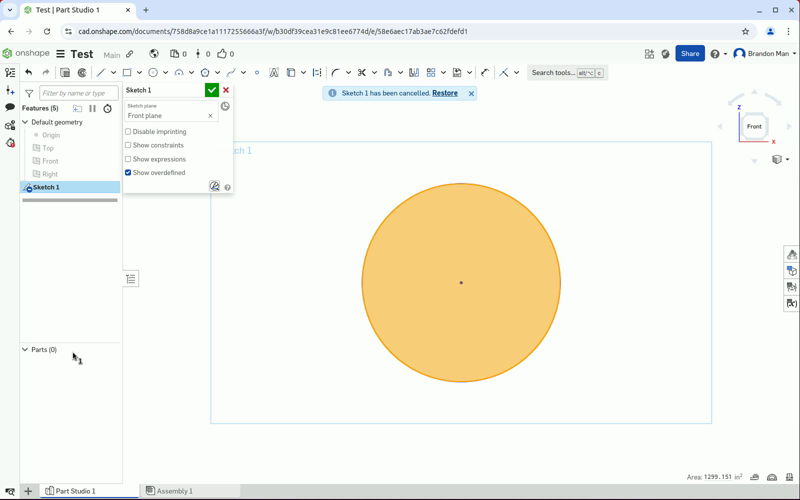
key(shift+y)
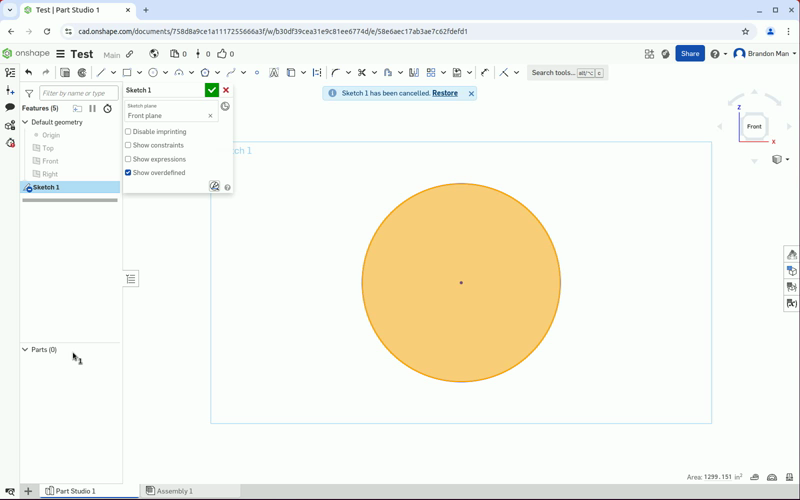
key(shift+e)
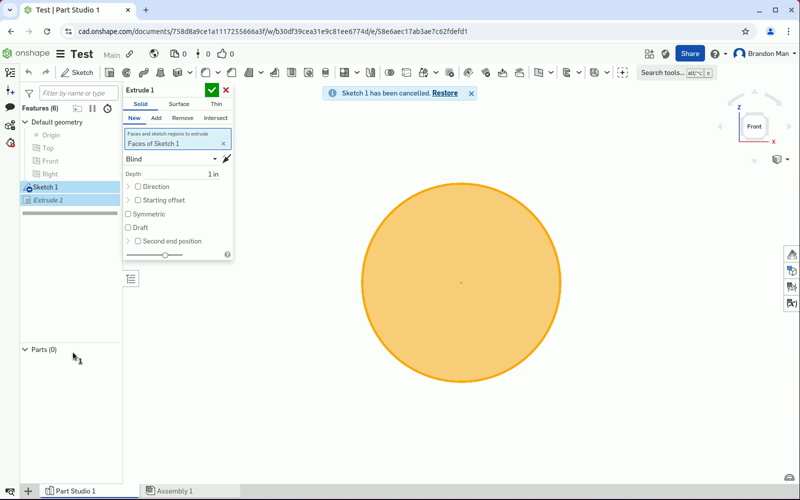
mouse_move(143, 106)
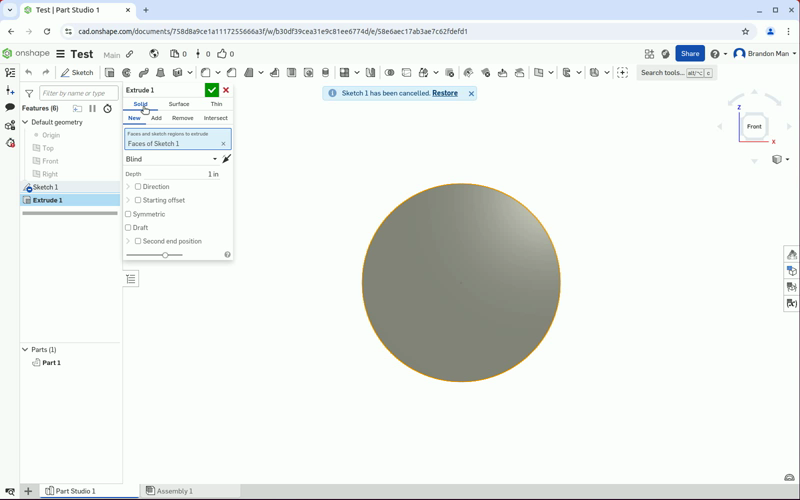
click(143, 106)
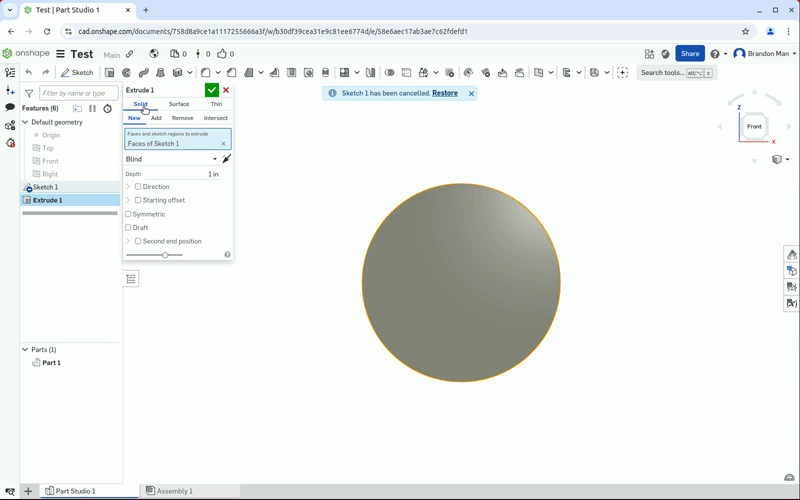
mouse_move(137, 120)
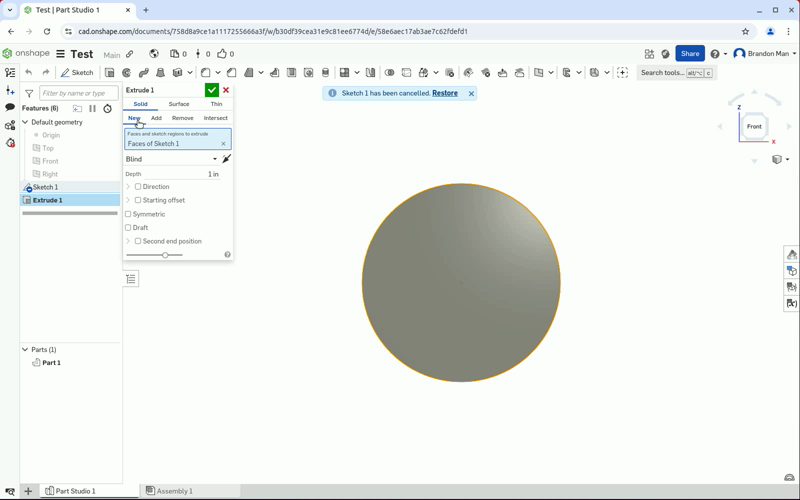
click(137, 120)
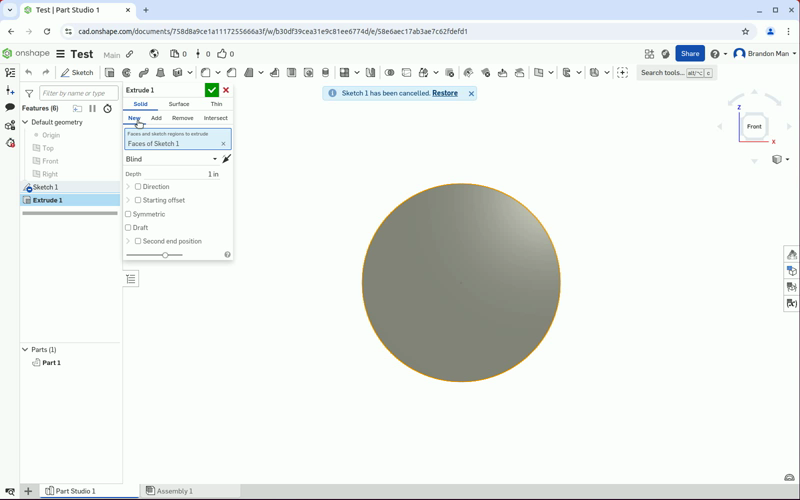
key(tab, 4)
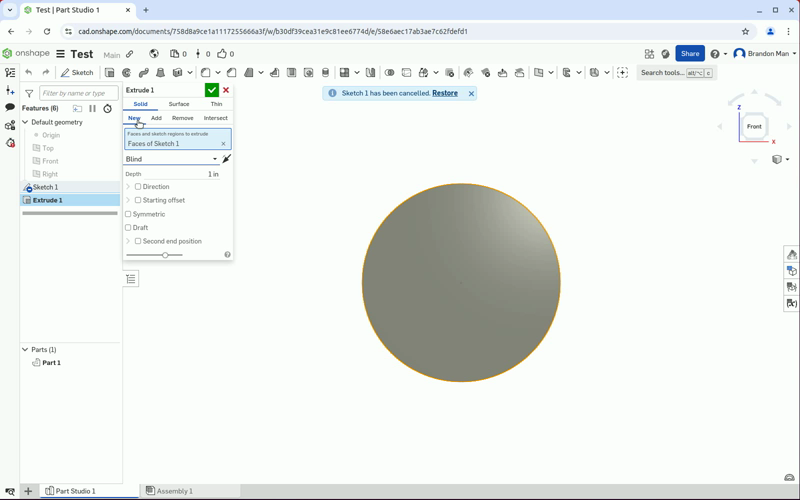
text(15.886)
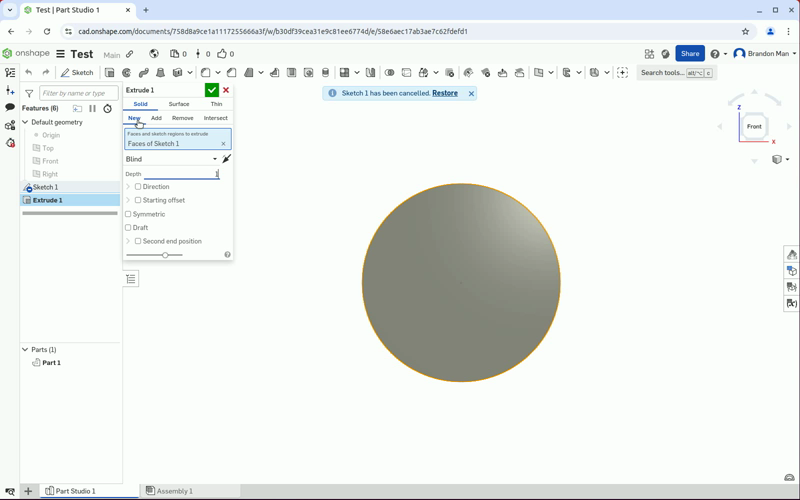
key(tab, 3)
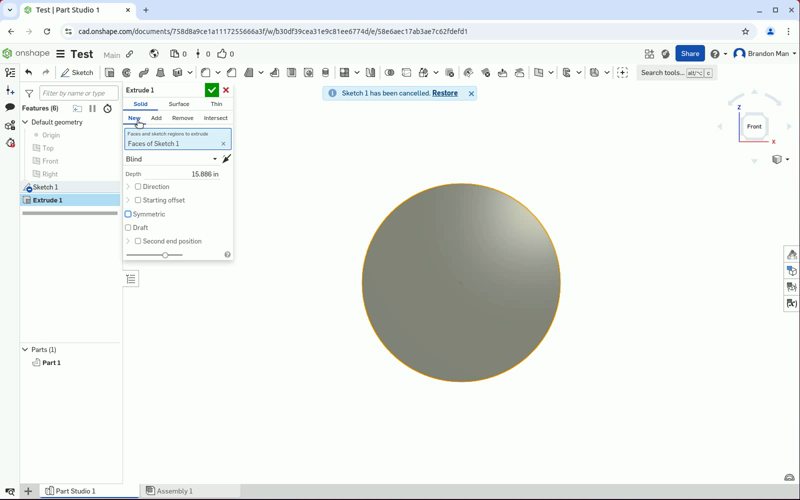
key(space)
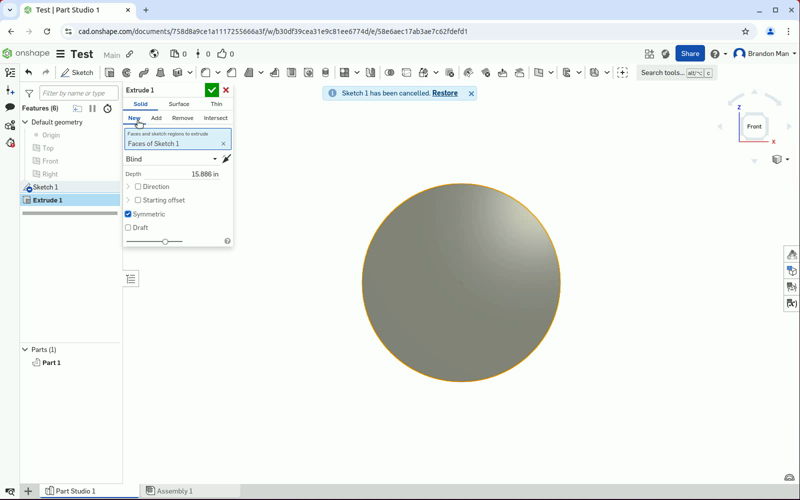
key(enter)
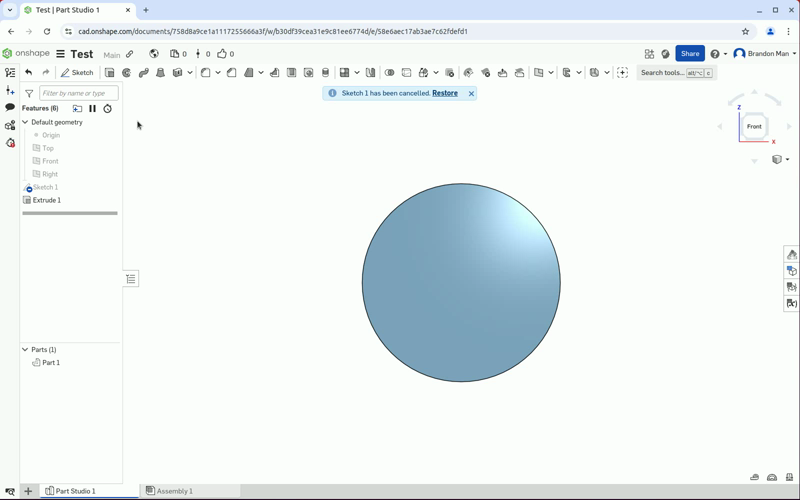
key(shift+h)
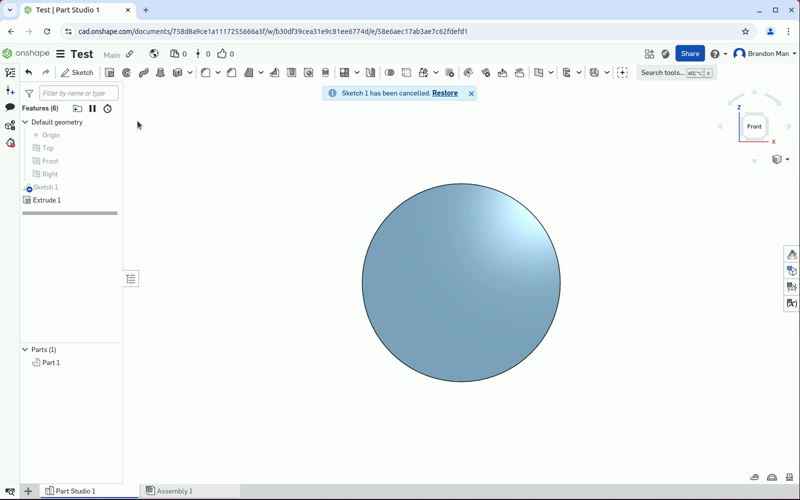
key(shift+h)
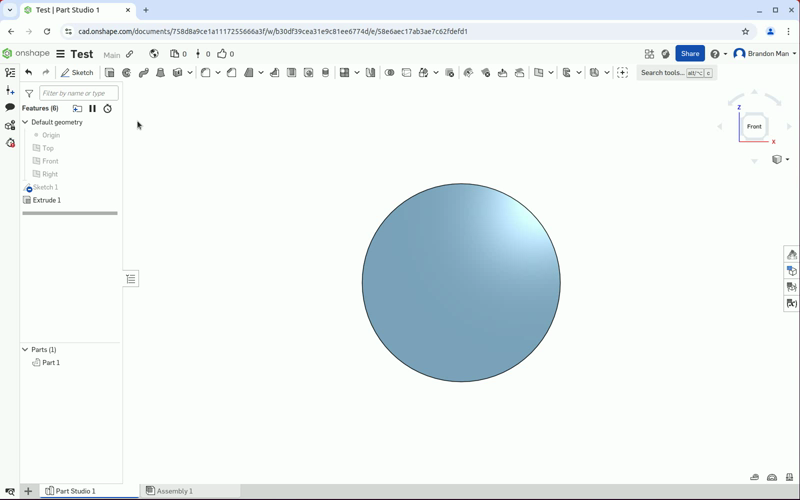
mouse_move(73, 189)
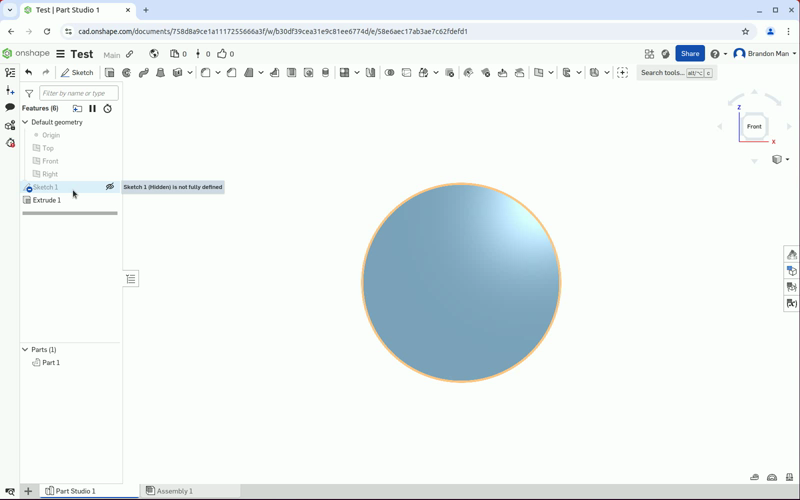
click(73, 189)
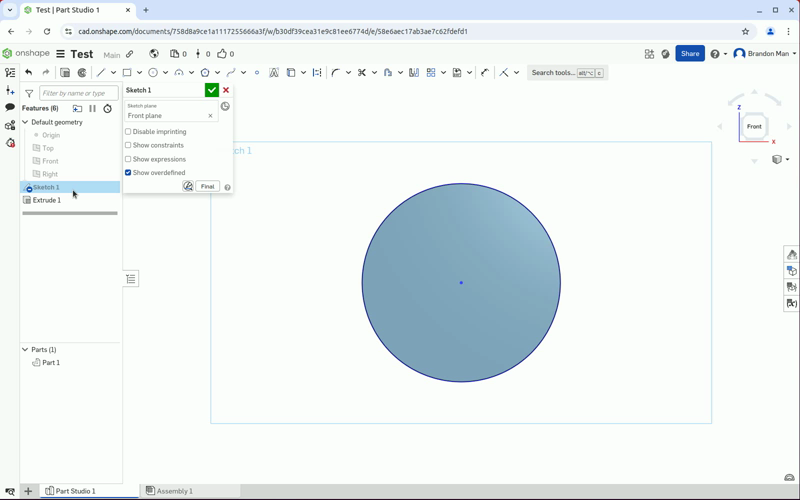
mouse_move(229, 92)
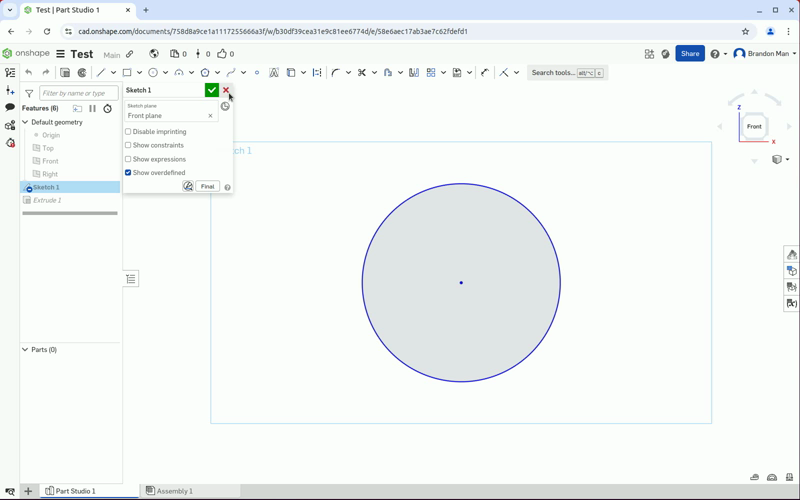
click(229, 92)
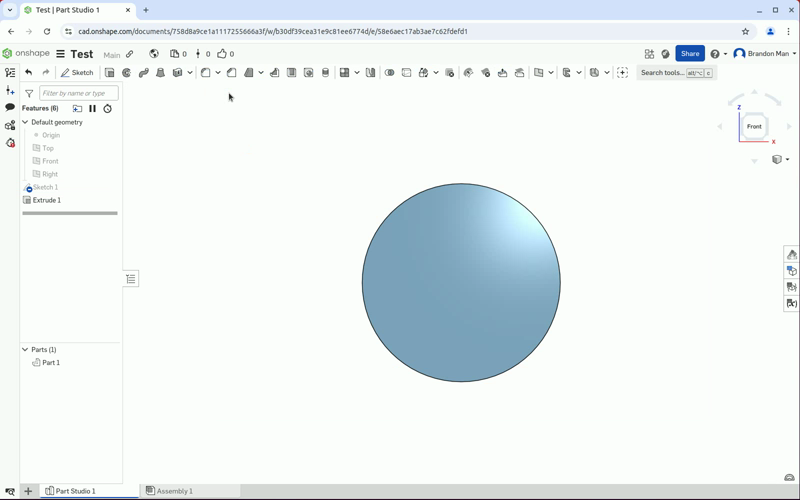
mouse_move(541, 75)
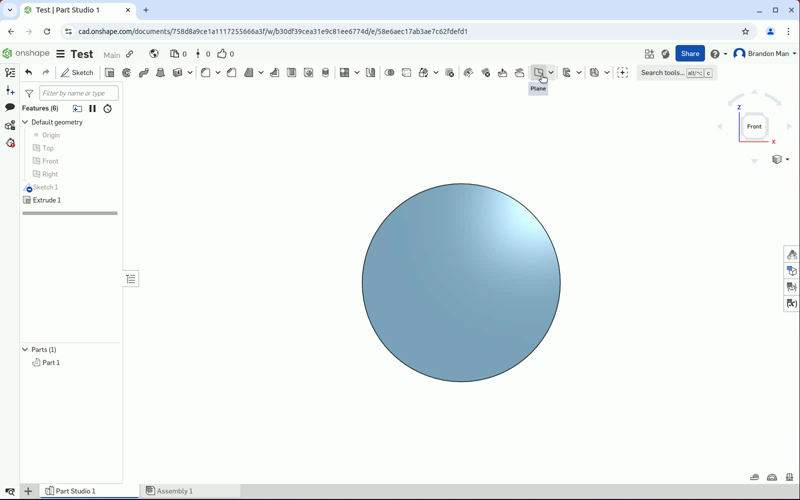
click(541, 75)
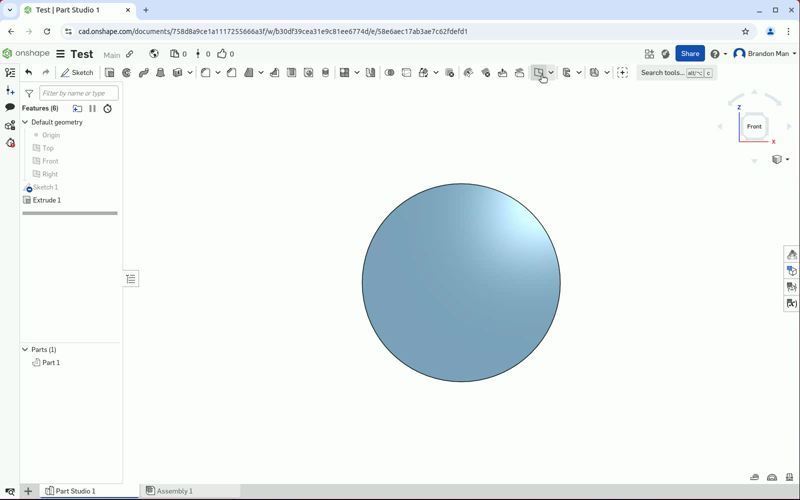
mouse_move(73, 163)
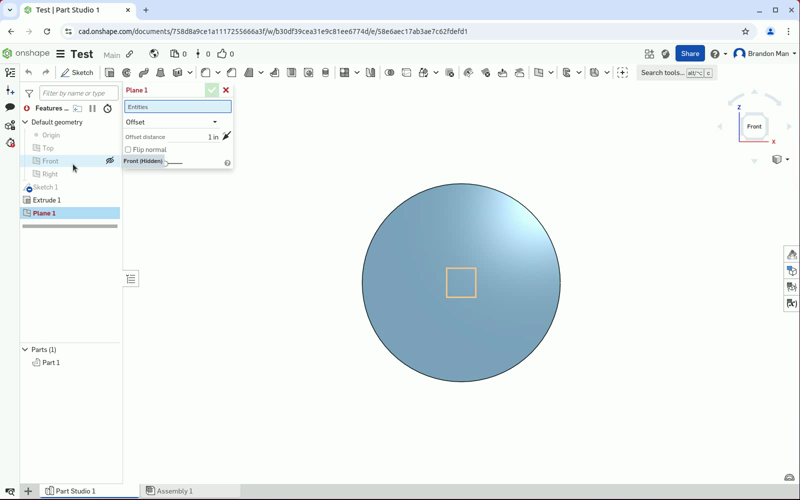
click(73, 163)
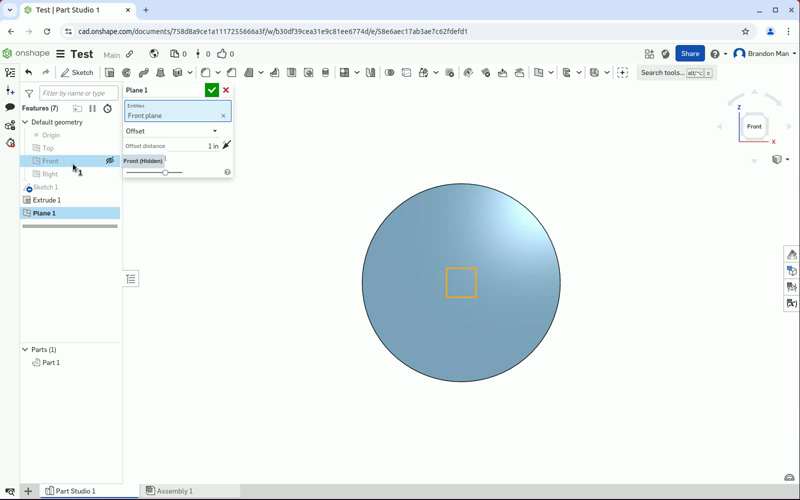
key(tab, 2)
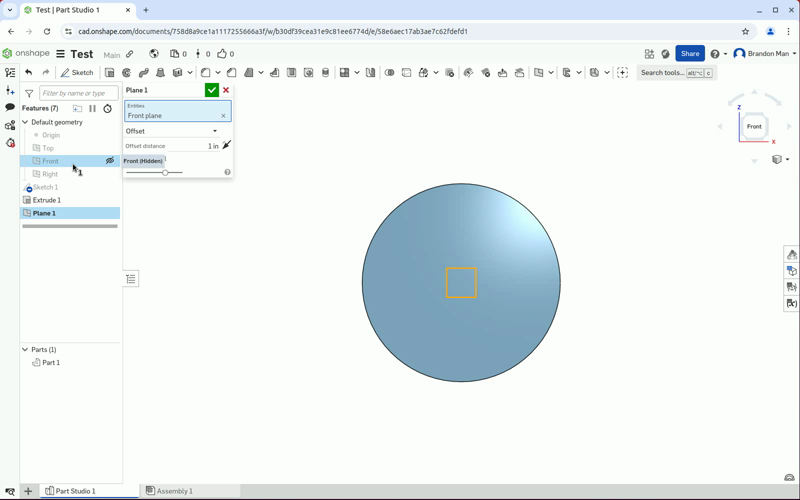
text(7.949)
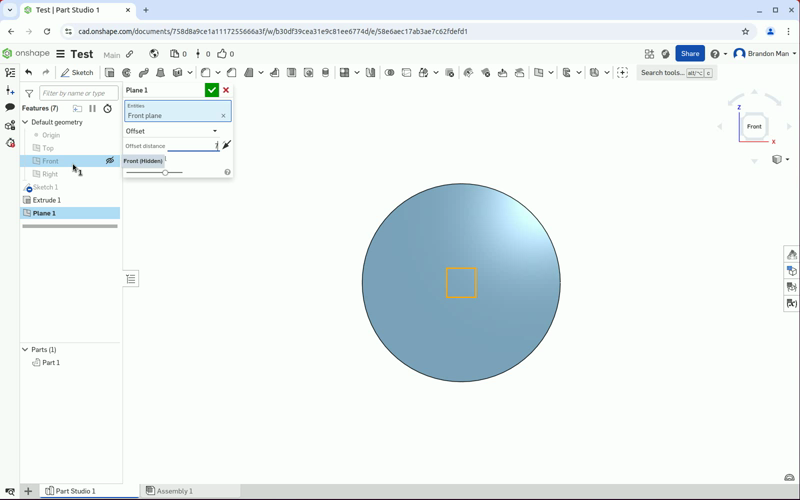
key(enter, 2)
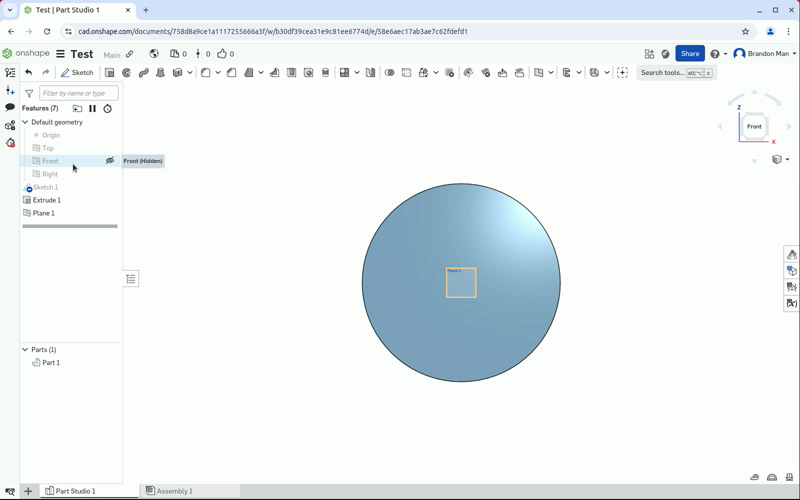
key(shift+s)
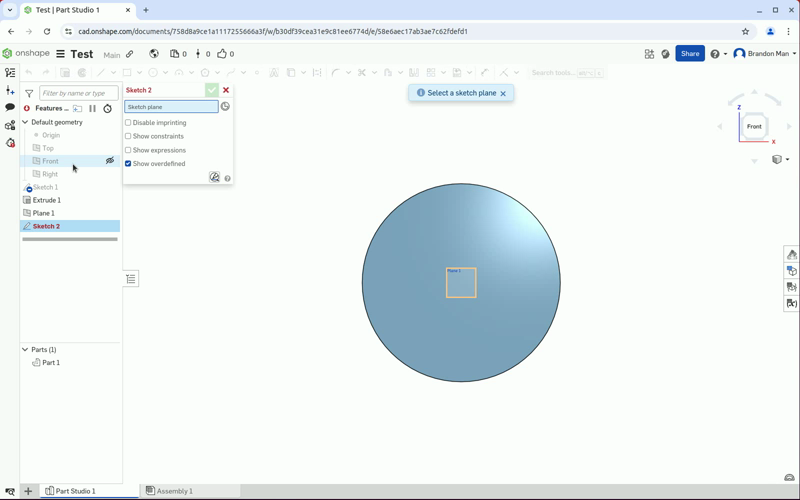
mouse_move(73, 215)
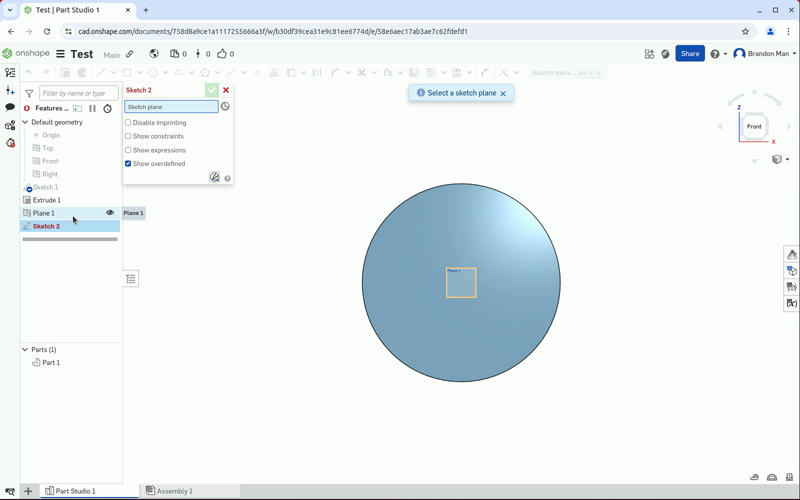
click(73, 215)
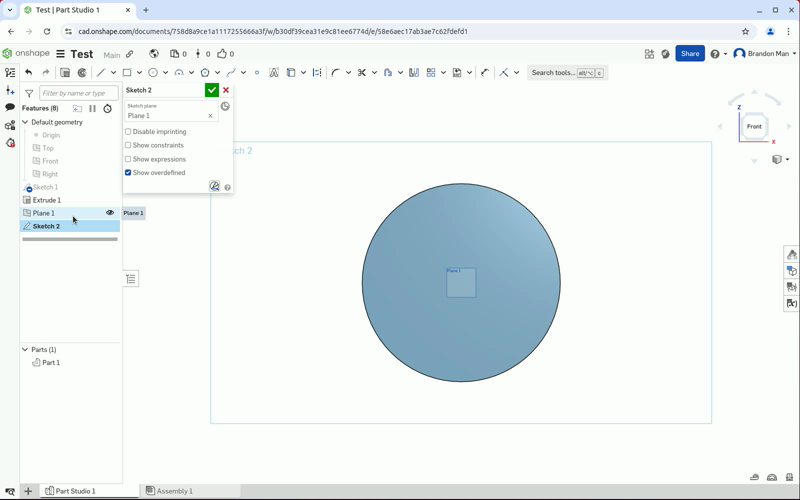
mouse_move(73, 352)
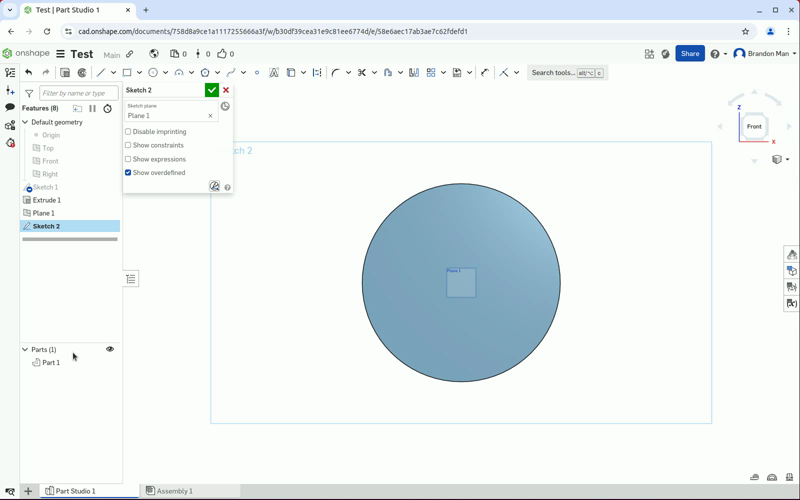
key(y)
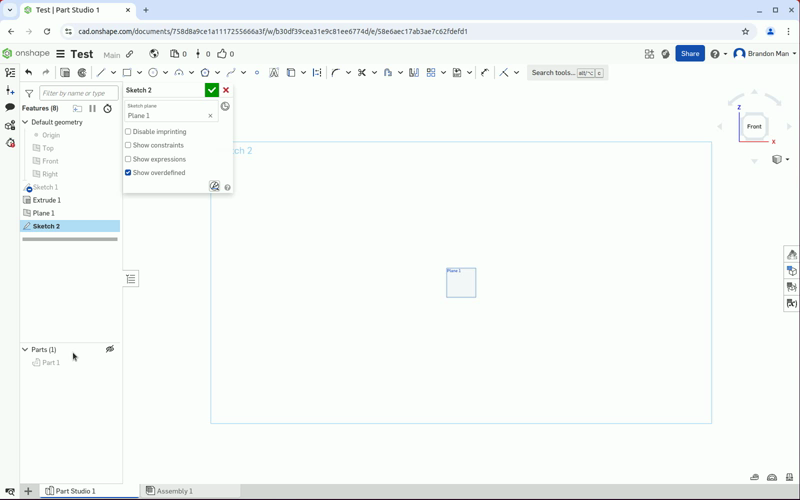
key(l)
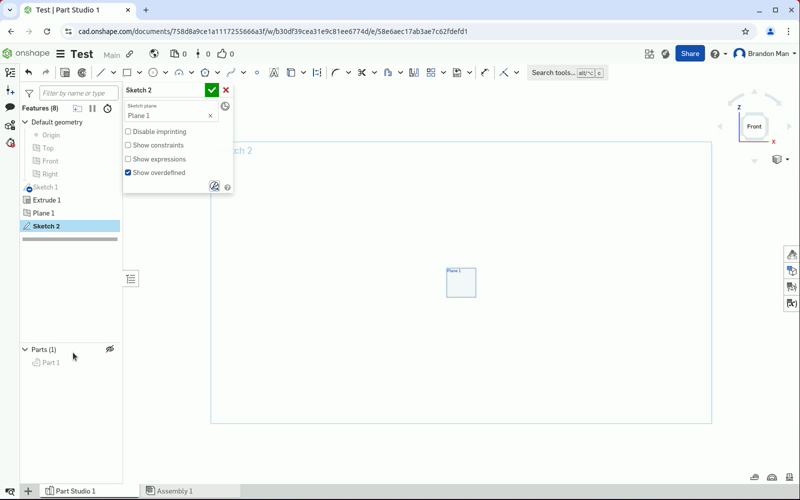
key_down(shift)
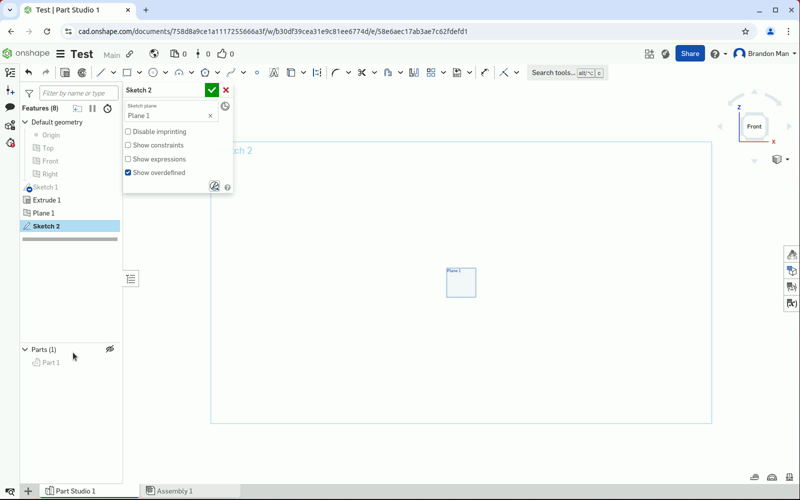
mouse_move(444, 287)
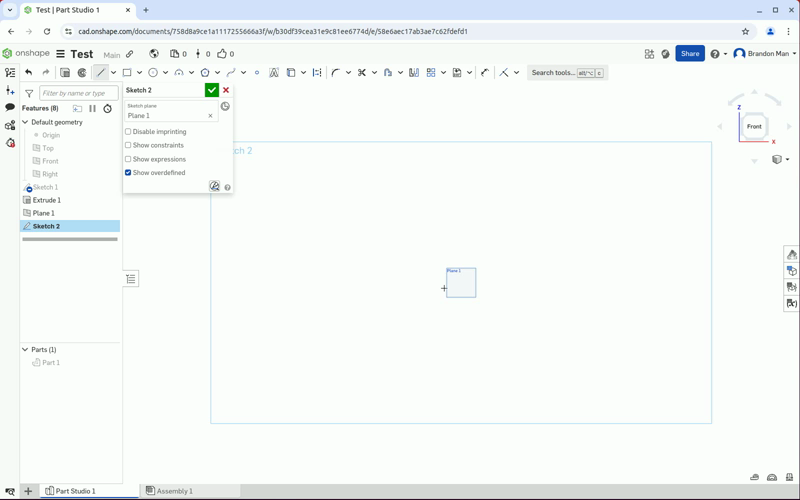
click(444, 287)
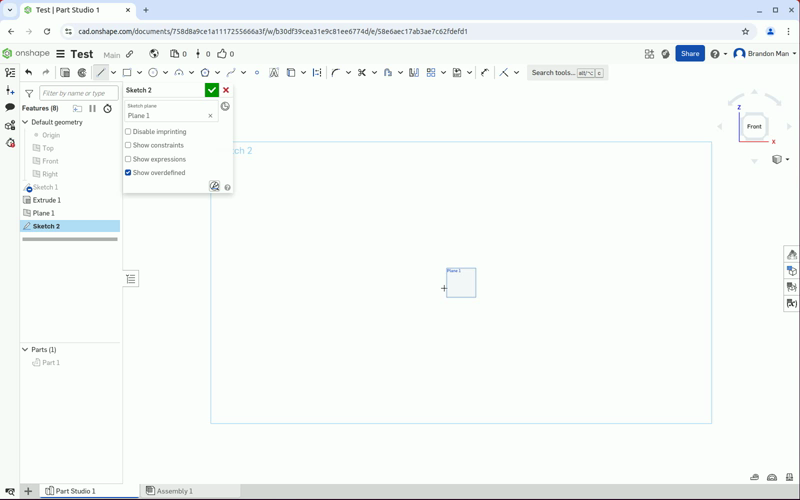
key_up(shift)
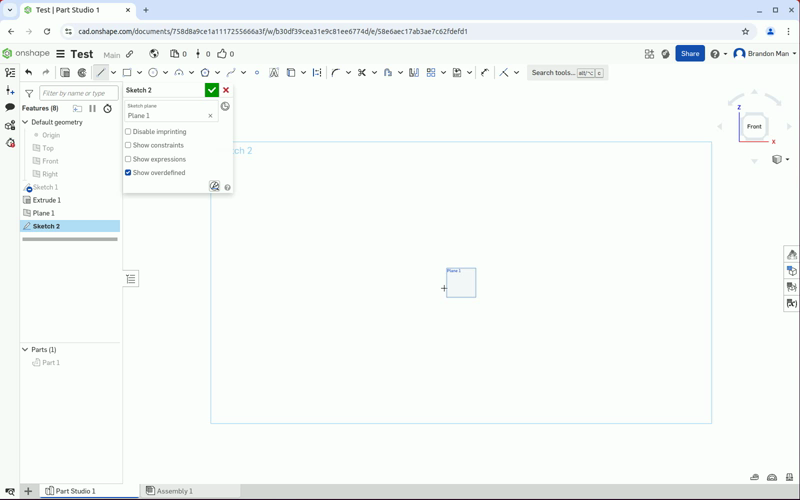
key_down(shift)
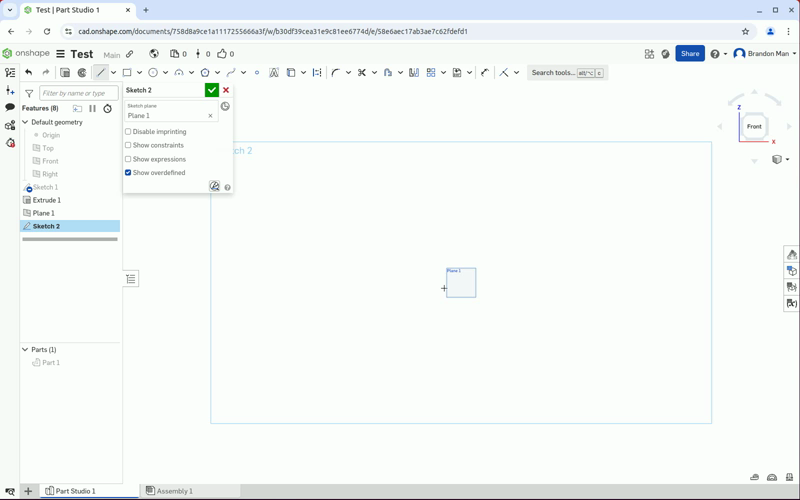
mouse_move(522, 287)
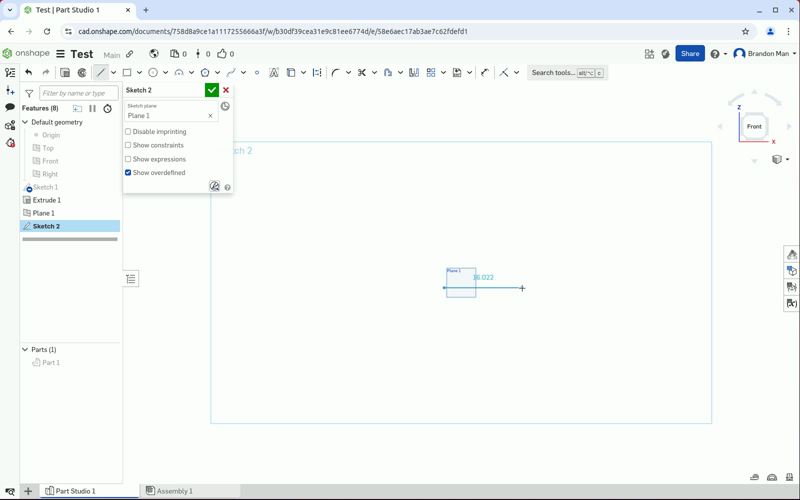
click(522, 287)
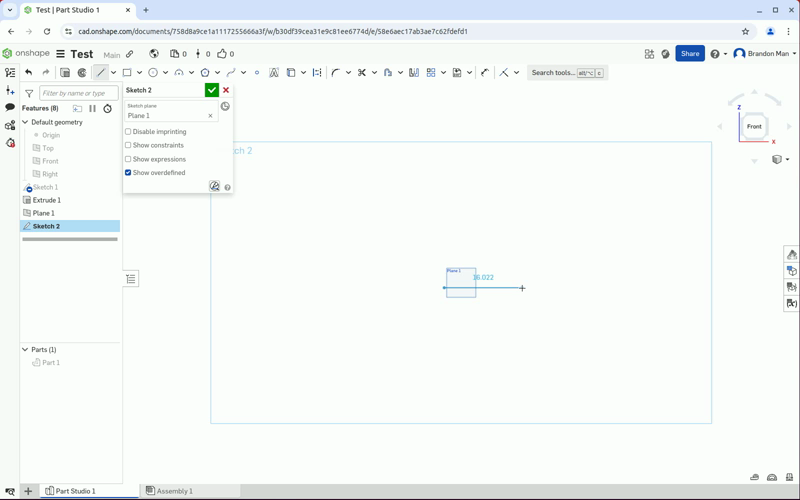
key_up(shift)
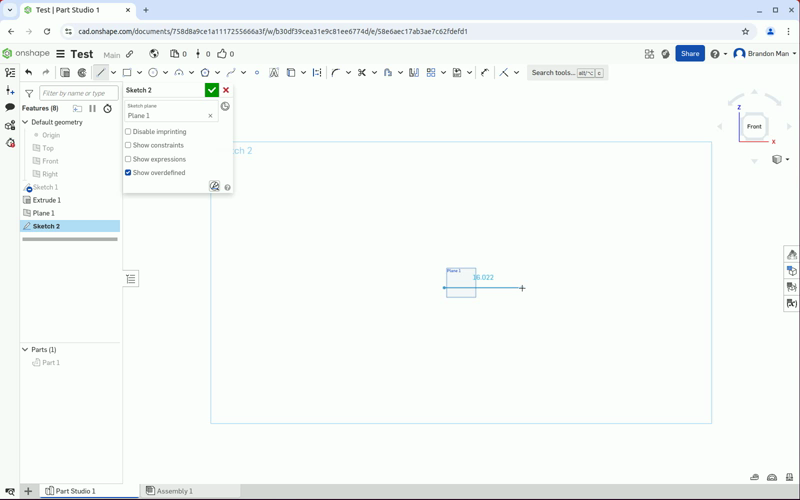
key_down(shift)
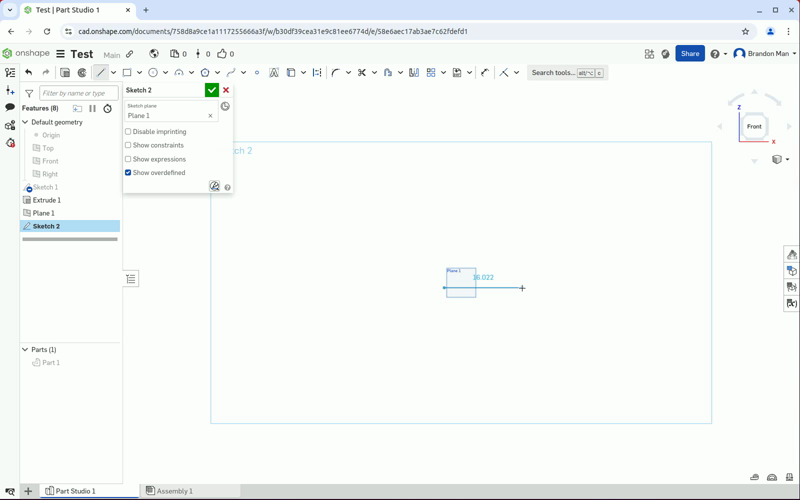
mouse_move(552, 287)
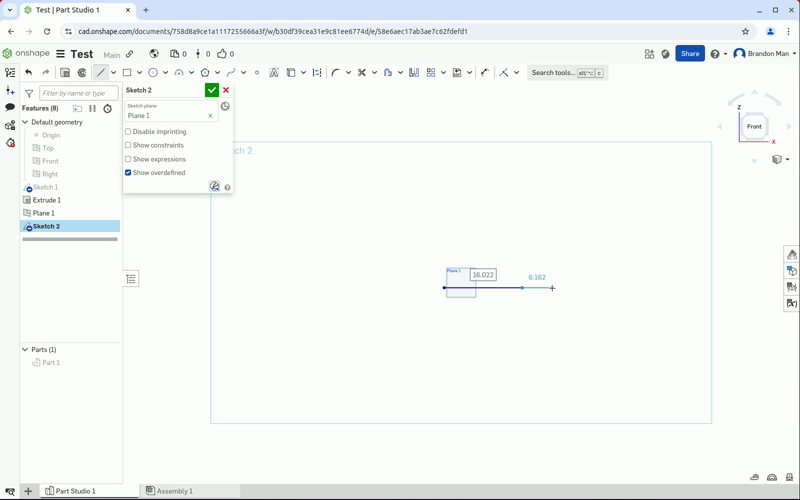
mouse_move(522, 252)
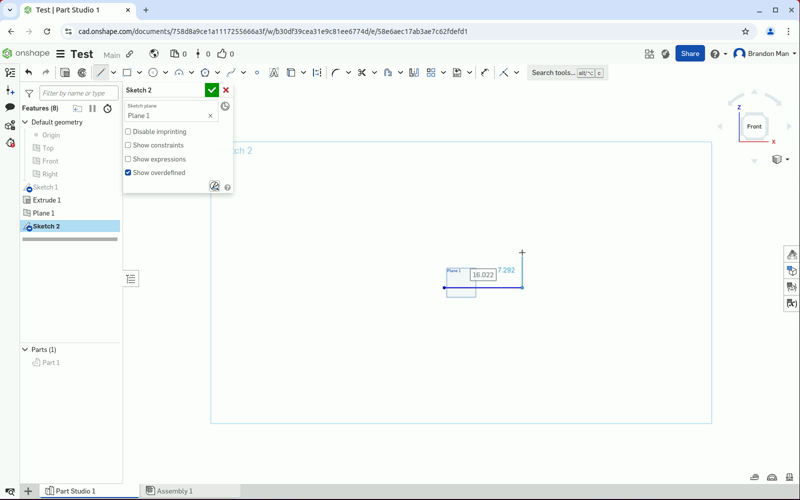
click(522, 252)
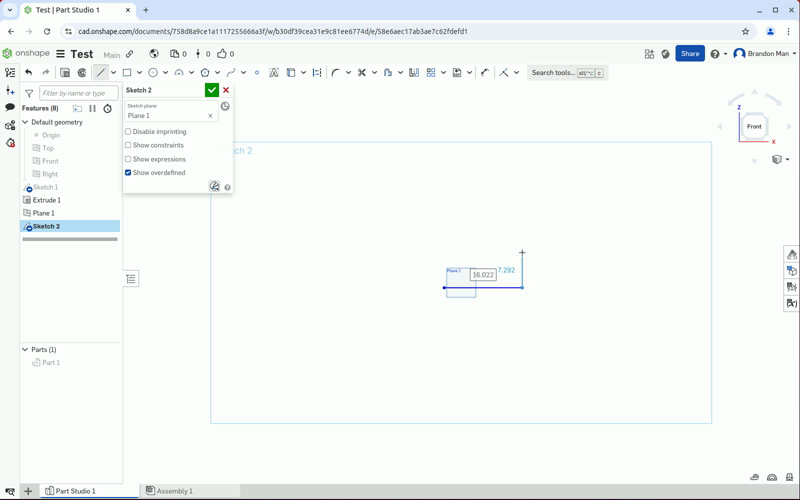
key_up(shift)
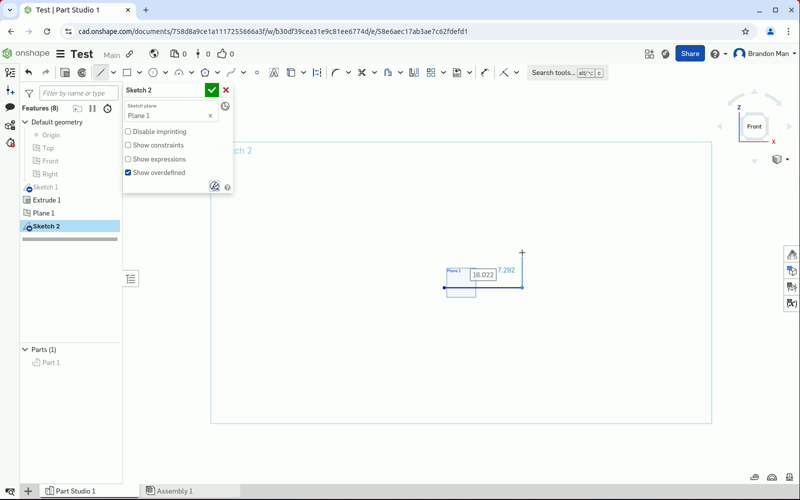
key_down(shift)
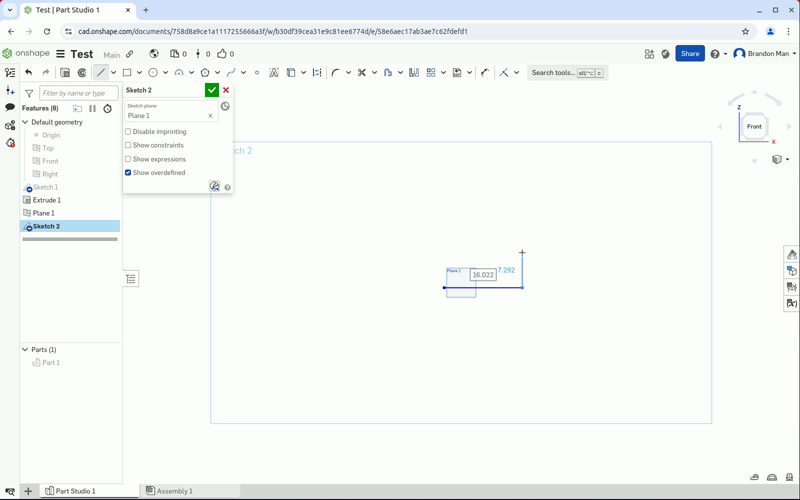
mouse_move(444, 252)
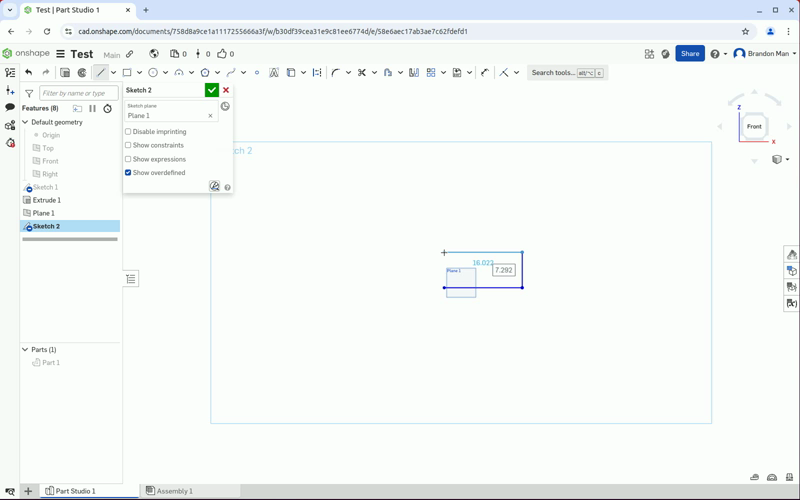
click(444, 252)
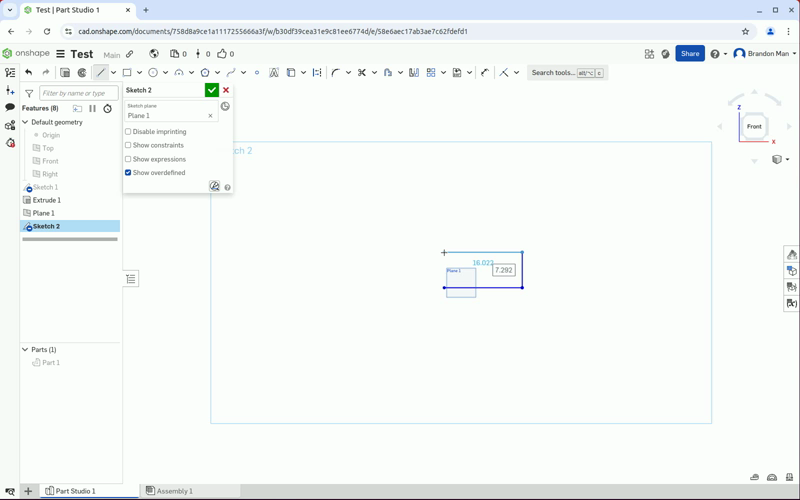
key_up(shift)
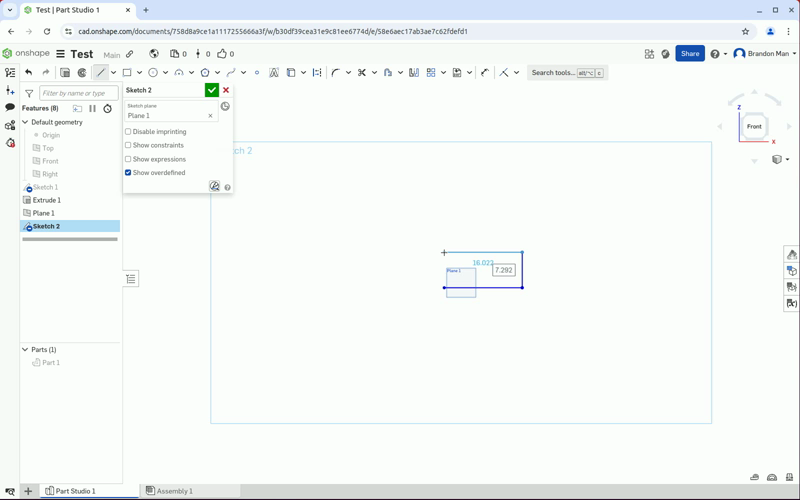
mouse_move(474, 252)
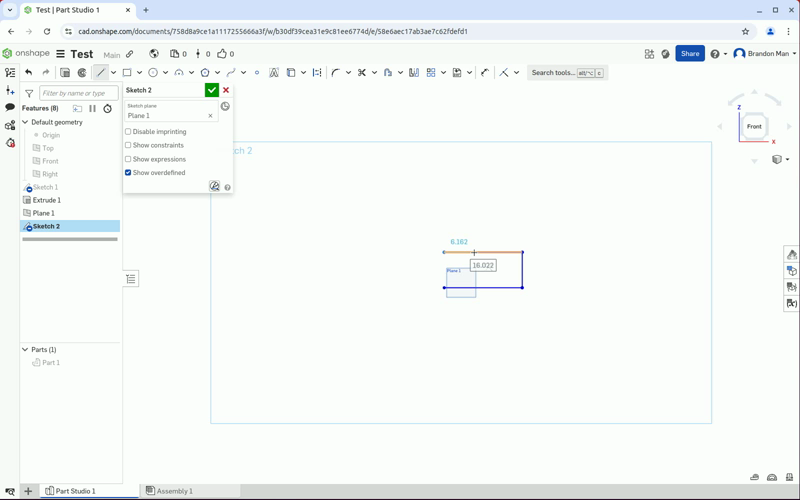
key_down(shift)
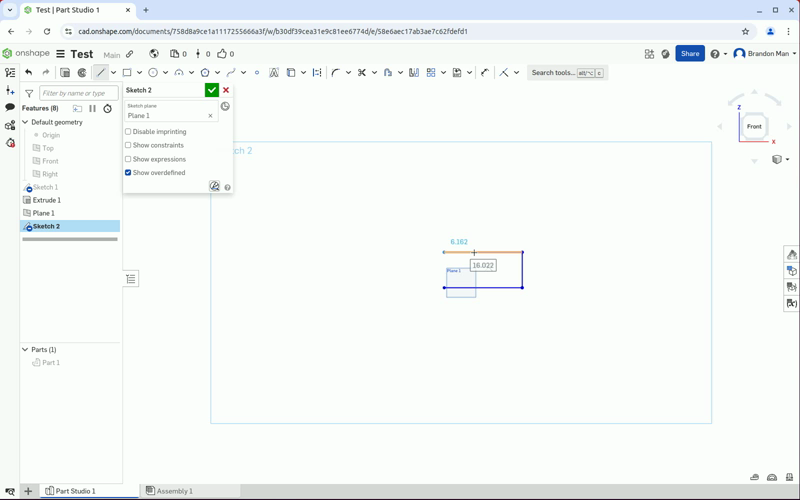
mouse_move(444, 287)
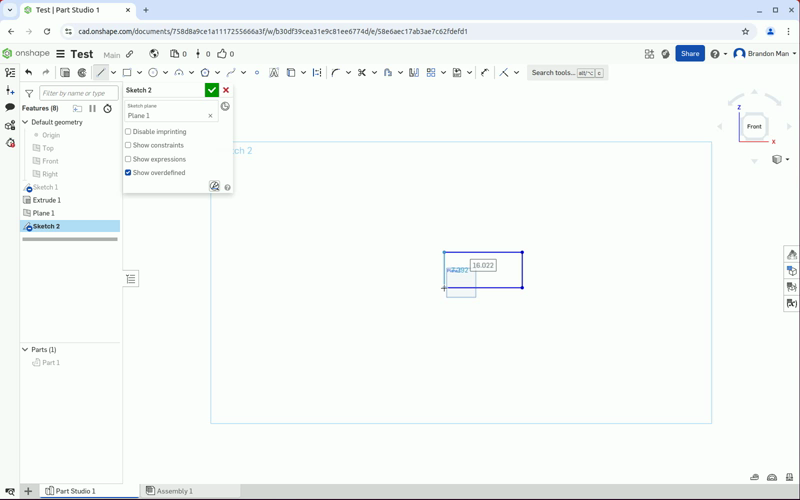
key_up(shift)
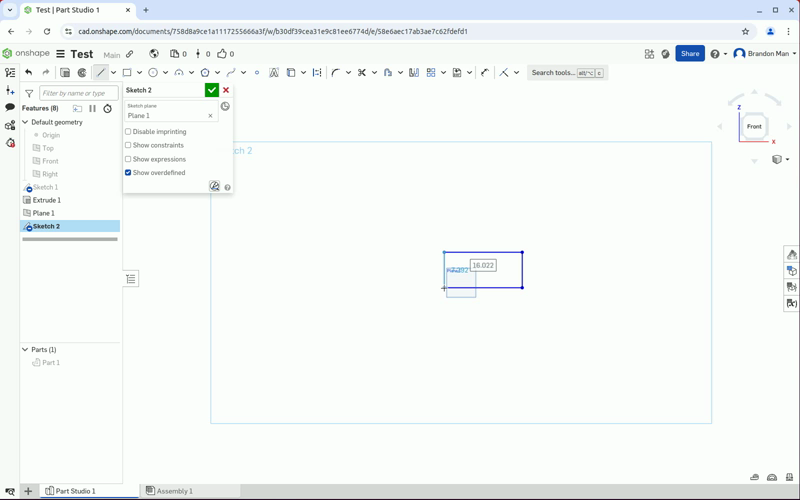
click(444, 287)
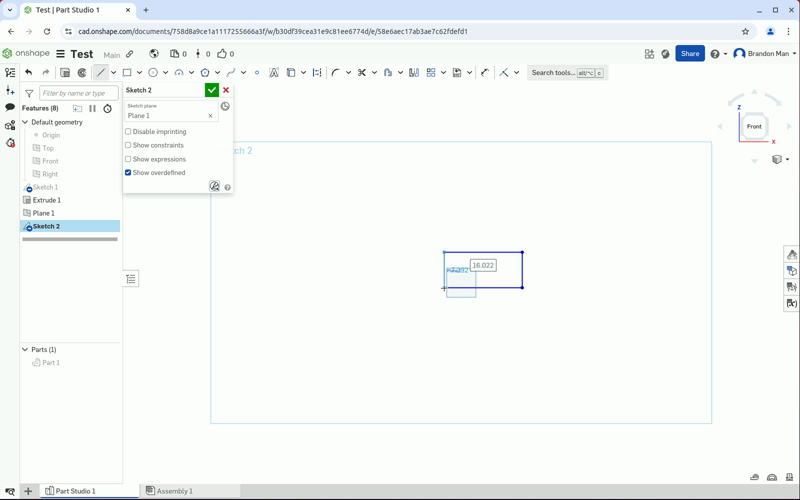
key(esc)
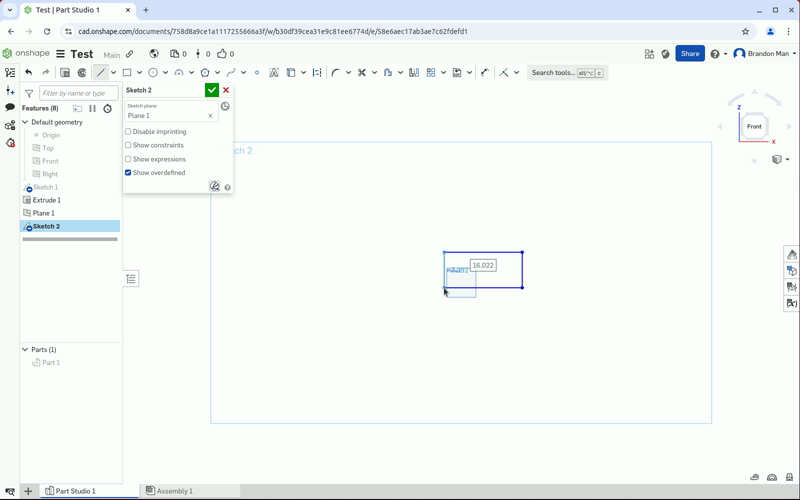
mouse_move(449, 282)
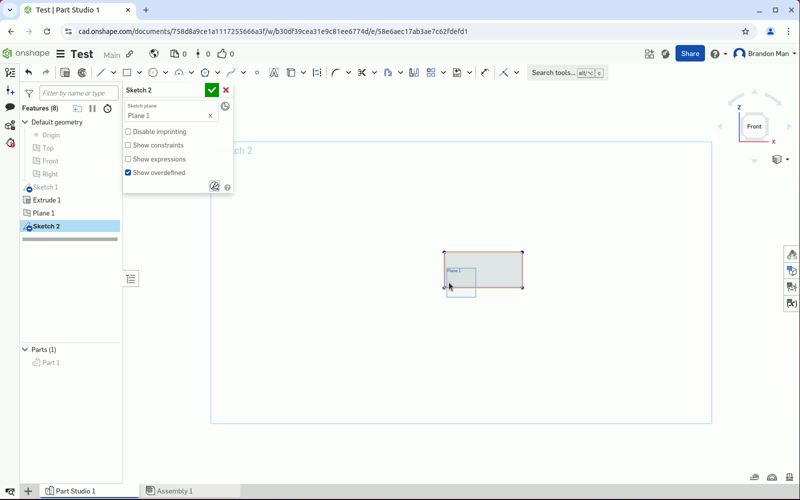
click(449, 282)
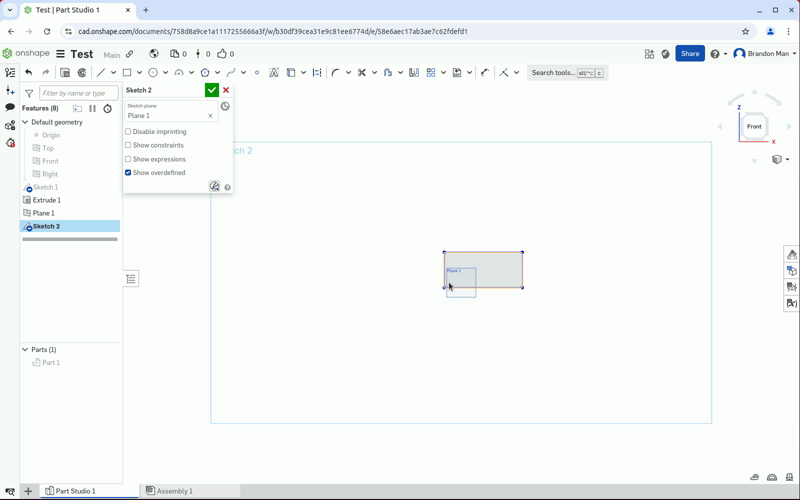
mouse_move(73, 352)
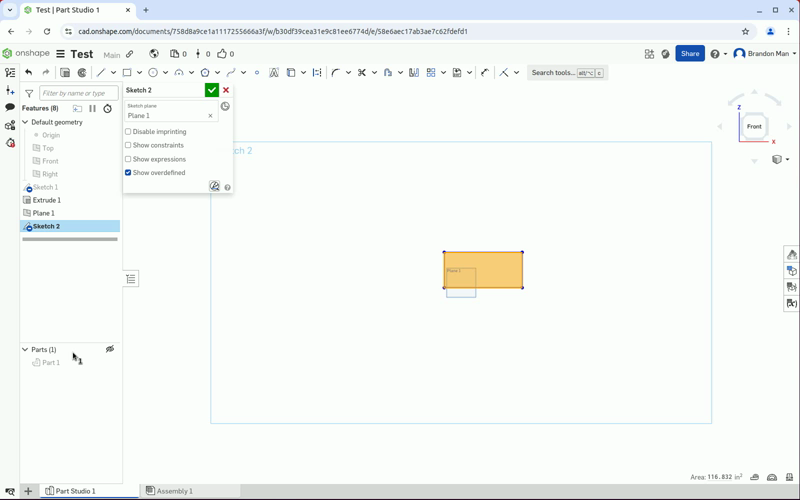
key(shift+y)
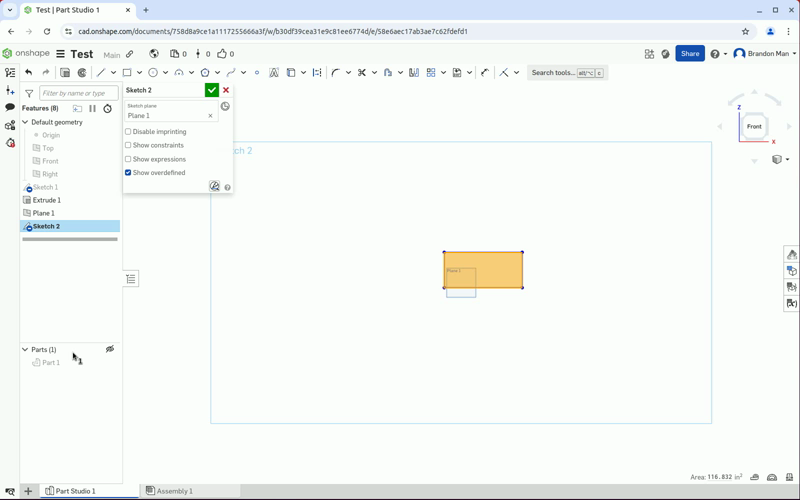
key(shift+e)
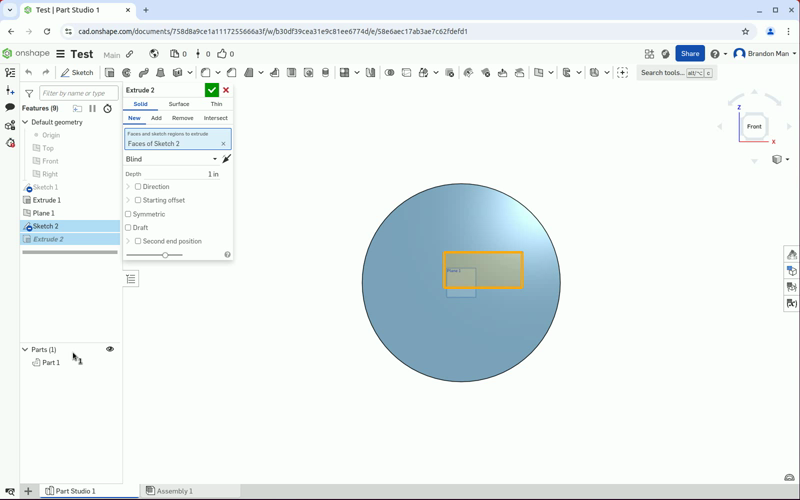
mouse_move(143, 106)
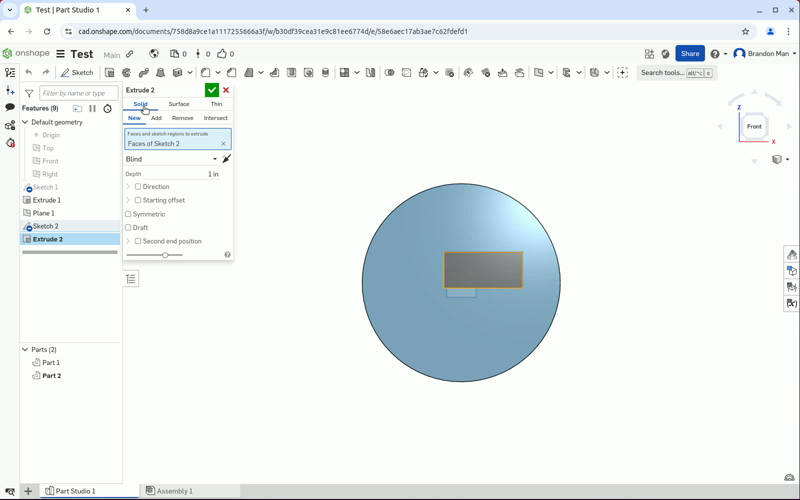
click(143, 106)
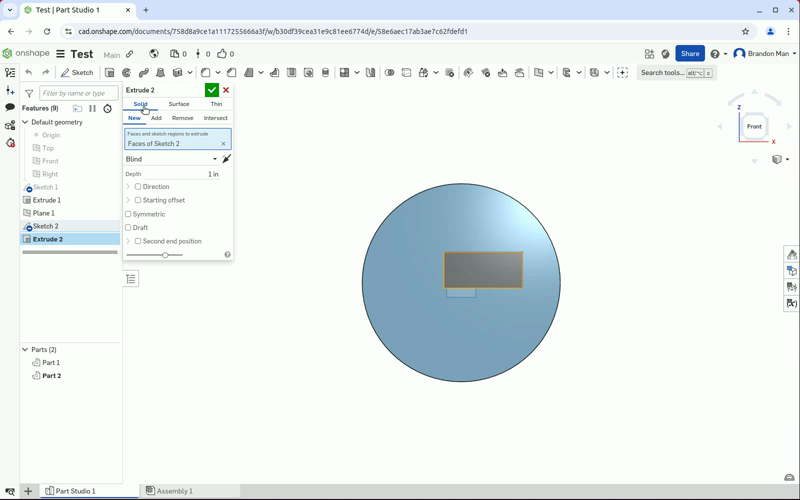
mouse_move(186, 120)
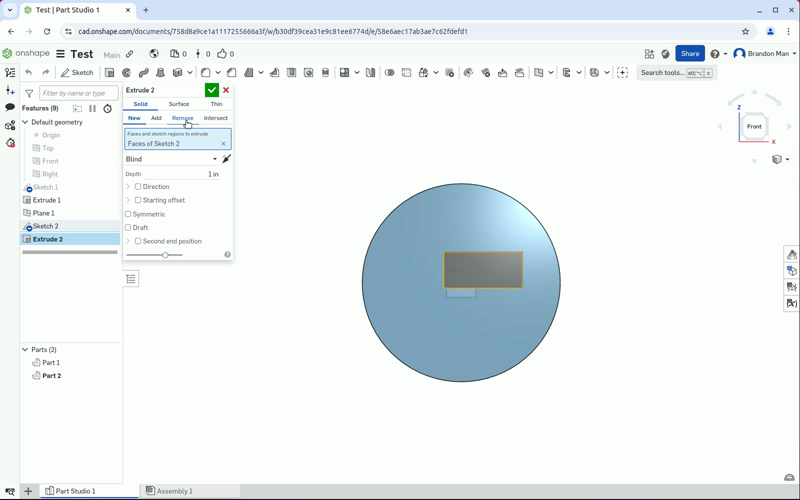
click(186, 120)
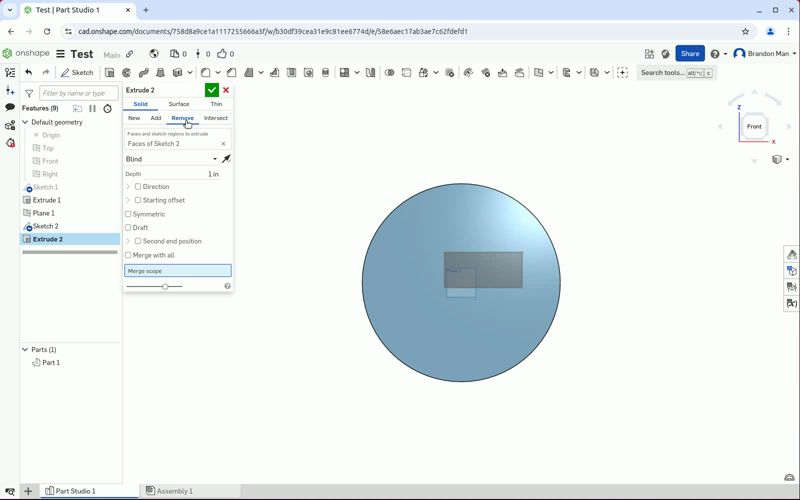
key(tab, 4)
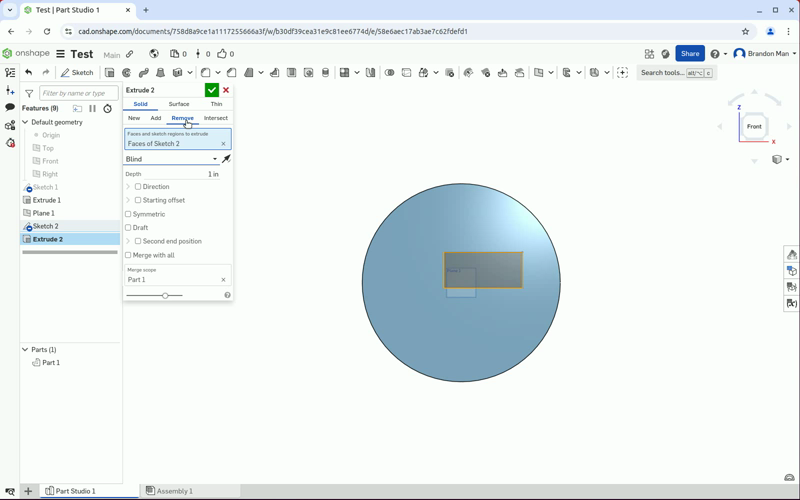
text(30.811)
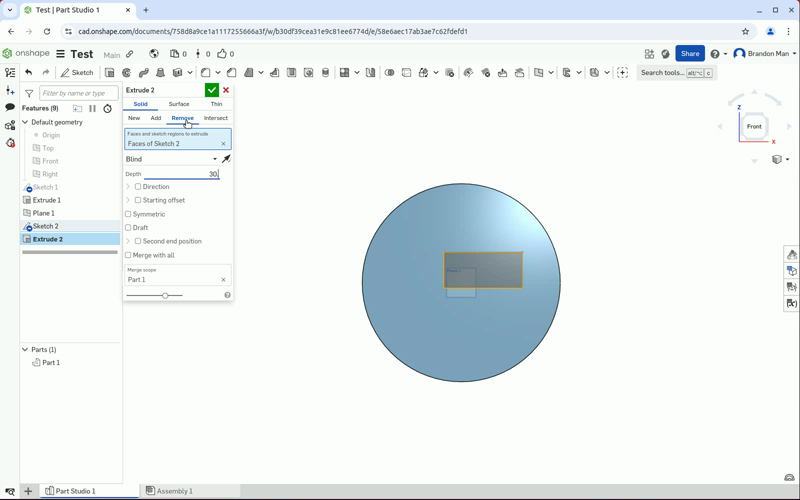
key(tab, 6)
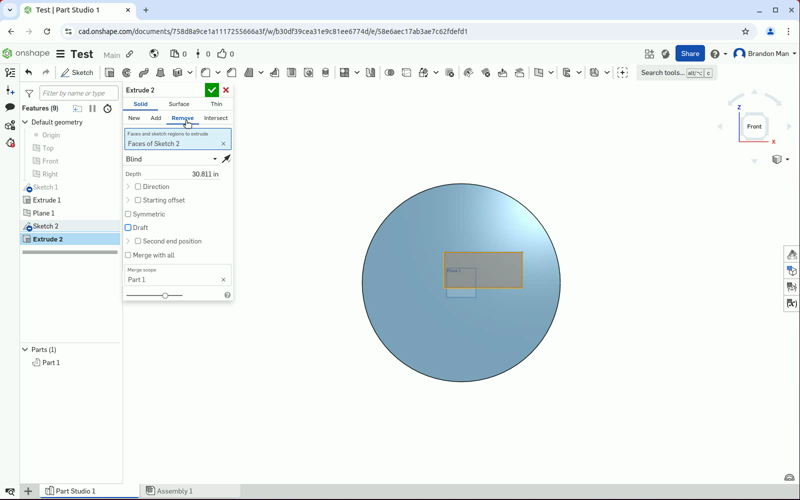
key(space)
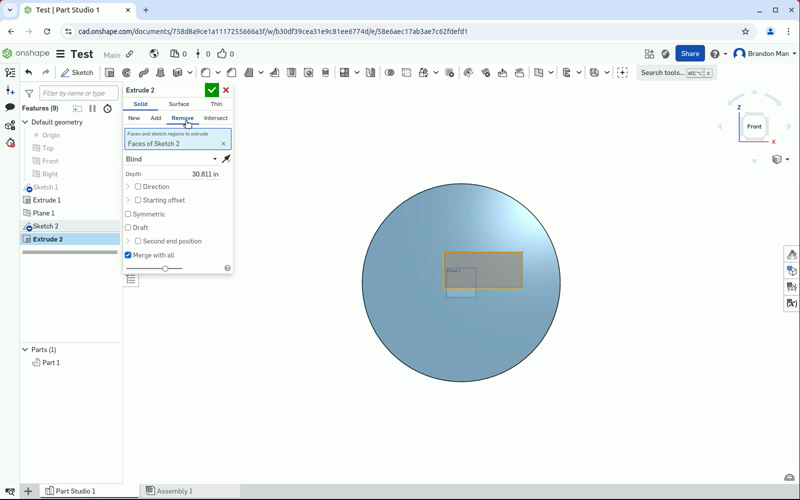
key(enter)
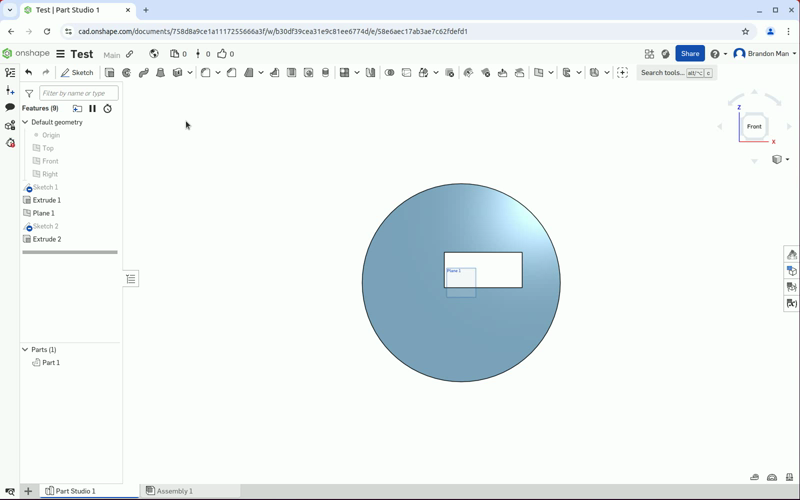
key(shift+h)
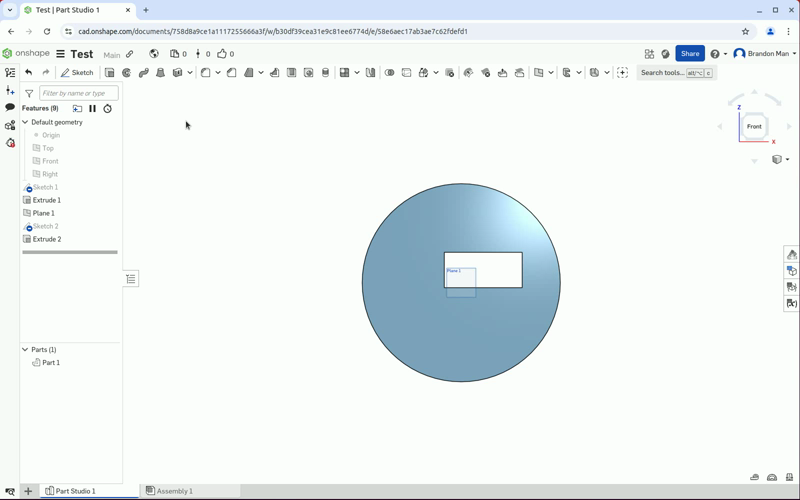
key(shift+h)
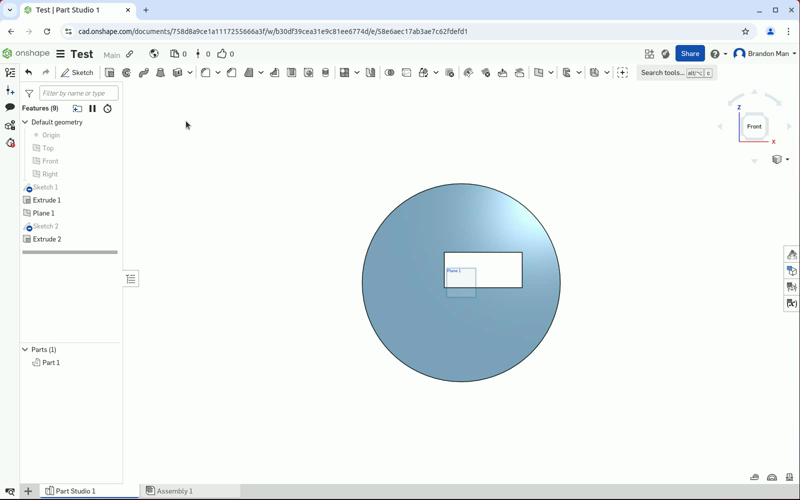
mouse_move(73, 189)
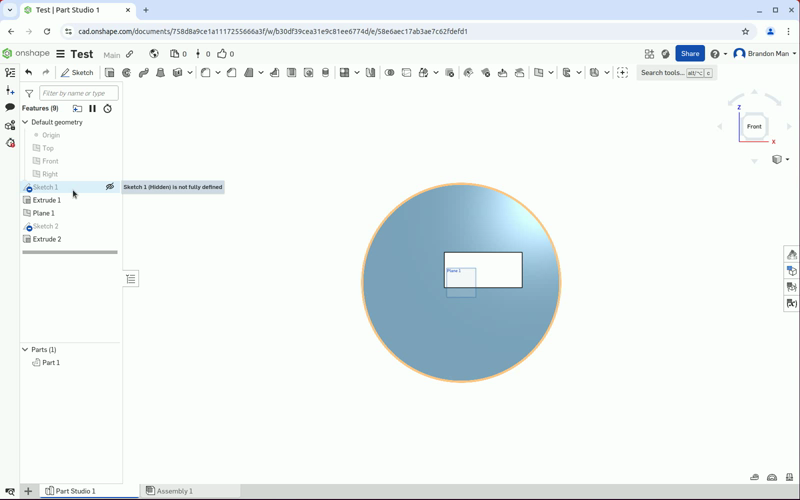
click(73, 189)
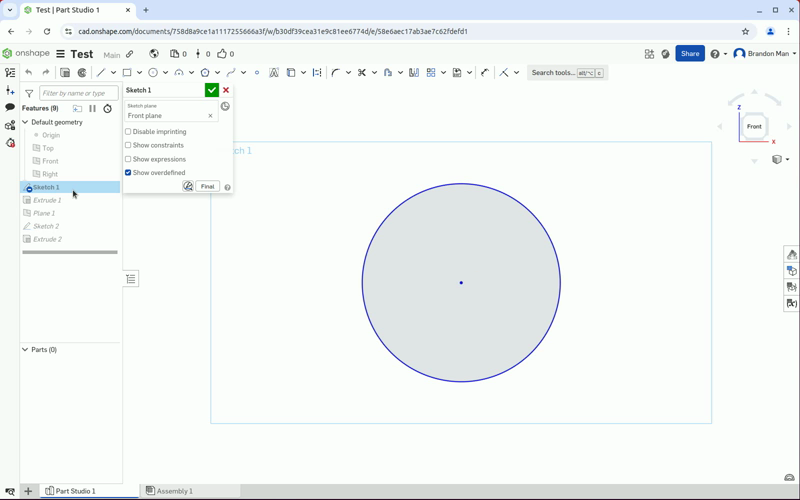
mouse_move(229, 92)
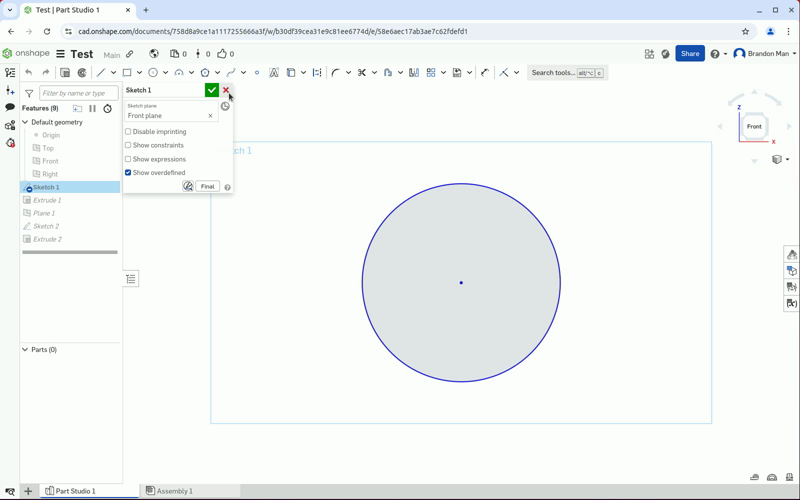
click(229, 92)
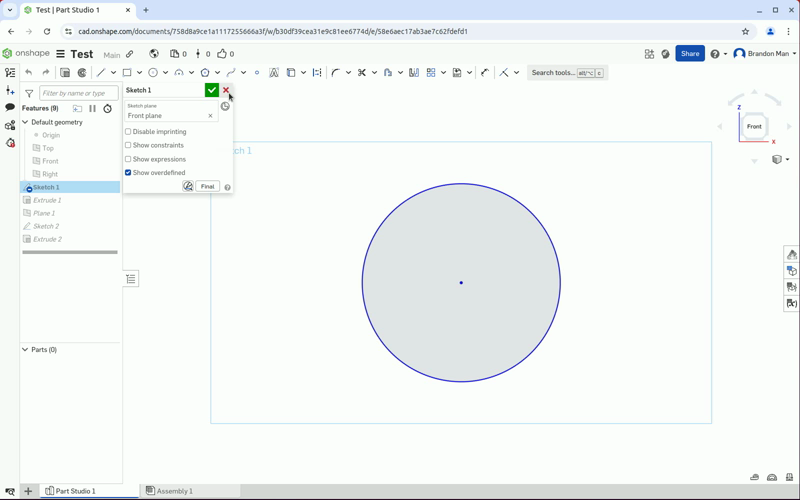
key(shift+s)
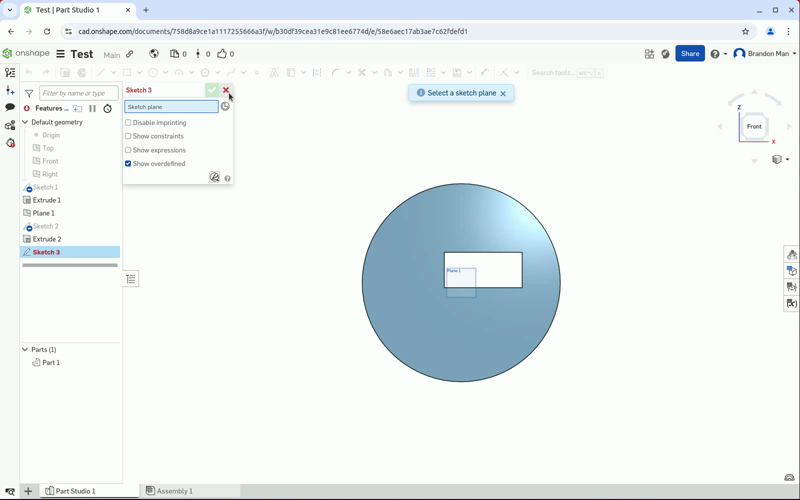
mouse_move(73, 215)
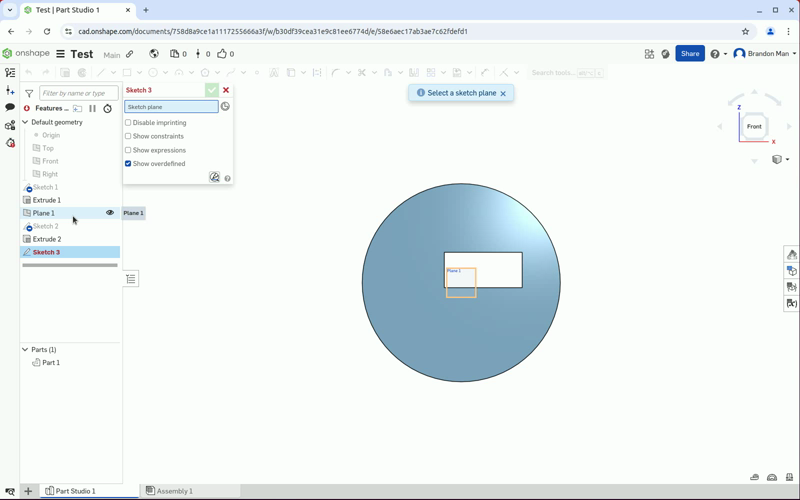
click(73, 215)
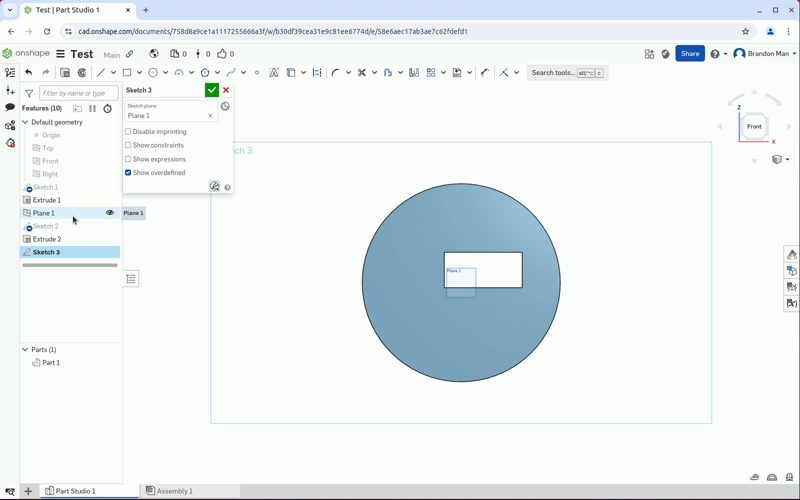
mouse_move(73, 352)
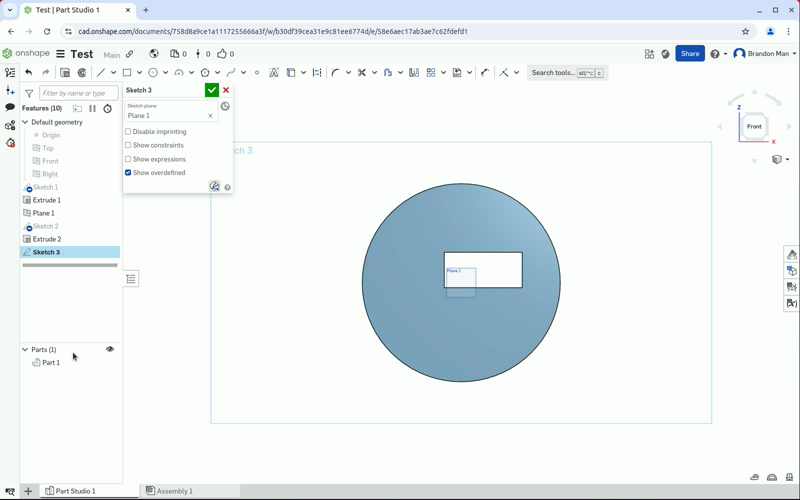
key(y)
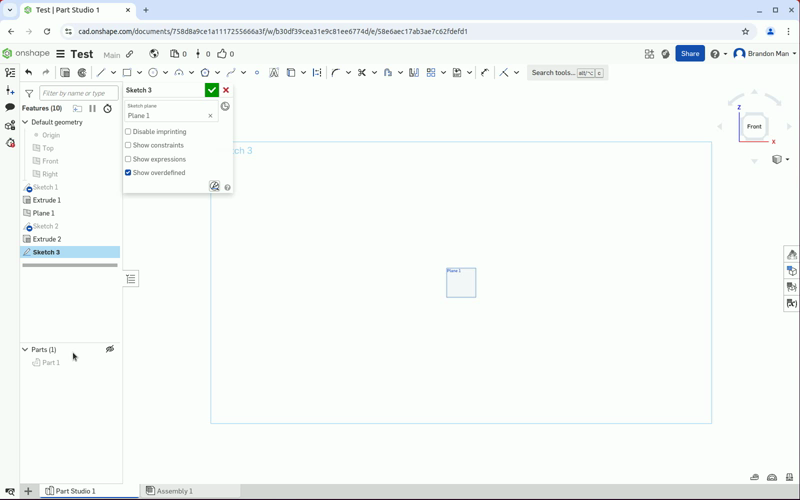
key(l)
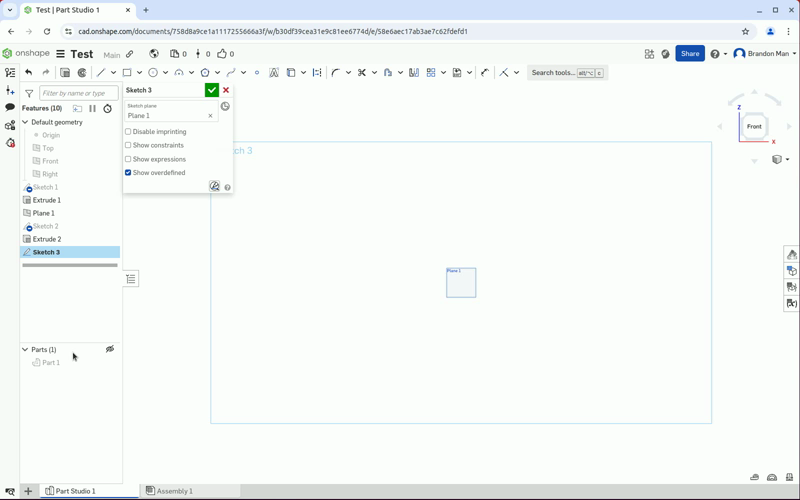
key_down(shift)
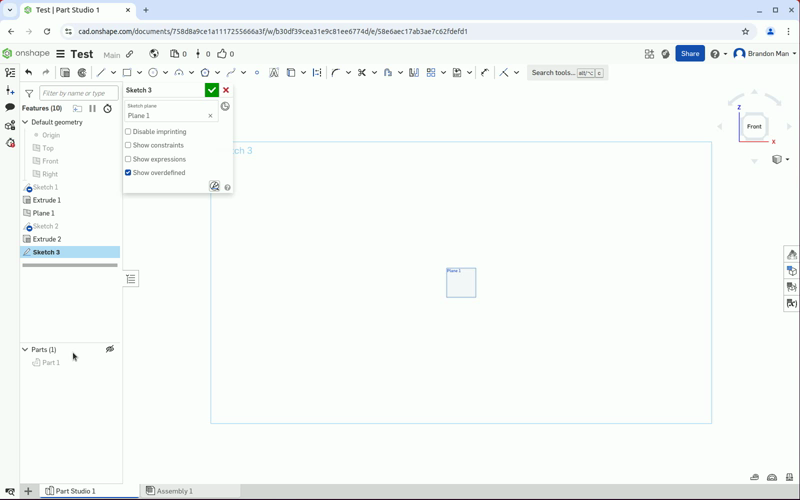
mouse_move(401, 272)
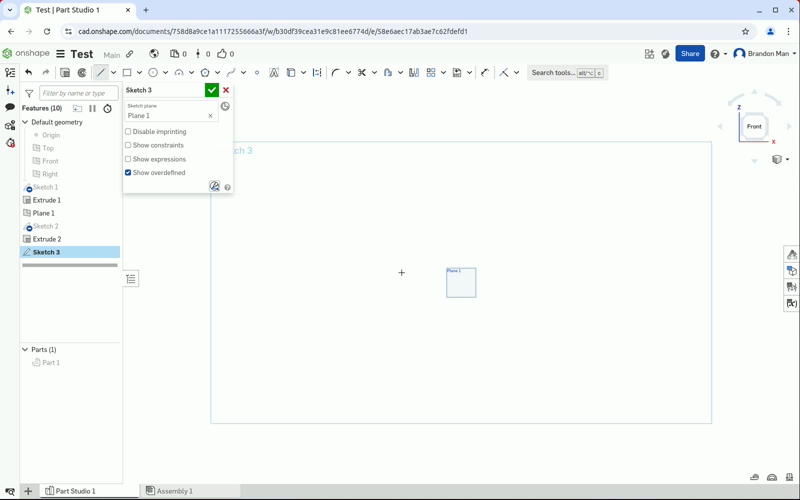
click(401, 272)
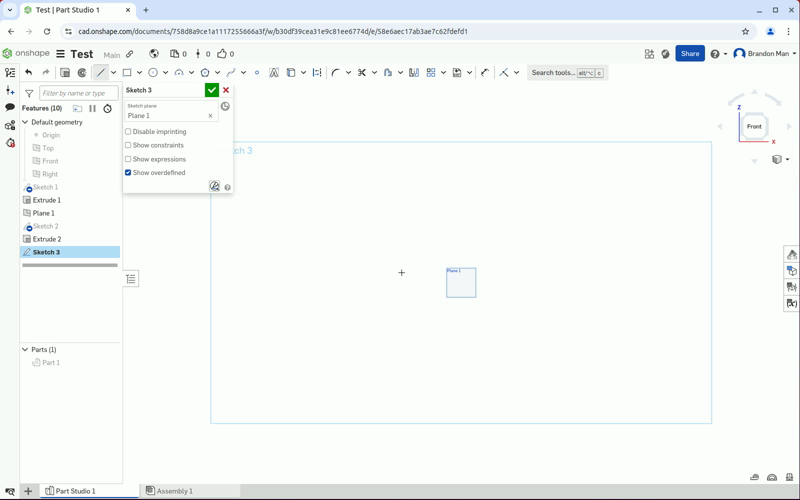
key_up(shift)
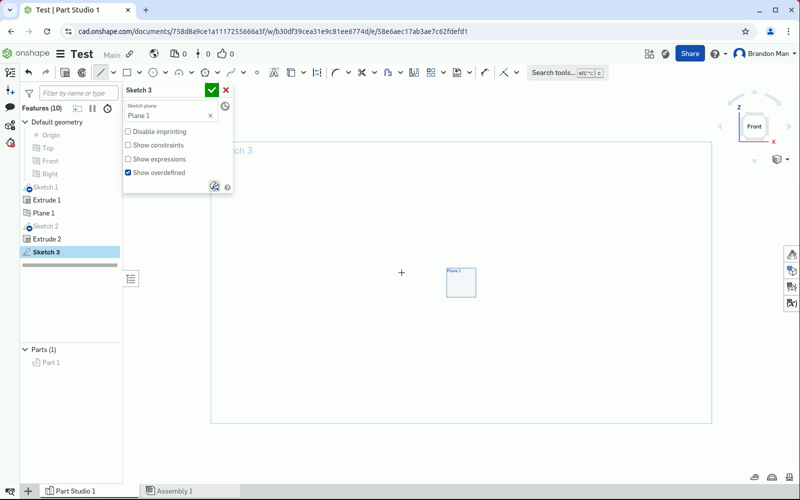
key_down(shift)
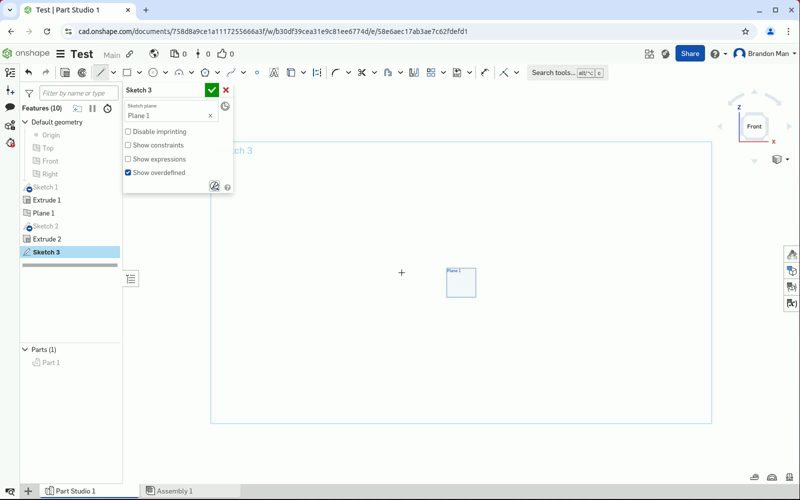
mouse_move(431, 272)
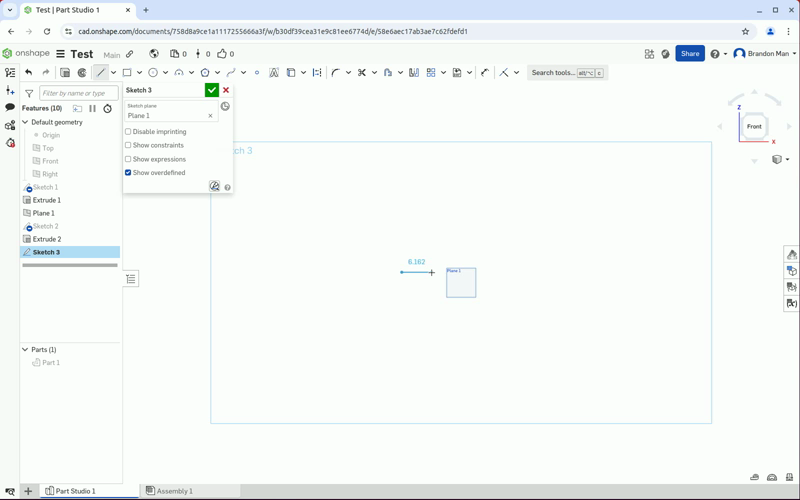
mouse_move(413, 291)
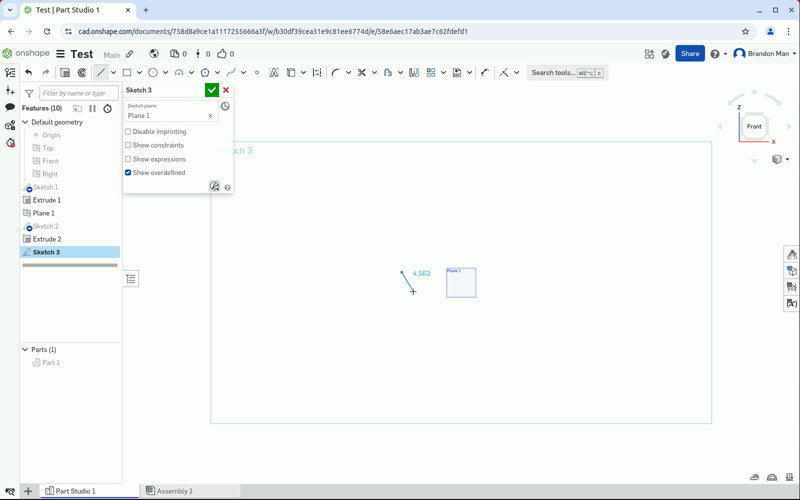
click(413, 291)
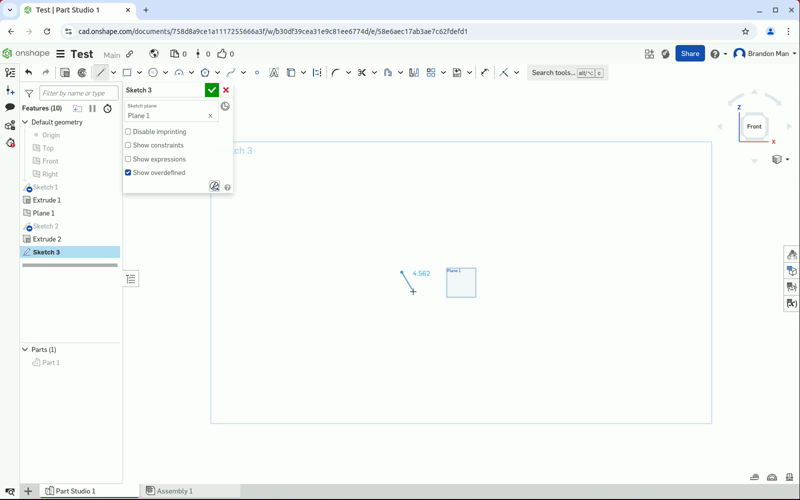
key_up(shift)
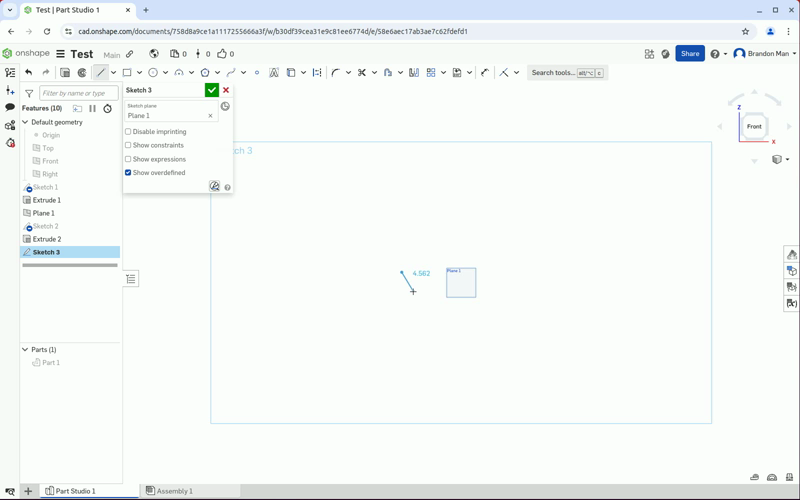
key_down(shift)
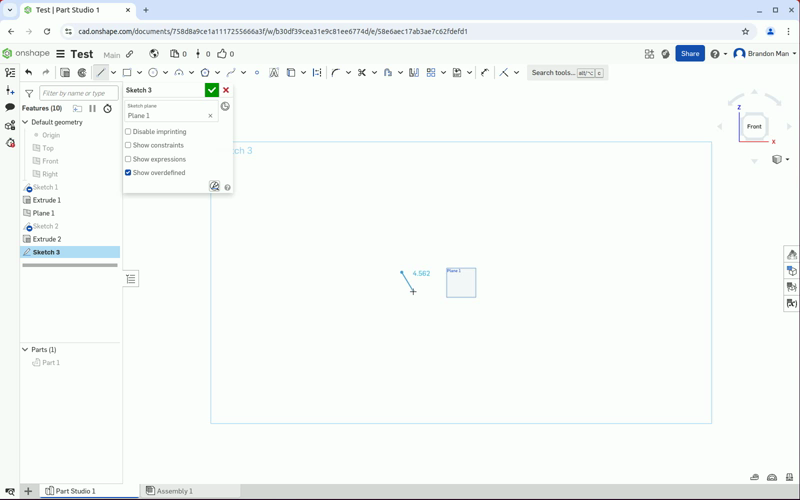
mouse_move(443, 291)
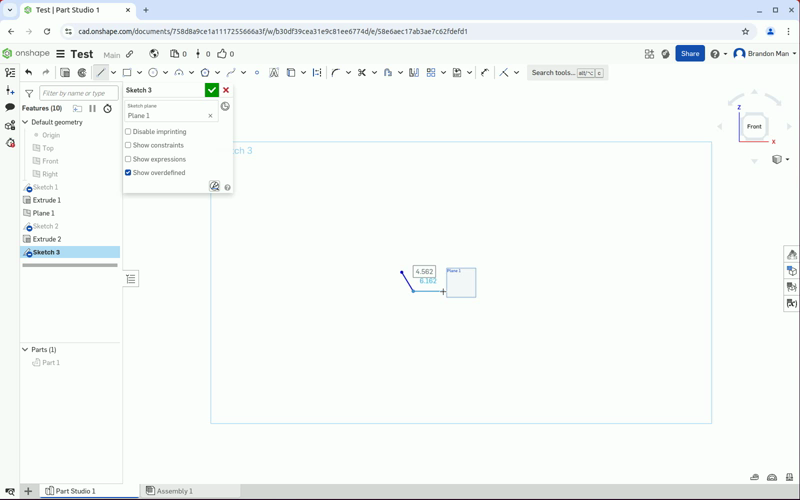
mouse_move(435, 291)
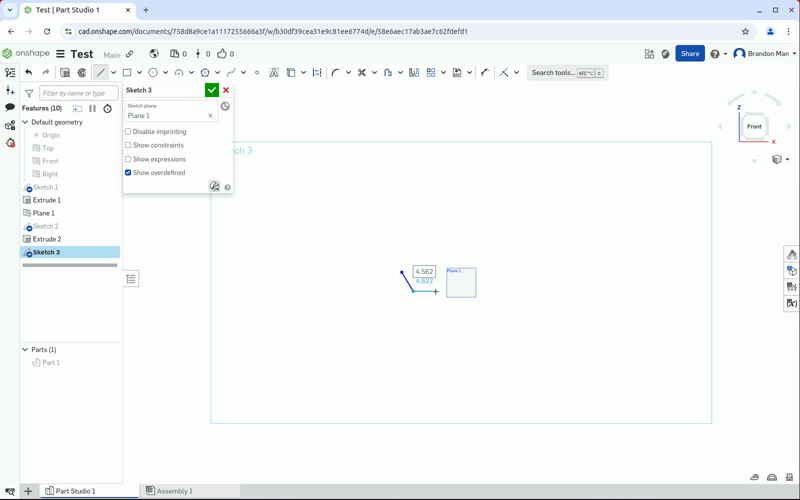
click(435, 291)
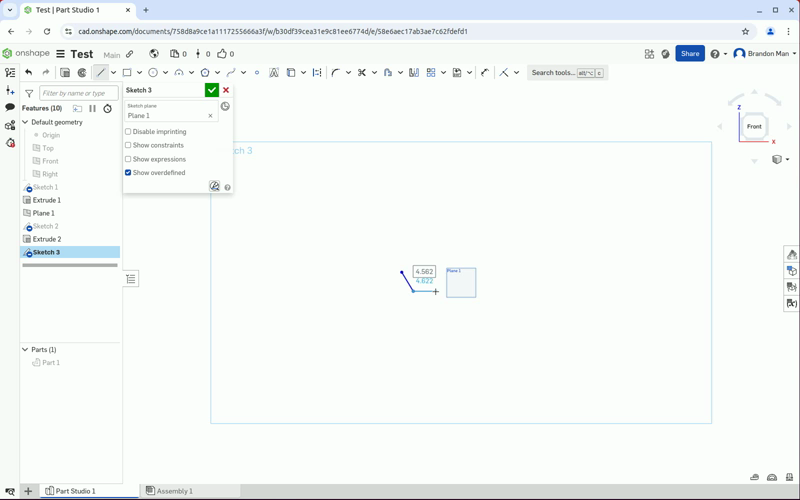
key_up(shift)
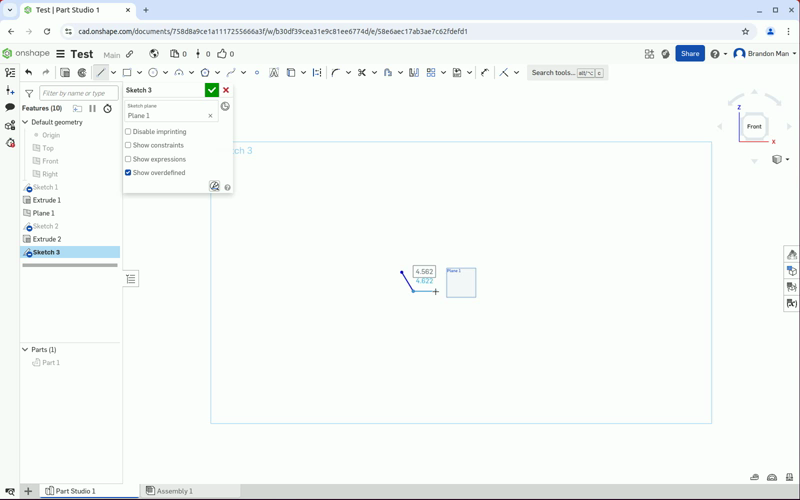
key_down(shift)
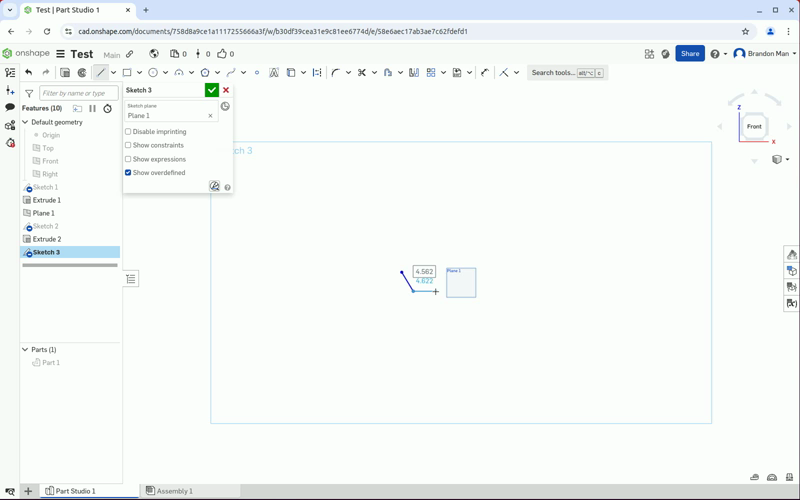
mouse_move(465, 291)
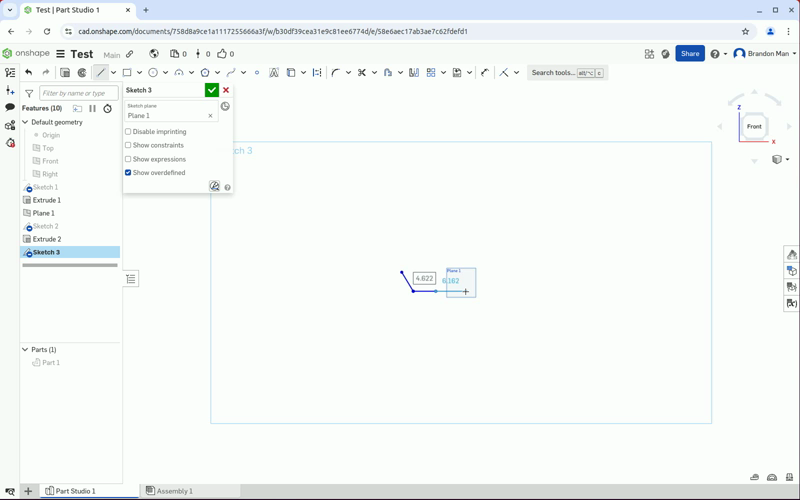
mouse_move(445, 274)
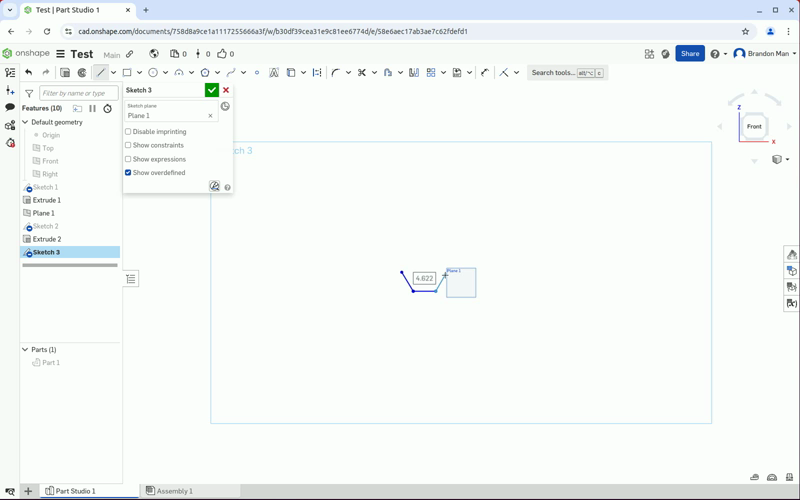
click(445, 274)
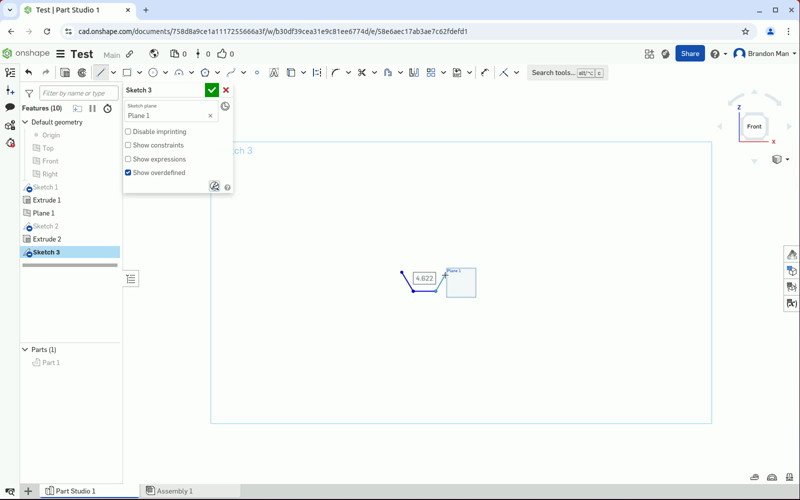
key_up(shift)
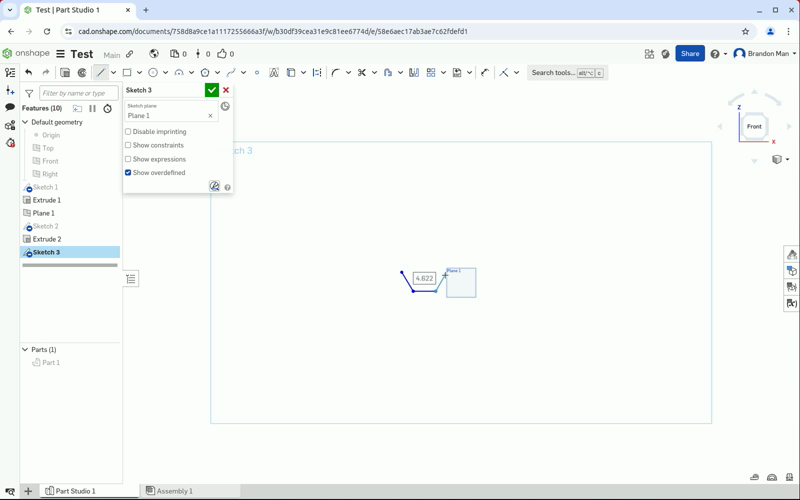
key_down(shift)
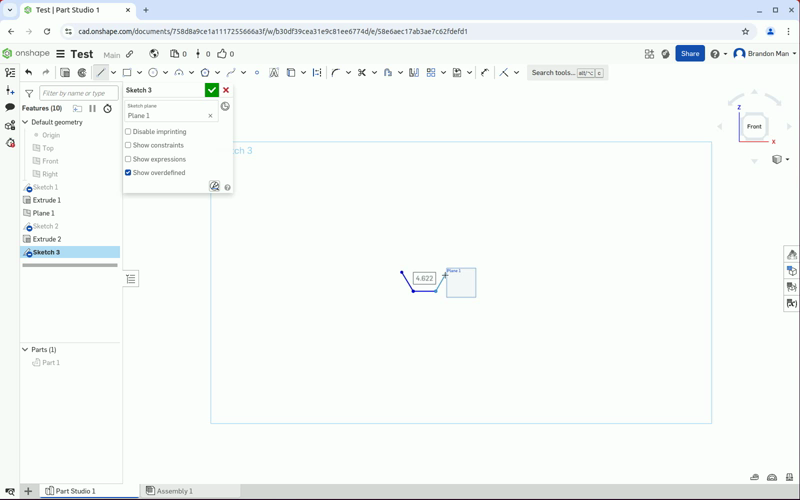
mouse_move(475, 274)
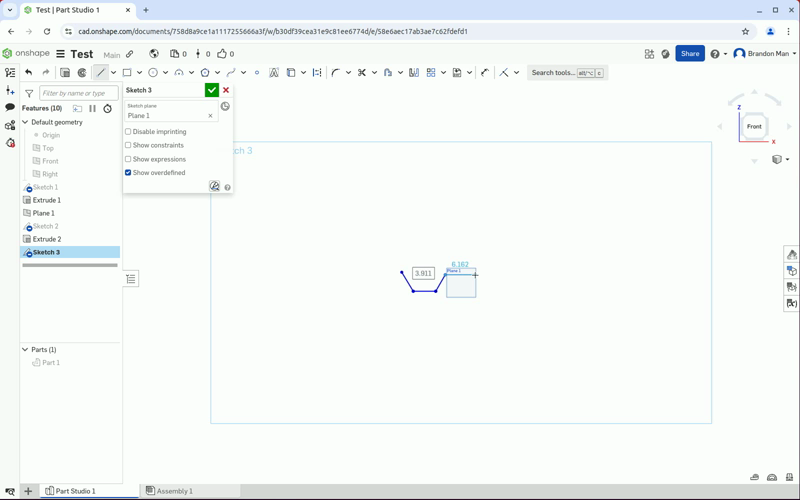
mouse_move(445, 270)
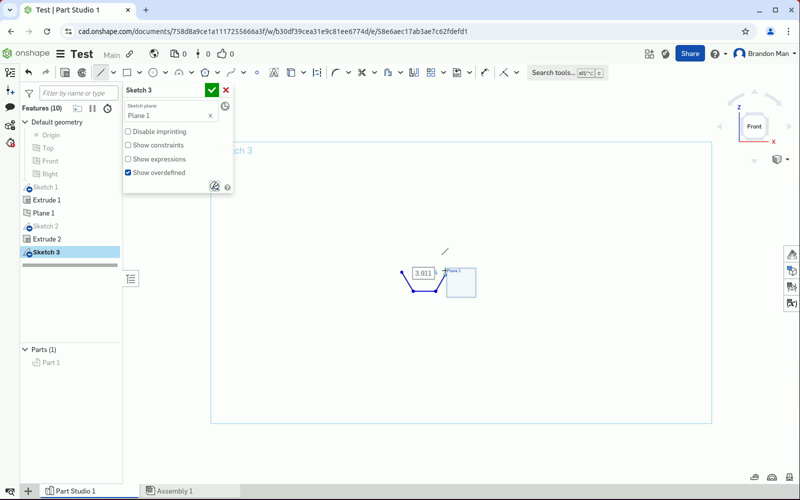
scroll(6)
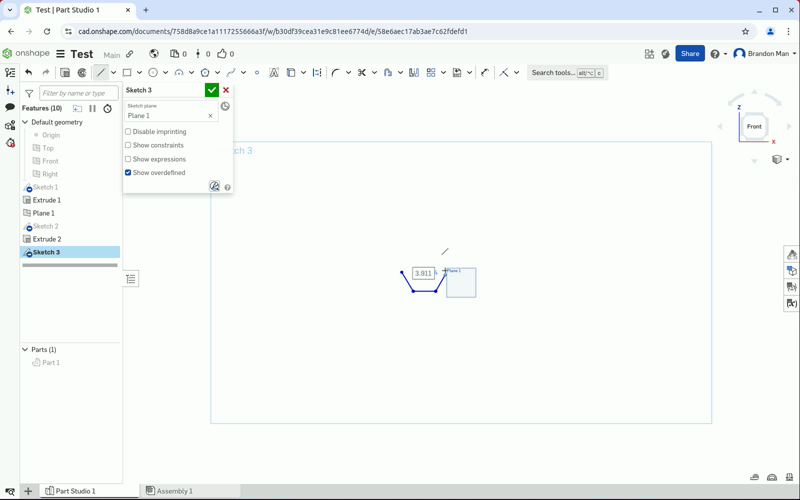
scroll(6)
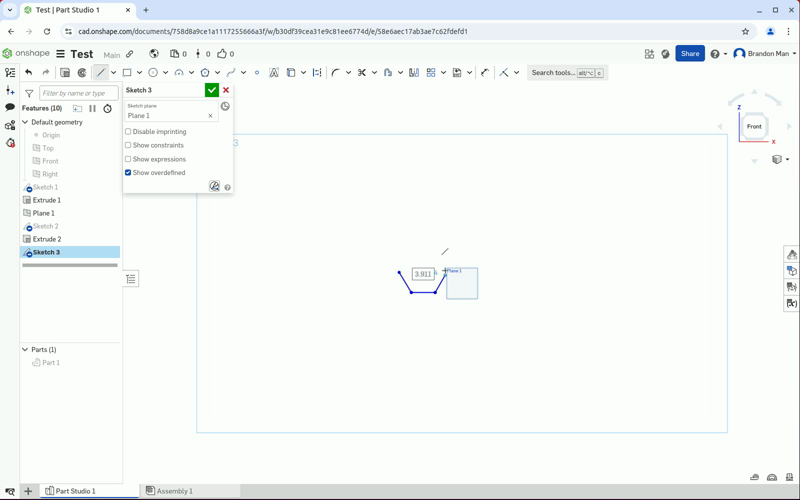
scroll(6)
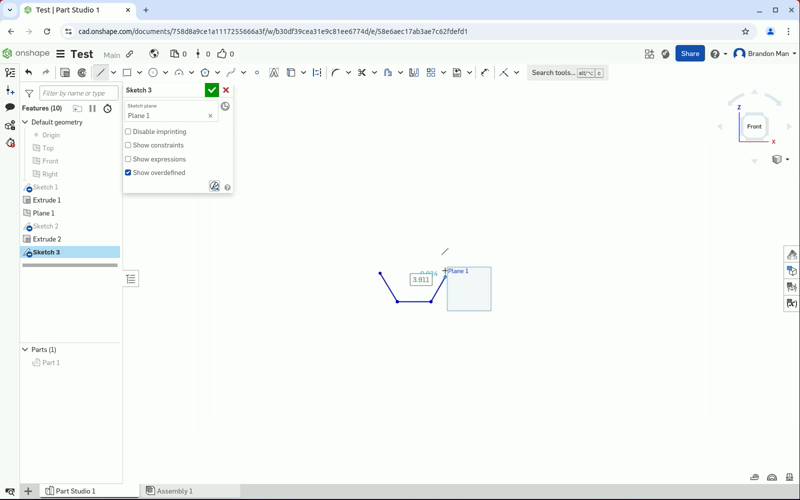
scroll(6)
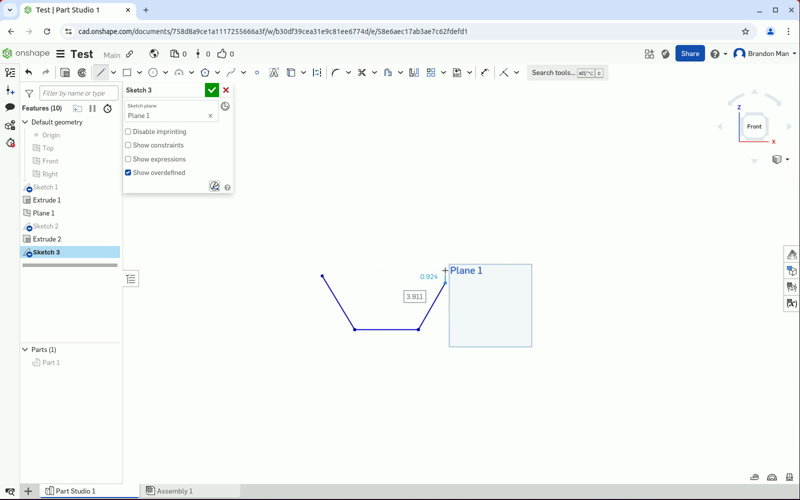
scroll(6)
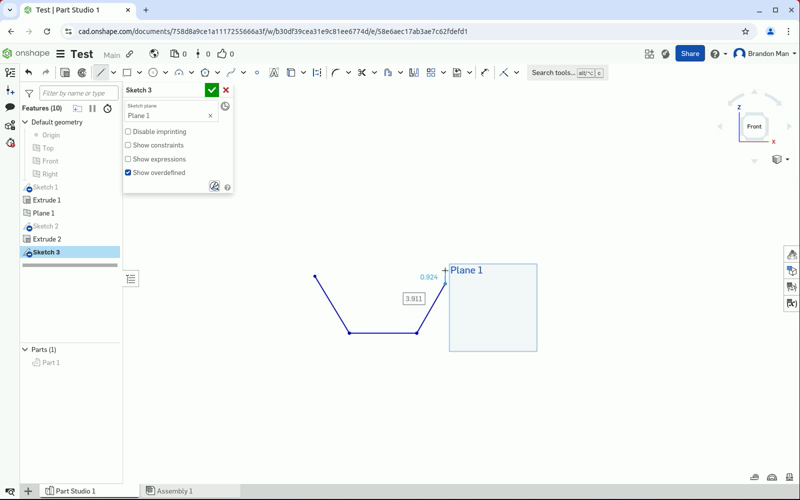
scroll(6)
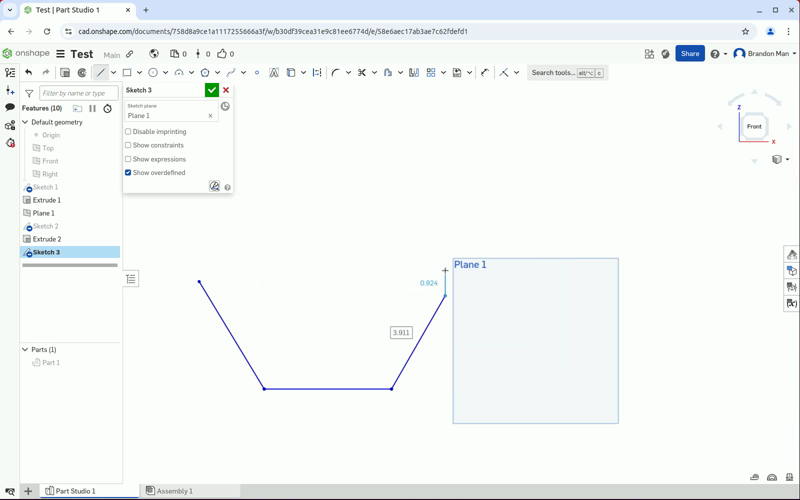
scroll(6)
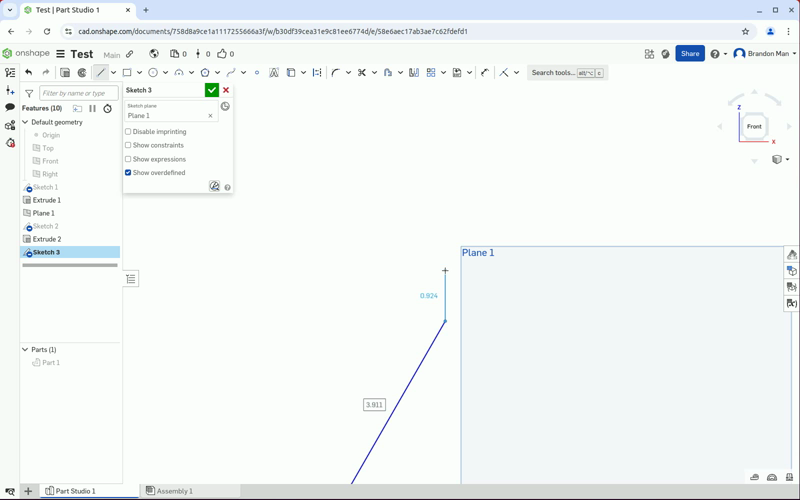
click(445, 270)
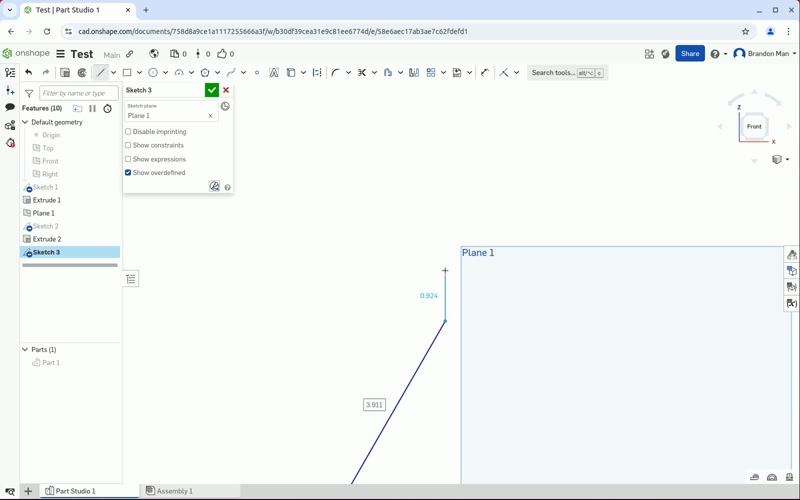
scroll(-6)
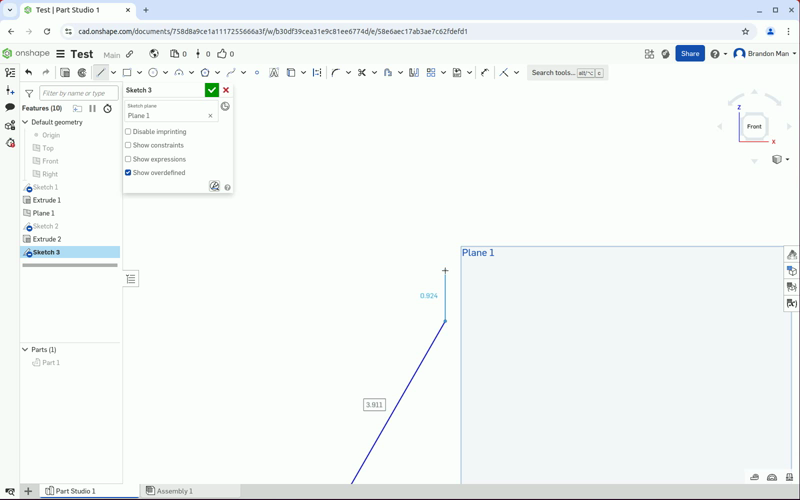
scroll(-6)
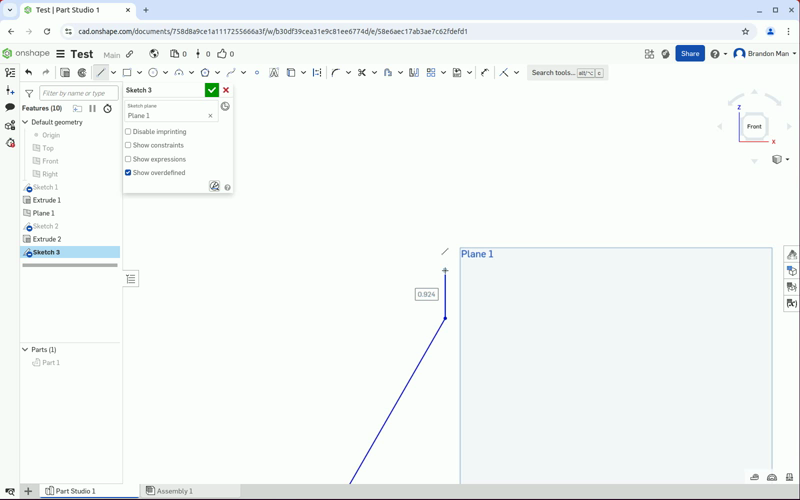
scroll(-6)
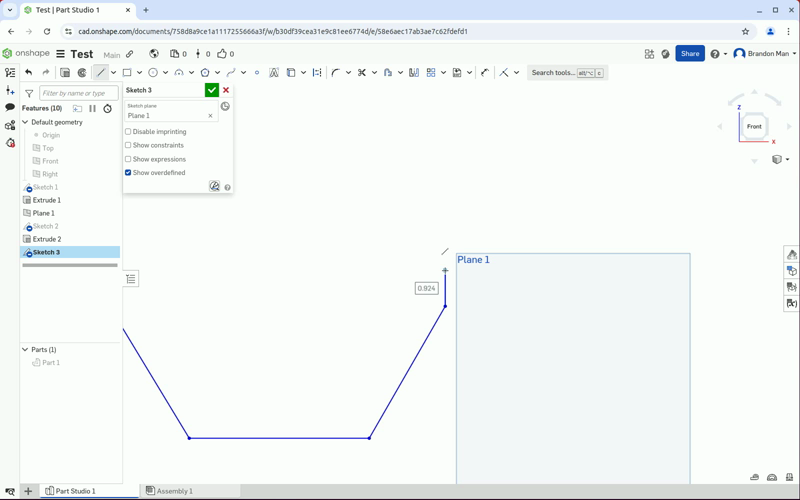
scroll(-6)
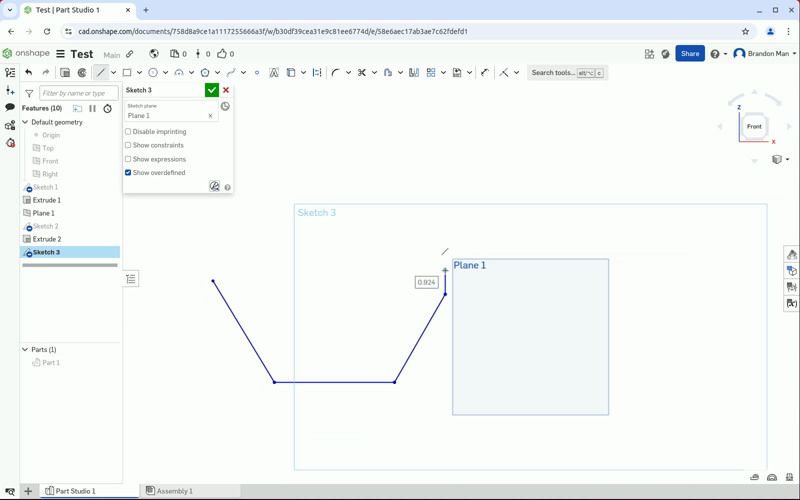
scroll(-6)
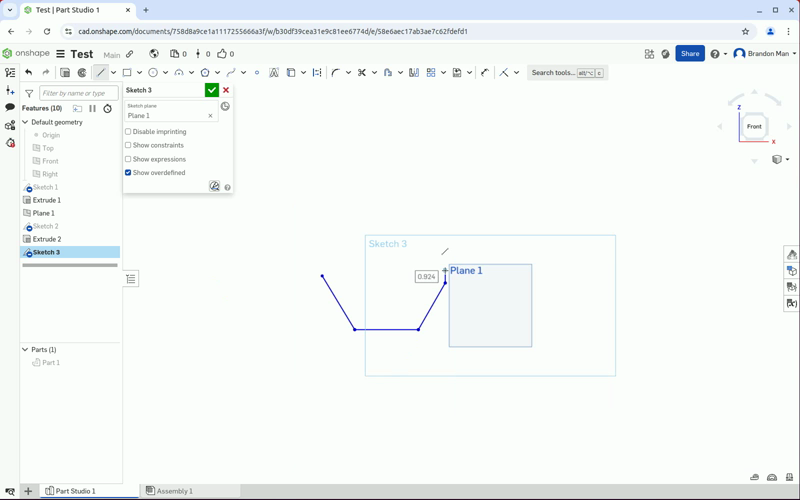
scroll(-6)
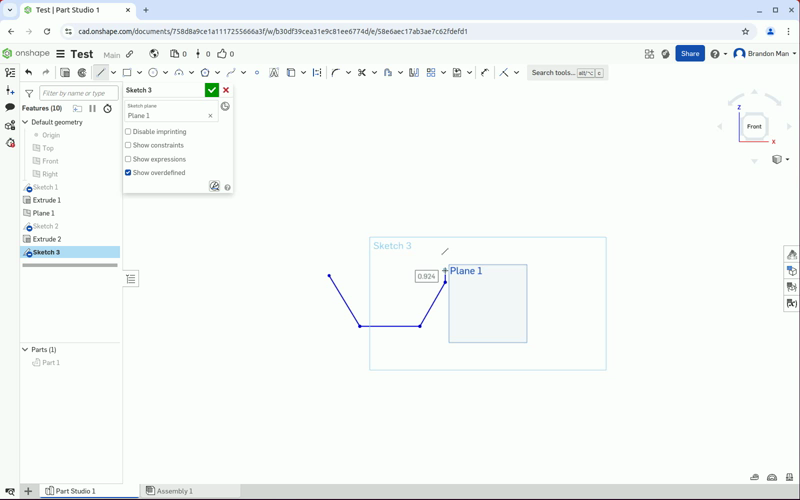
scroll(-6)
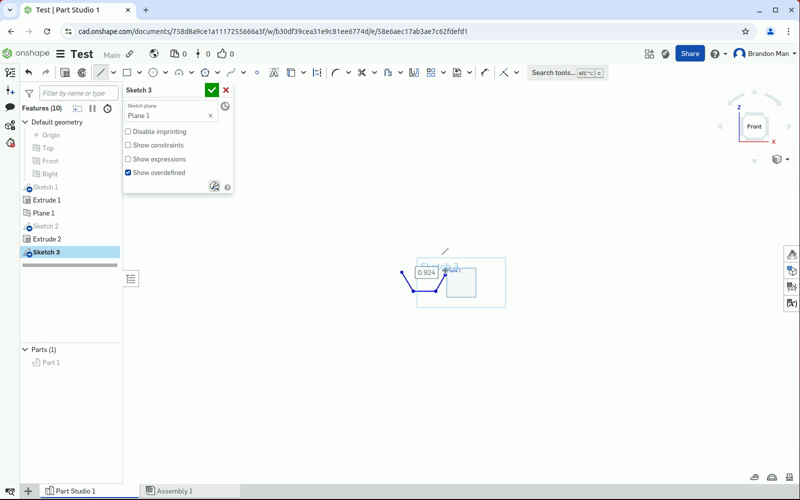
key_up(shift)
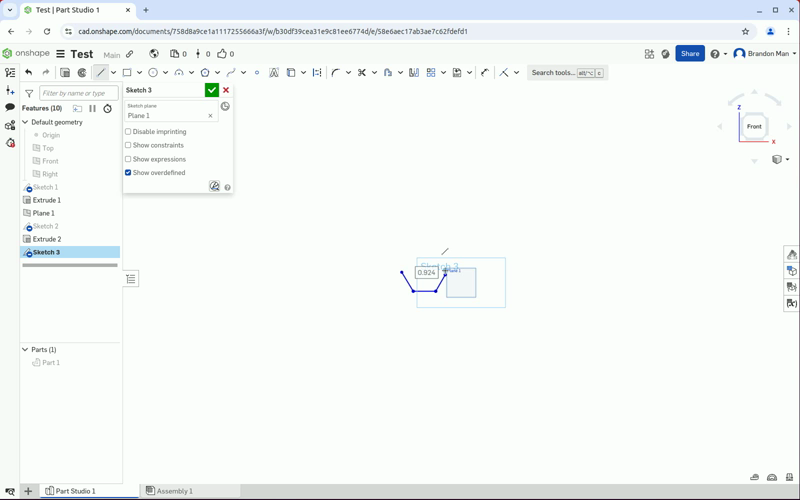
key_down(shift)
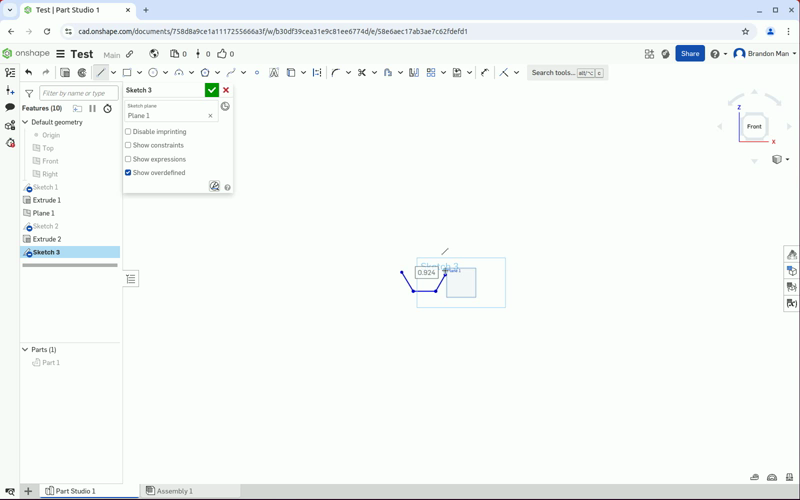
mouse_move(475, 270)
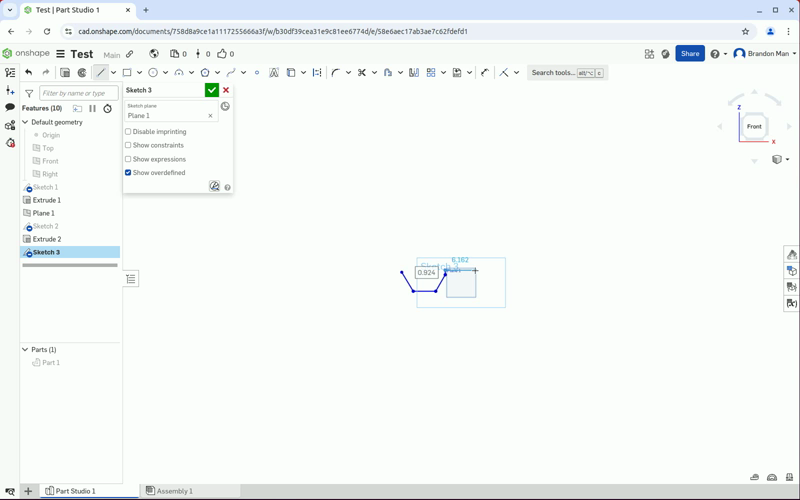
mouse_move(435, 253)
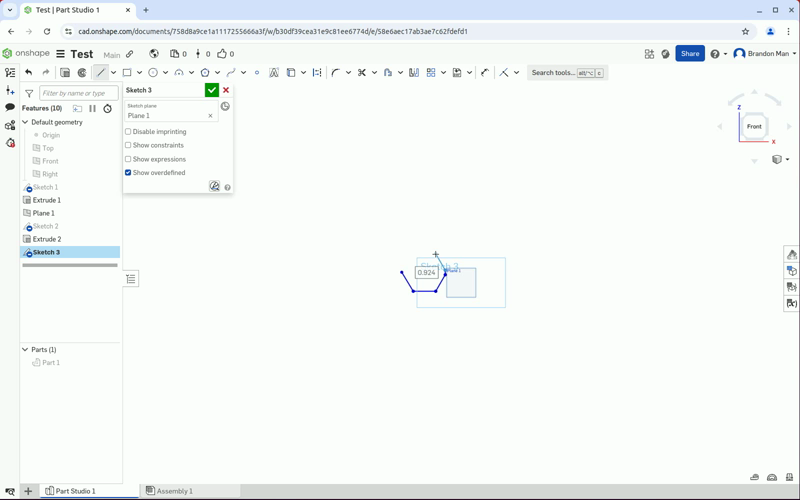
click(435, 253)
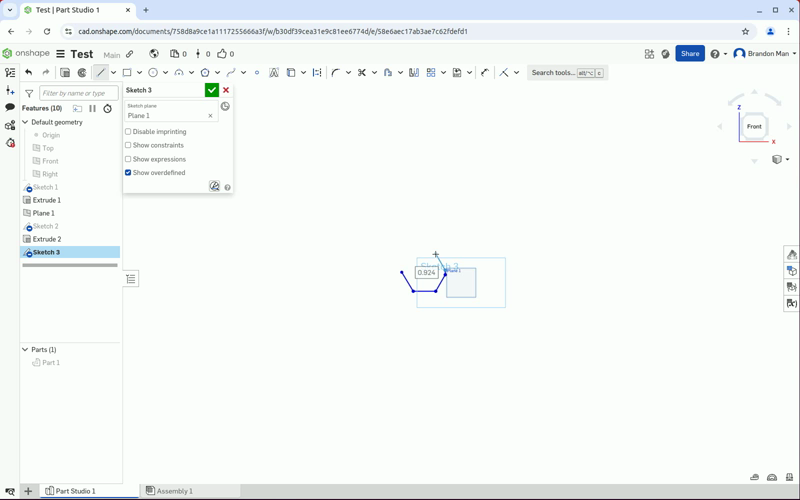
key_up(shift)
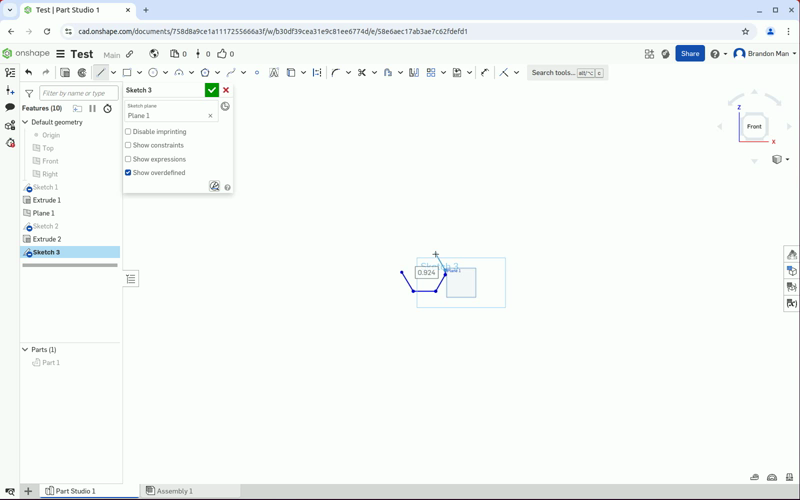
key_down(shift)
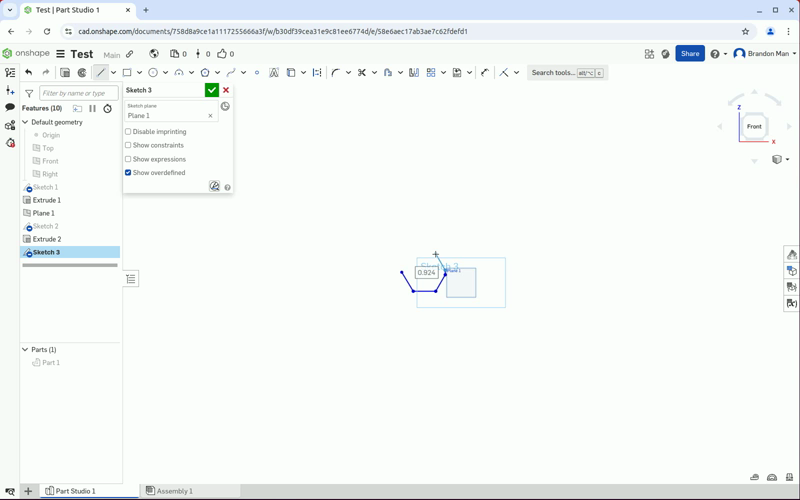
mouse_move(465, 253)
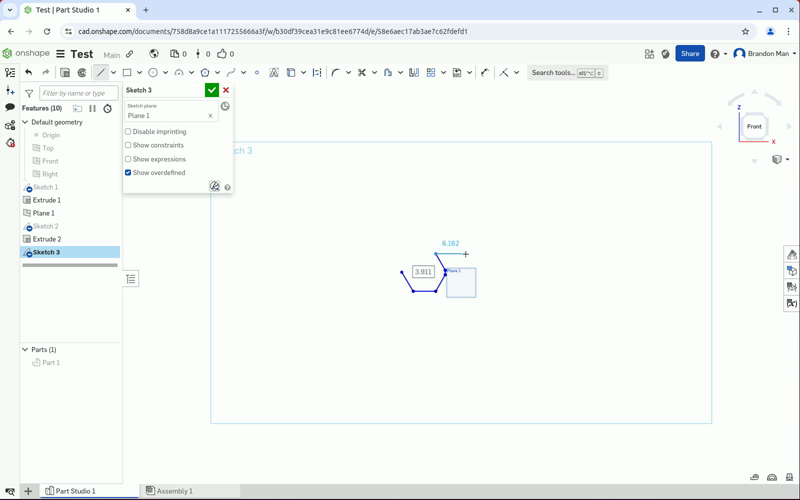
mouse_move(413, 253)
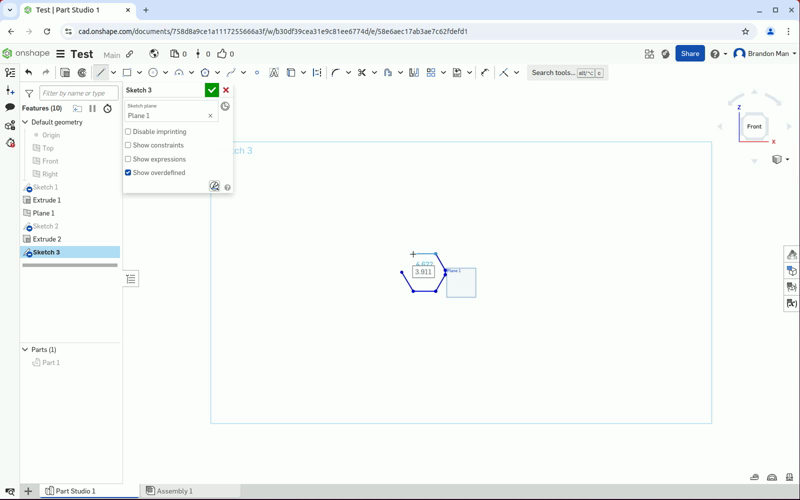
click(413, 253)
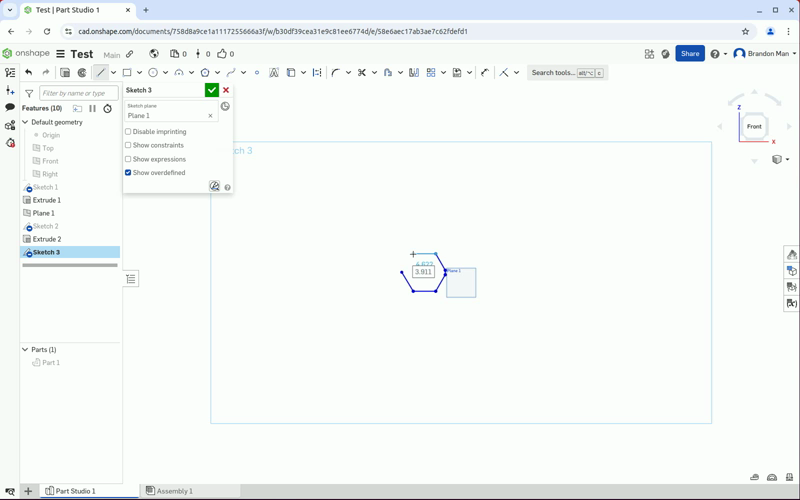
key_up(shift)
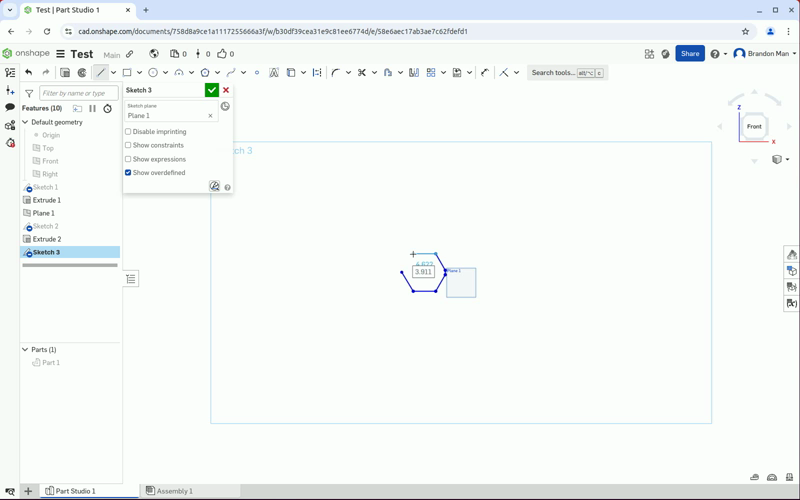
mouse_move(443, 253)
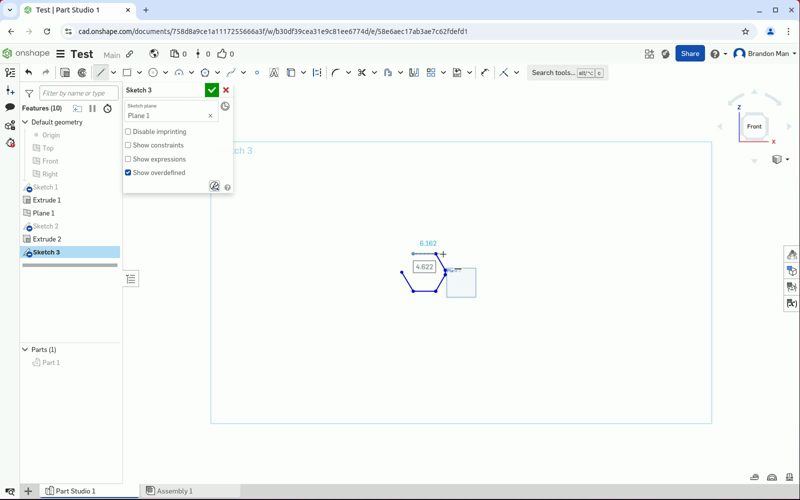
key_down(shift)
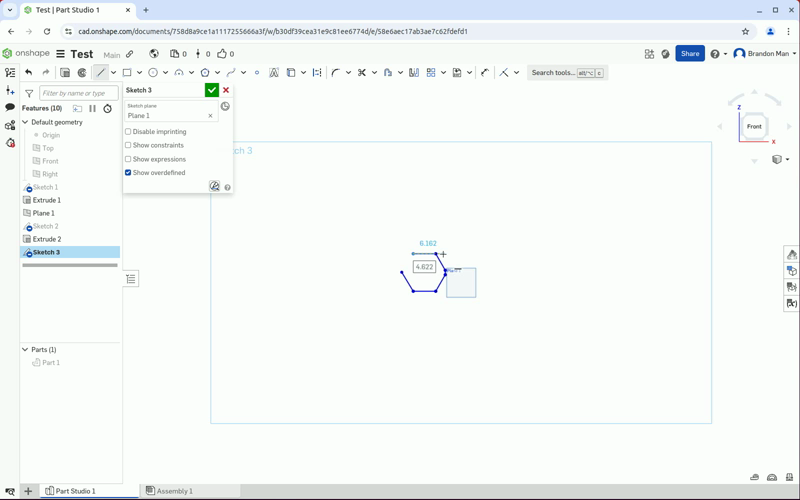
mouse_move(401, 272)
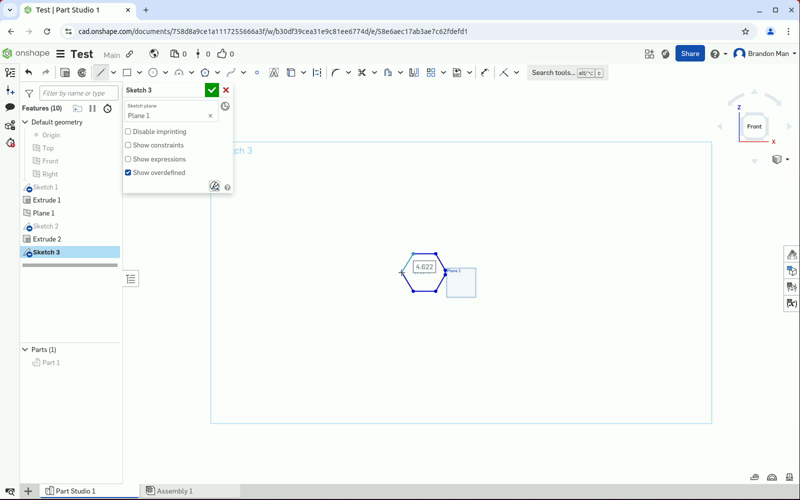
key_up(shift)
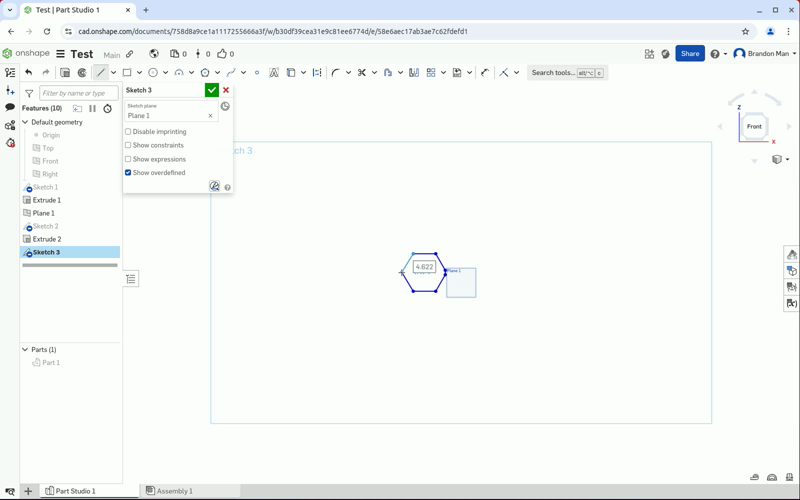
click(401, 272)
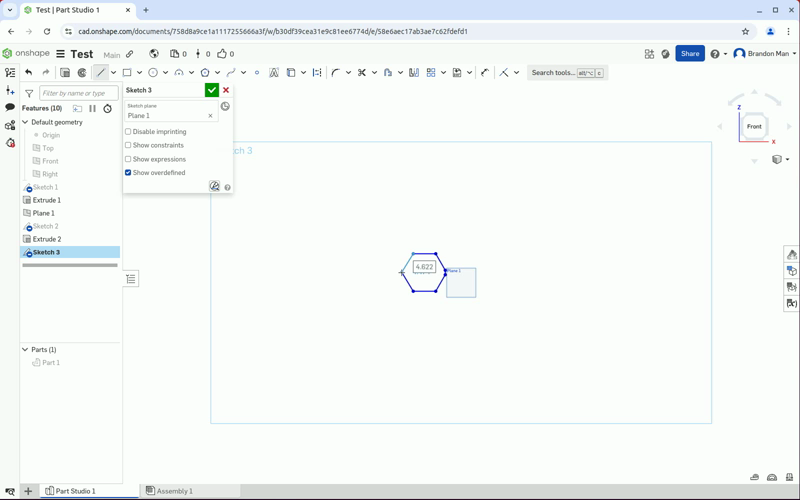
key(esc)
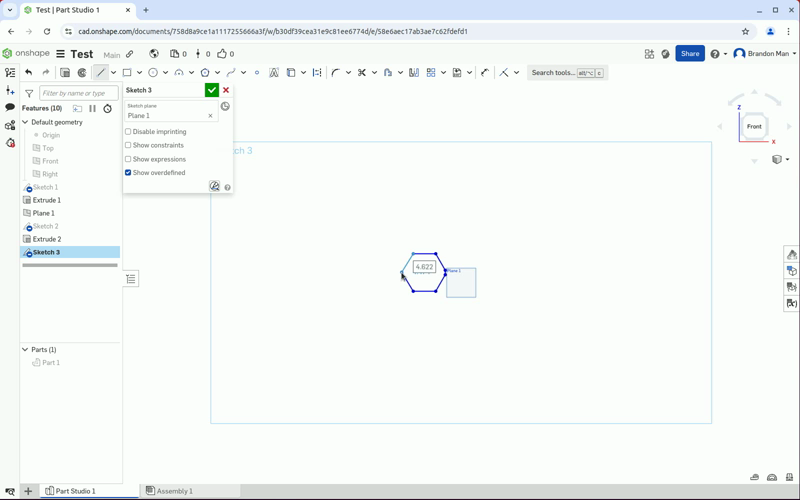
mouse_move(430, 289)
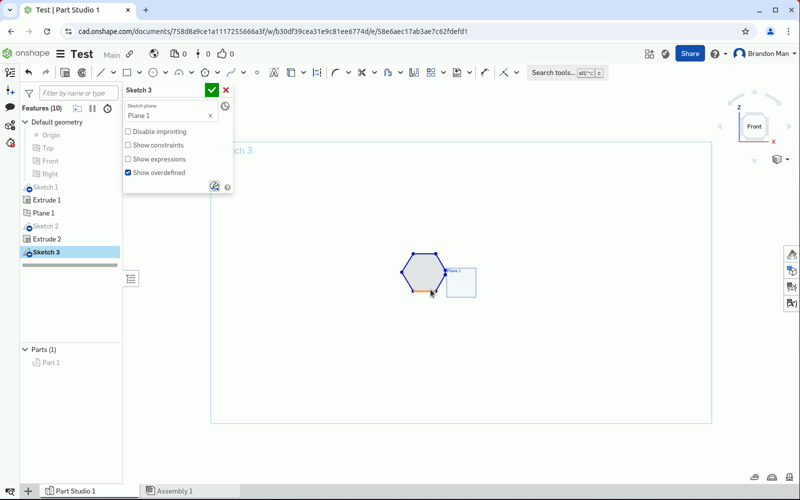
scroll(6)
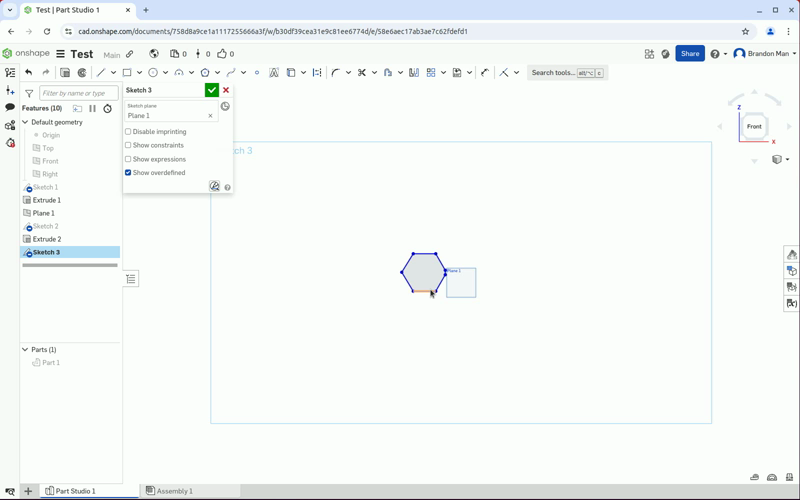
scroll(6)
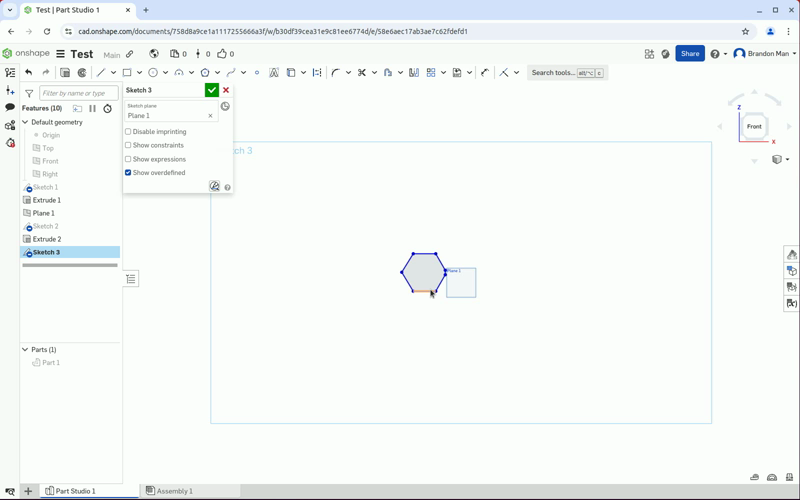
scroll(6)
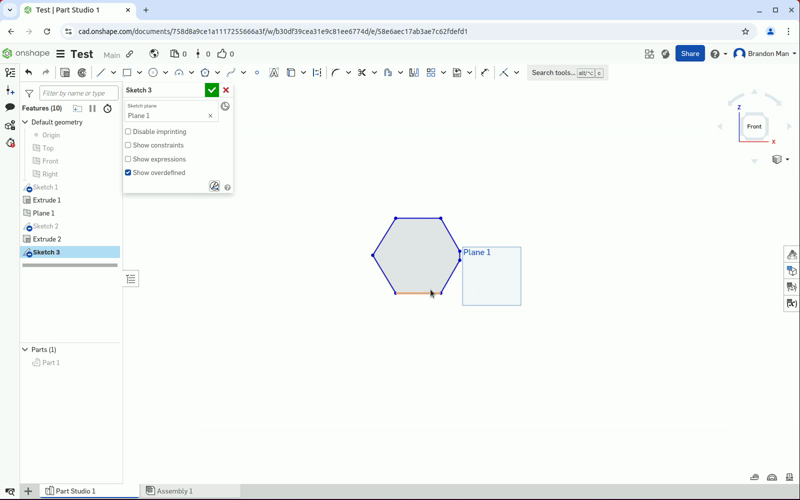
scroll(6)
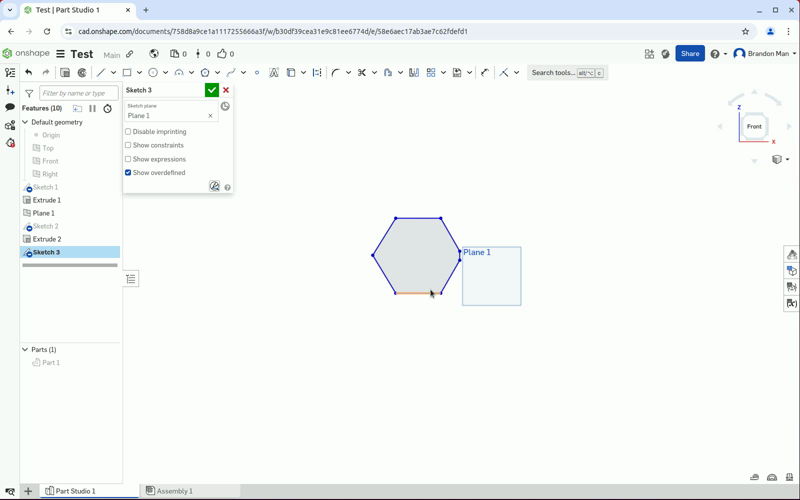
scroll(6)
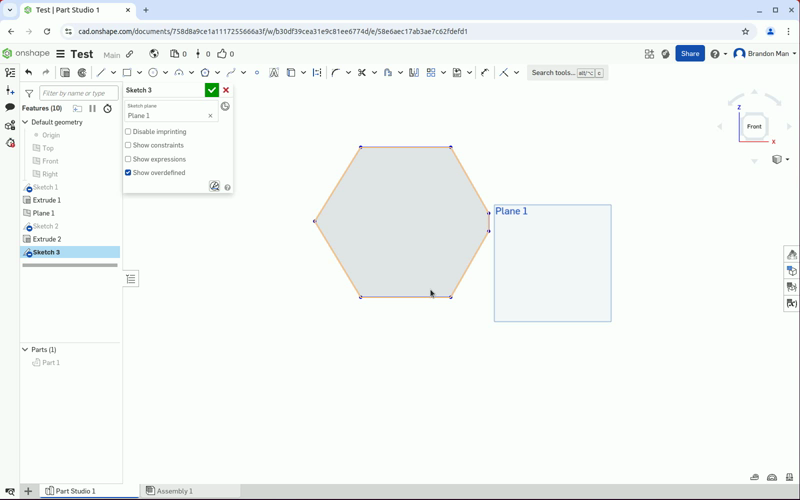
scroll(6)
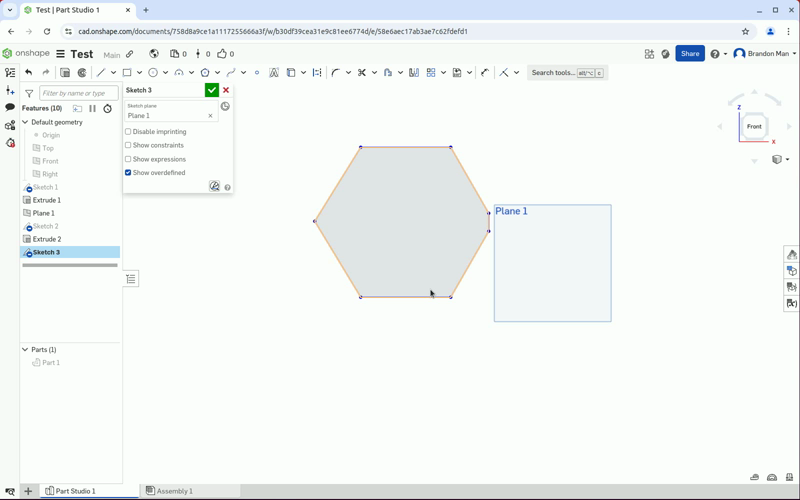
scroll(6)
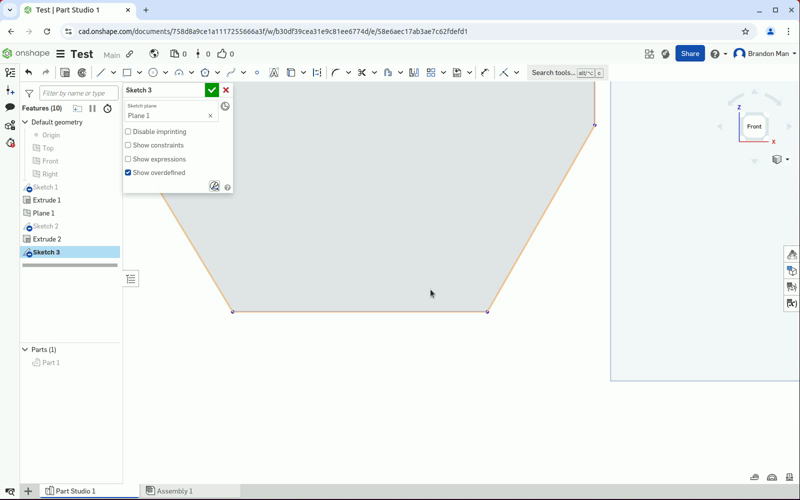
click(430, 289)
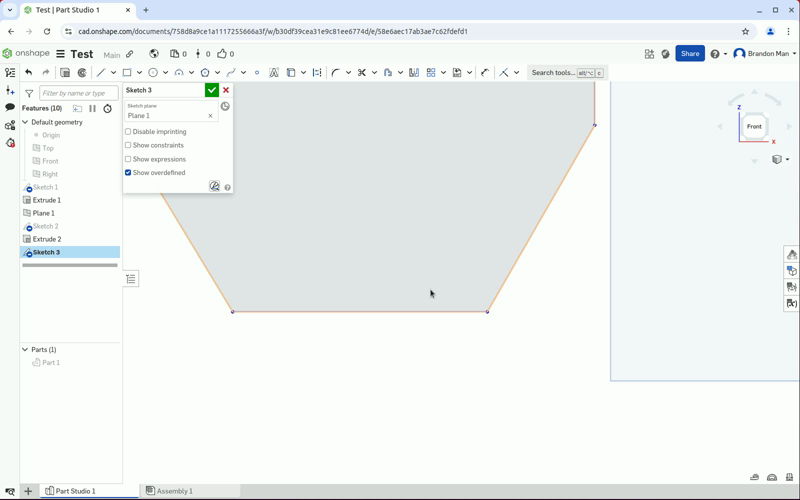
scroll(-6)
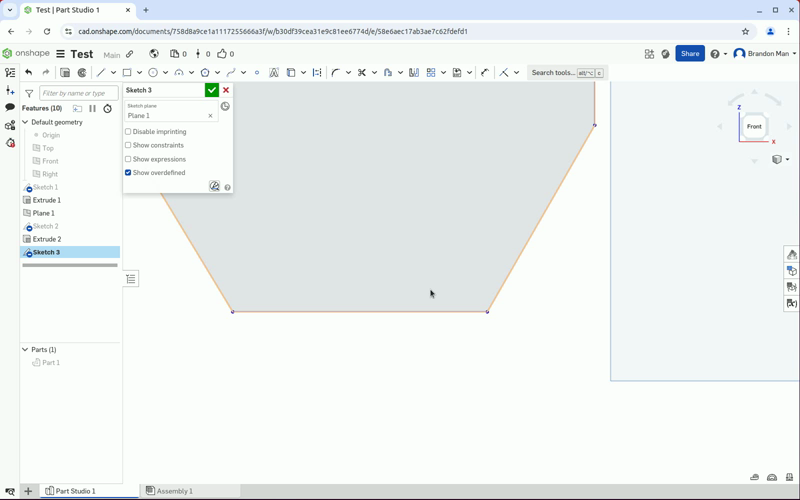
scroll(-6)
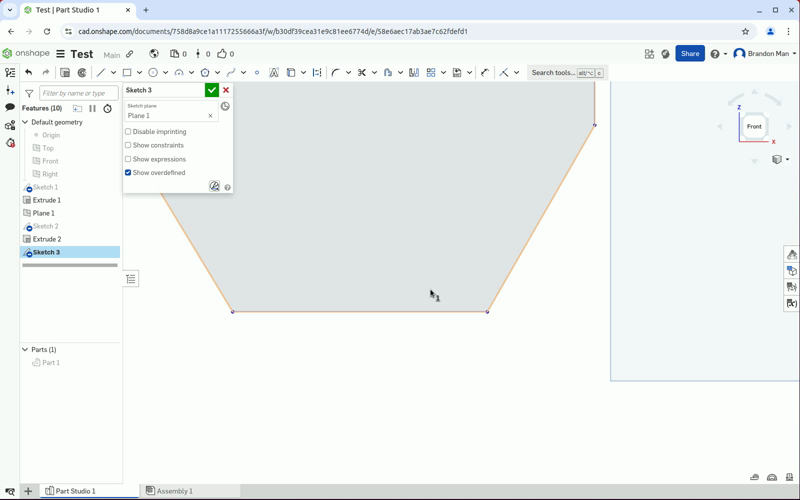
scroll(-6)
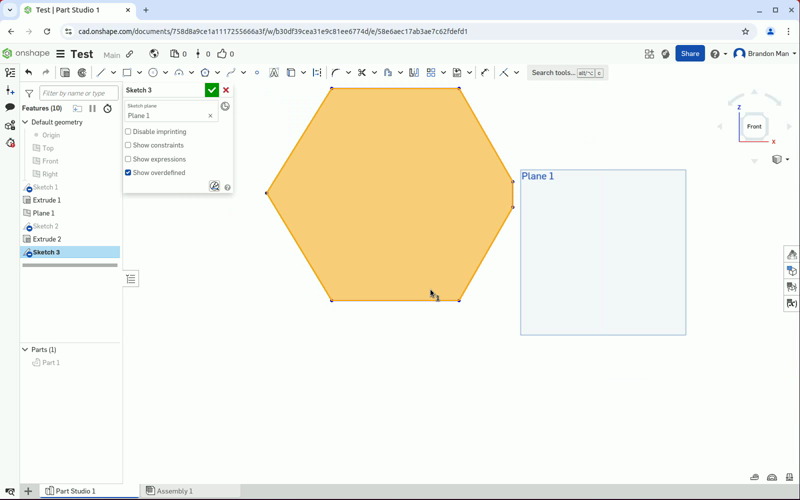
scroll(-6)
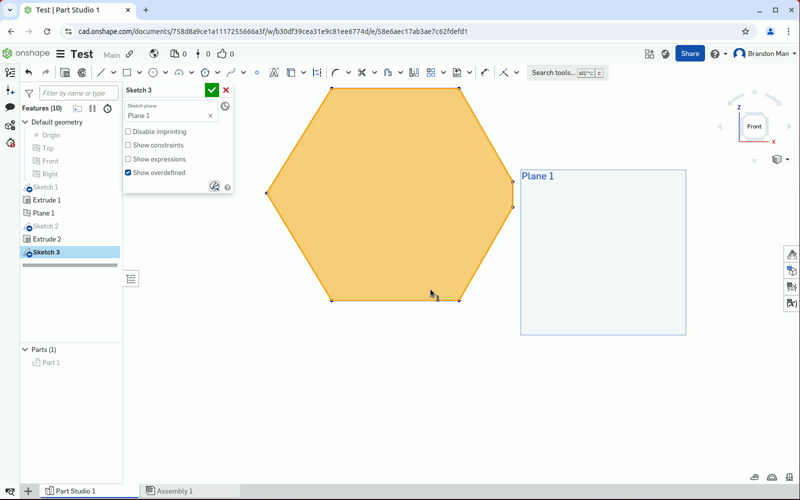
scroll(-6)
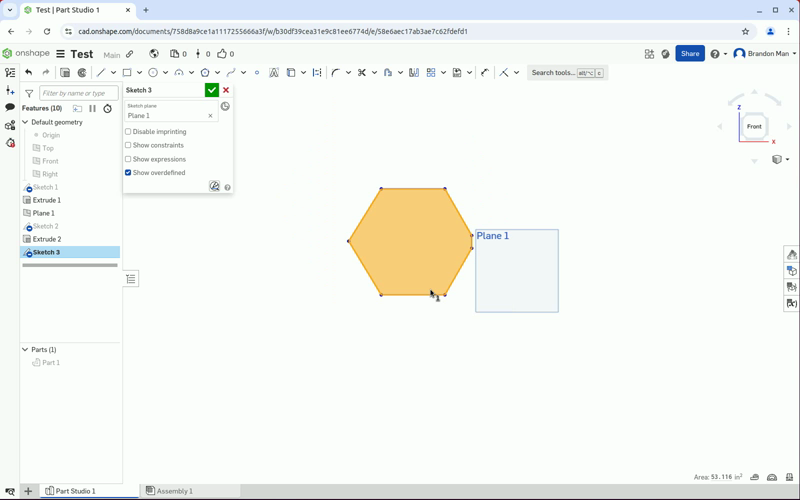
scroll(-6)
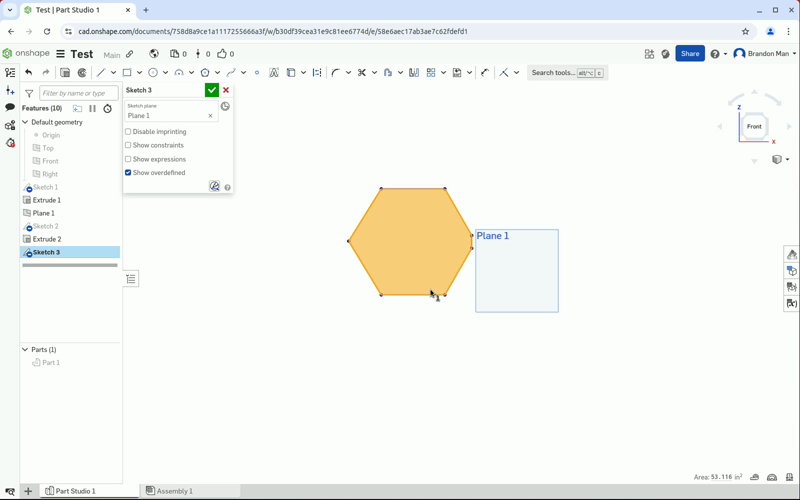
scroll(-6)
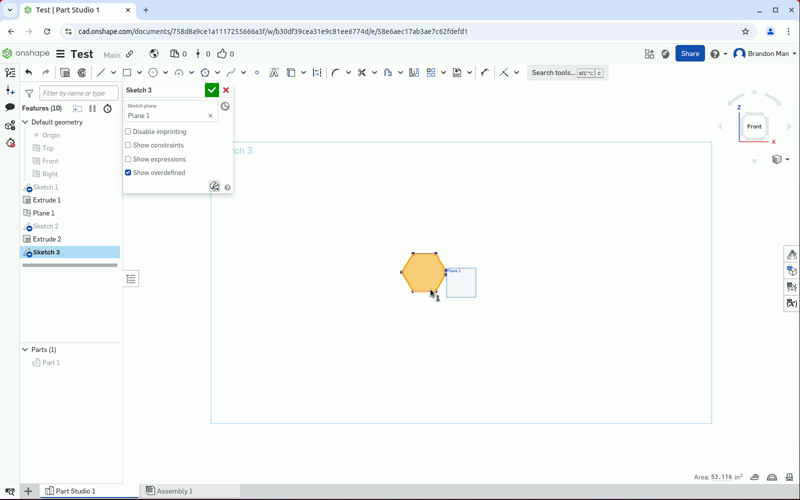
mouse_move(73, 352)
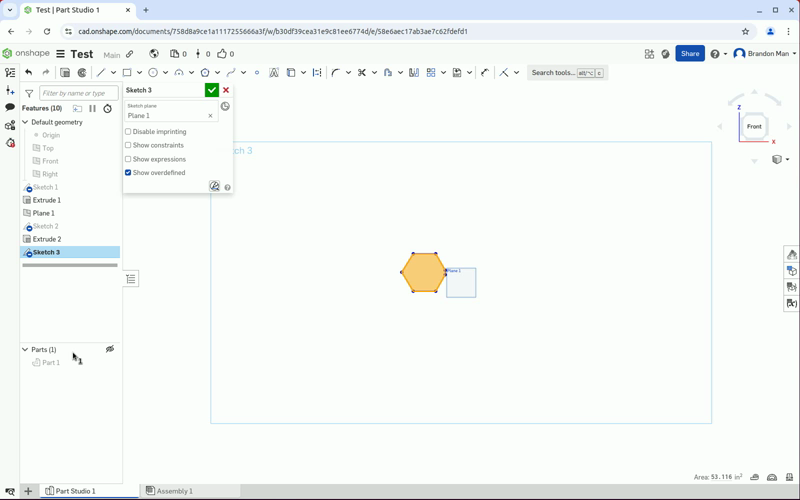
key(shift+y)
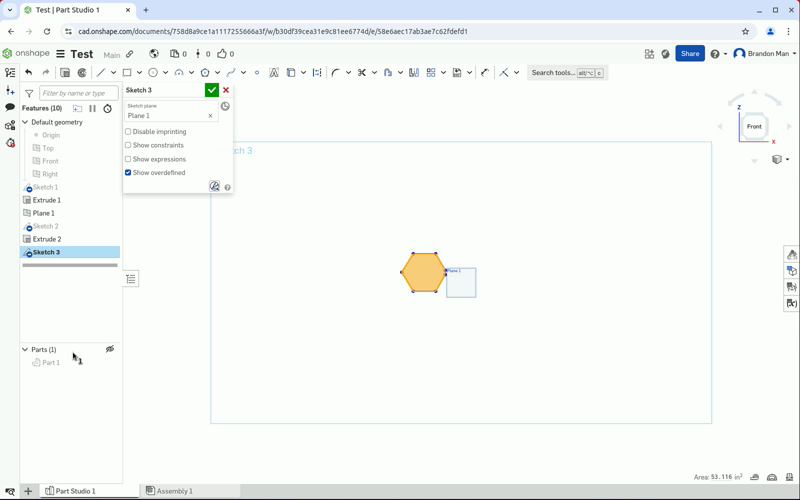
key(shift+e)
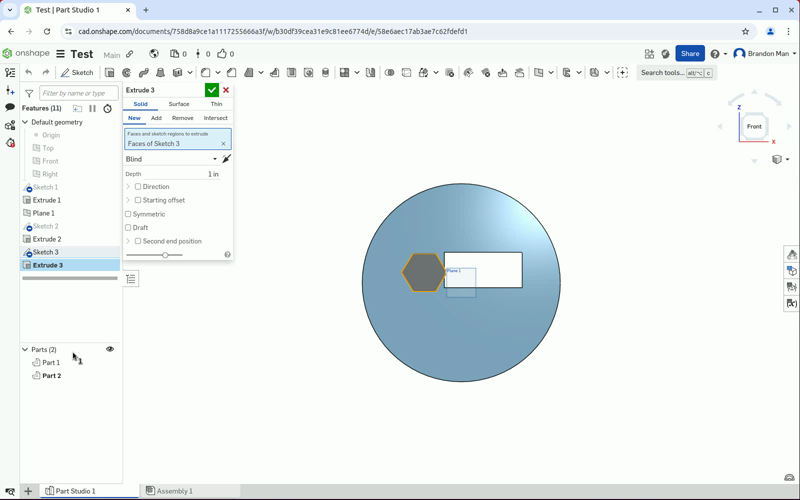
mouse_move(143, 106)
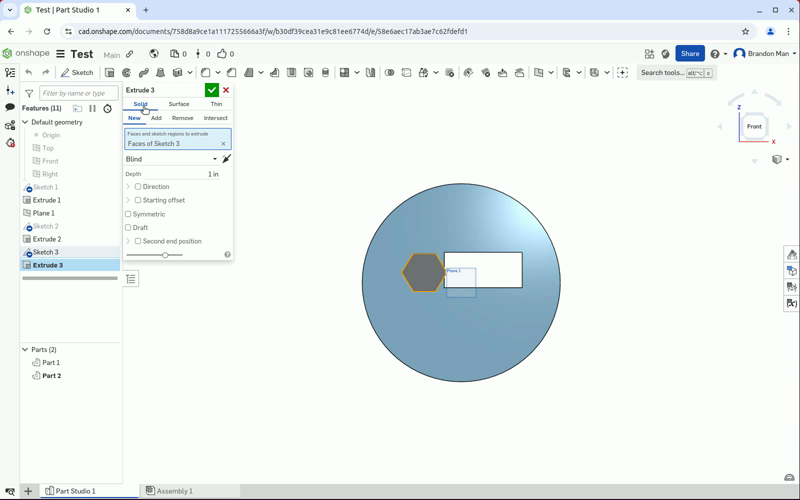
click(143, 106)
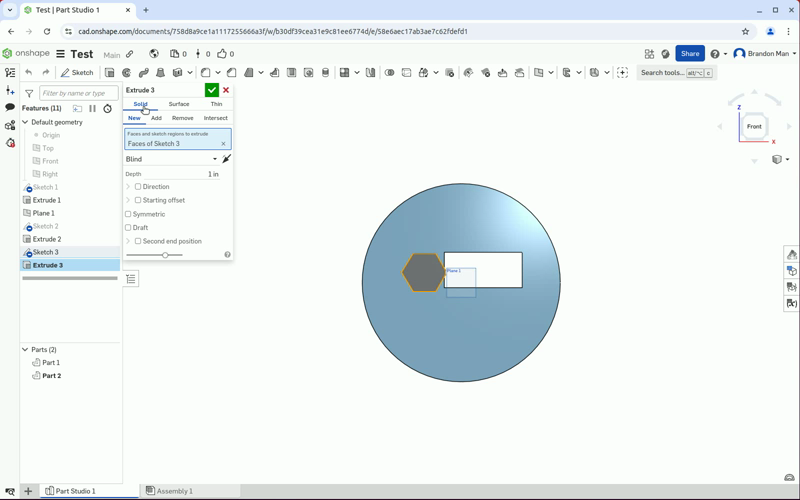
mouse_move(186, 120)
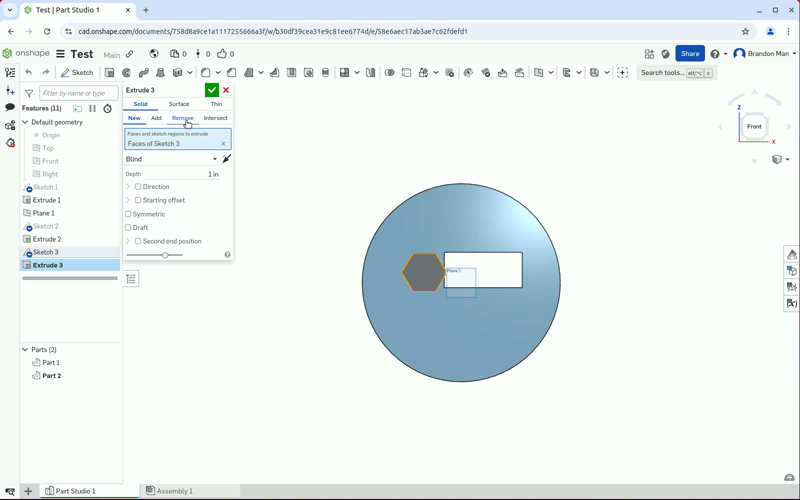
click(186, 120)
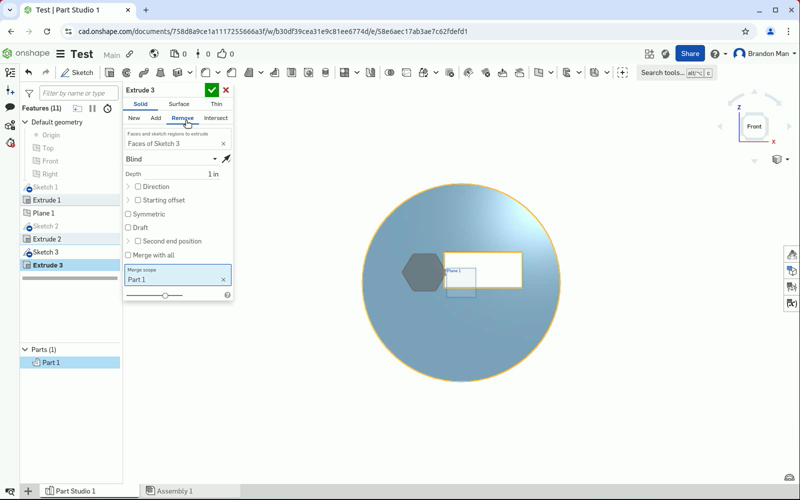
key(tab, 4)
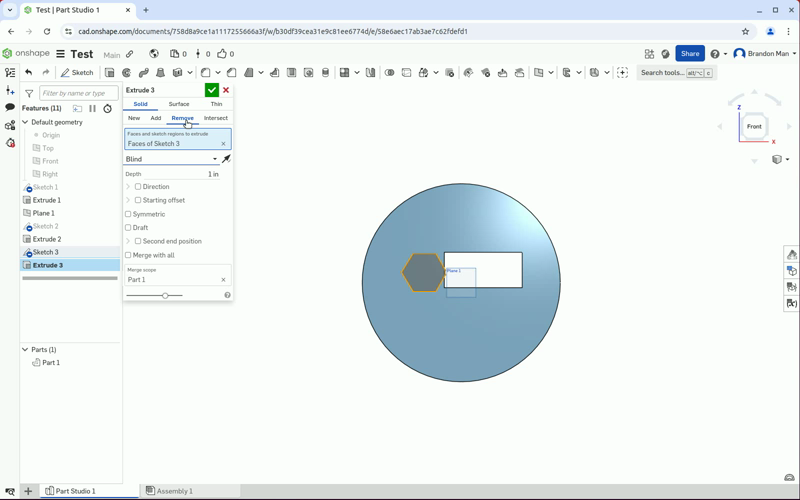
text(19.016)
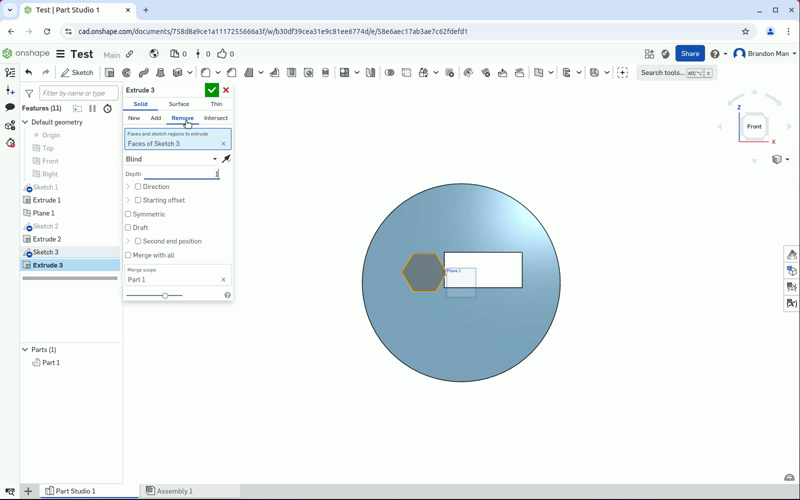
key(tab, 6)
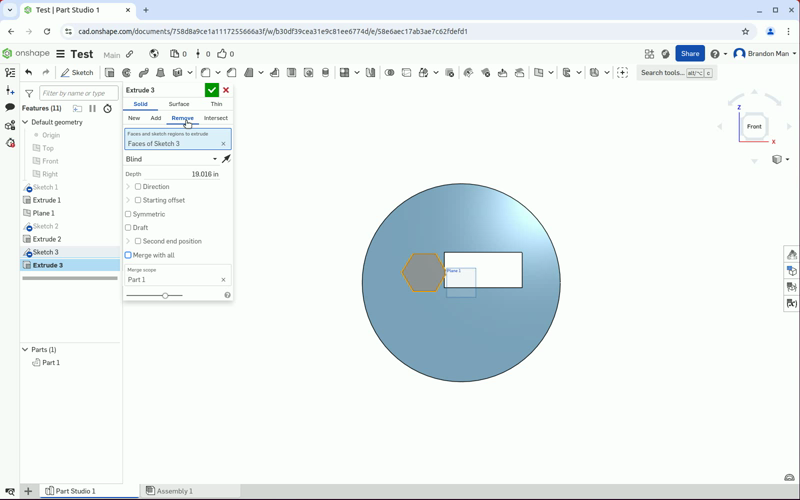
key(space)
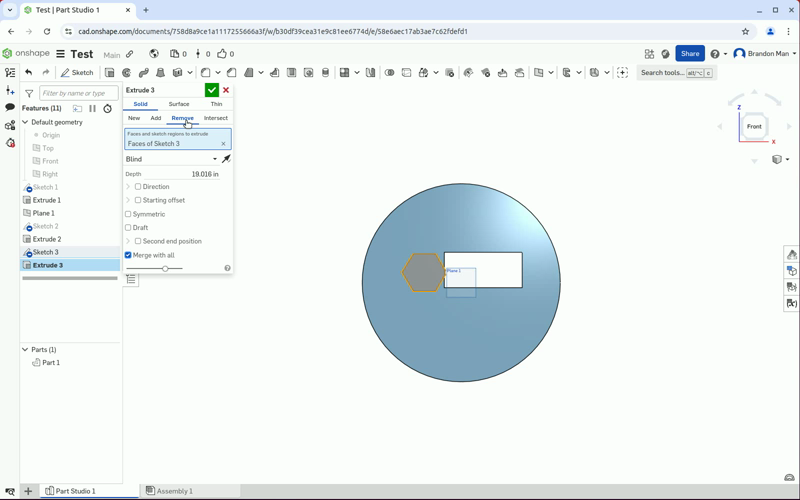
key(enter)
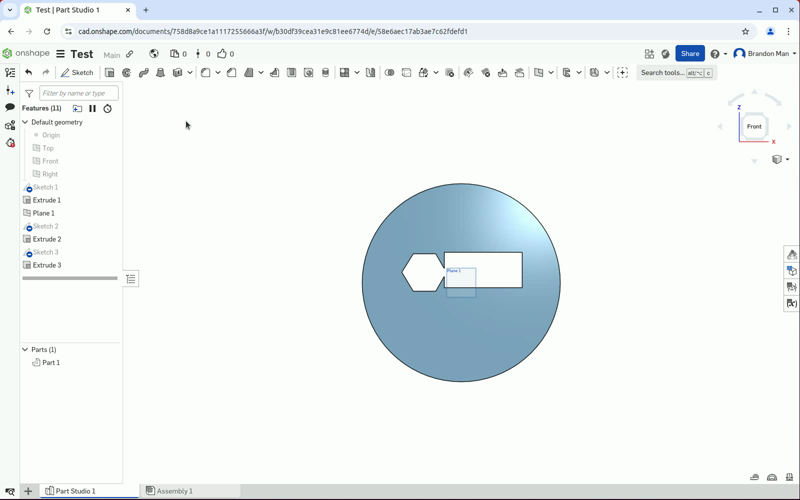
key(shift+h)
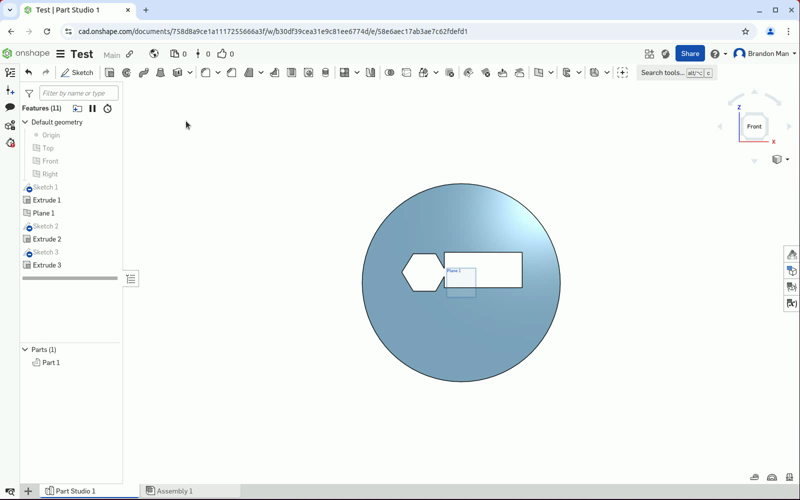
key(shift+h)
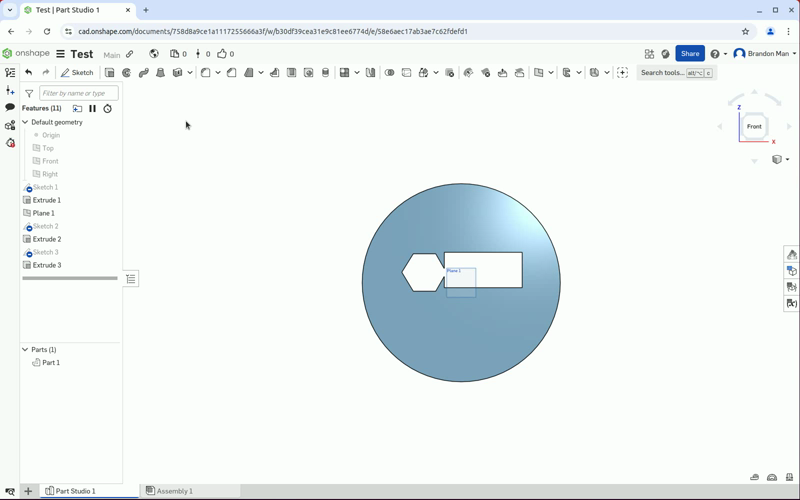
mouse_move(73, 189)
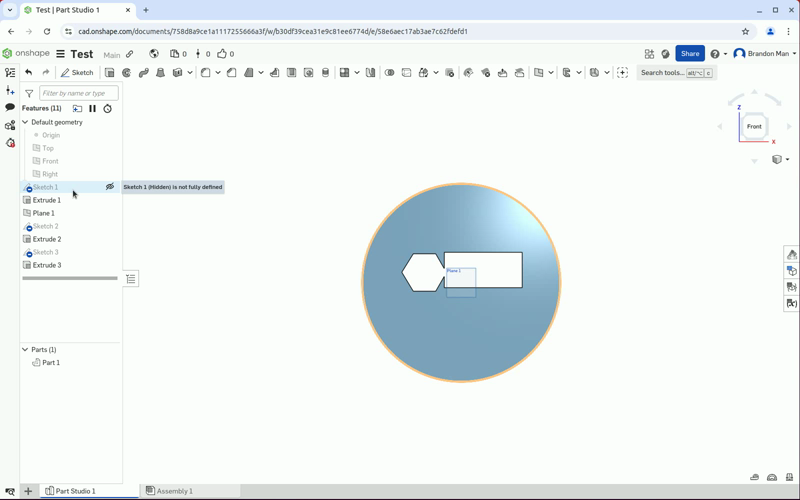
click(73, 189)
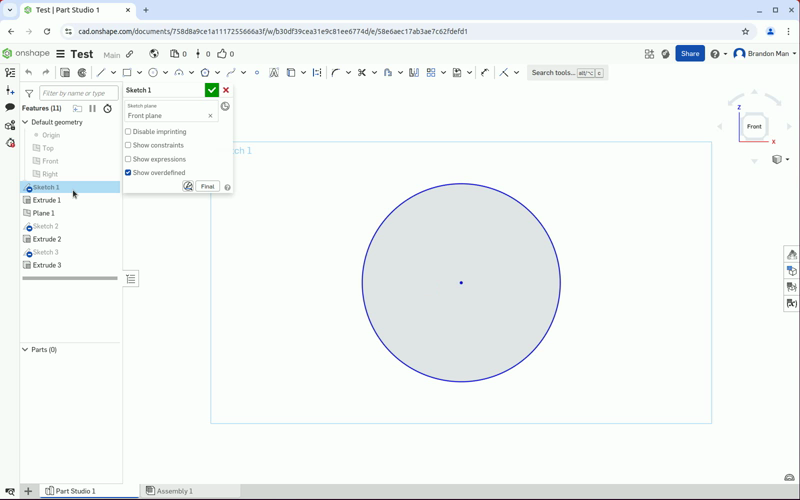
mouse_move(229, 92)
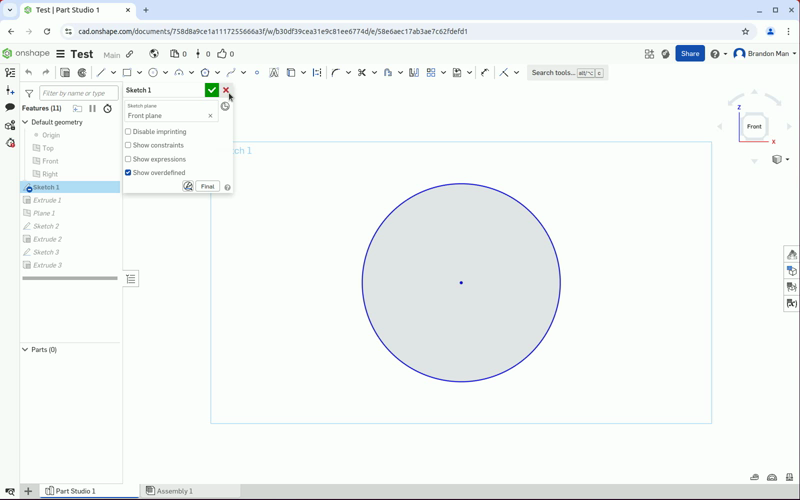
click(229, 92)
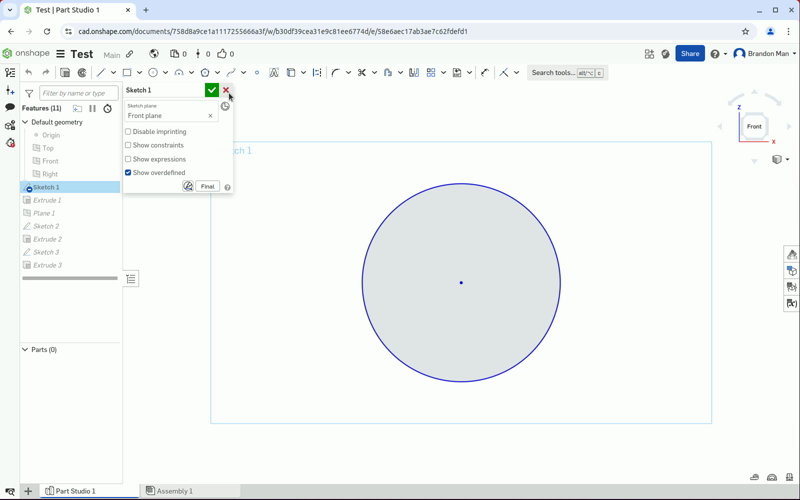
key(shift+s)
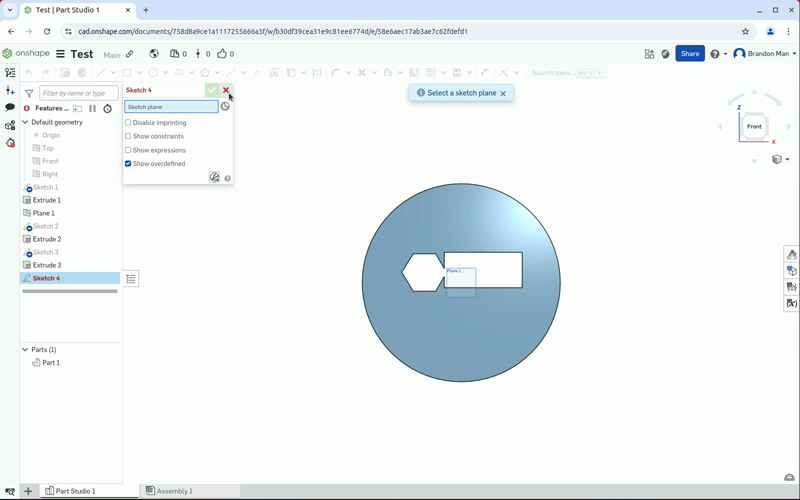
mouse_move(73, 215)
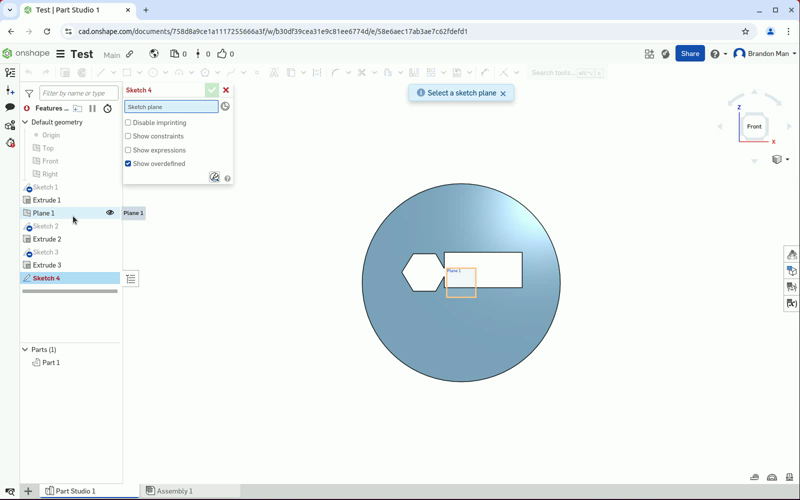
click(73, 215)
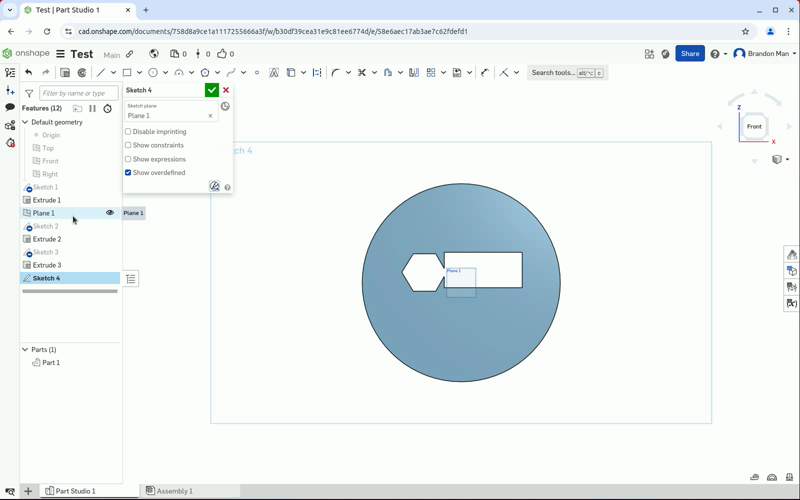
mouse_move(73, 352)
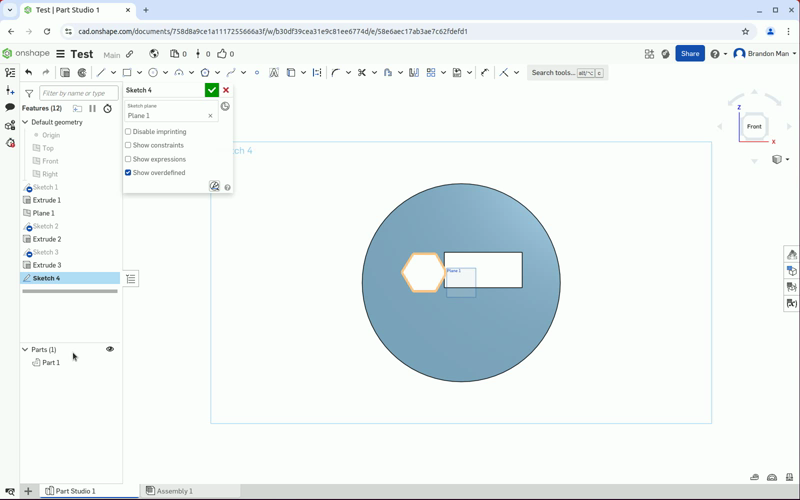
key(y)
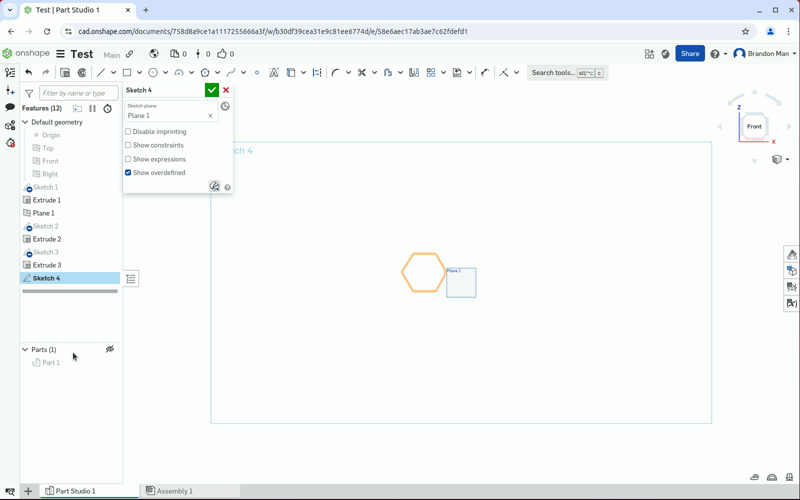
key(l)
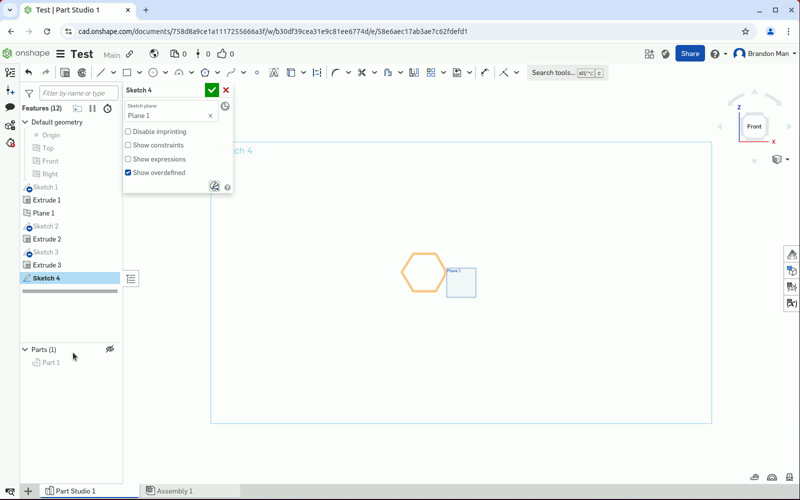
key_down(shift)
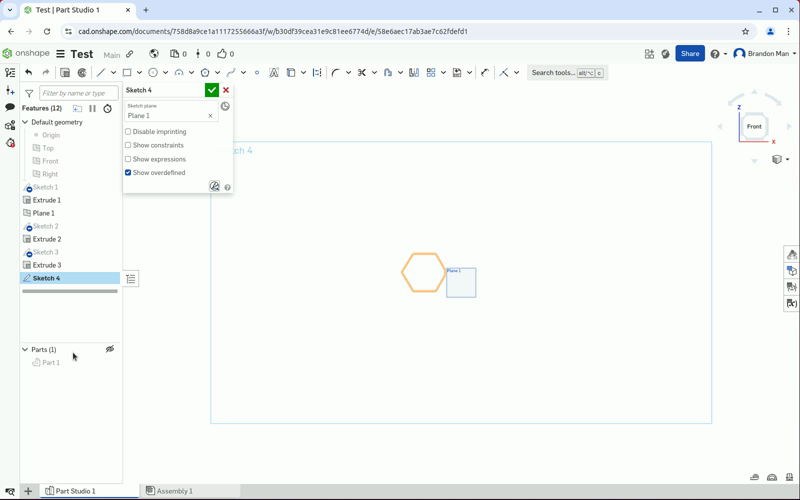
mouse_move(444, 274)
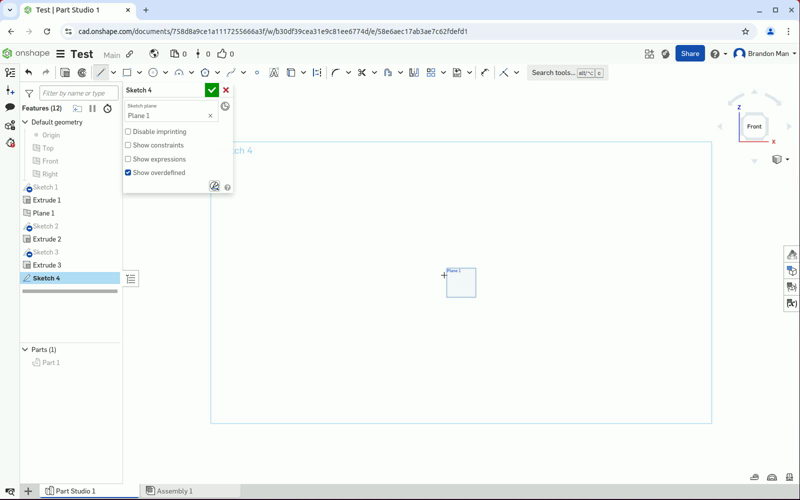
click(444, 274)
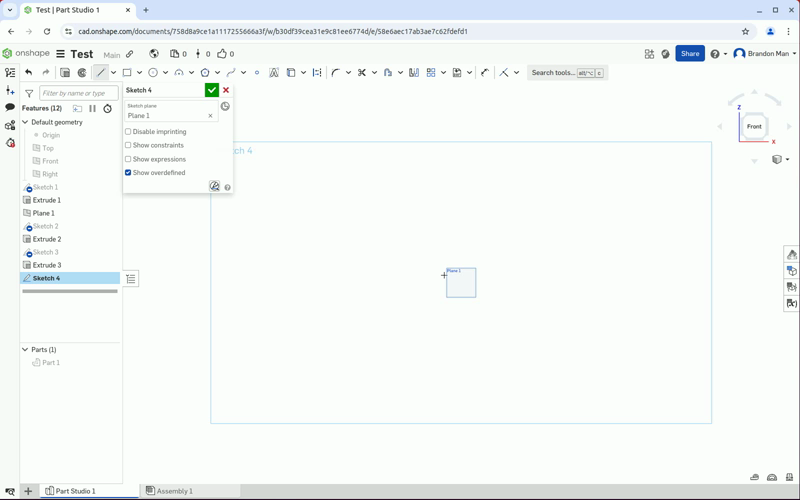
key_up(shift)
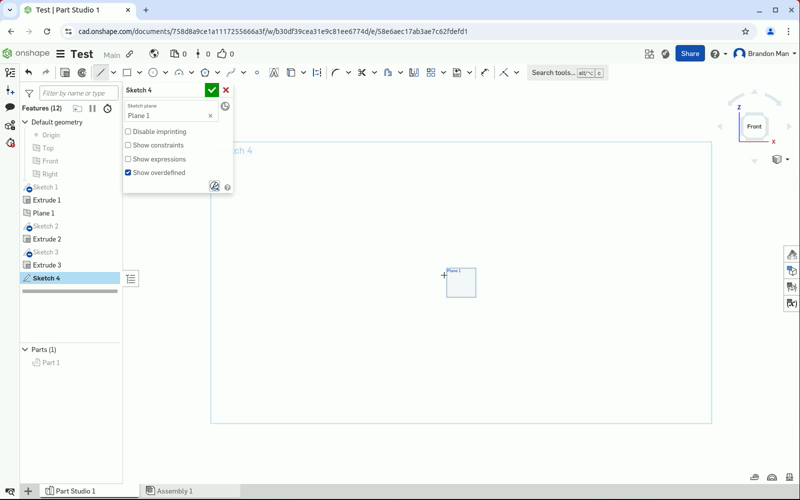
key_down(shift)
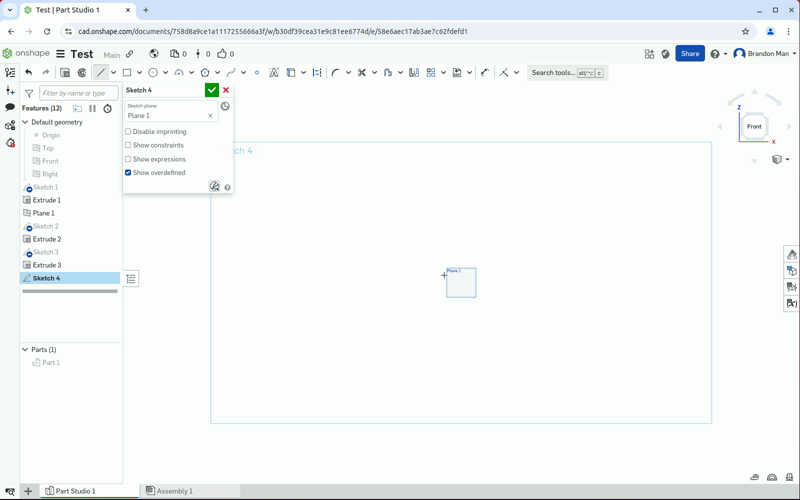
mouse_move(474, 274)
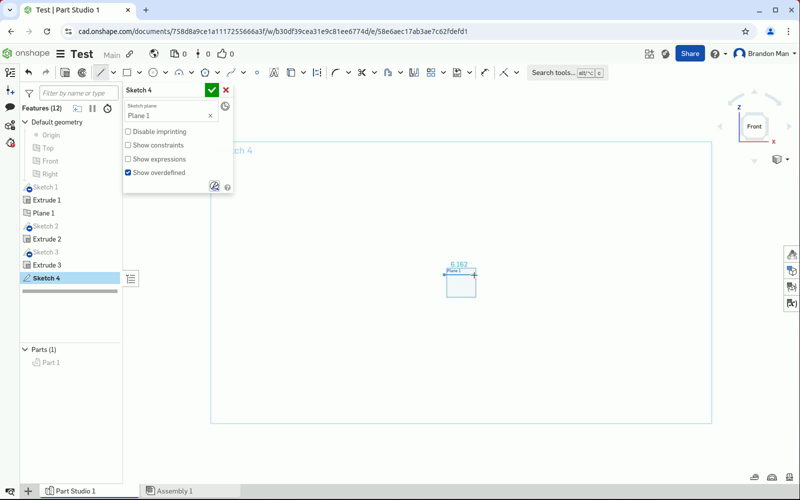
mouse_move(446, 271)
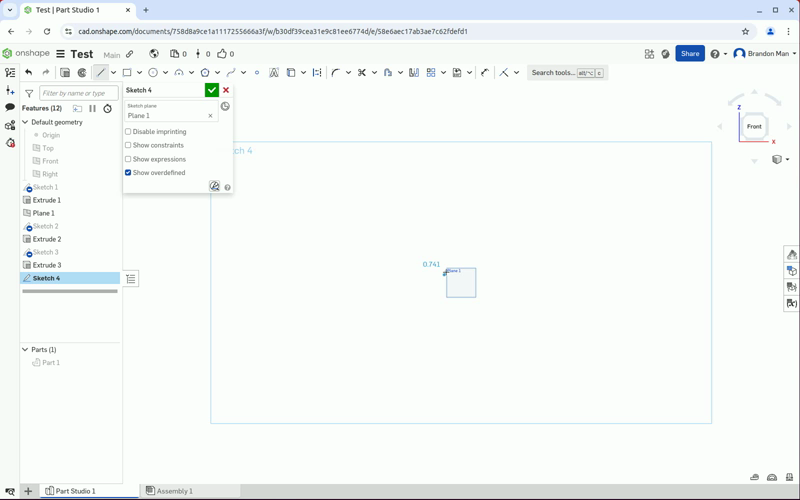
scroll(6)
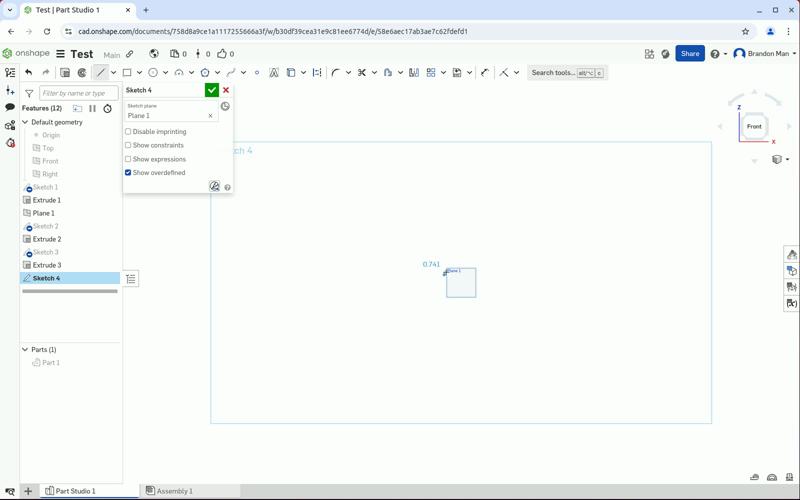
scroll(6)
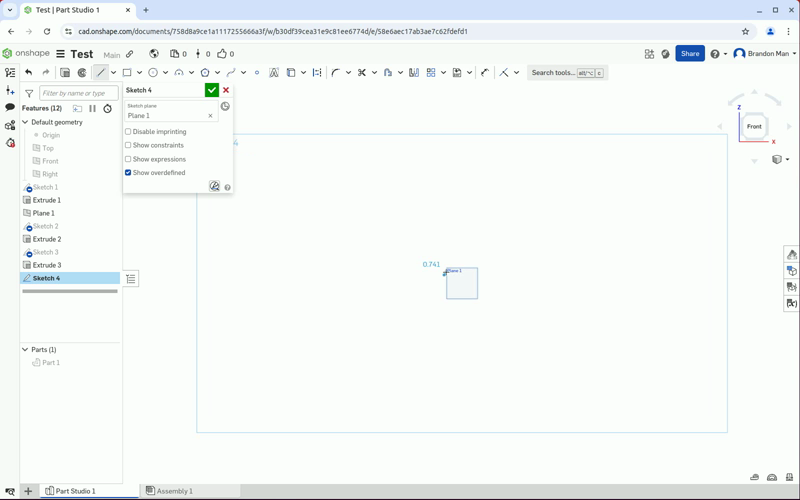
scroll(6)
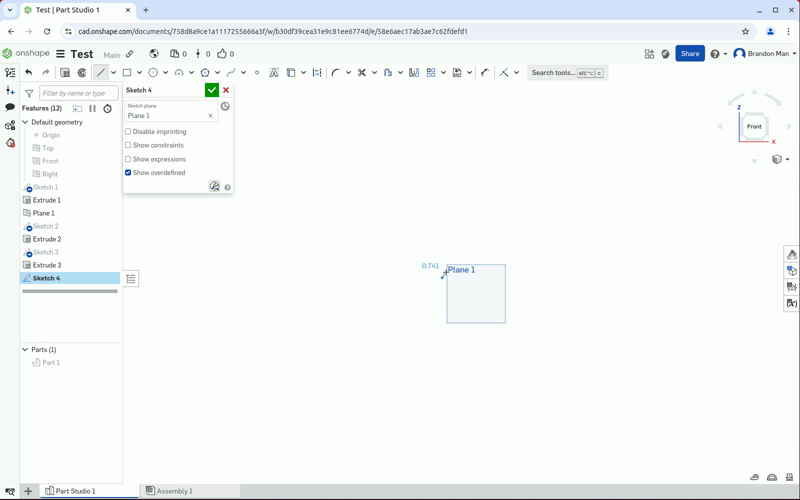
scroll(6)
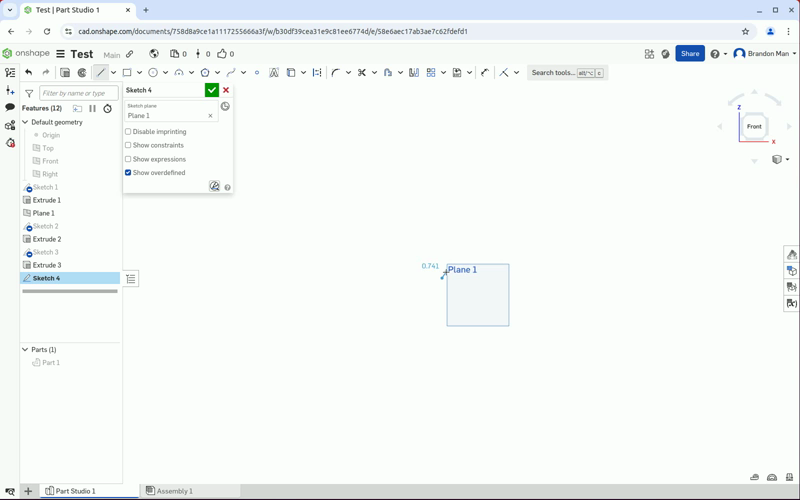
scroll(6)
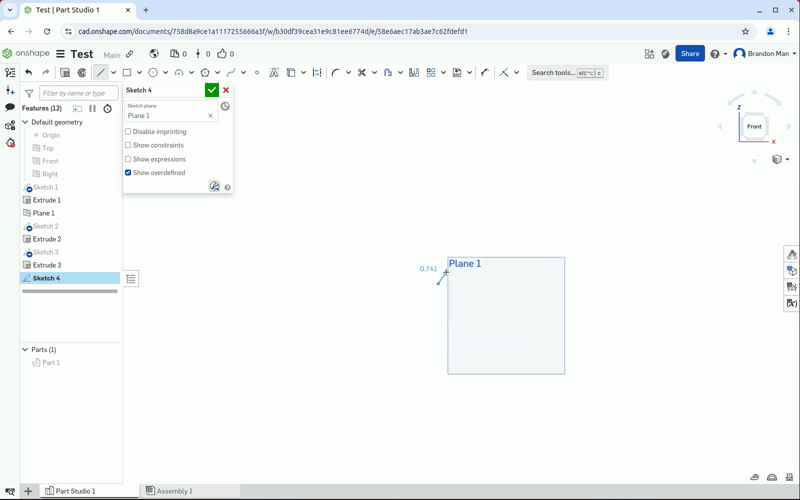
scroll(6)
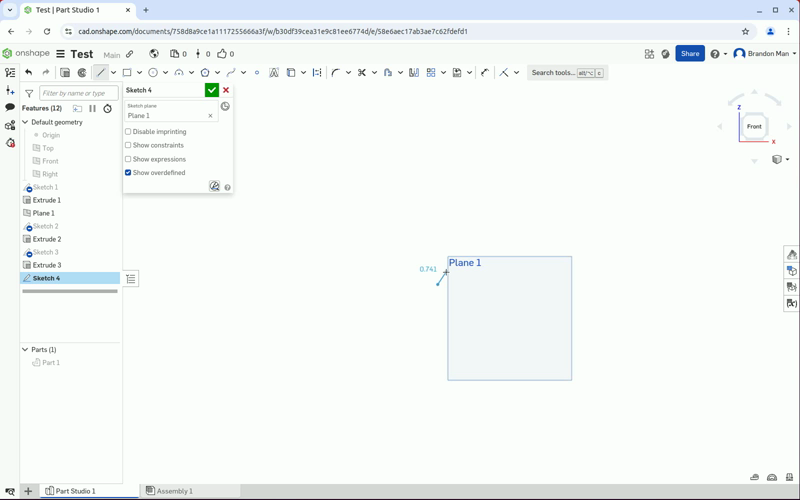
scroll(6)
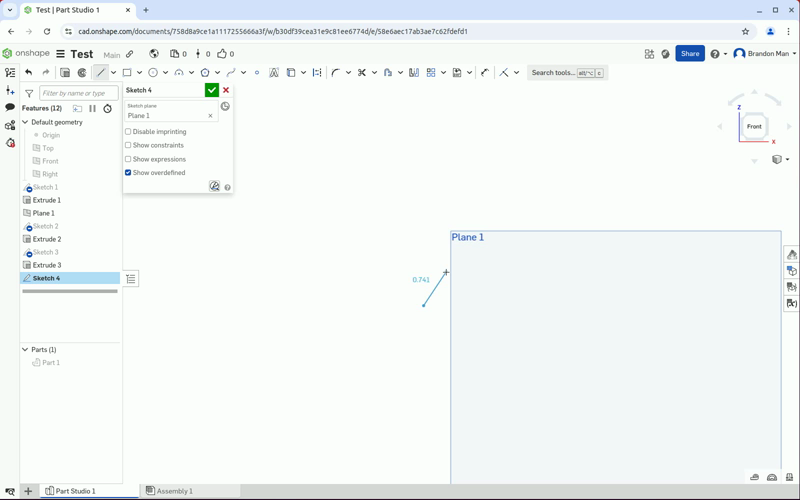
click(446, 271)
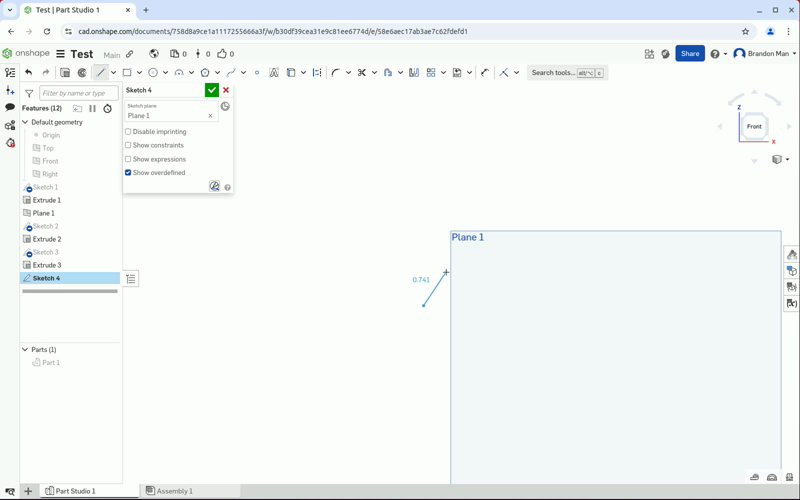
scroll(-6)
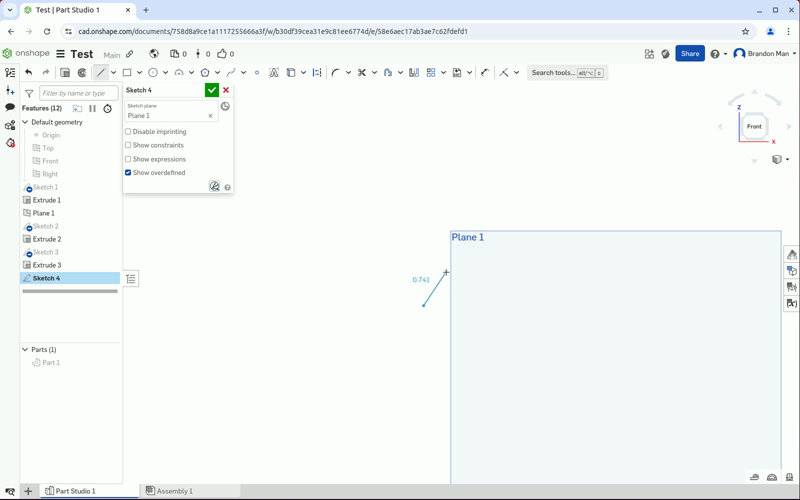
scroll(-6)
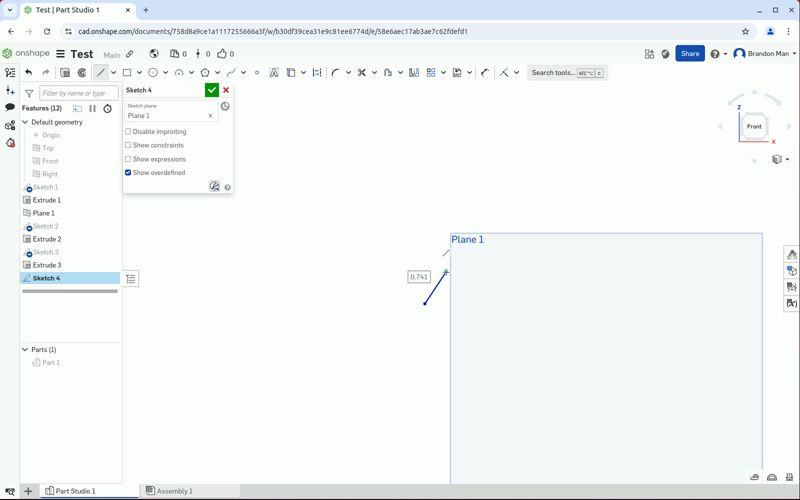
scroll(-6)
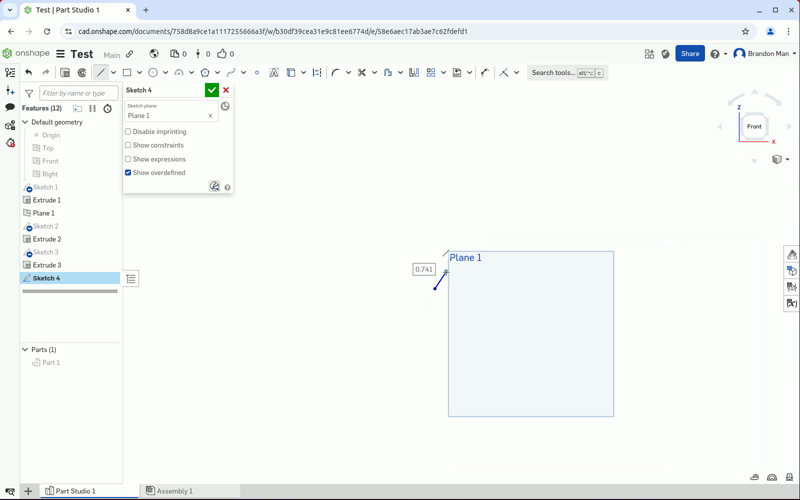
scroll(-6)
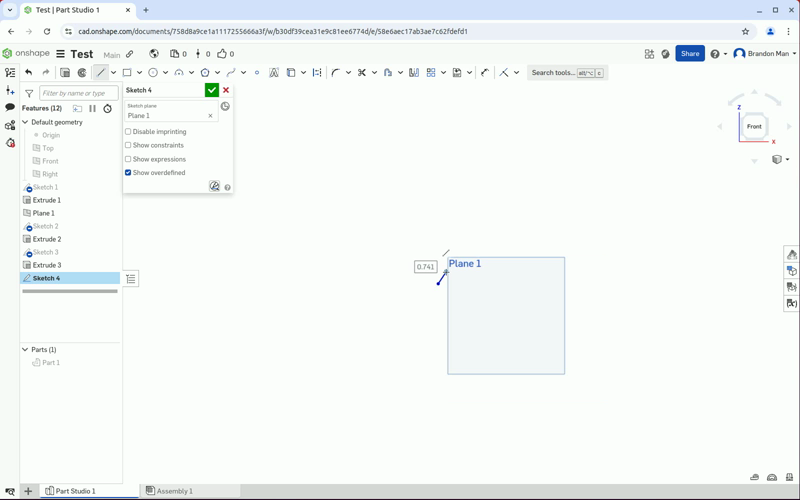
scroll(-6)
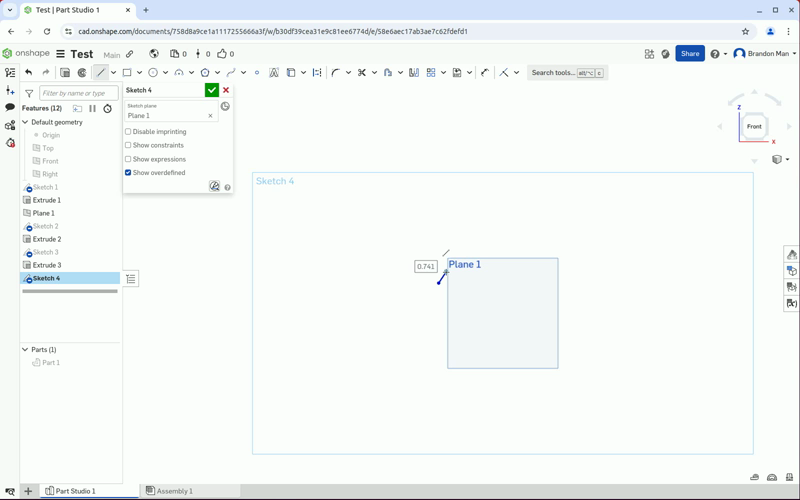
scroll(-6)
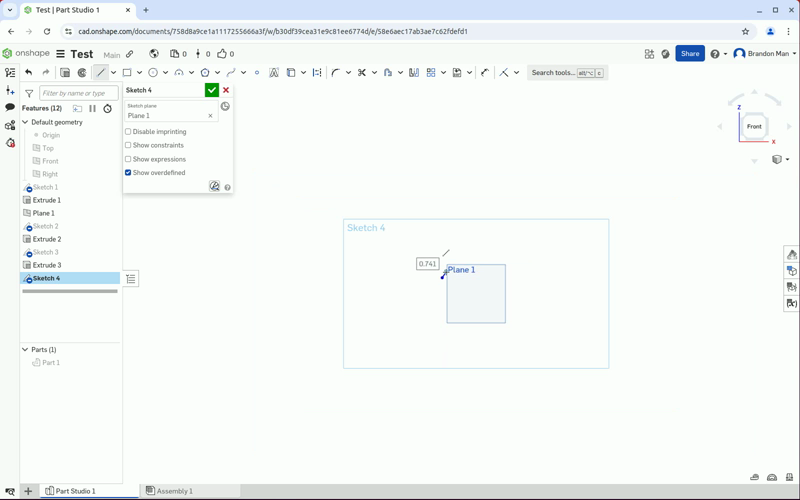
scroll(-6)
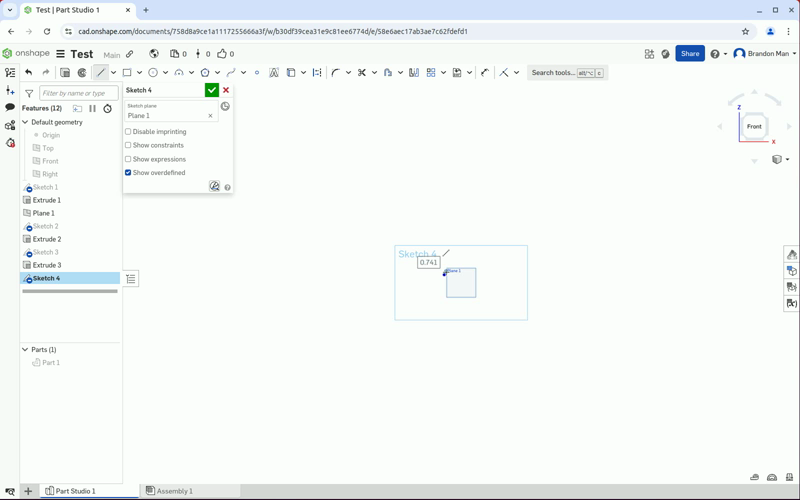
key_up(shift)
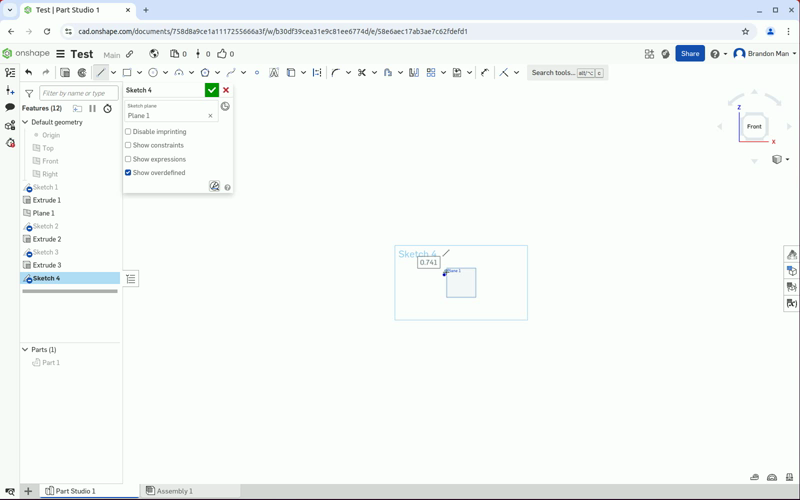
key_down(shift)
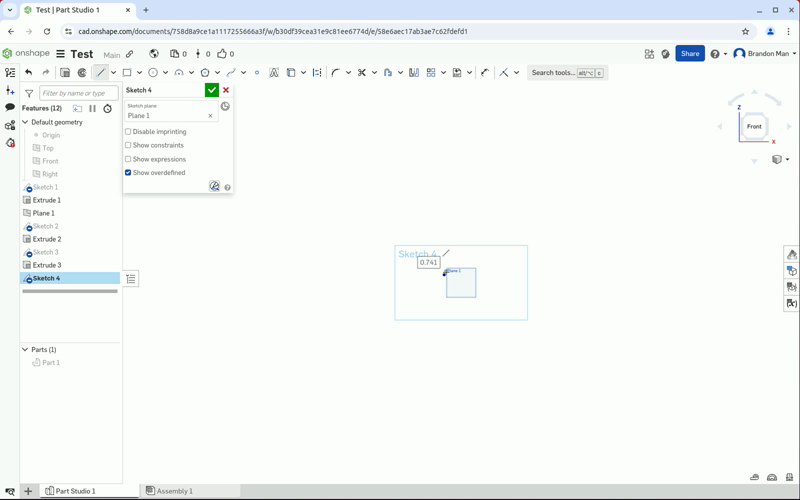
mouse_move(476, 271)
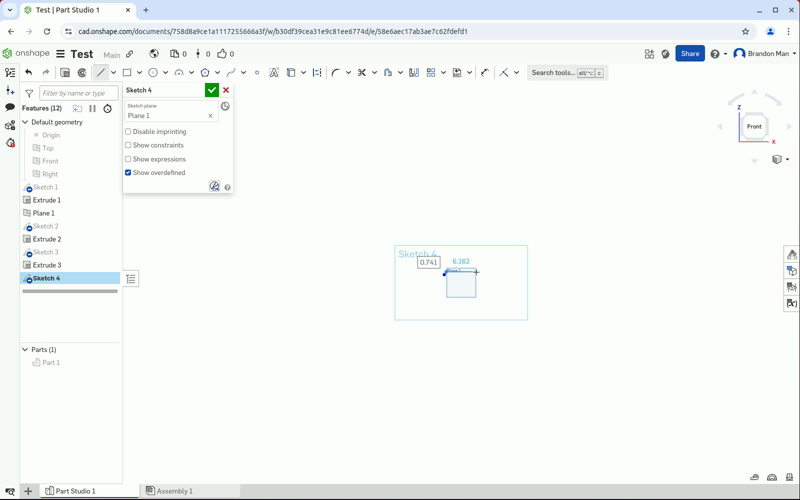
mouse_move(444, 268)
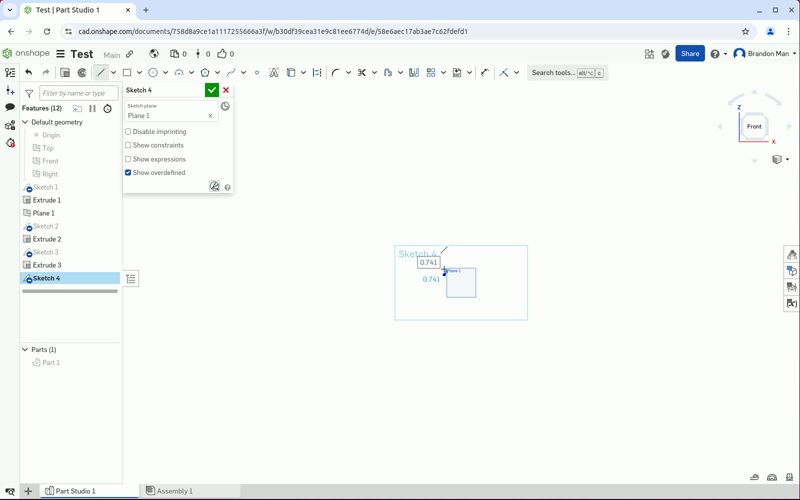
scroll(6)
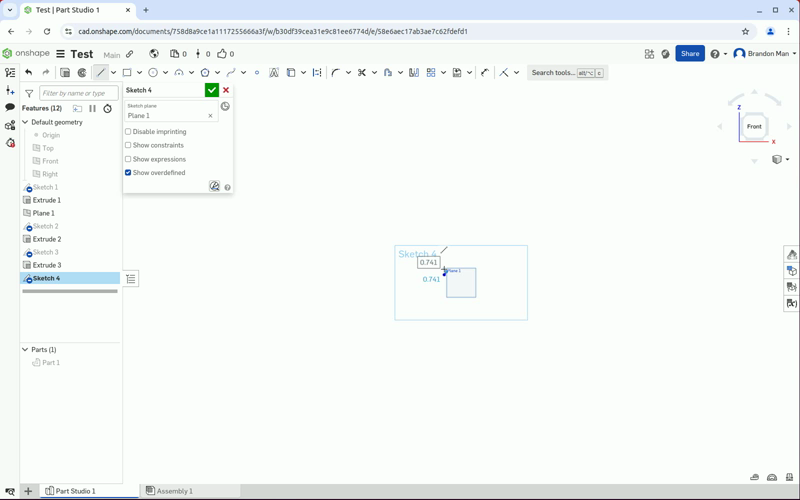
scroll(6)
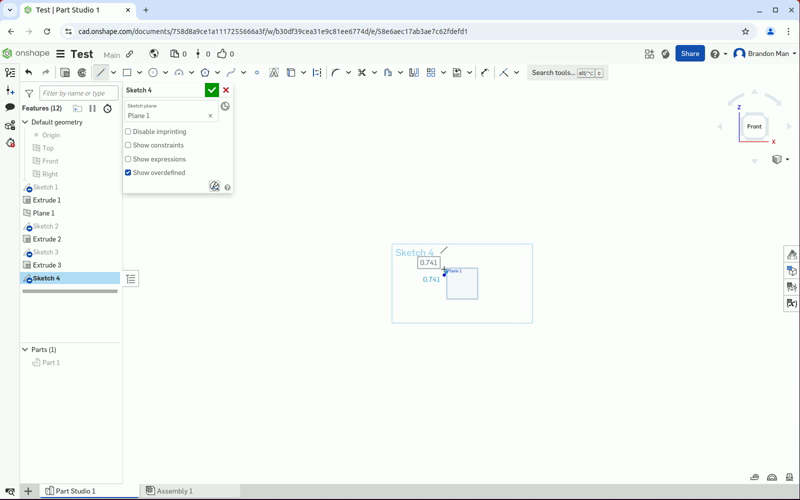
scroll(6)
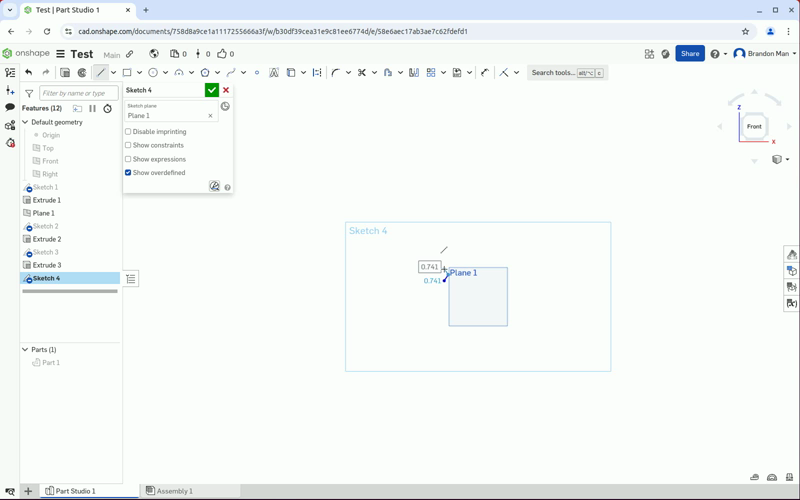
scroll(6)
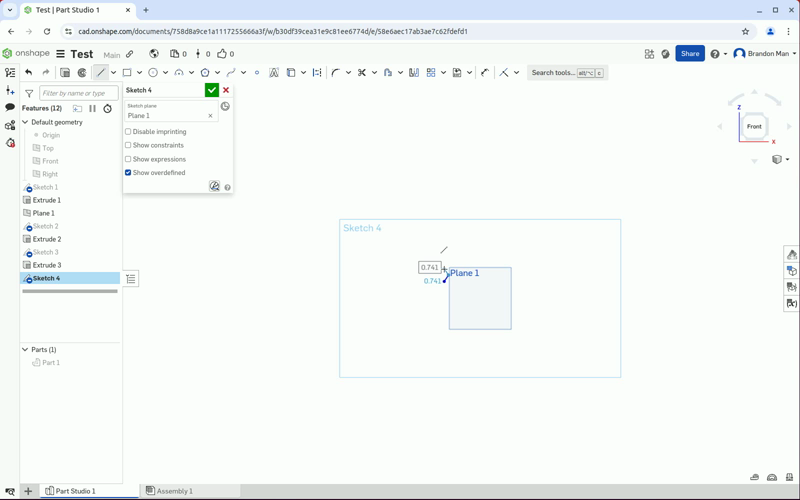
scroll(6)
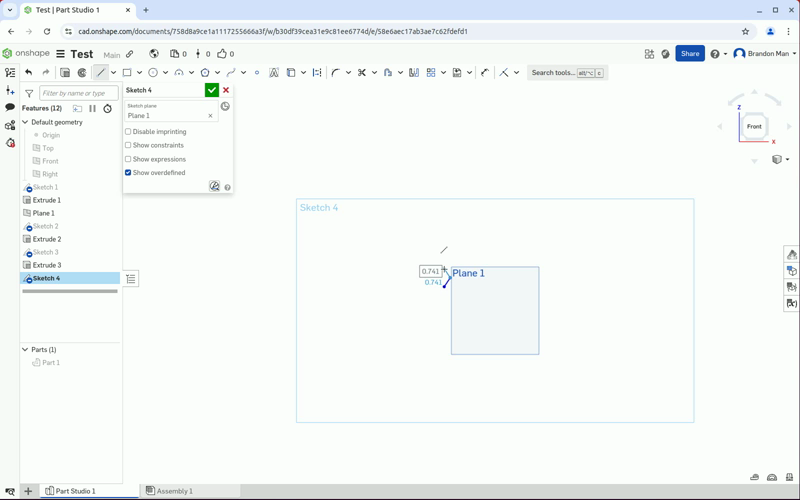
scroll(6)
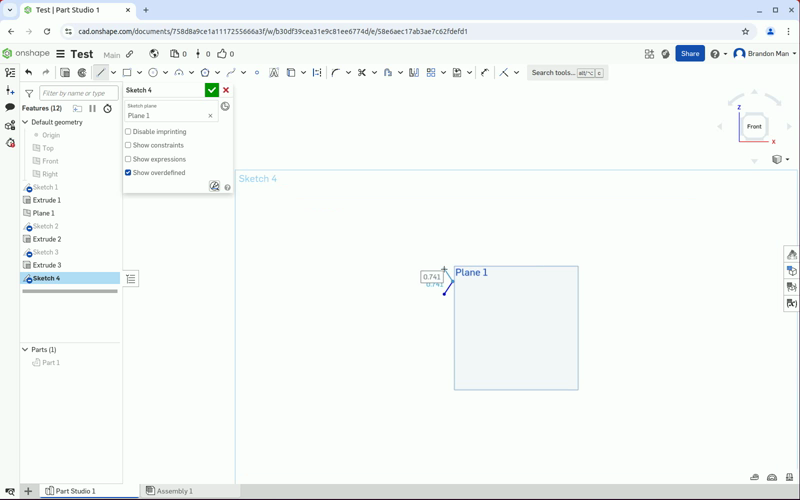
scroll(6)
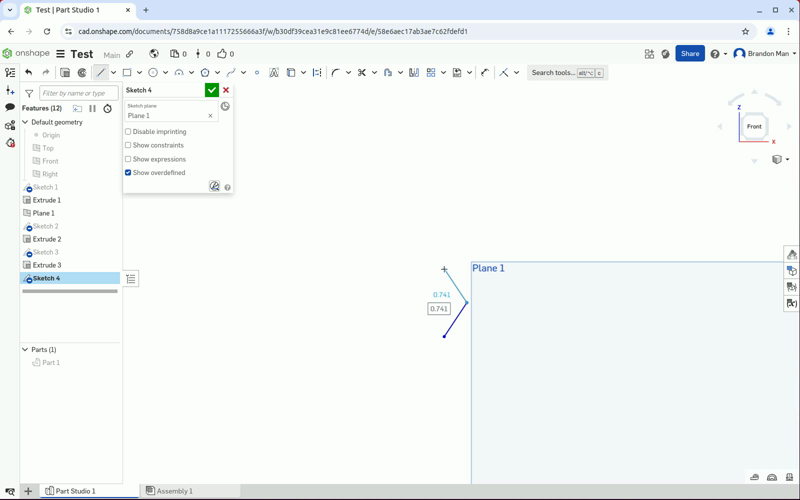
click(444, 268)
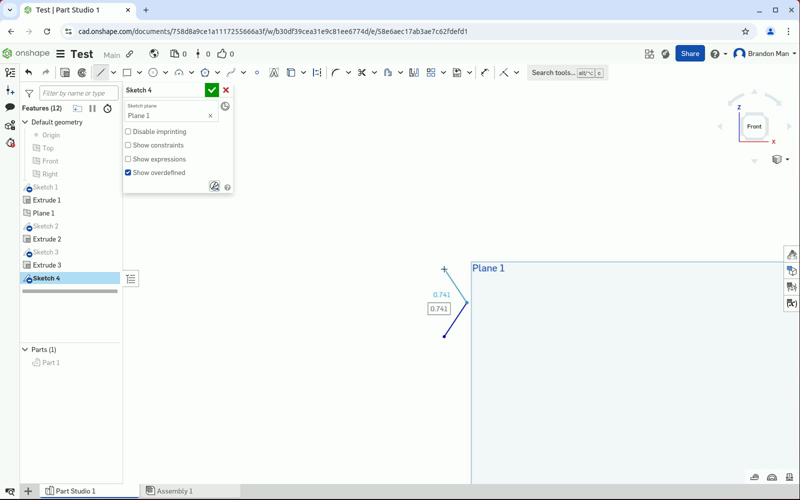
scroll(-6)
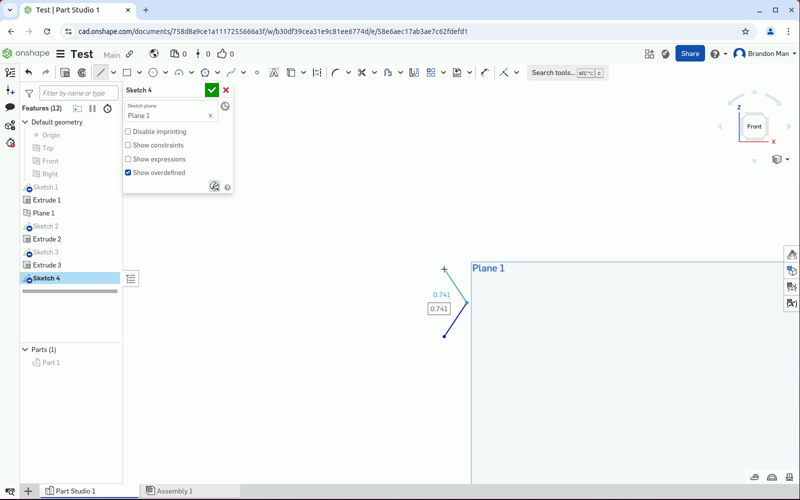
scroll(-6)
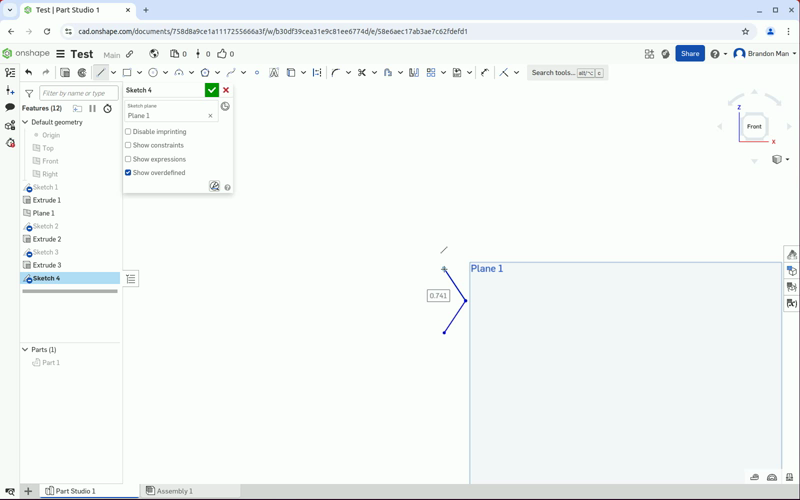
scroll(-6)
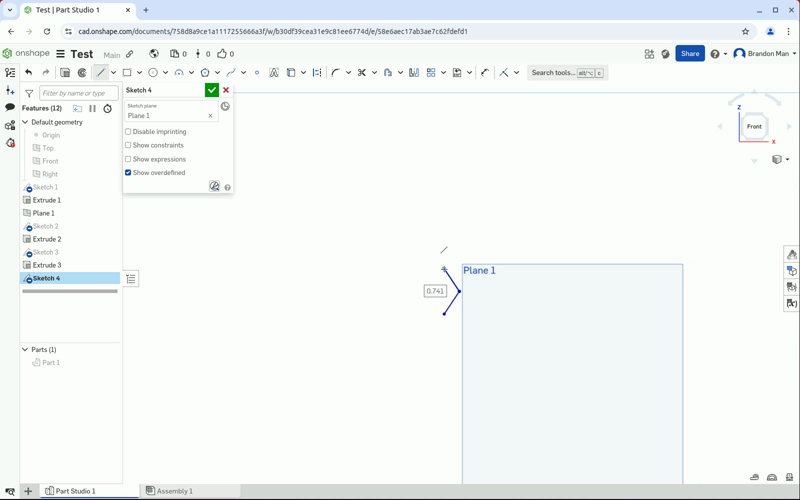
scroll(-6)
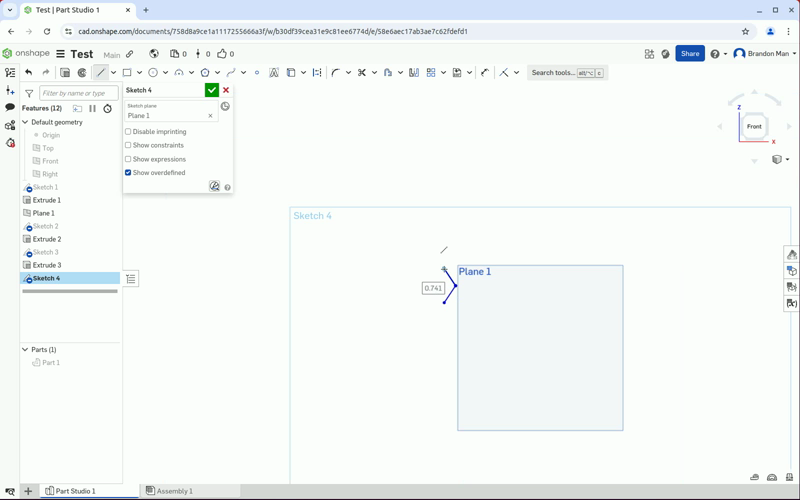
scroll(-6)
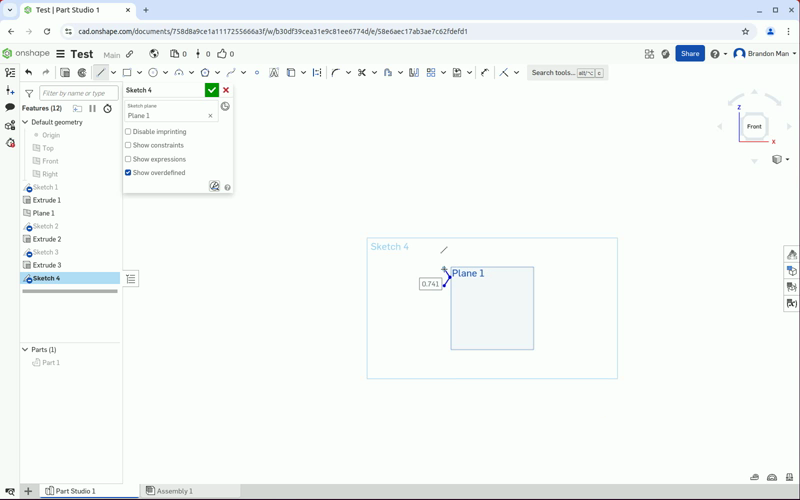
scroll(-6)
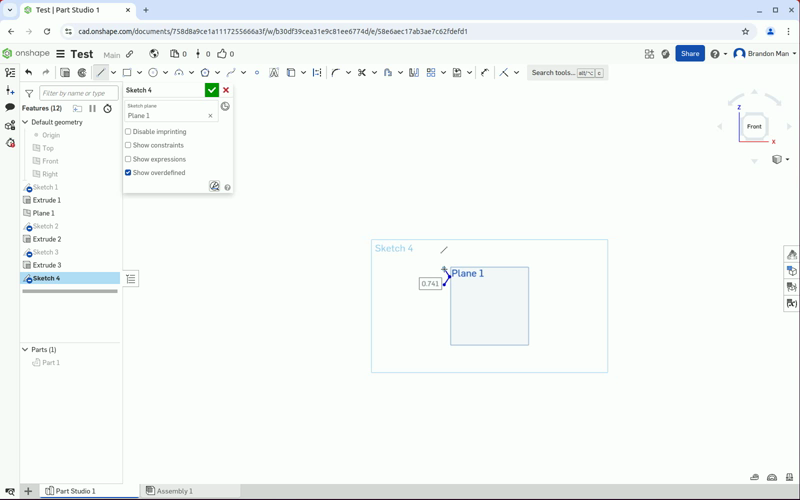
scroll(-6)
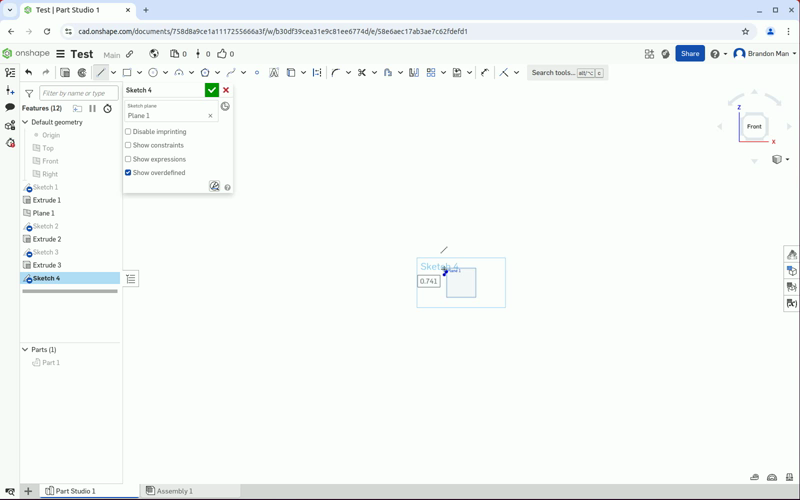
key_up(shift)
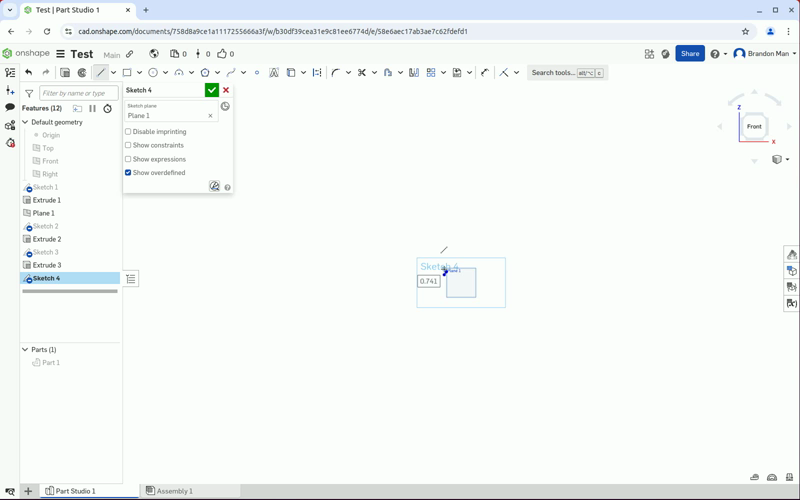
mouse_move(474, 268)
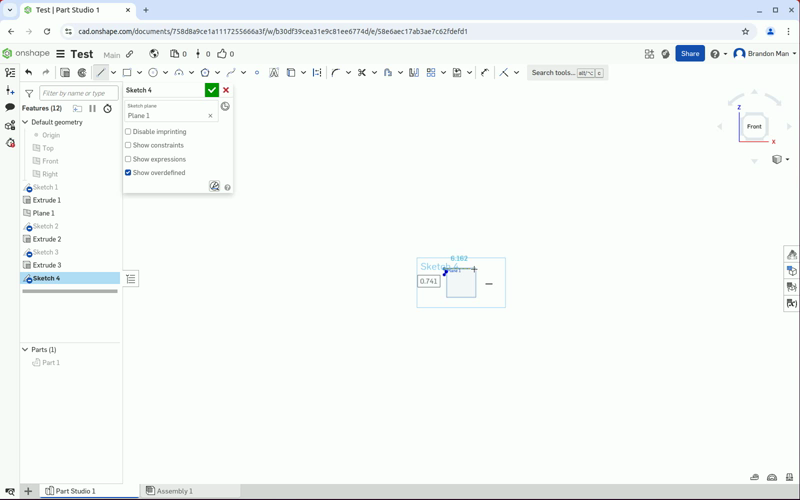
key_down(shift)
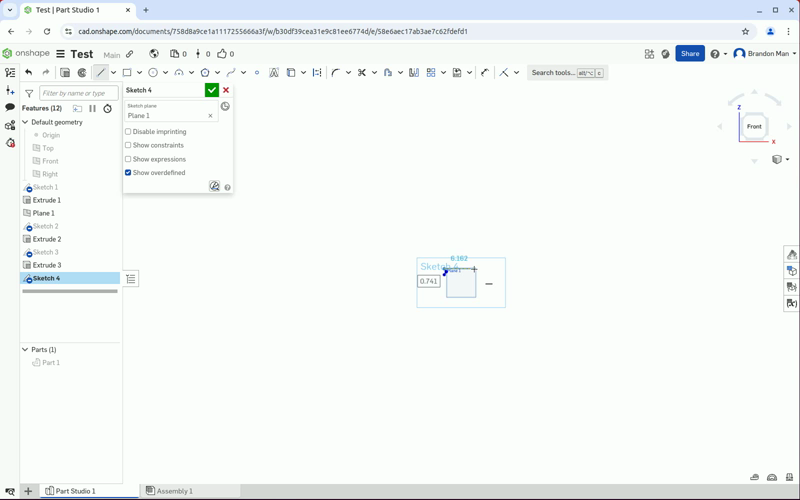
mouse_move(444, 274)
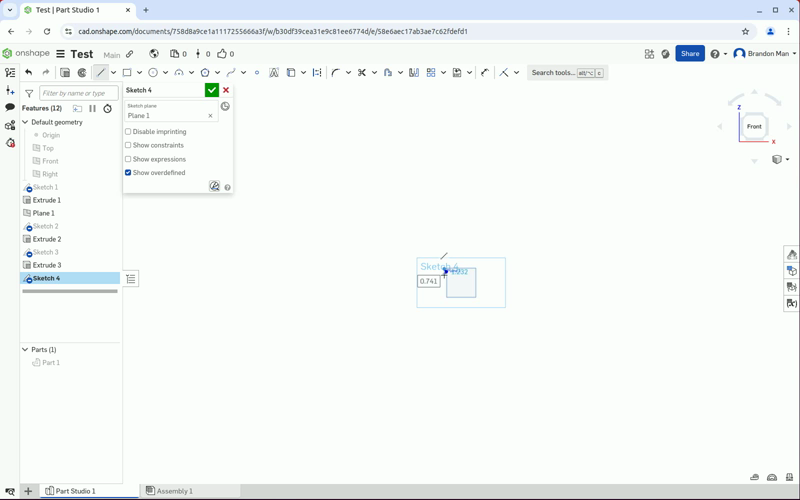
scroll(6)
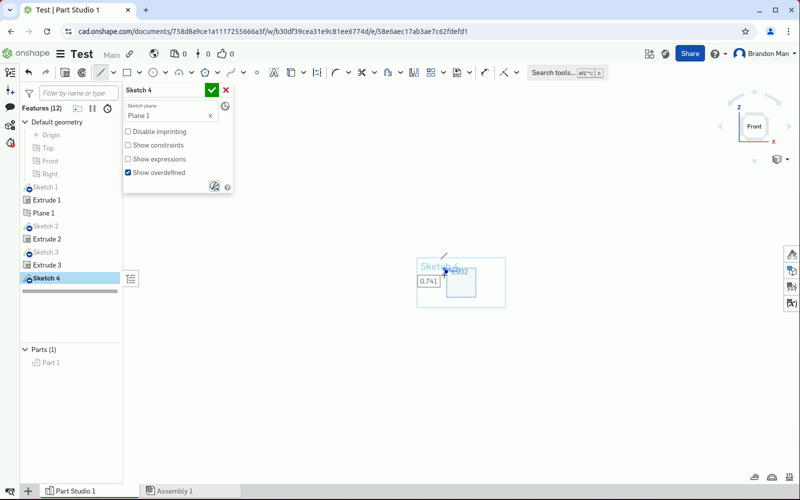
scroll(6)
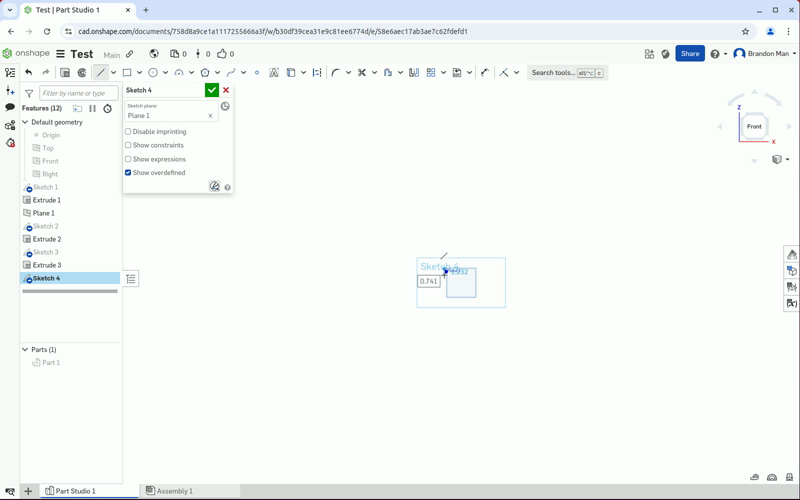
scroll(6)
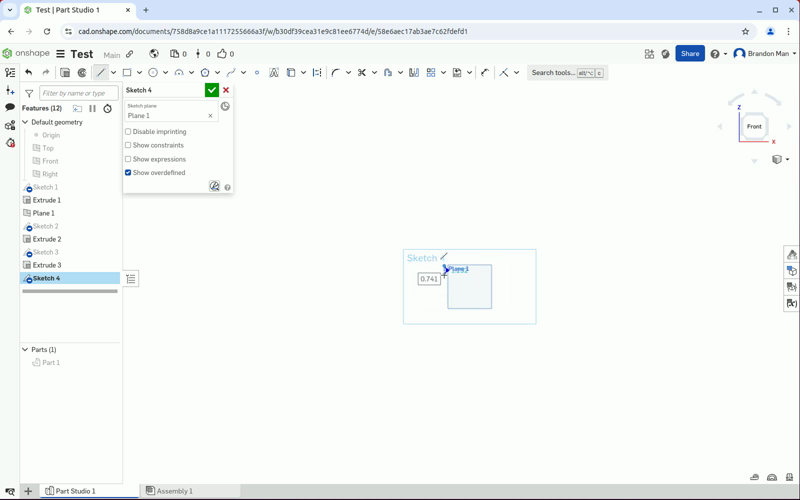
scroll(6)
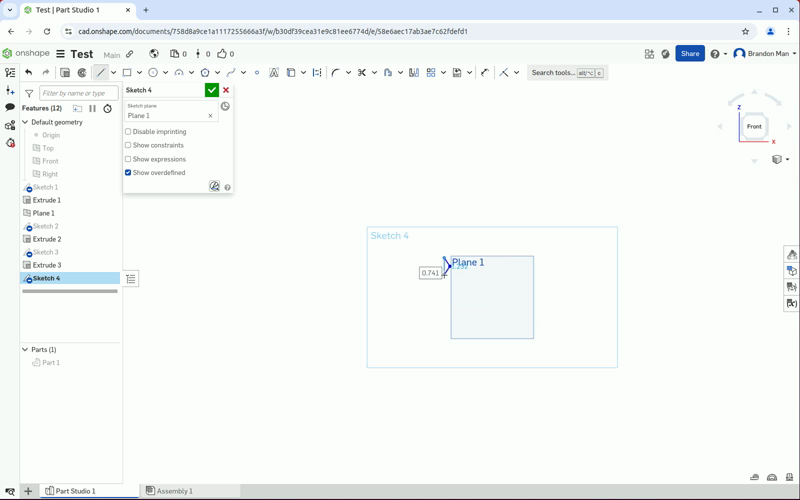
scroll(6)
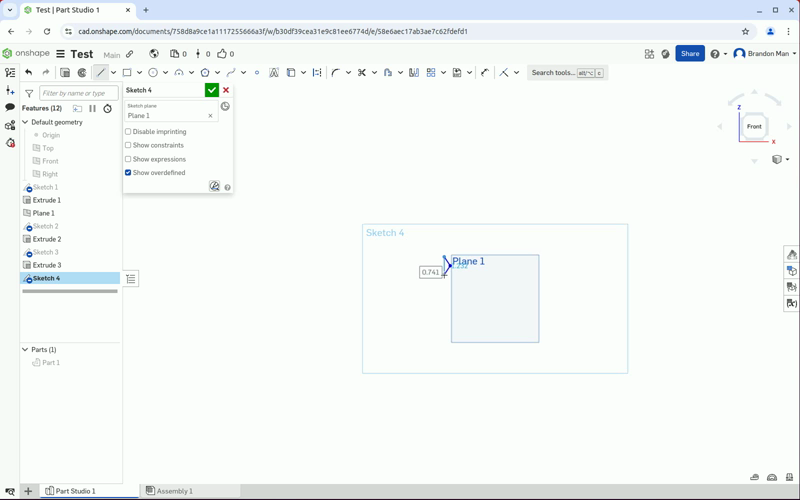
scroll(6)
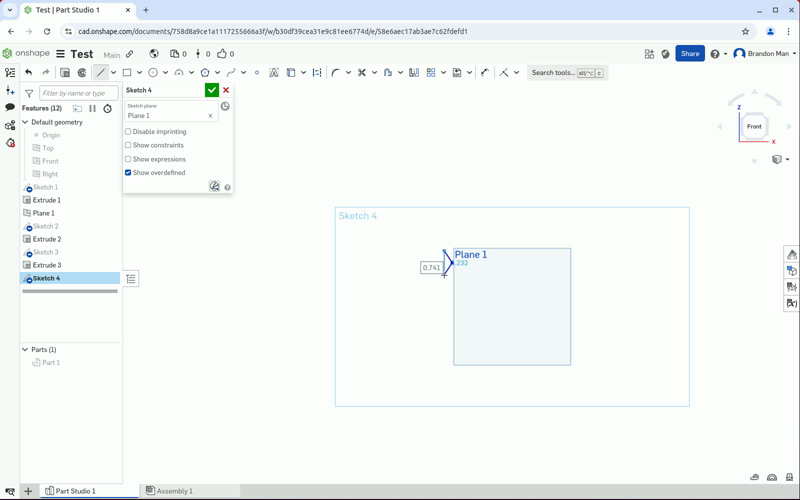
scroll(6)
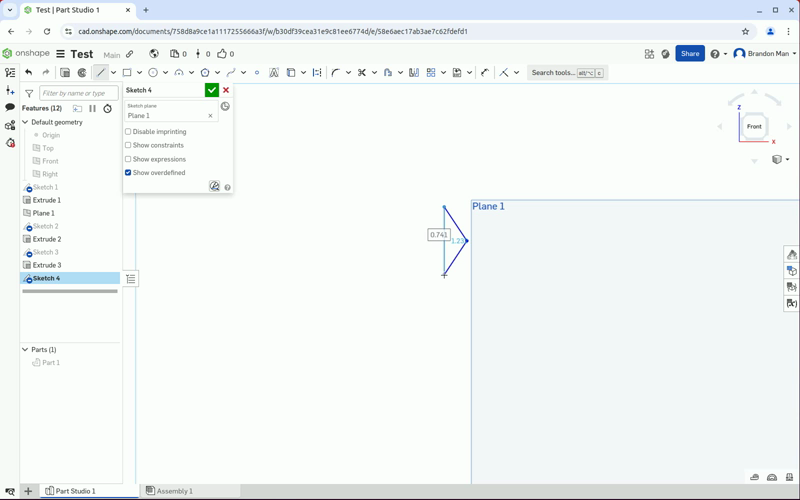
key_up(shift)
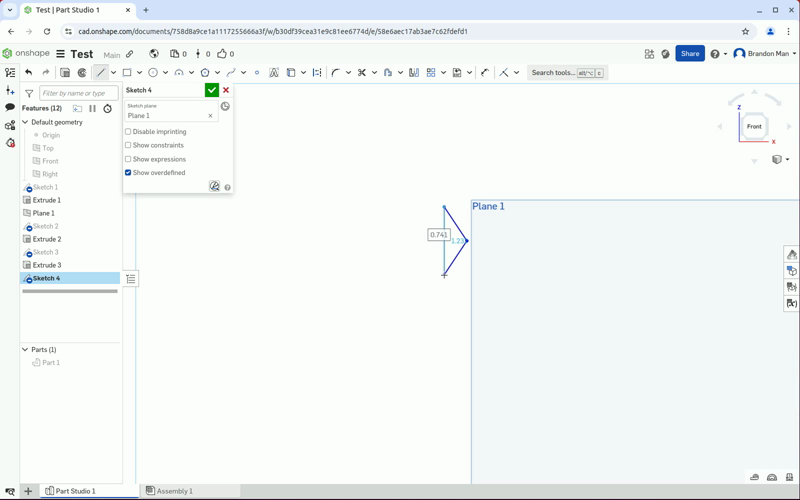
click(444, 274)
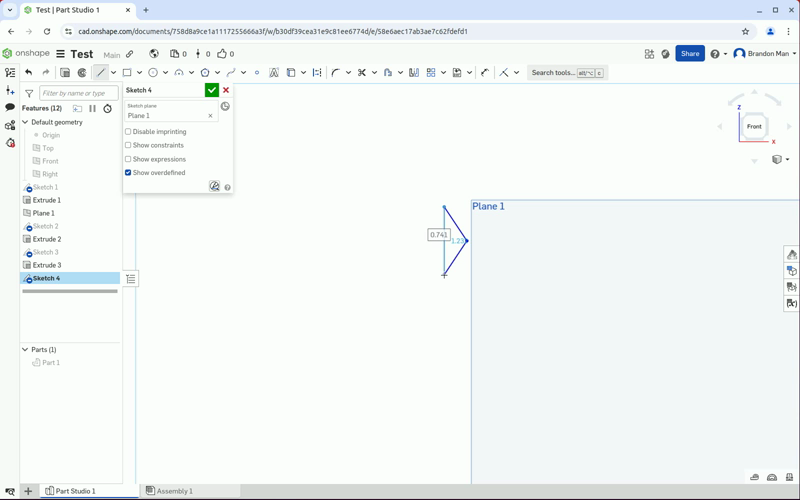
scroll(-6)
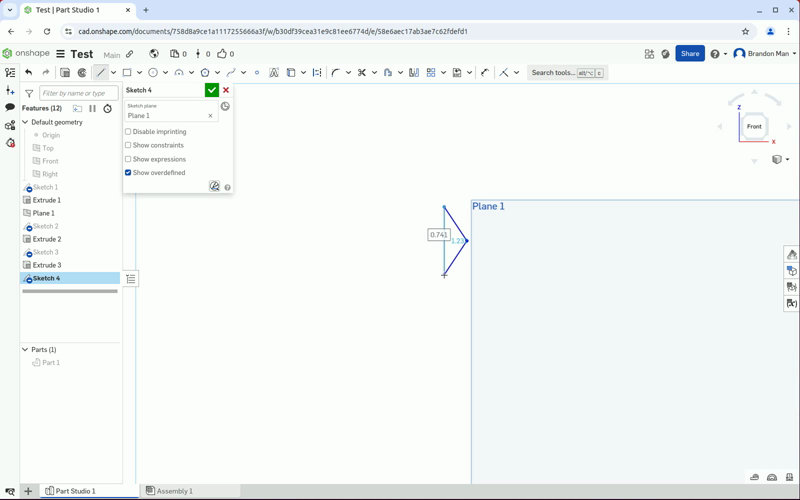
scroll(-6)
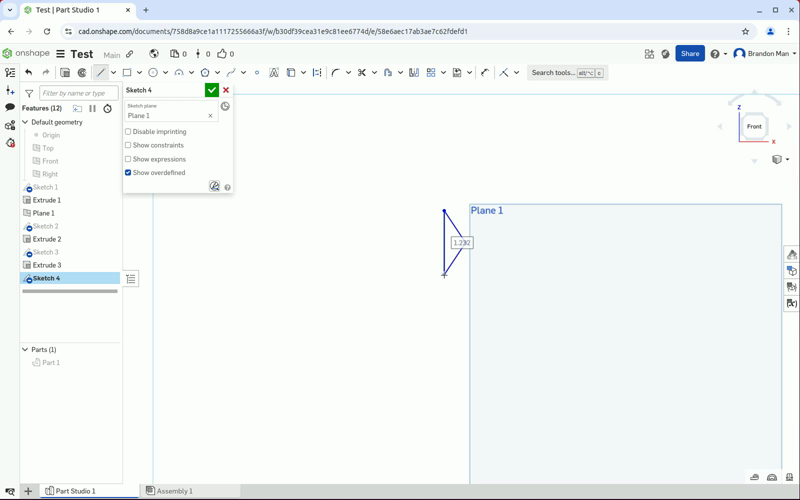
scroll(-6)
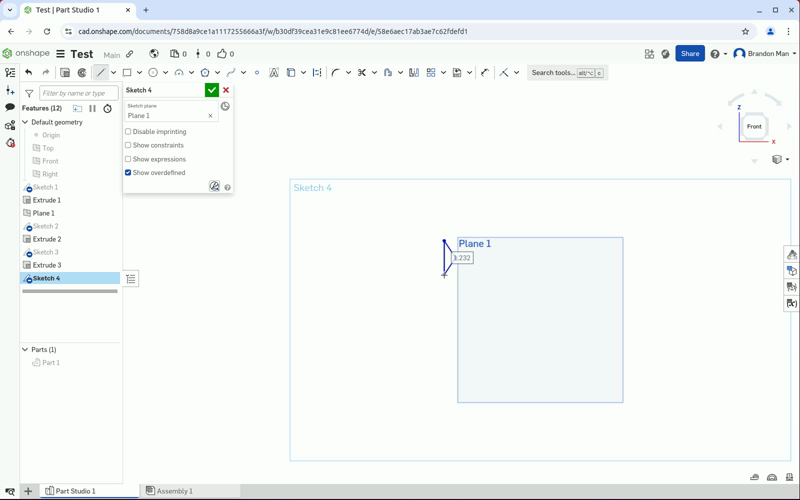
scroll(-6)
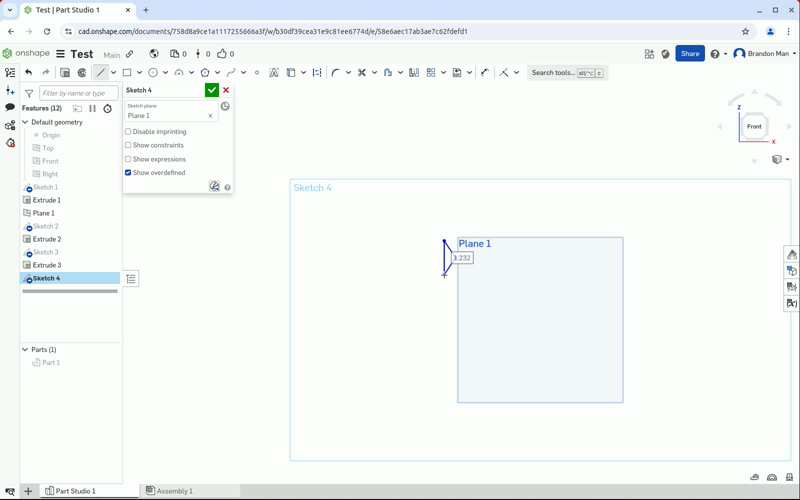
scroll(-6)
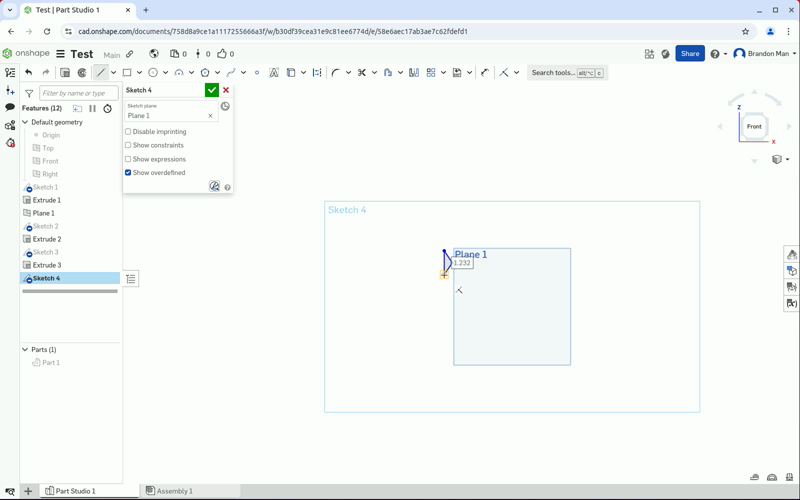
scroll(-6)
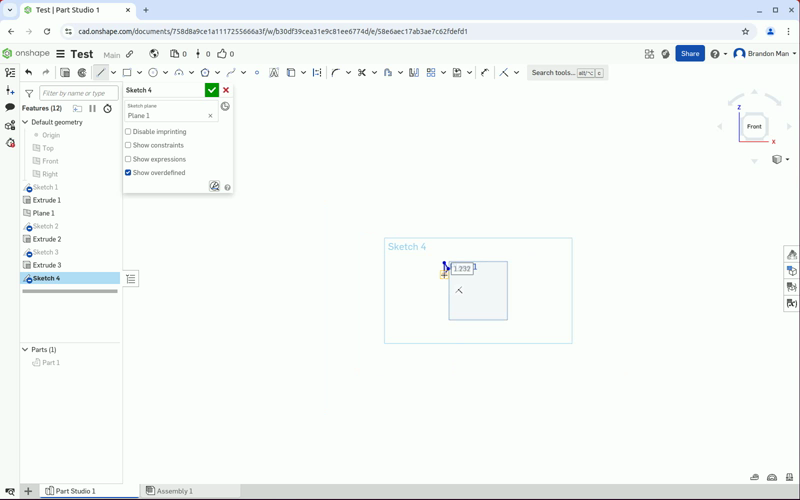
scroll(-6)
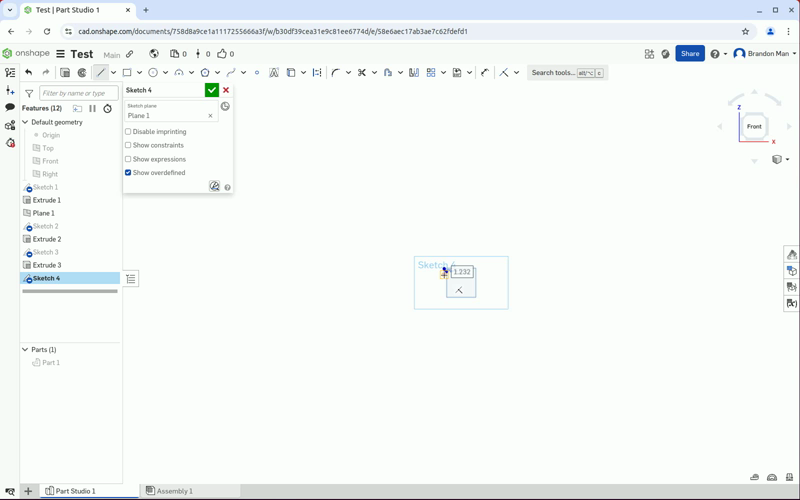
key(esc)
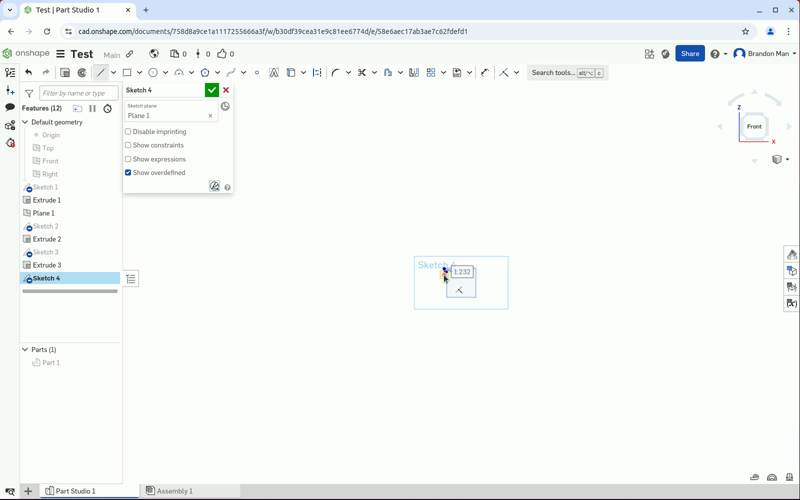
mouse_move(444, 270)
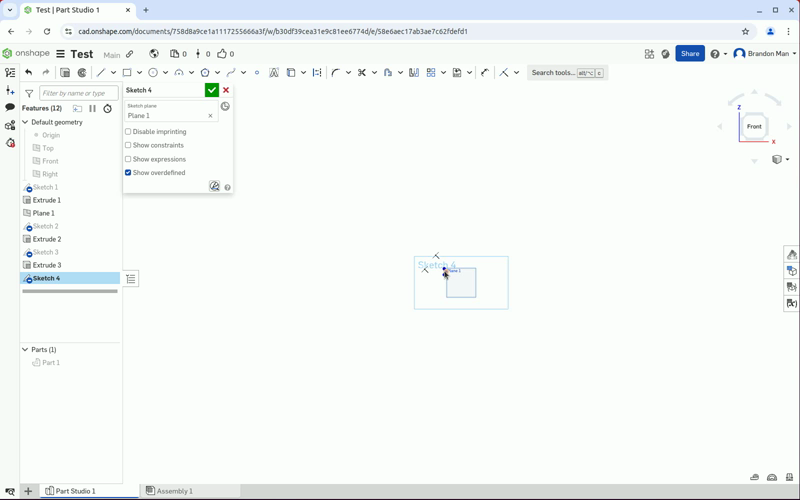
scroll(6)
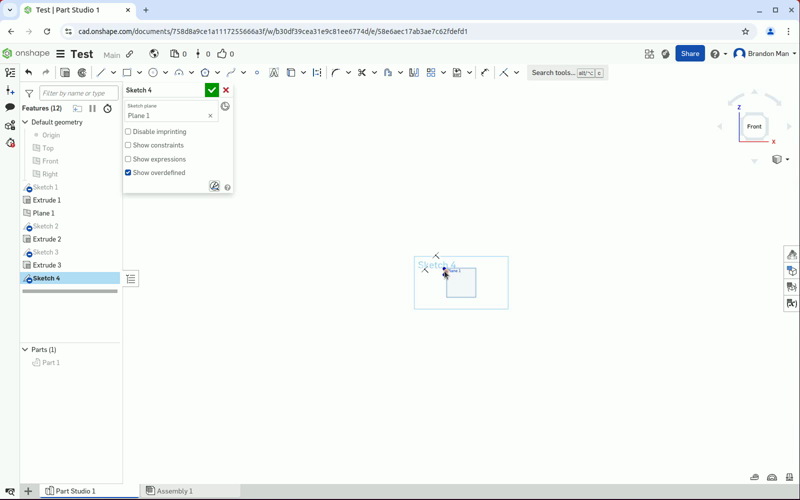
scroll(6)
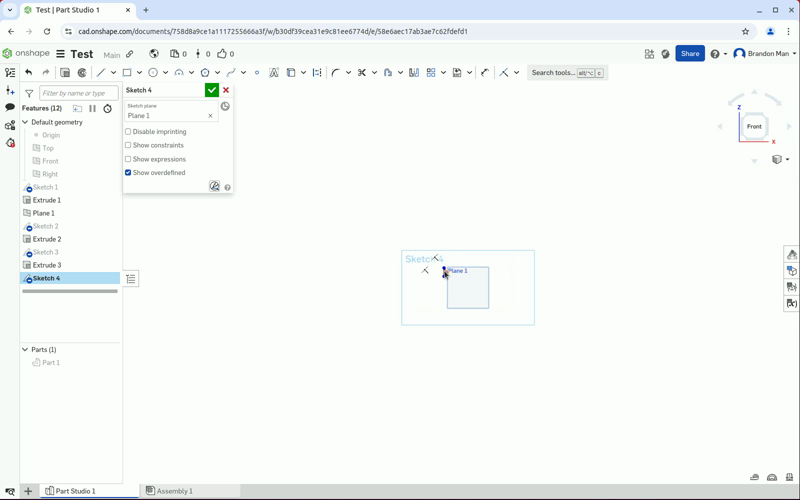
scroll(6)
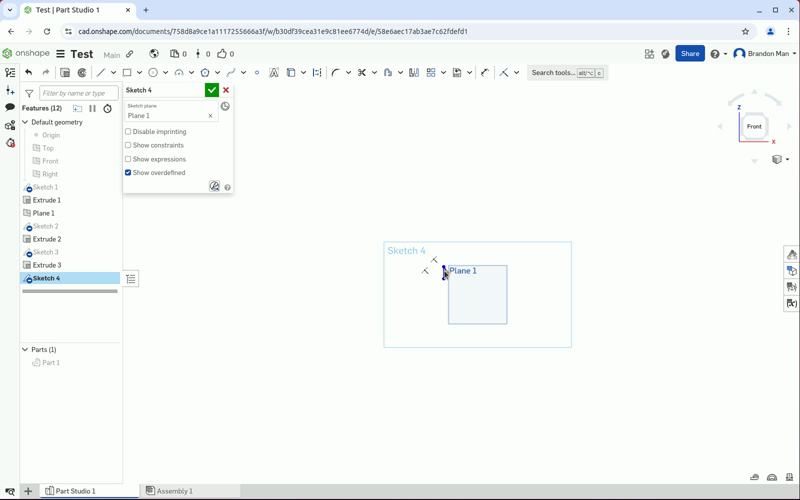
scroll(6)
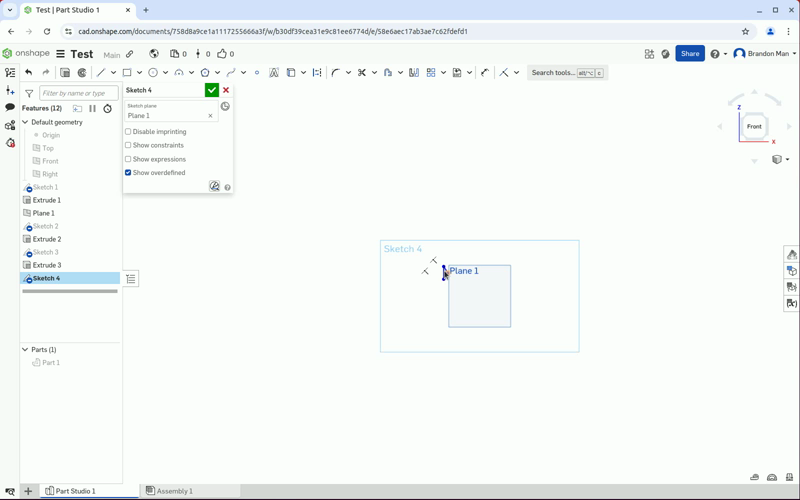
scroll(6)
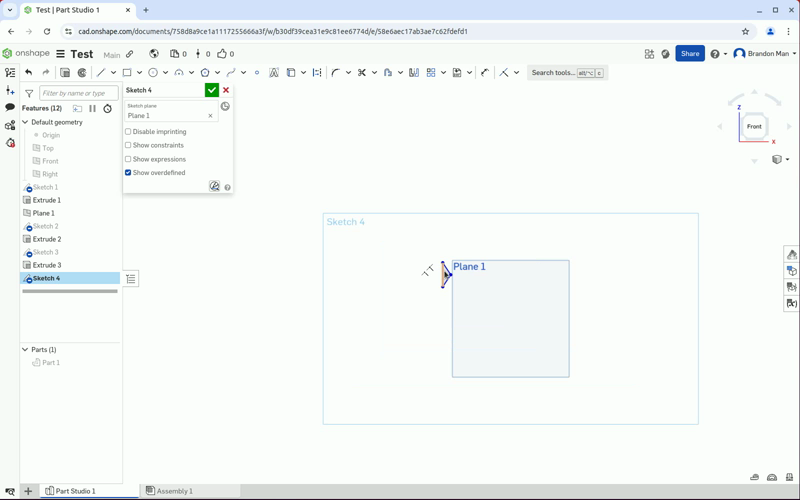
scroll(6)
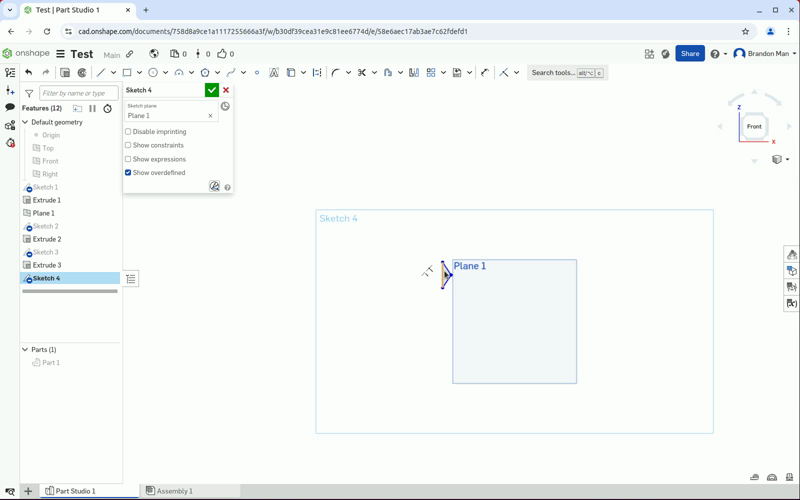
scroll(6)
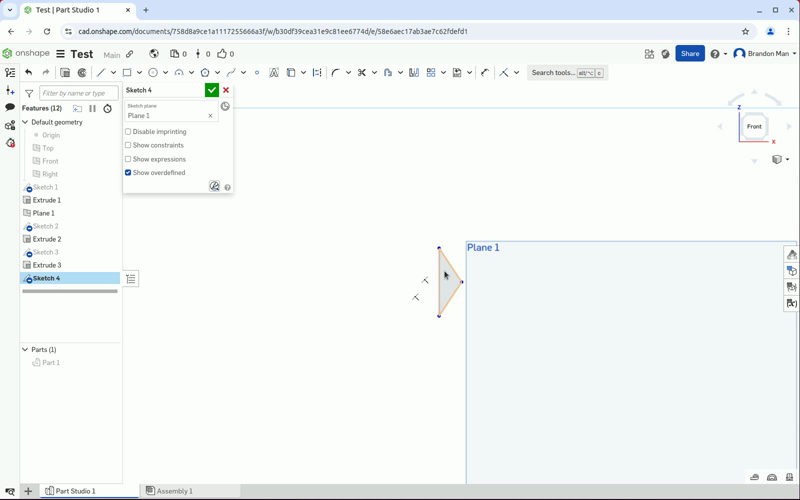
click(444, 270)
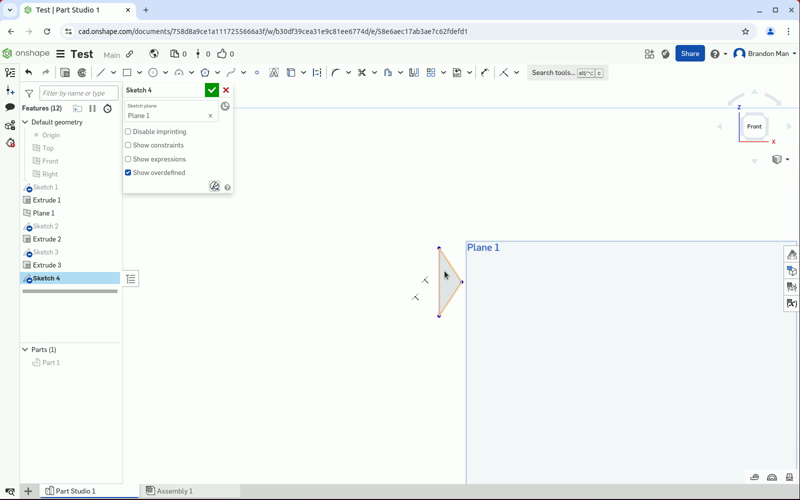
scroll(-6)
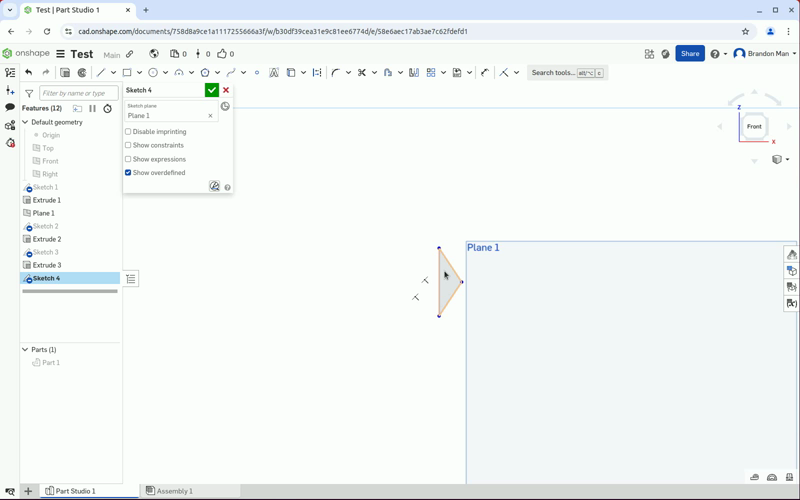
scroll(-6)
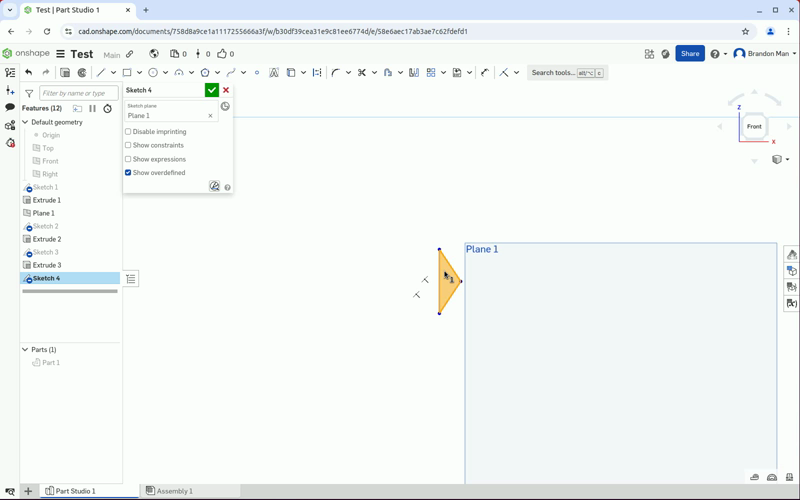
scroll(-6)
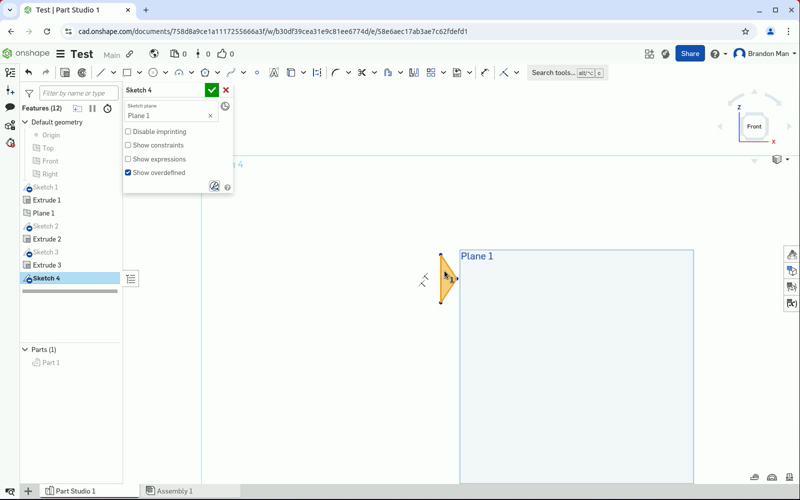
scroll(-6)
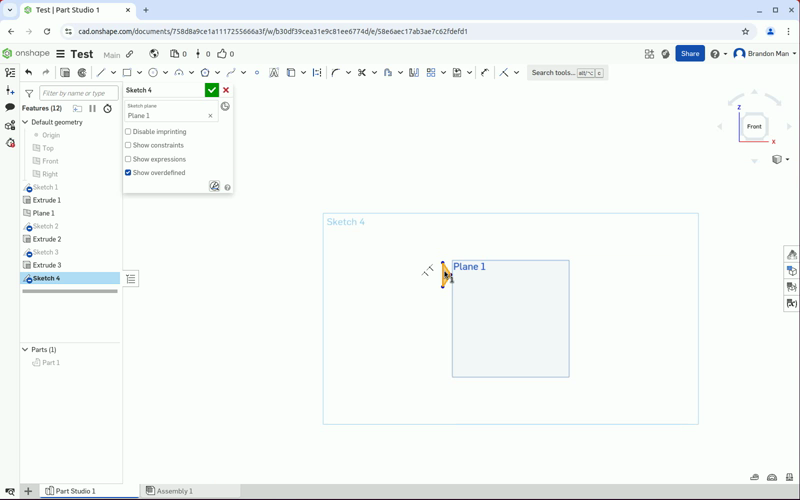
scroll(-6)
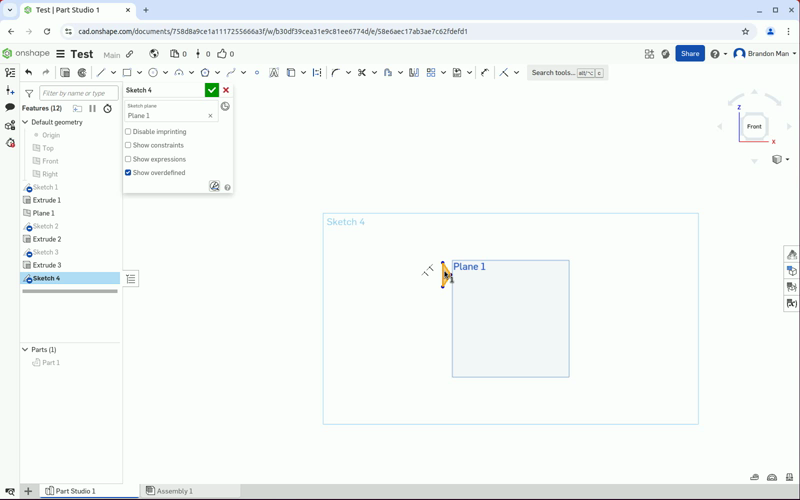
scroll(-6)
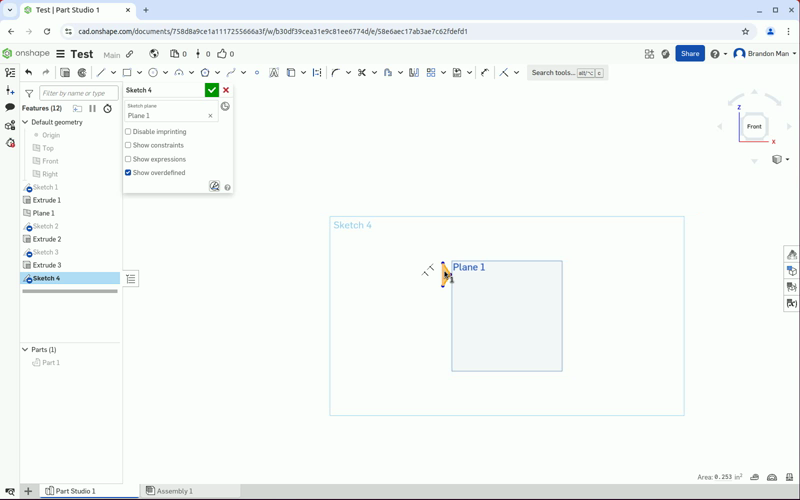
scroll(-6)
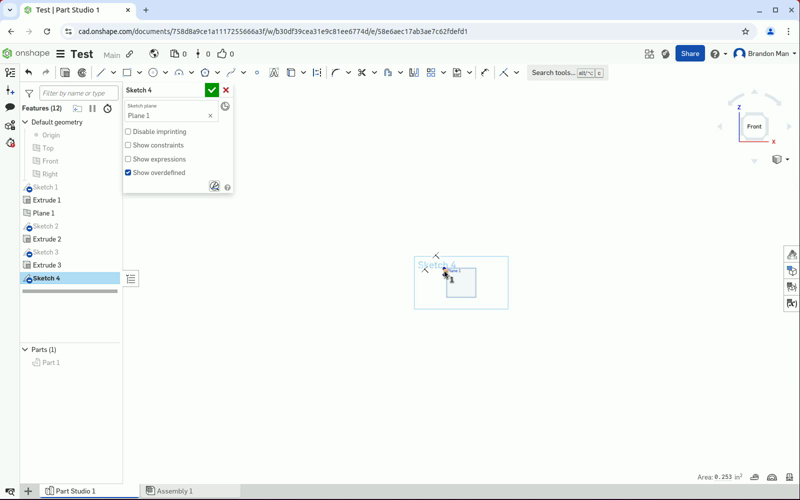
mouse_move(73, 352)
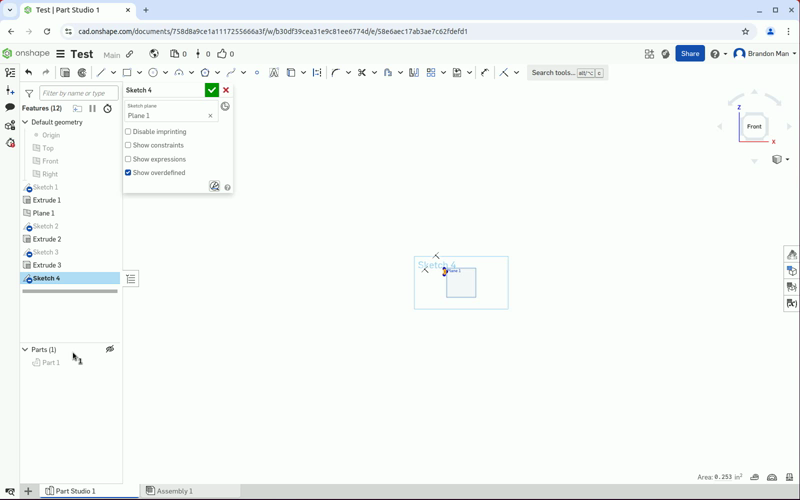
key(shift+y)
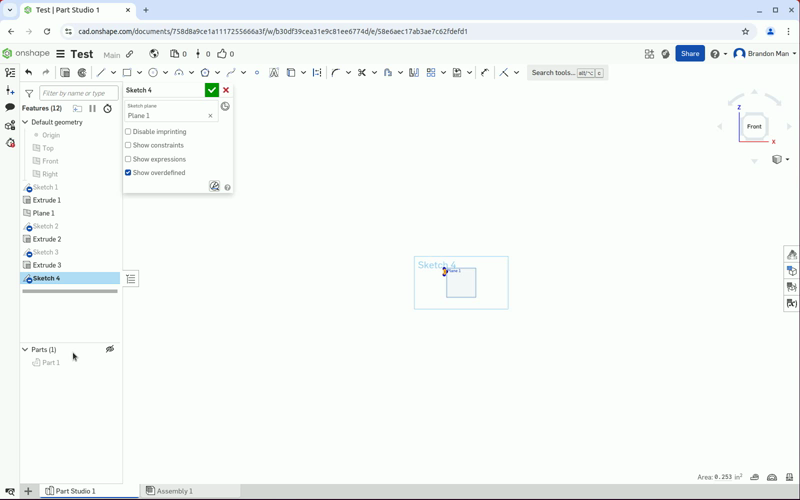
key(shift+e)
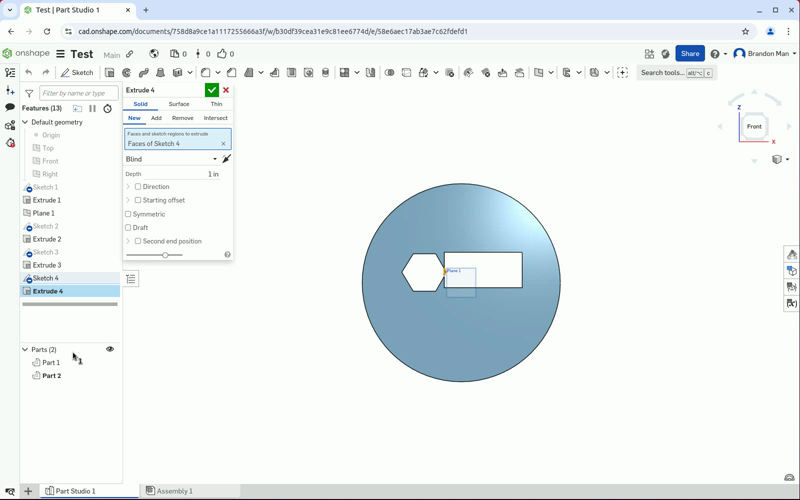
mouse_move(143, 106)
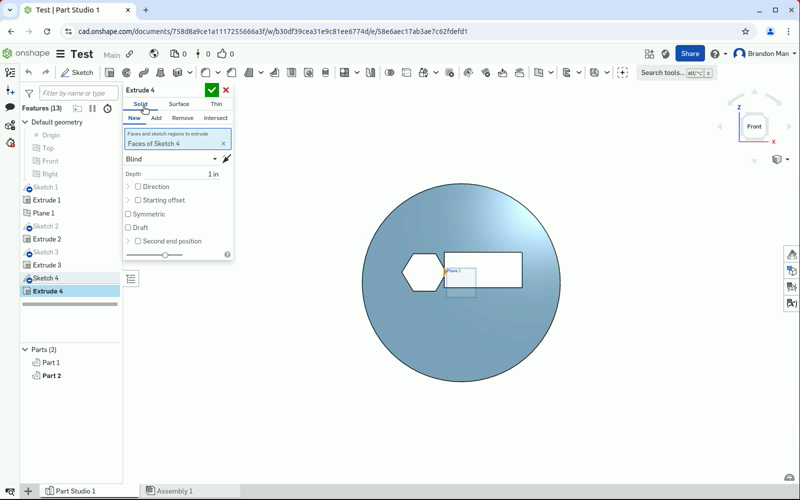
click(143, 106)
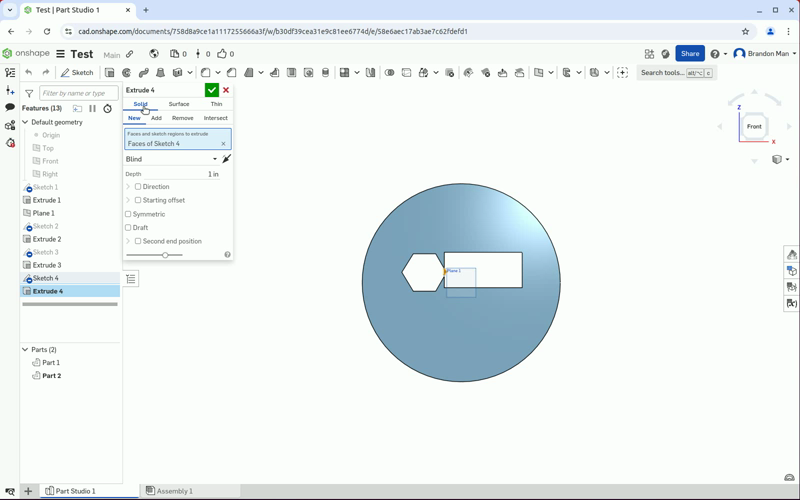
mouse_move(186, 120)
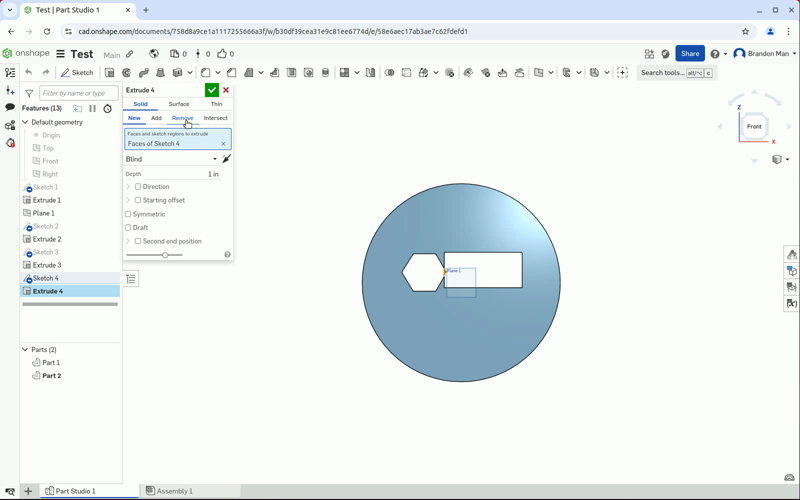
click(186, 120)
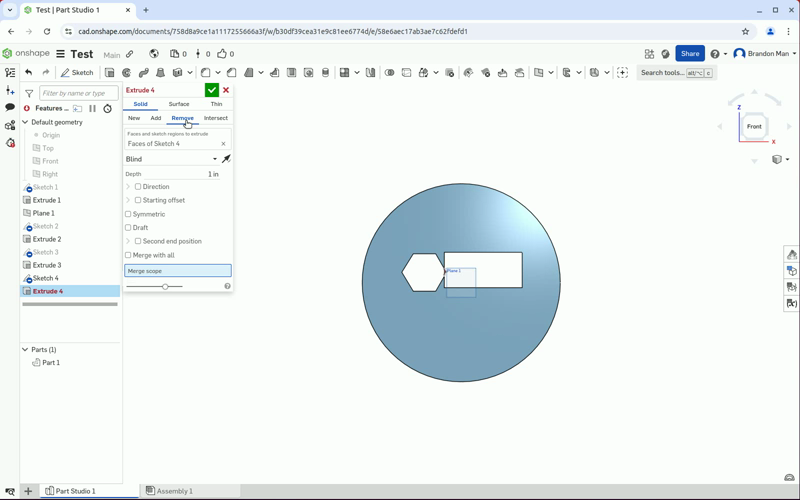
key(tab, 4)
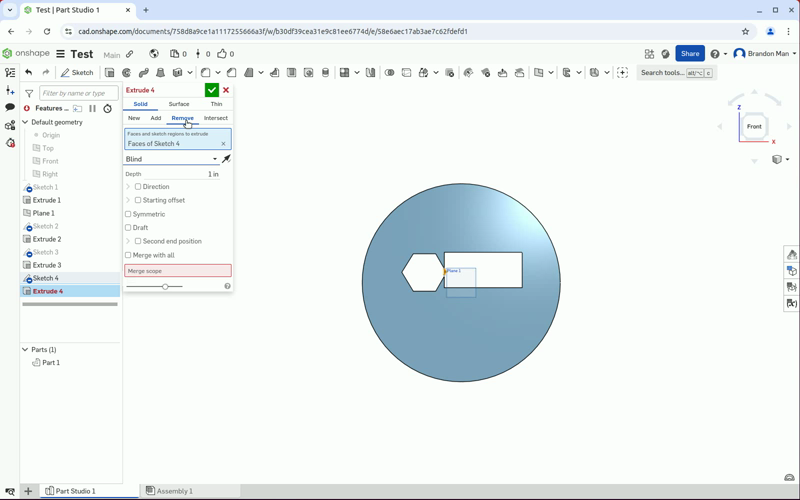
text(19.016)
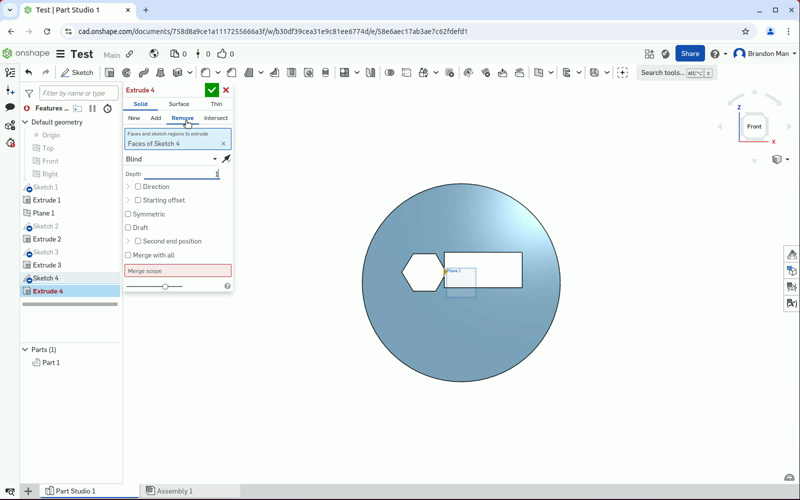
key(tab, 6)
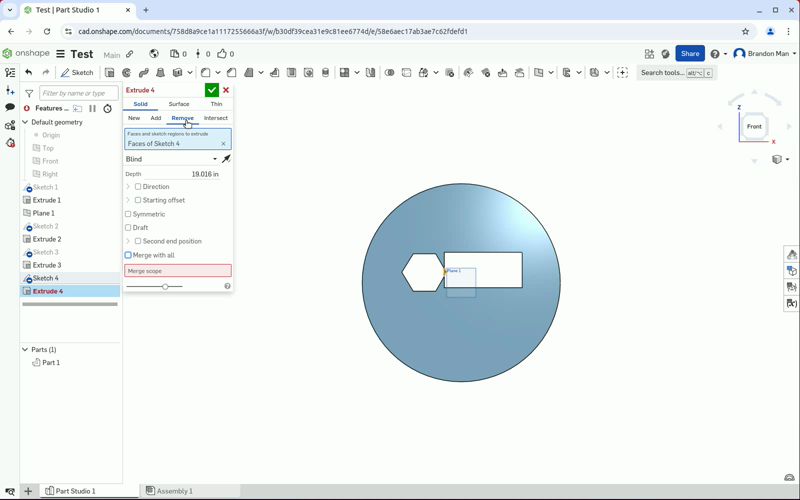
key(space)
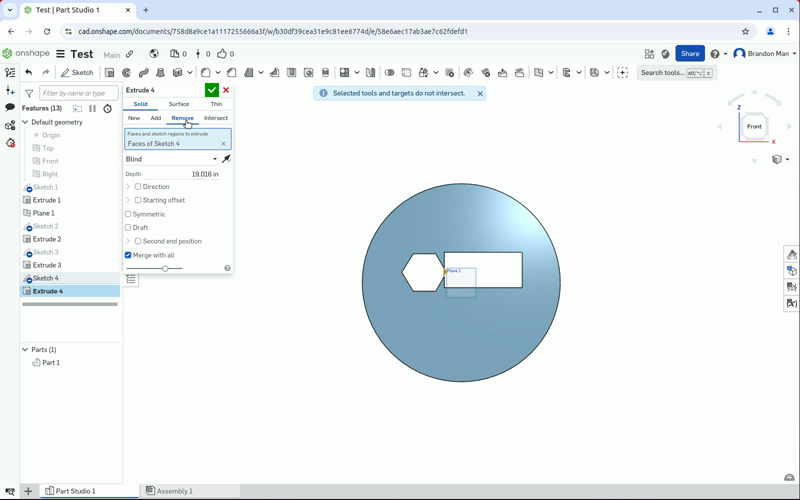
key(enter)
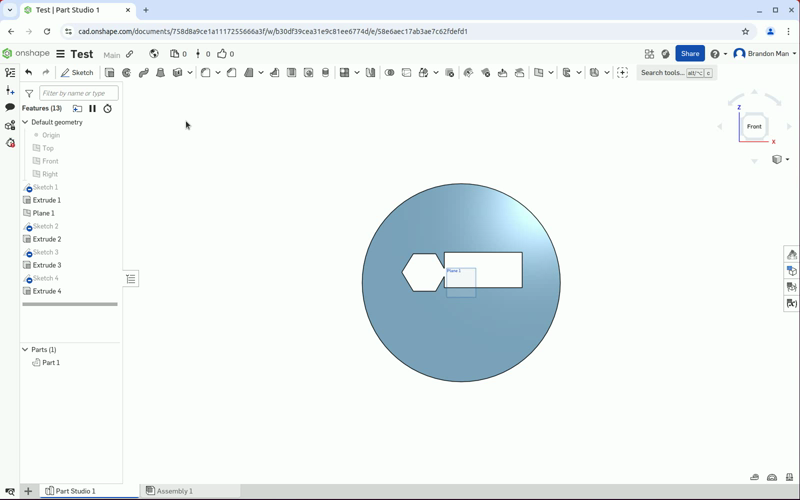
key(shift+h)
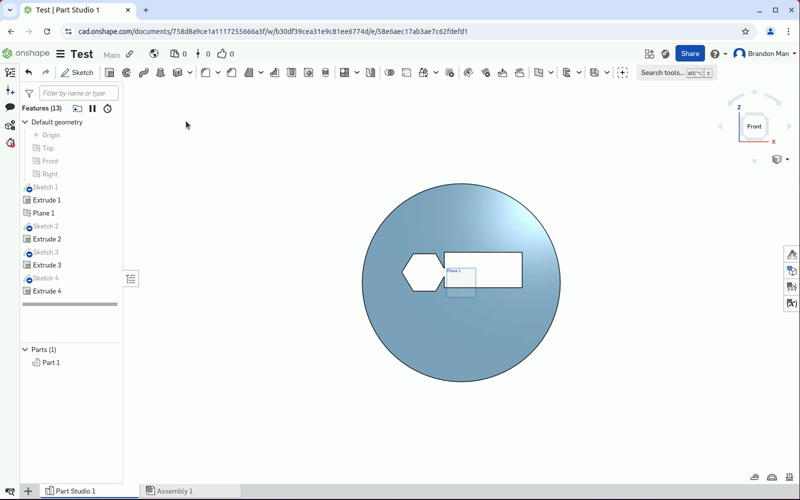
key(shift+h)
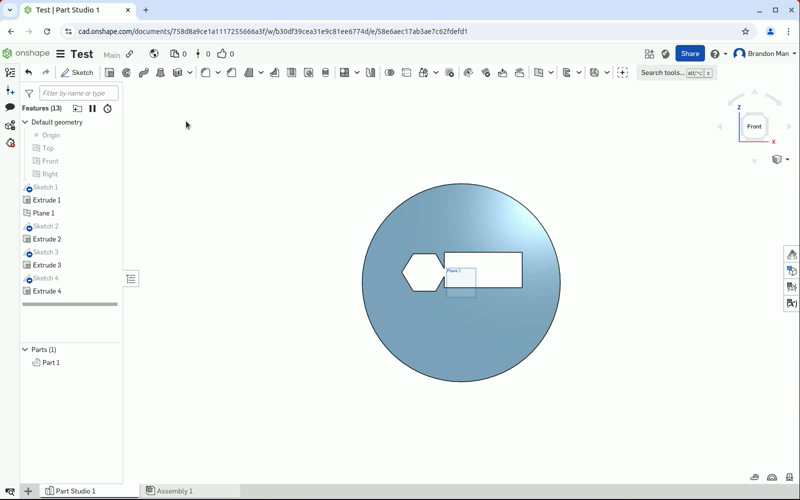
mouse_move(73, 189)
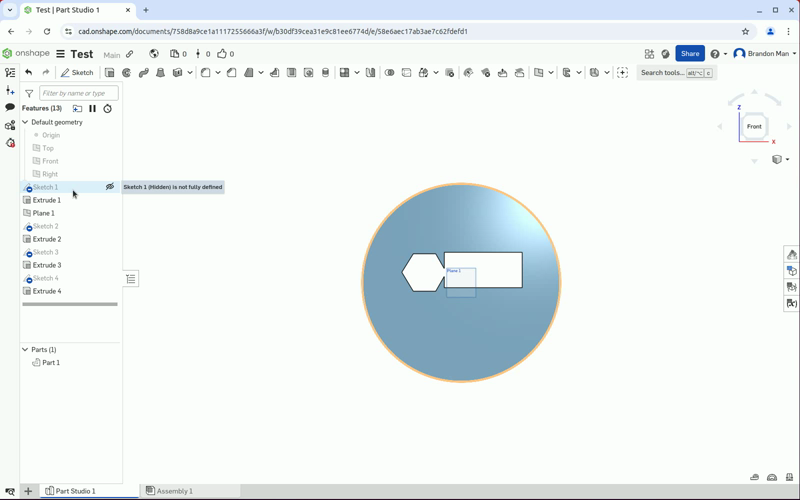
click(73, 189)
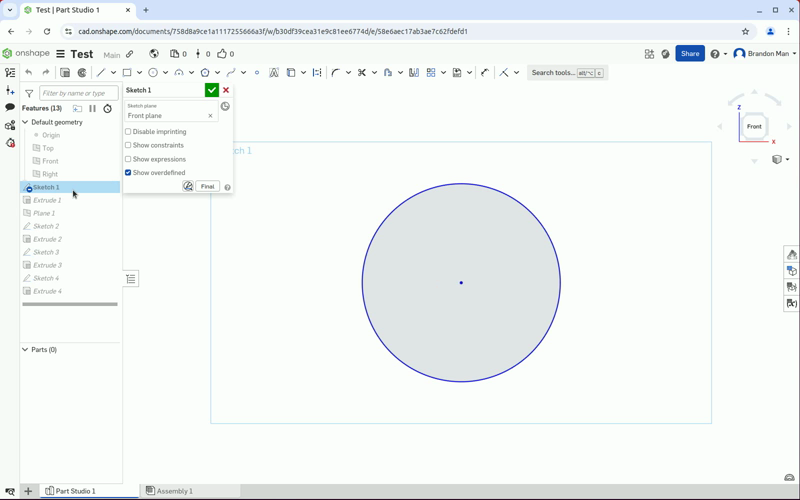
mouse_move(229, 92)
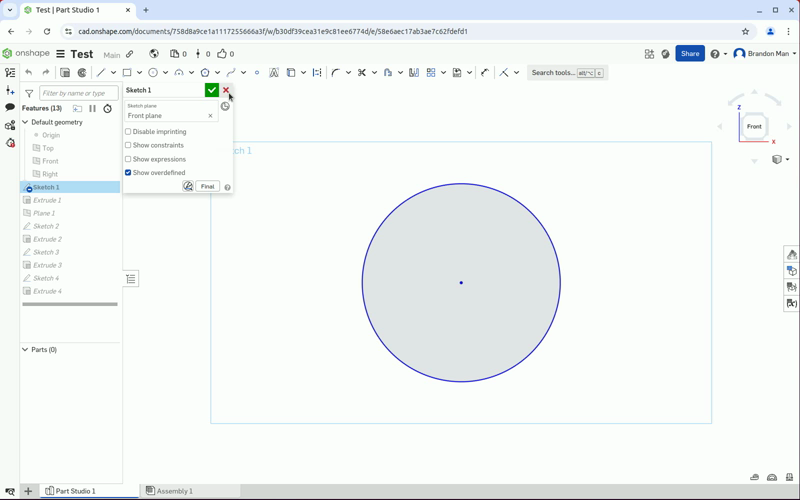
click(229, 92)
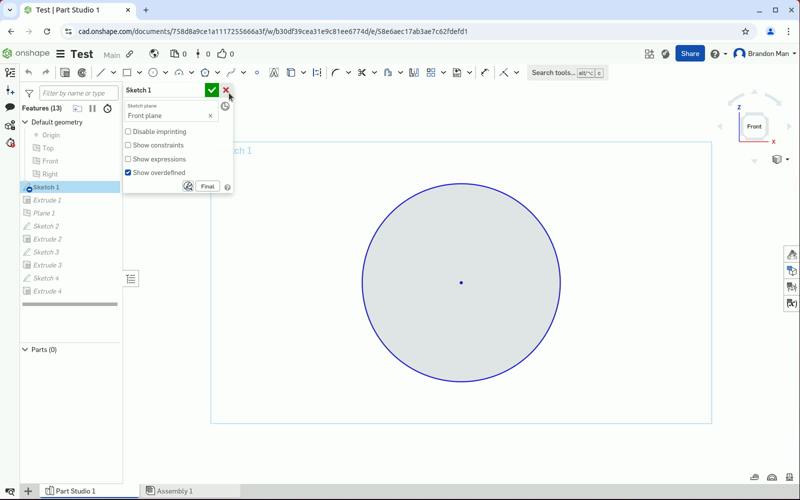
key(shift+s)
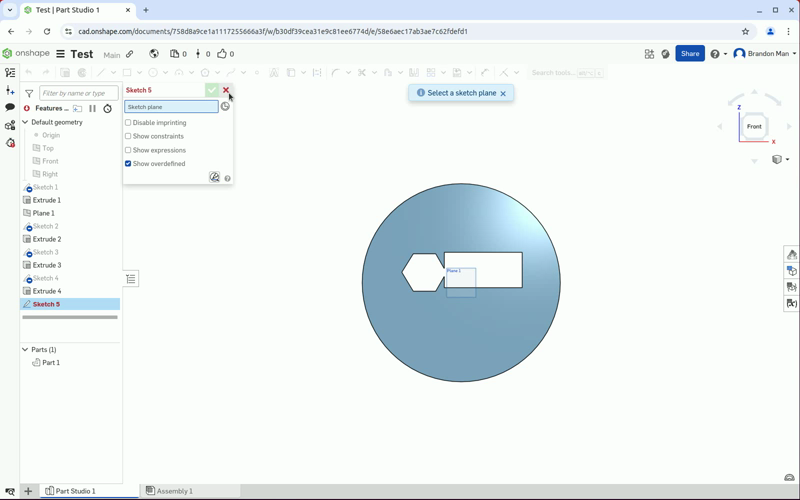
mouse_move(73, 215)
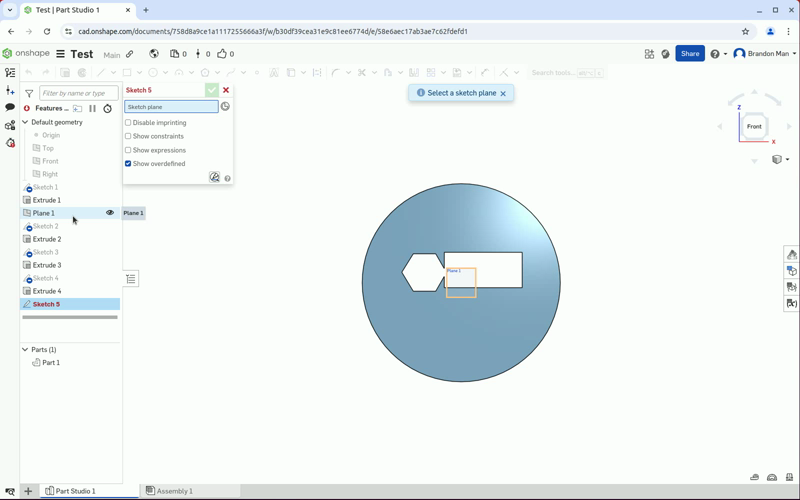
click(73, 215)
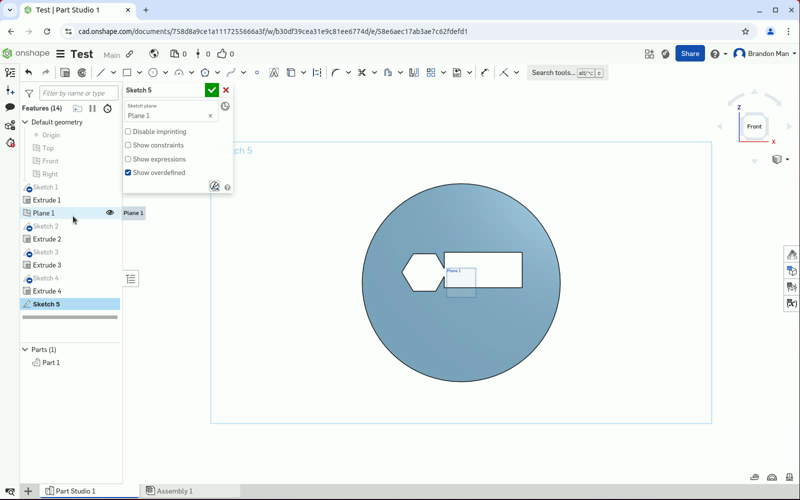
mouse_move(73, 352)
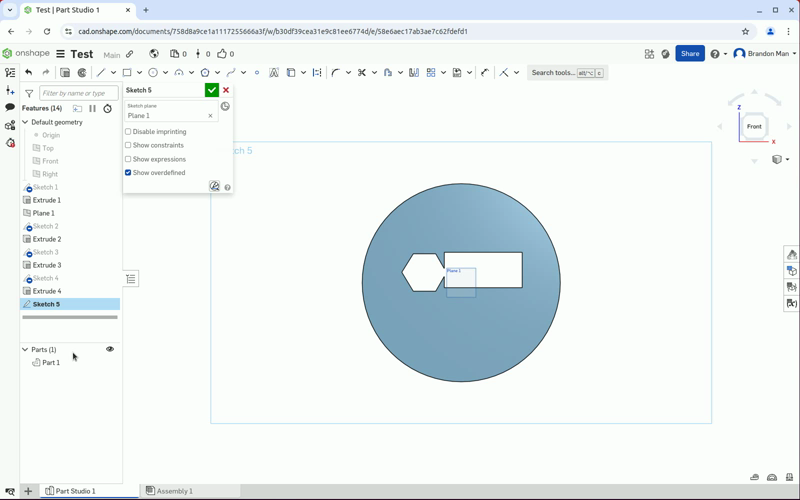
key(y)
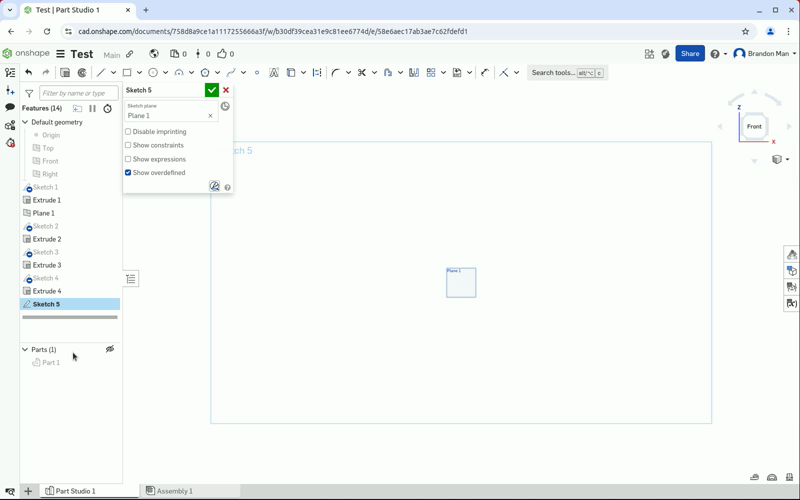
key(l)
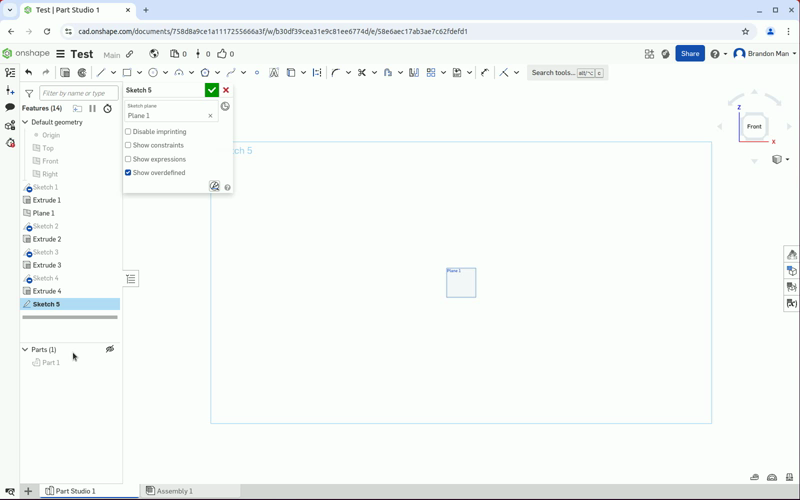
key_down(shift)
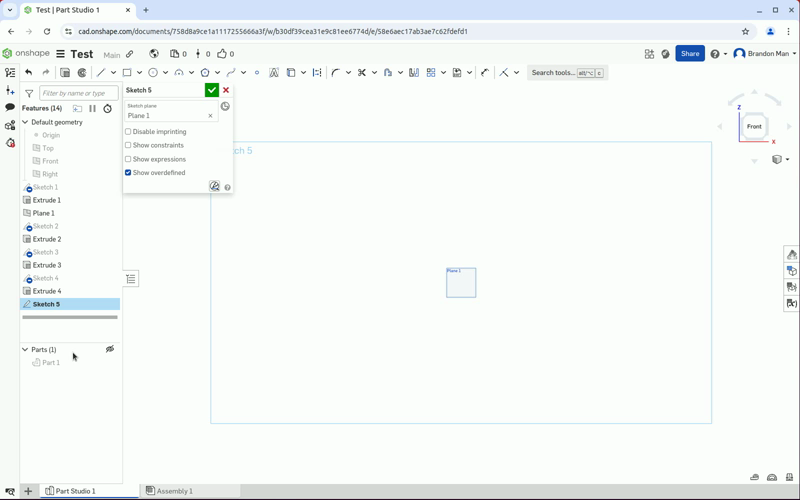
mouse_move(492, 343)
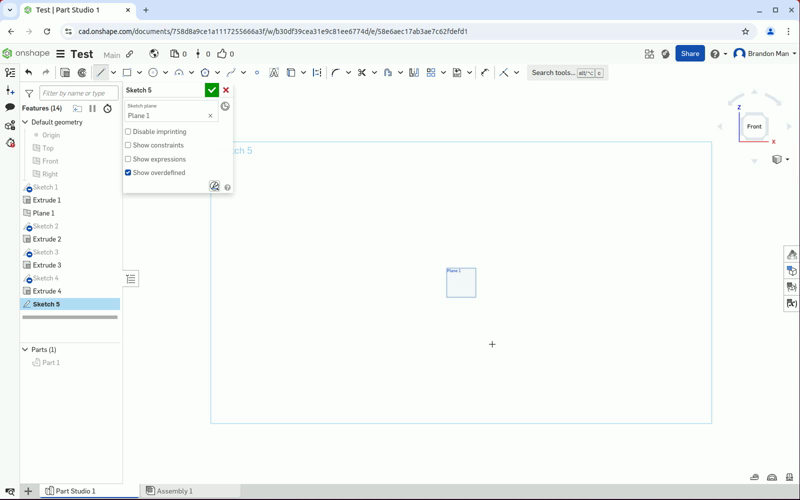
click(492, 343)
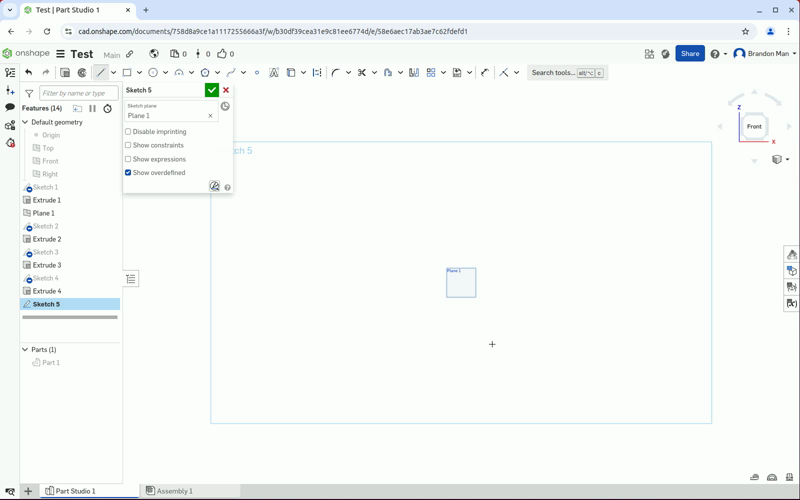
key_up(shift)
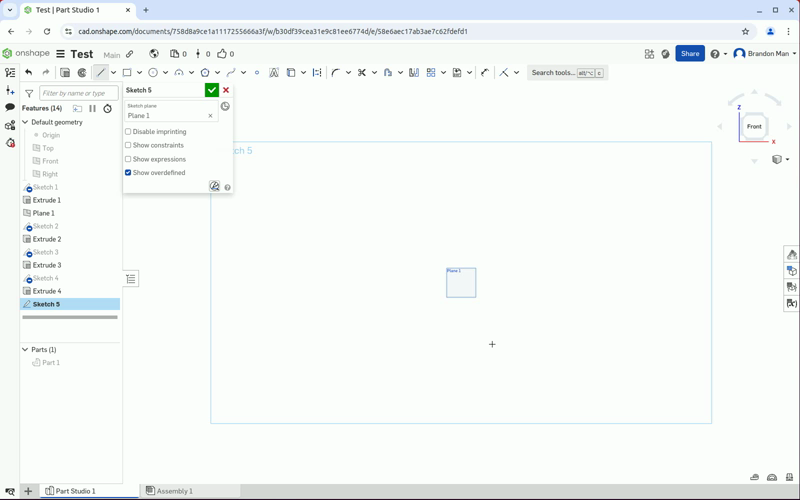
key_down(shift)
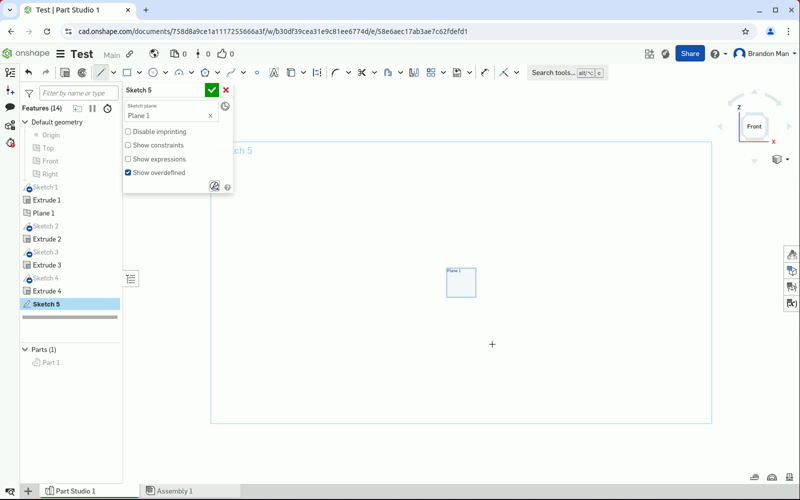
mouse_move(522, 343)
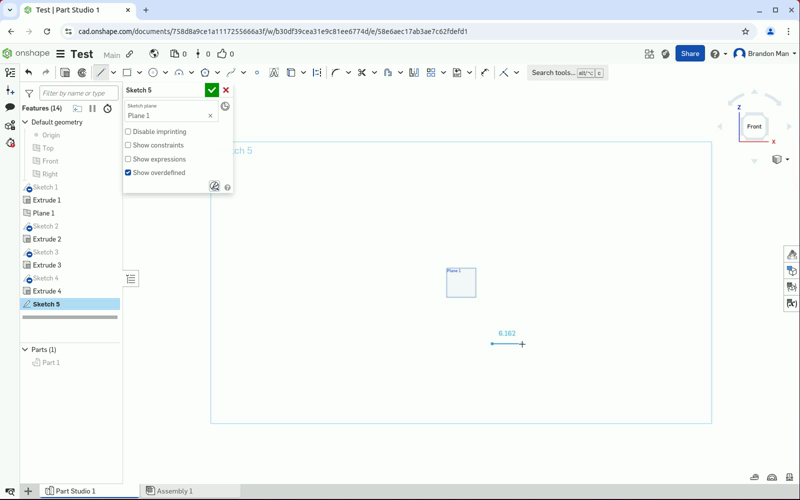
mouse_move(508, 343)
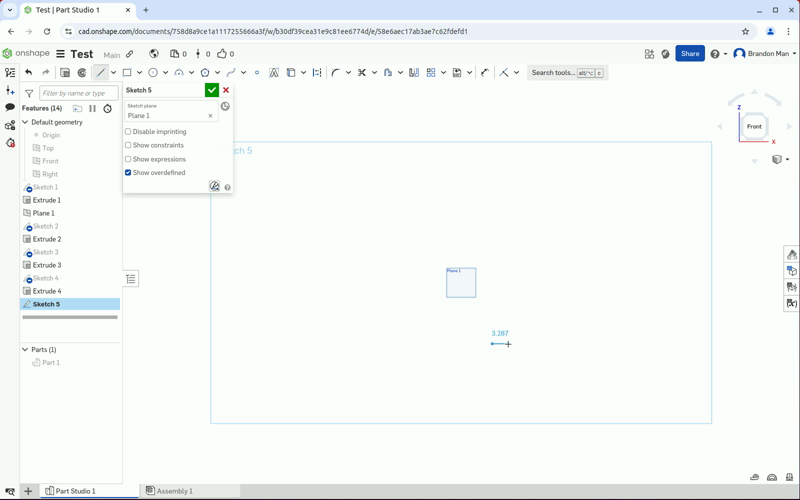
click(508, 343)
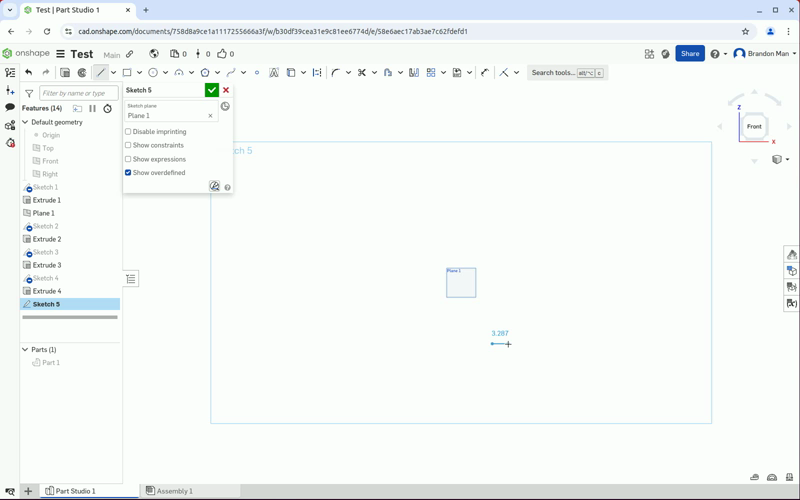
key_up(shift)
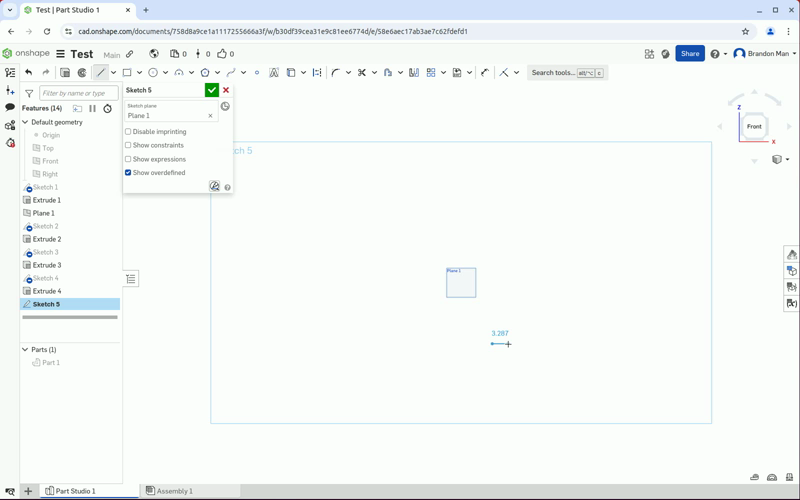
key_down(shift)
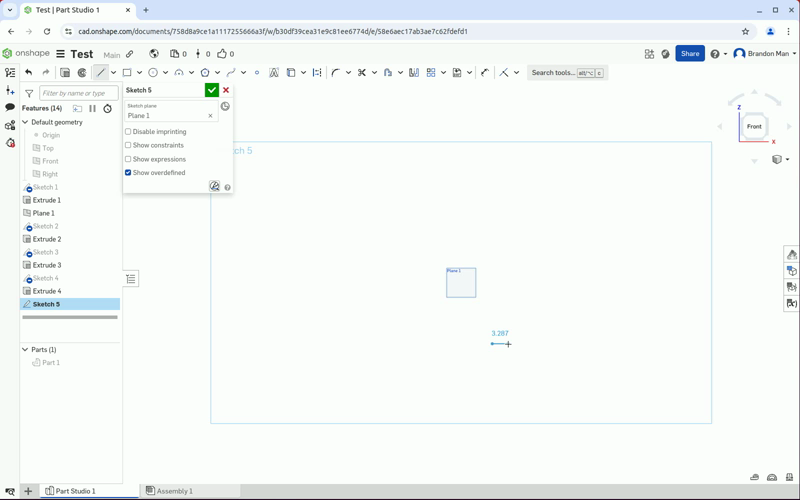
mouse_move(538, 343)
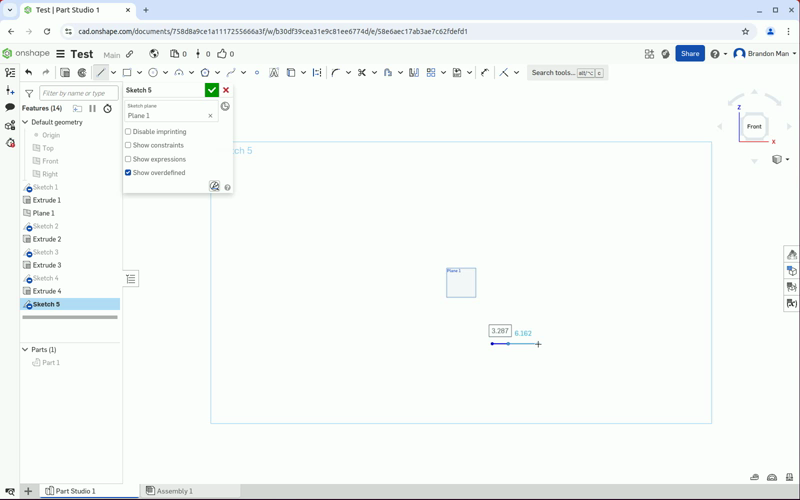
mouse_move(508, 314)
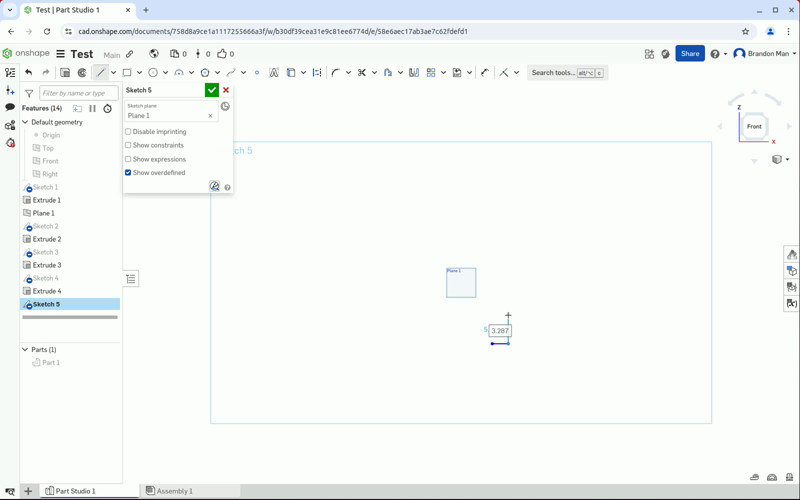
click(508, 314)
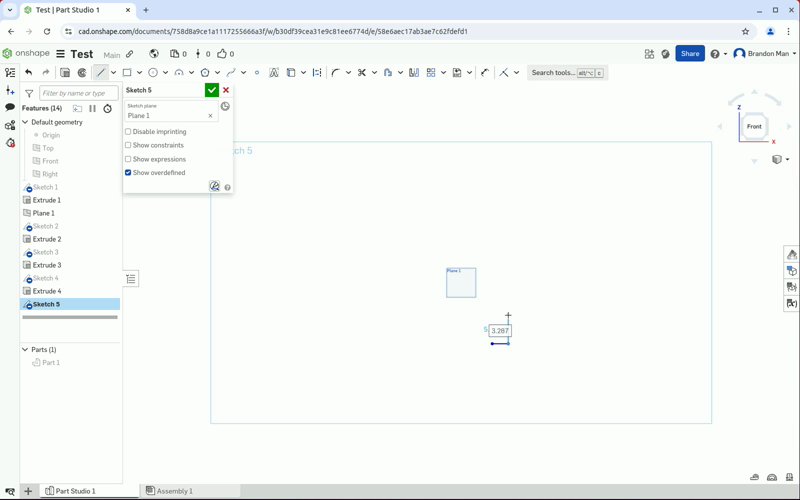
key_up(shift)
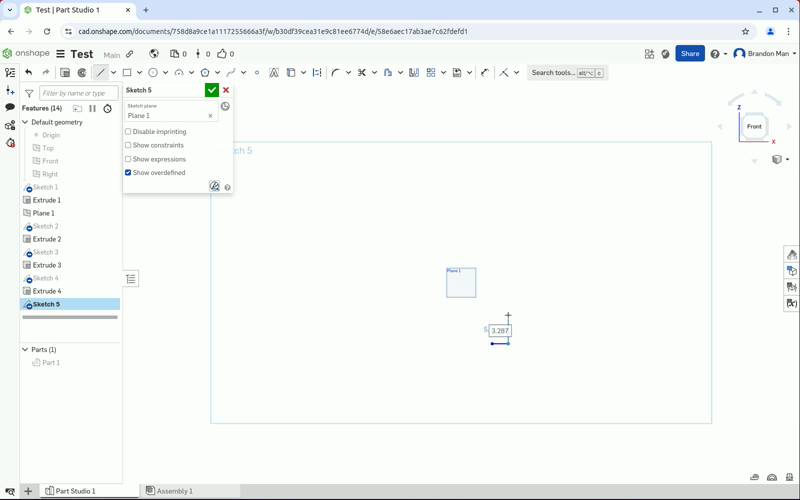
key_down(shift)
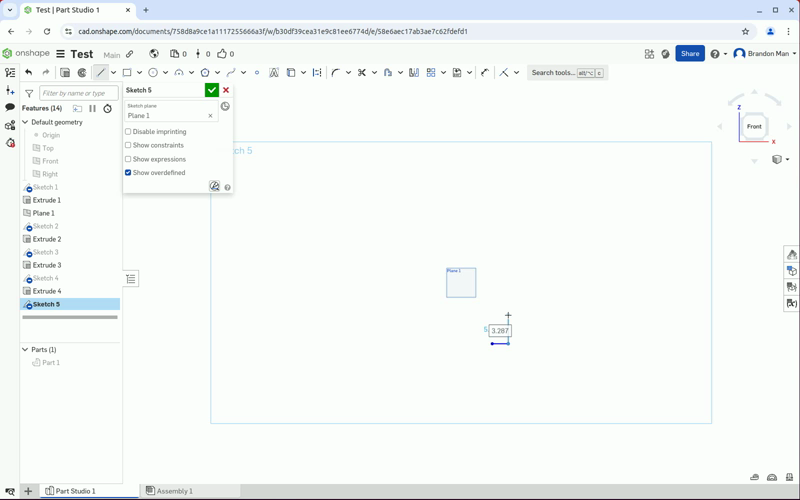
mouse_move(538, 314)
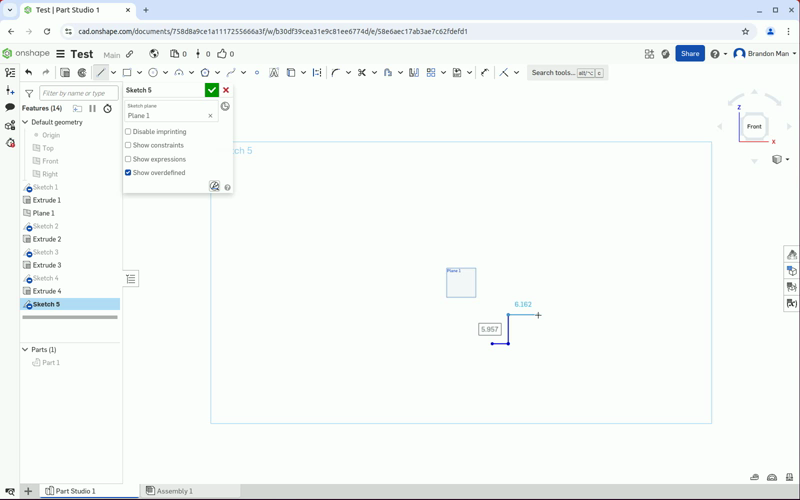
mouse_move(492, 314)
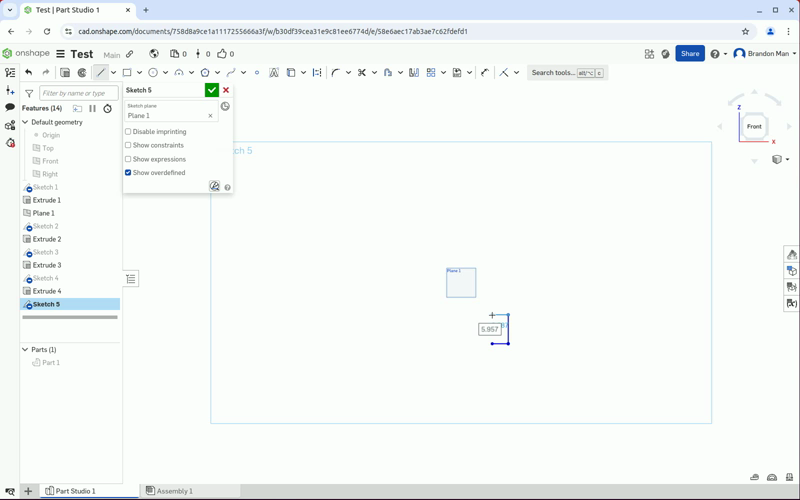
click(492, 314)
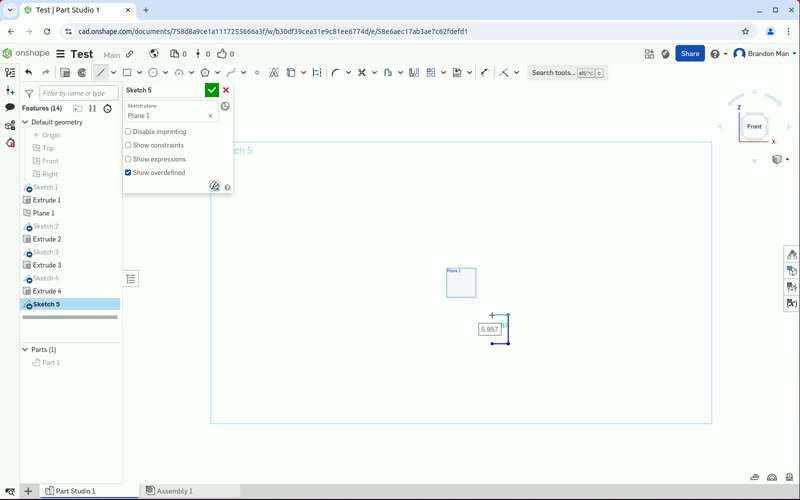
key_up(shift)
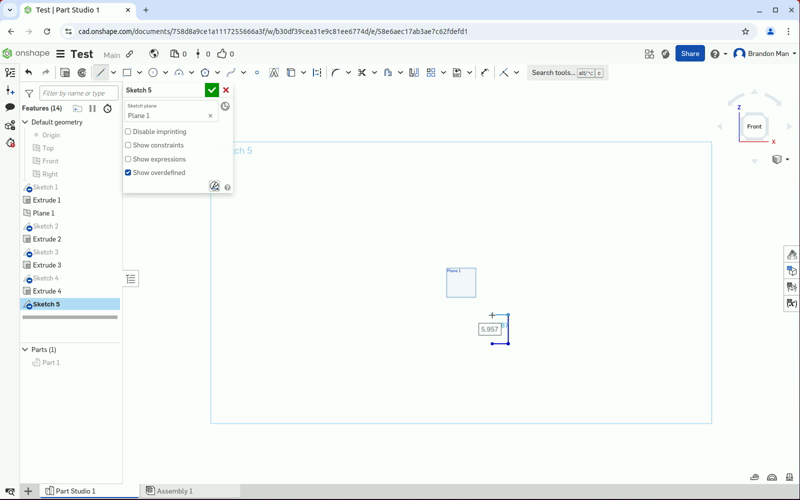
mouse_move(522, 314)
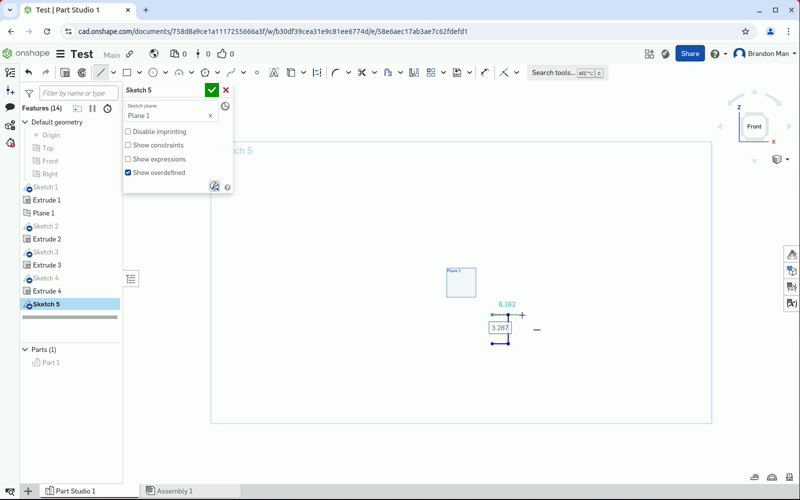
key_down(shift)
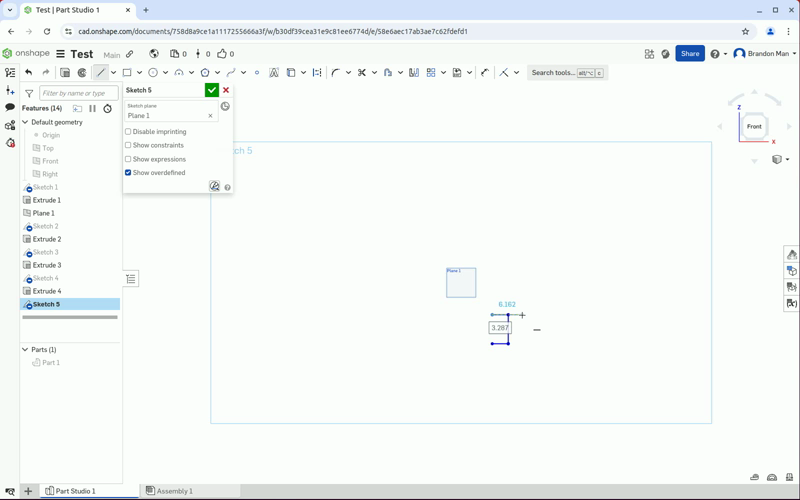
mouse_move(492, 343)
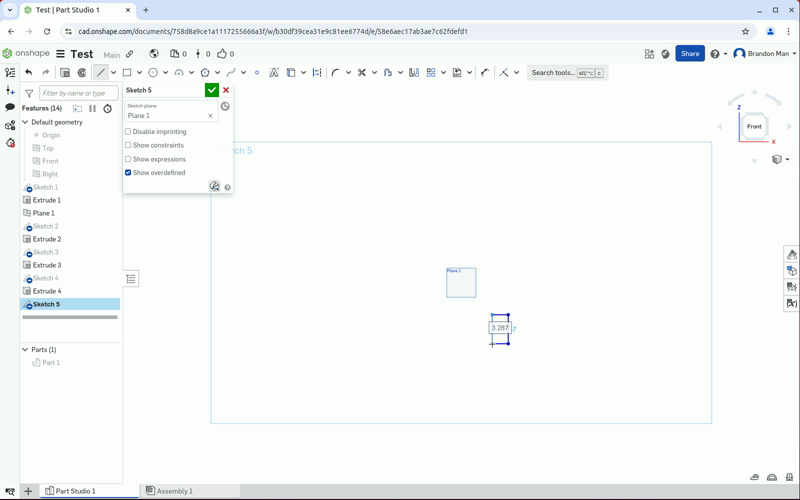
key_up(shift)
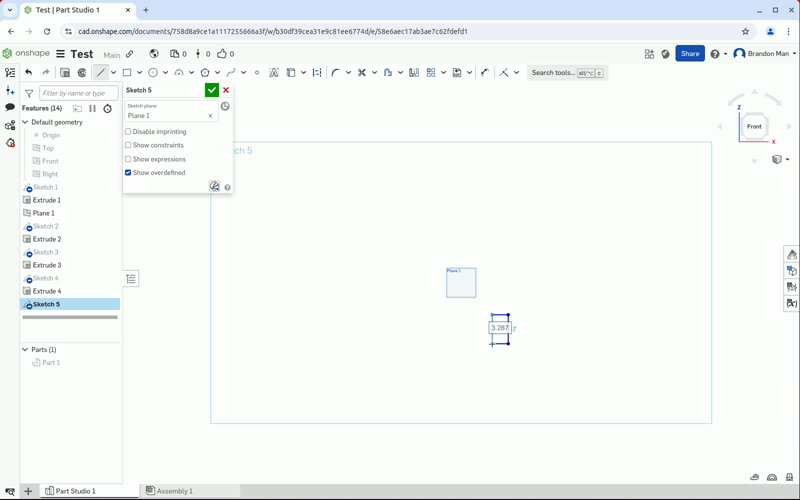
click(492, 343)
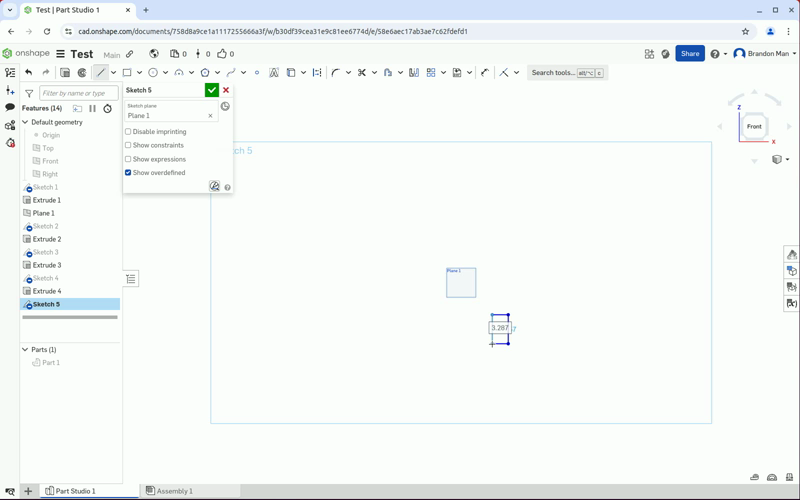
key(esc)
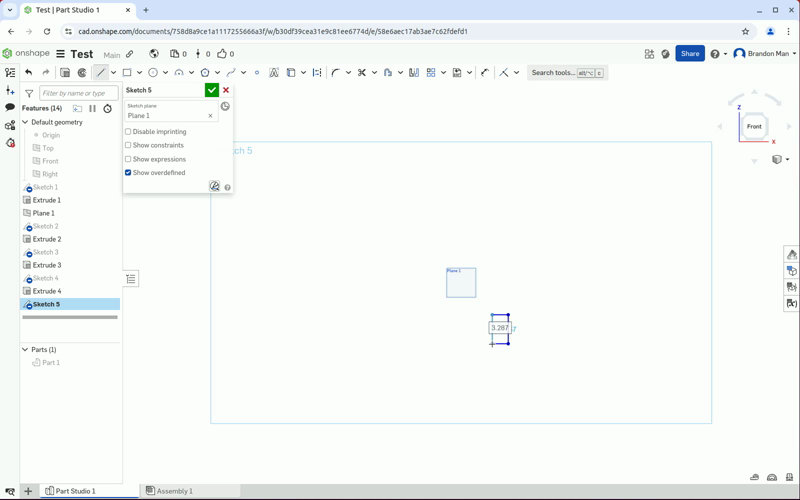
mouse_move(495, 326)
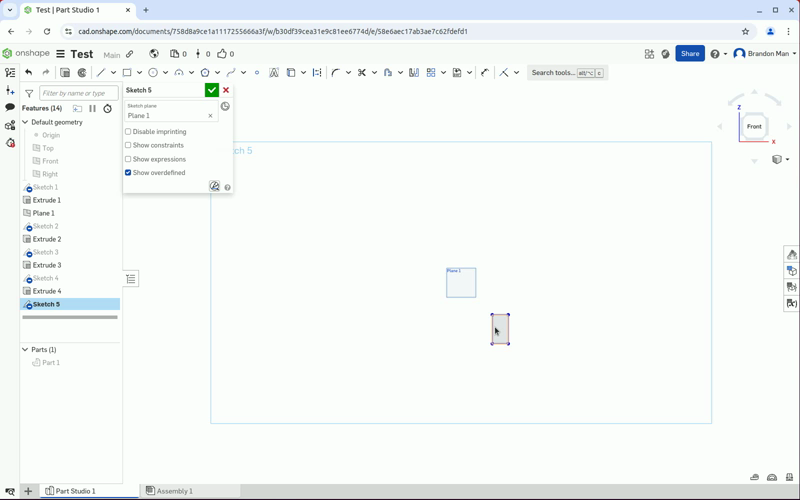
scroll(6)
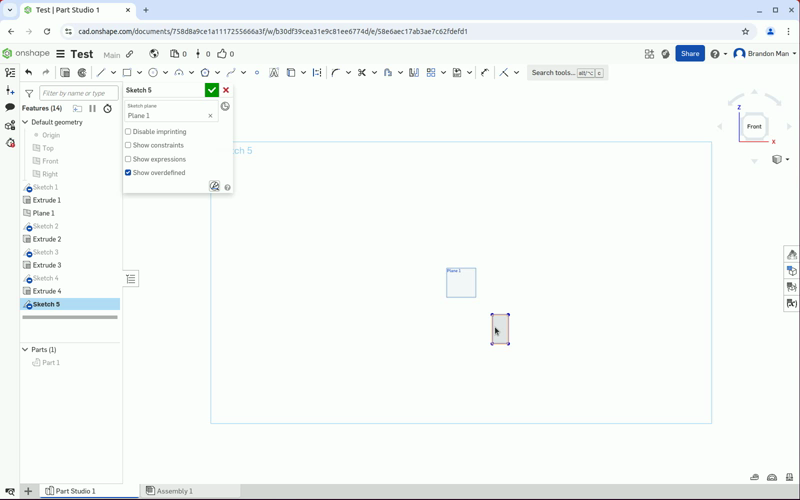
scroll(6)
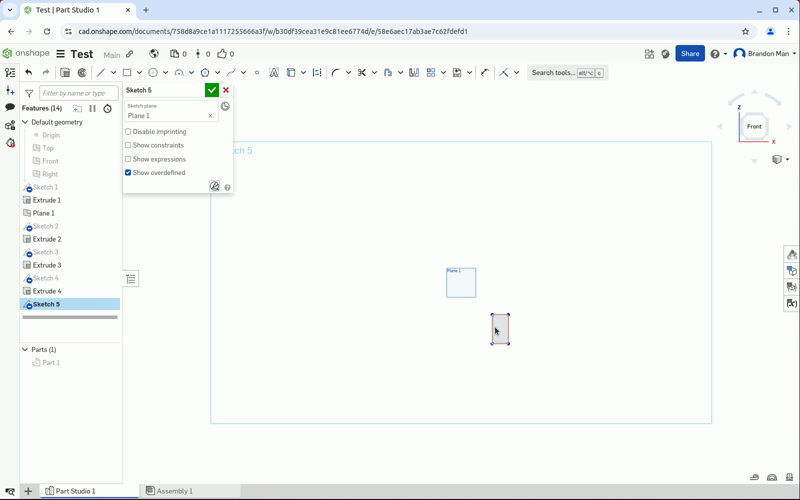
scroll(6)
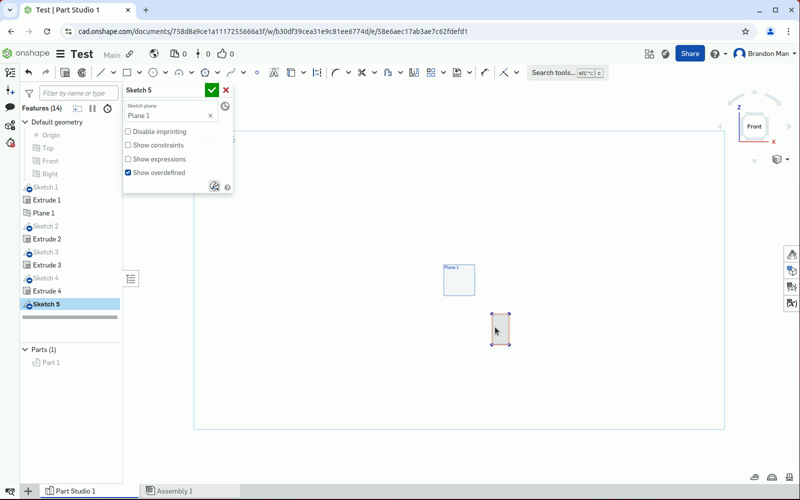
scroll(6)
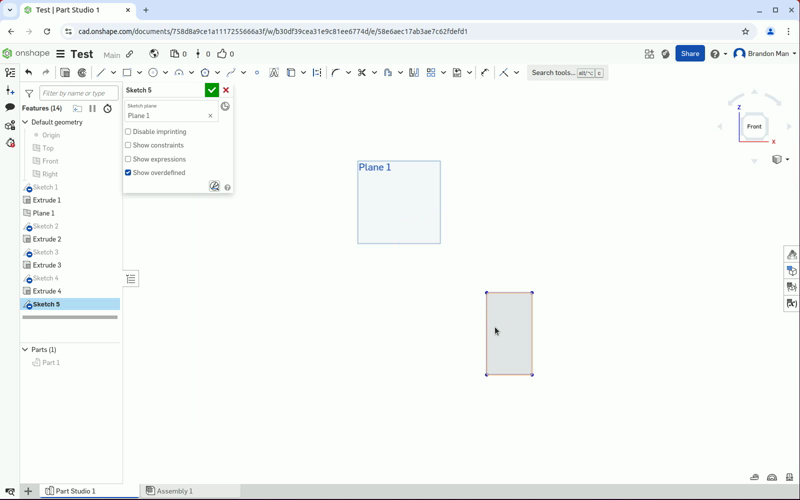
scroll(6)
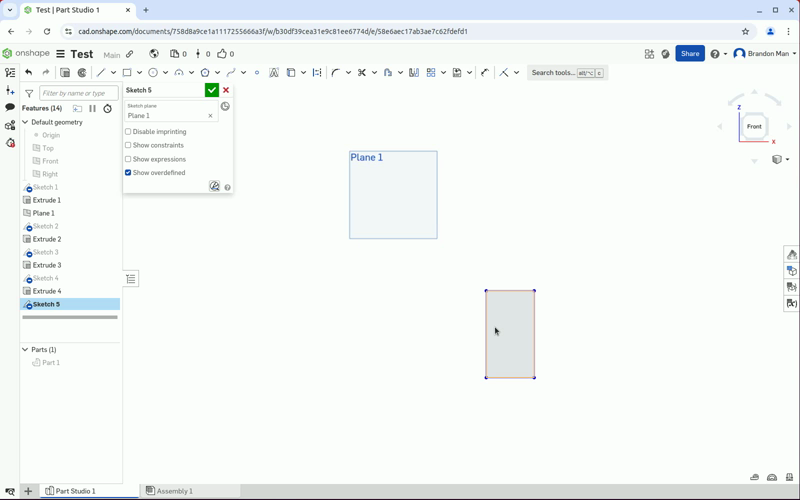
scroll(6)
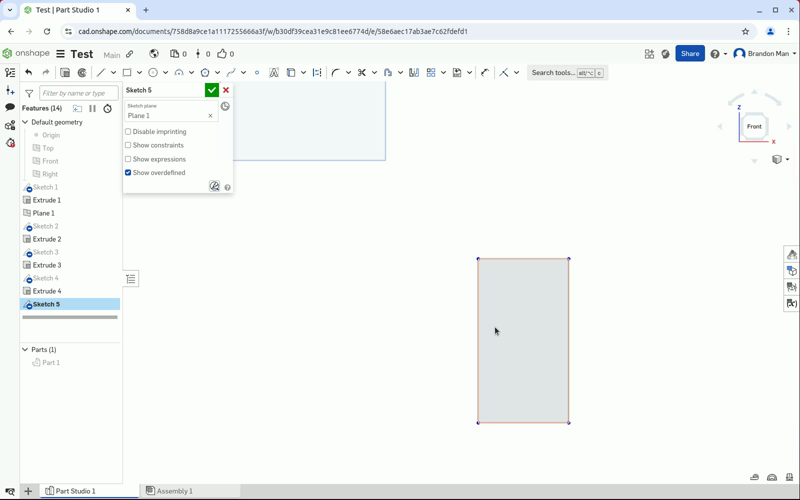
scroll(6)
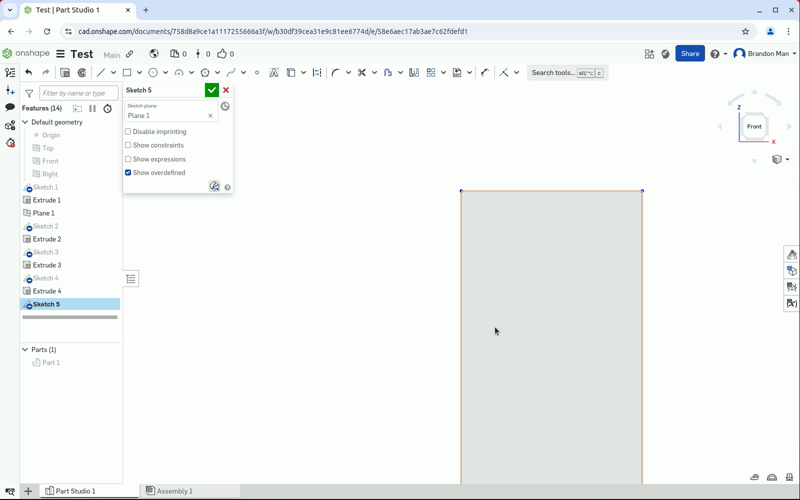
click(495, 326)
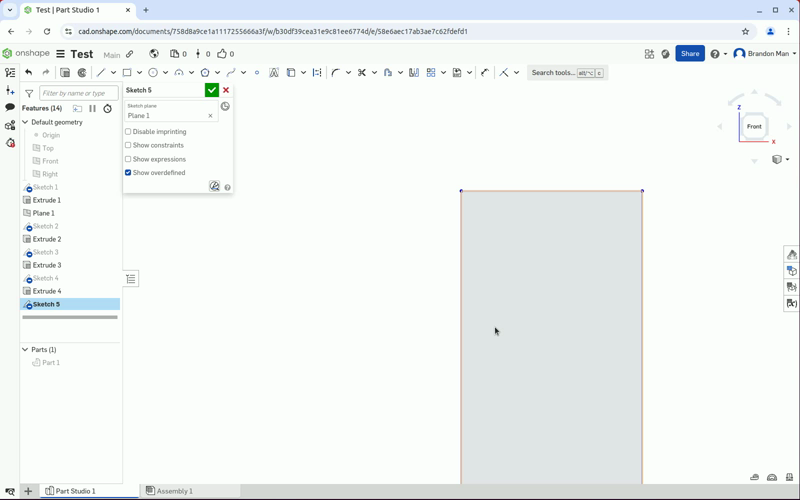
scroll(-6)
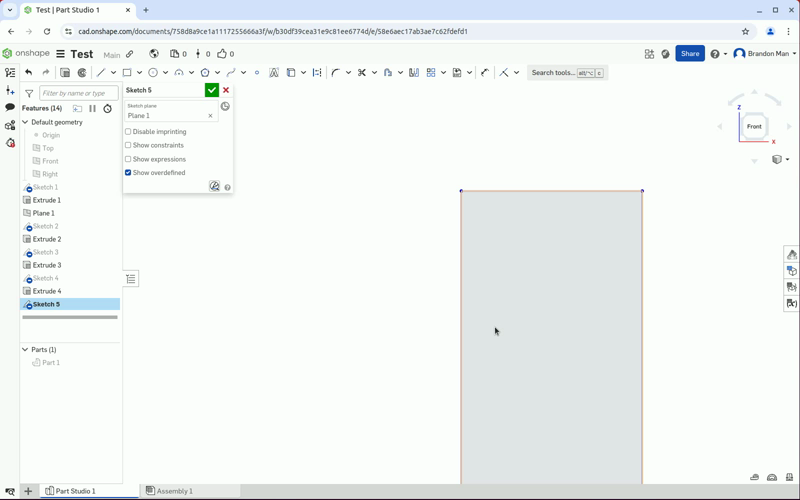
scroll(-6)
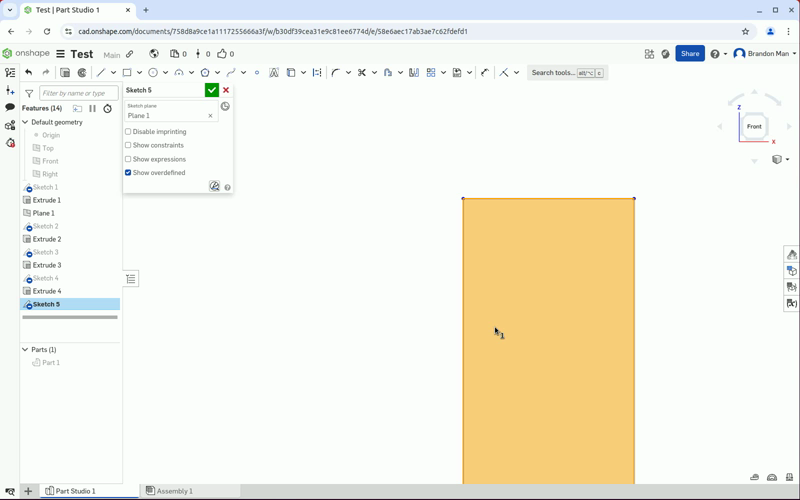
scroll(-6)
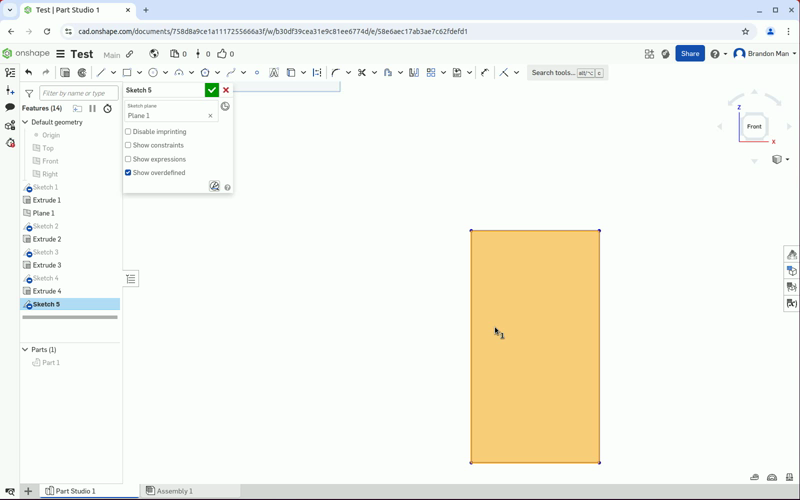
scroll(-6)
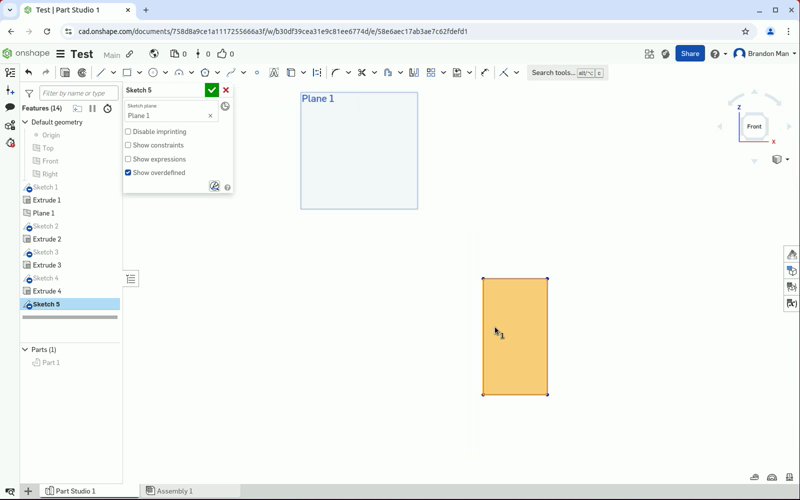
scroll(-6)
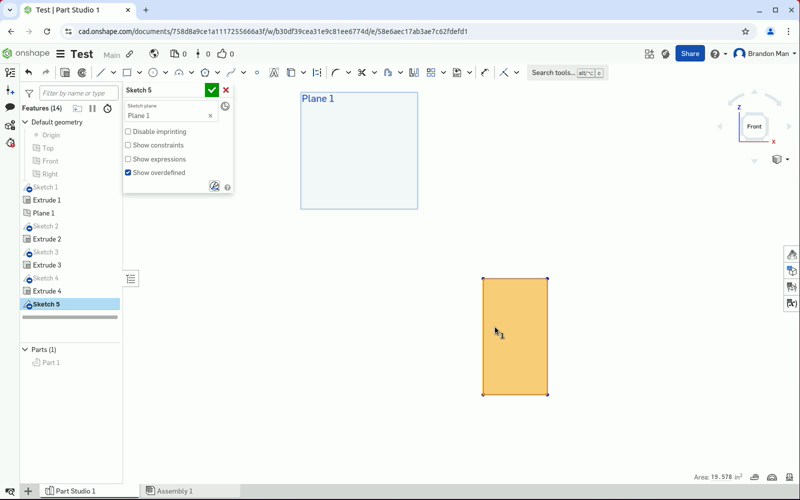
scroll(-6)
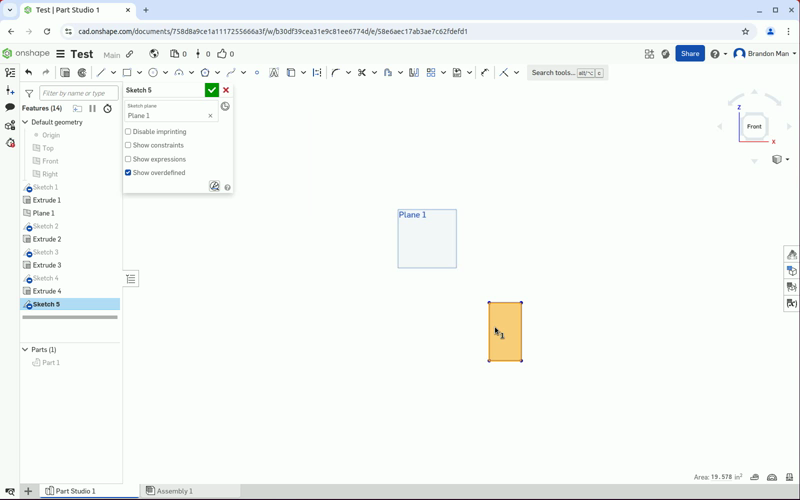
scroll(-6)
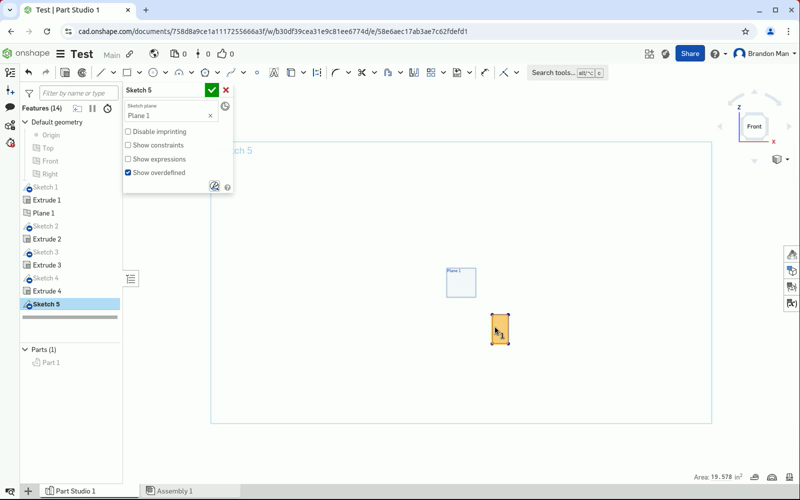
mouse_move(73, 352)
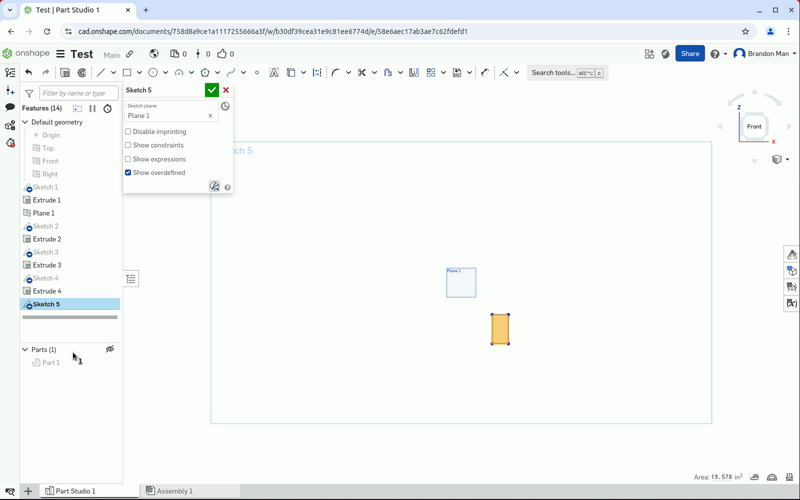
key(shift+y)
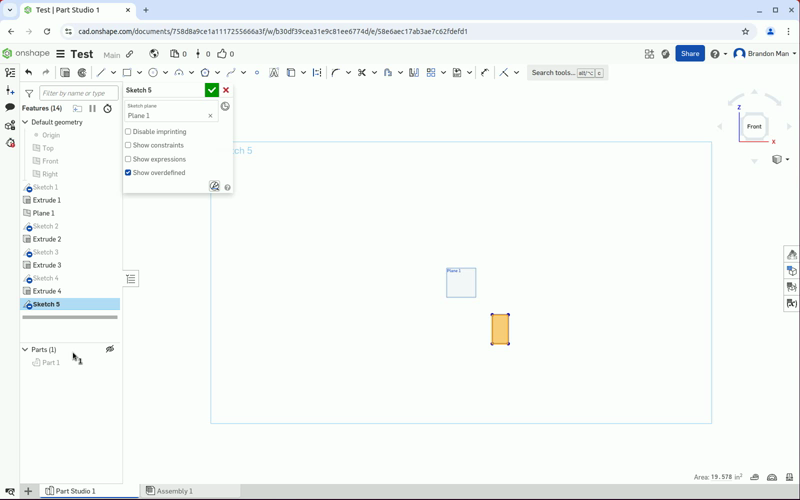
key(shift+e)
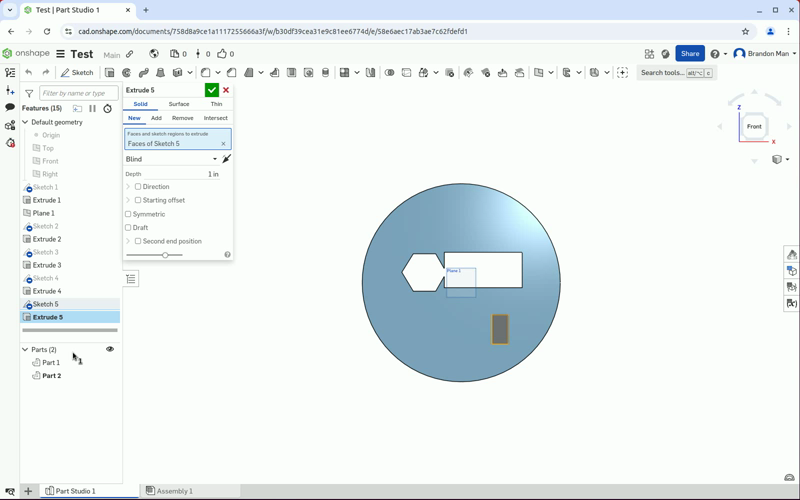
mouse_move(143, 106)
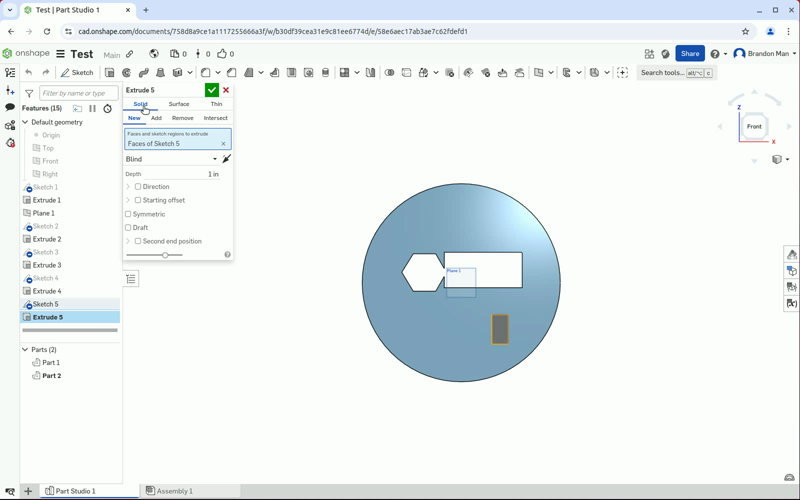
click(143, 106)
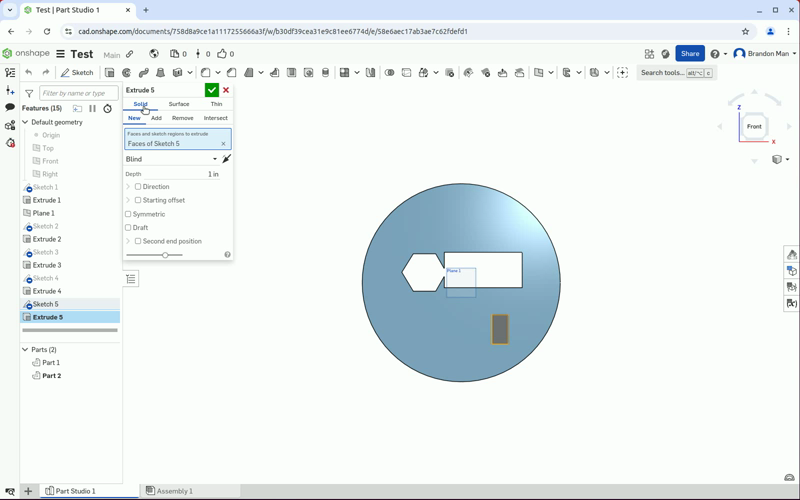
mouse_move(137, 120)
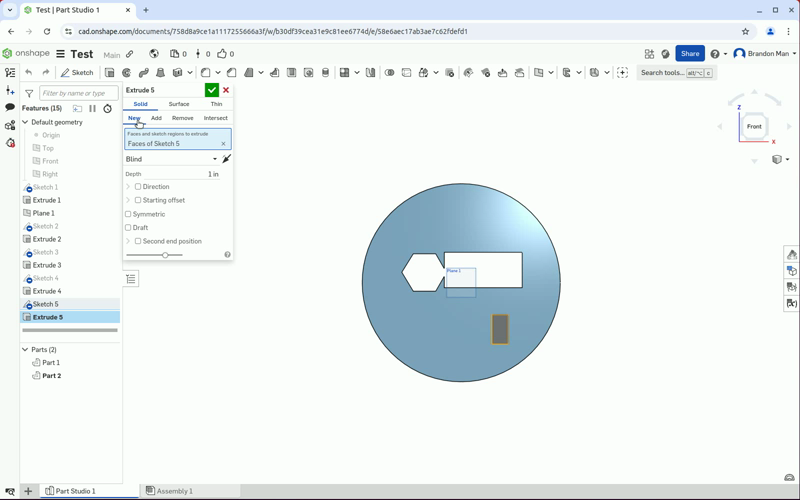
click(137, 120)
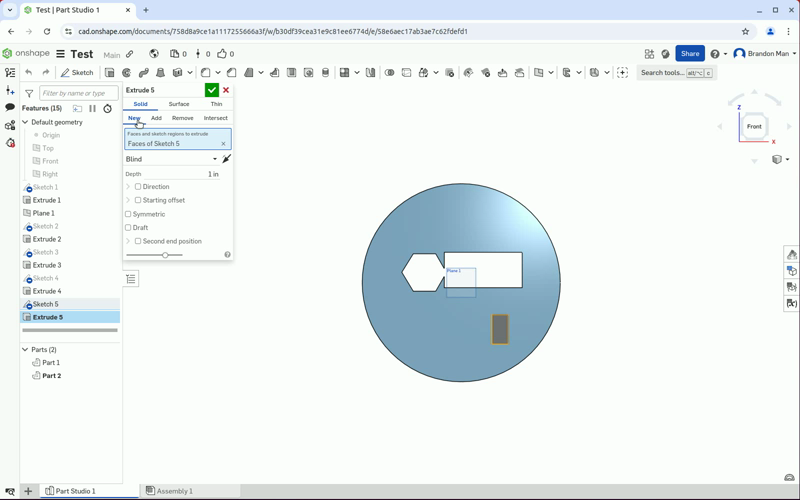
key(tab, 4)
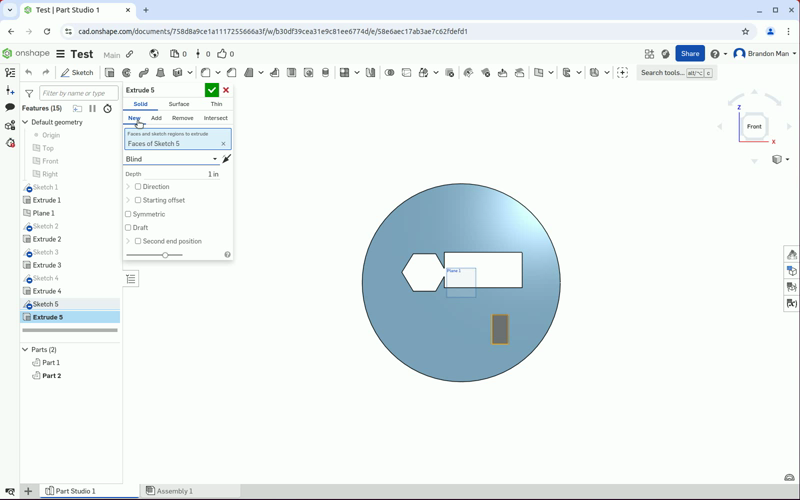
text(1.204)
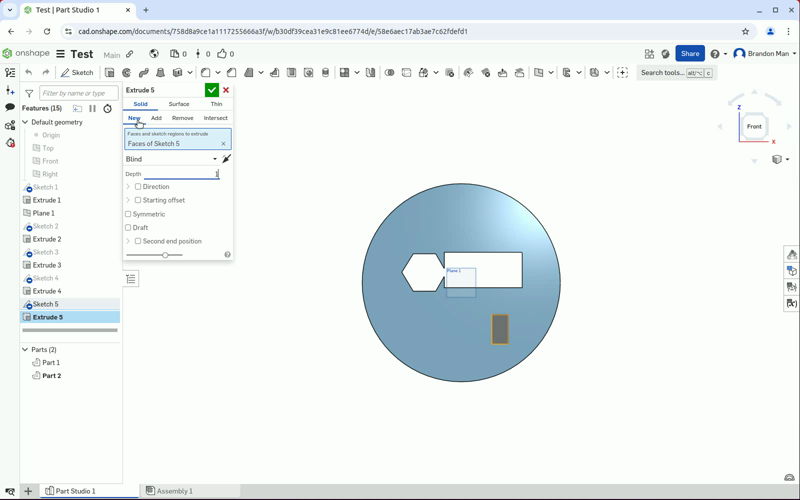
key(enter)
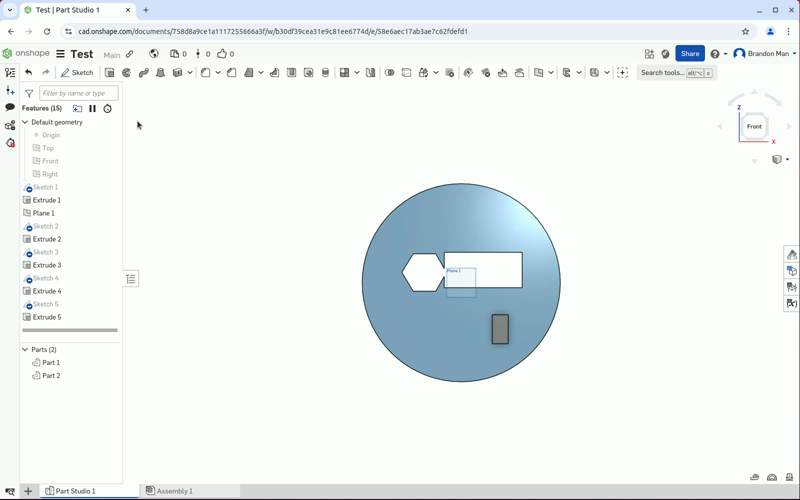
key(shift+h)
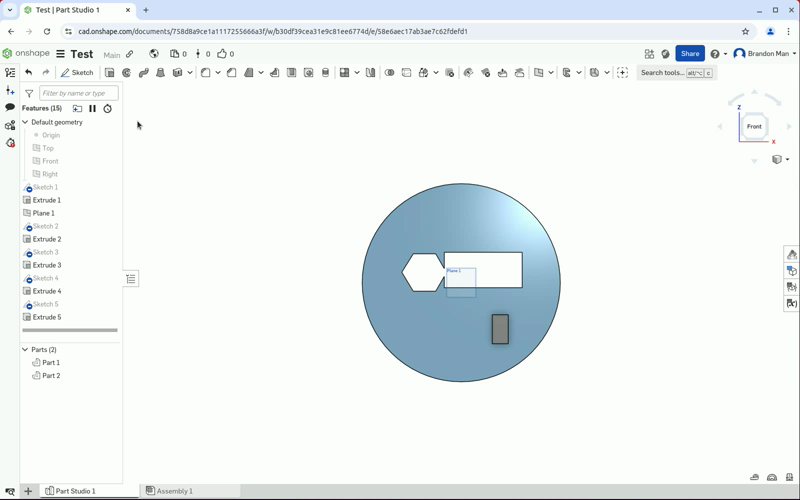
key(shift+h)
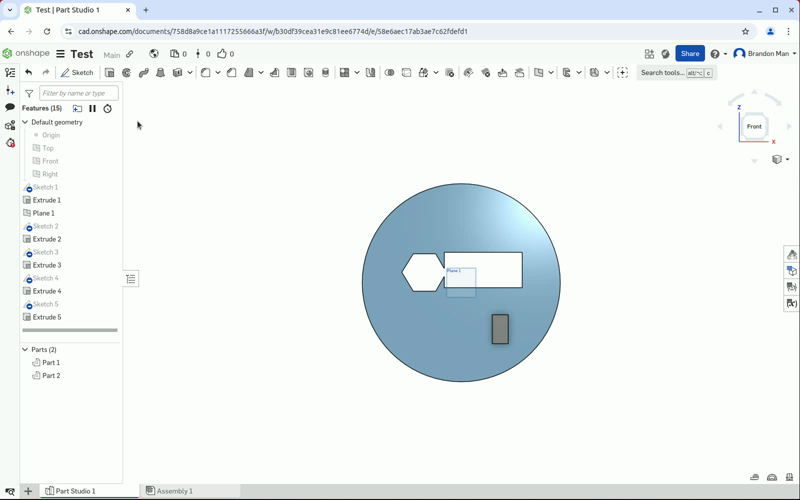
mouse_move(73, 189)
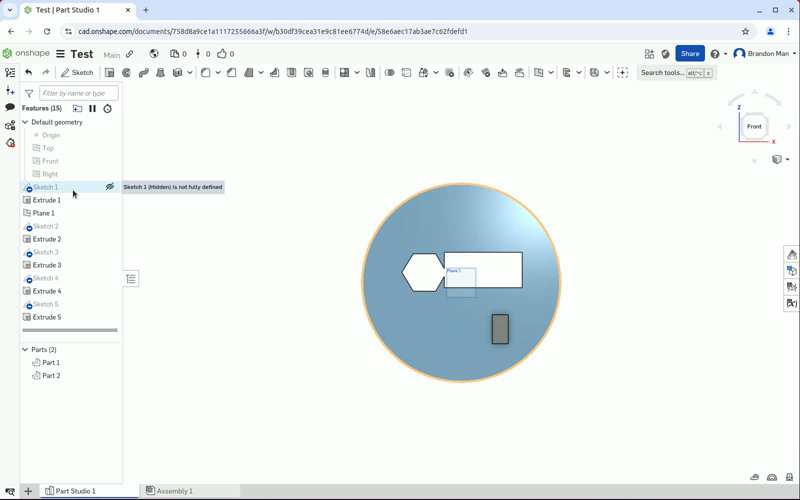
click(73, 189)
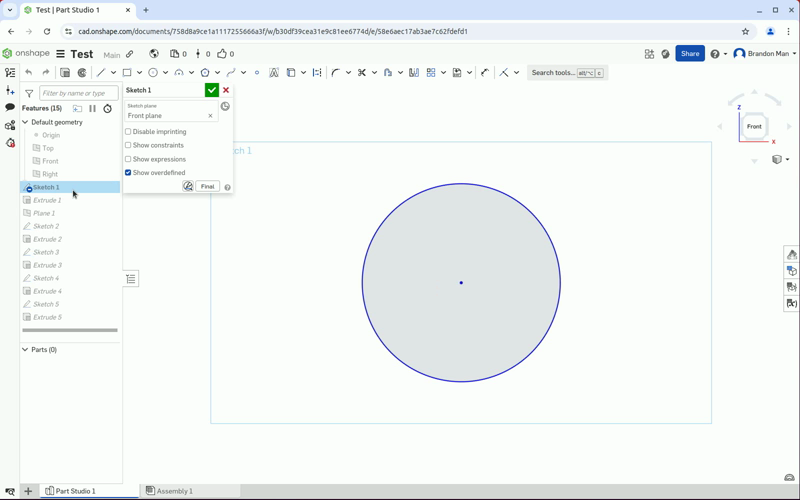
mouse_move(229, 92)
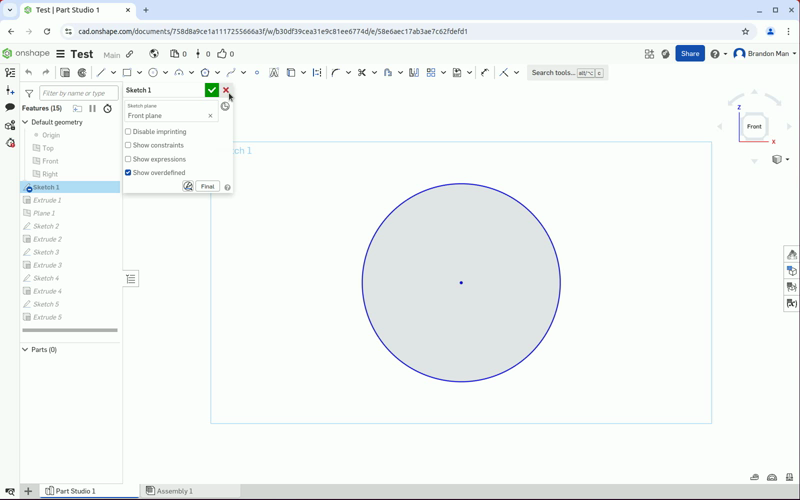
click(229, 92)
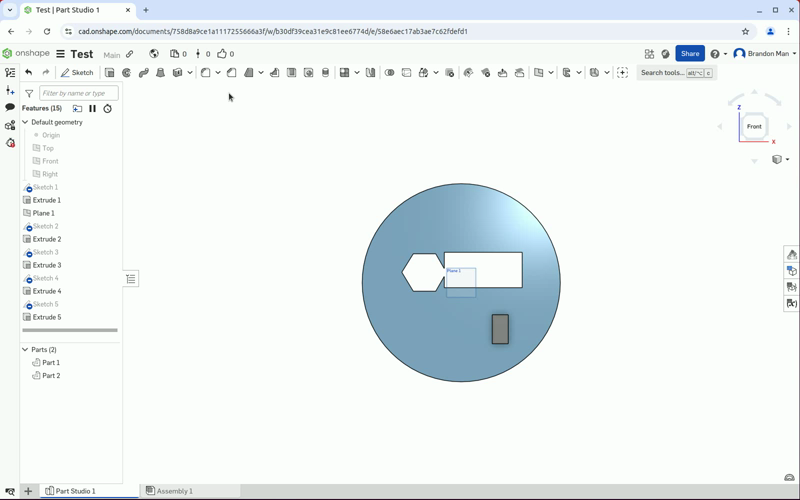
mouse_move(73, 352)
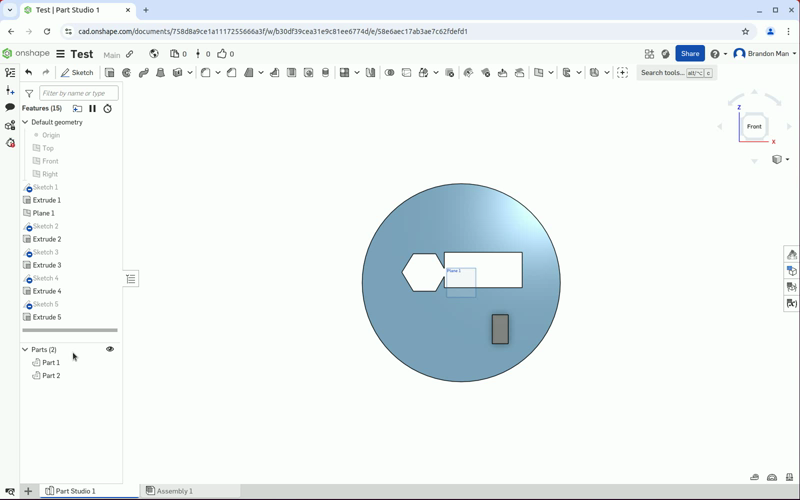
key(y)
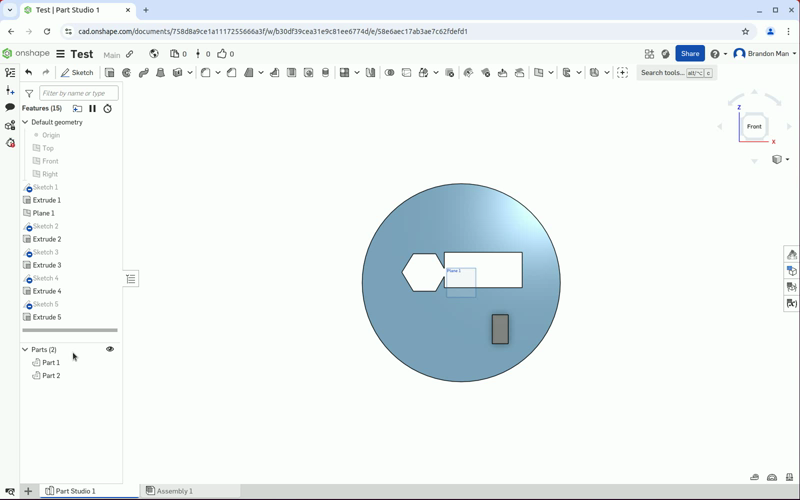
key(shift+p)
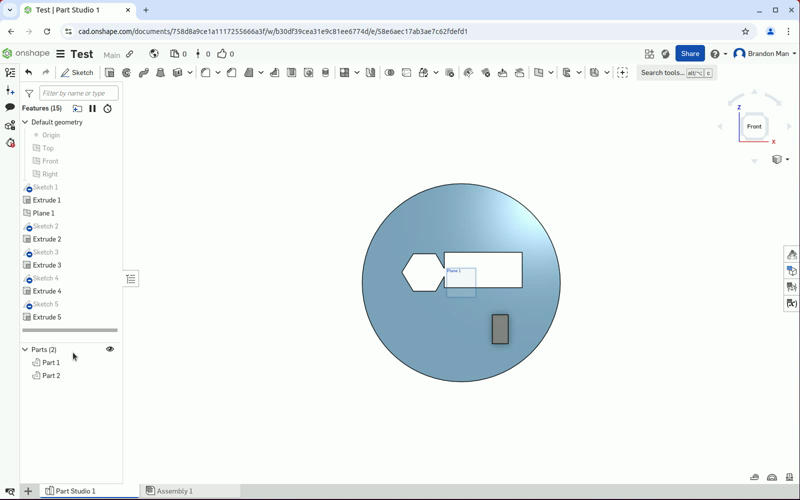
key(space)
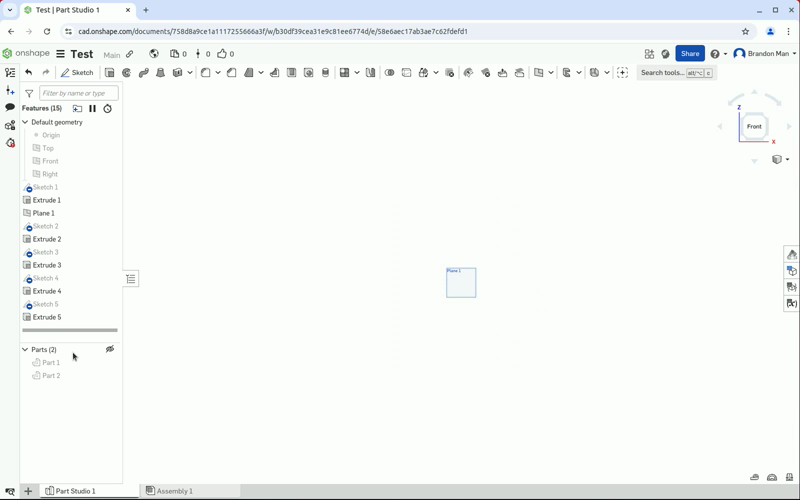
key_down(shift)
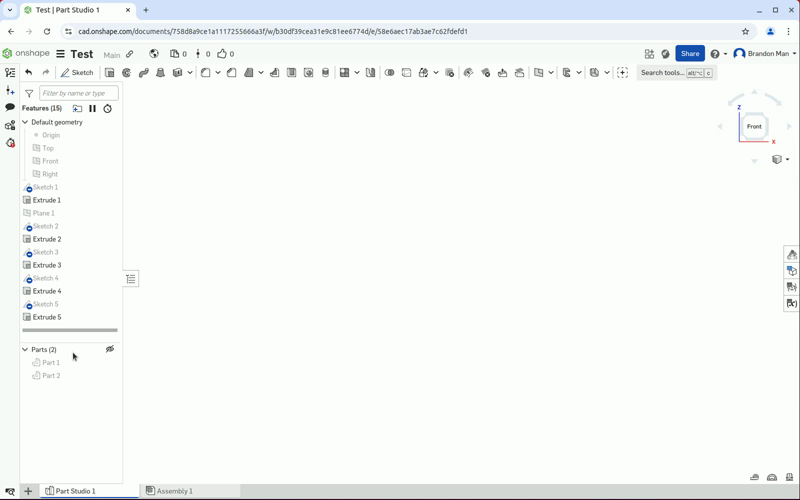
key(left)
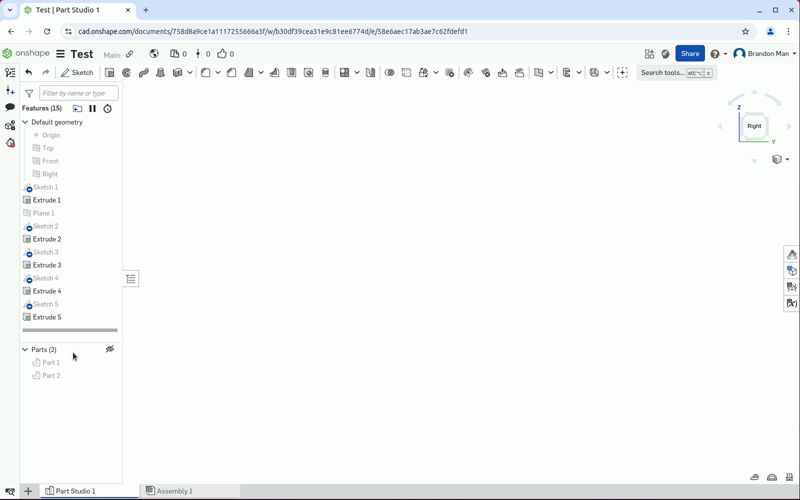
key_up(shift)
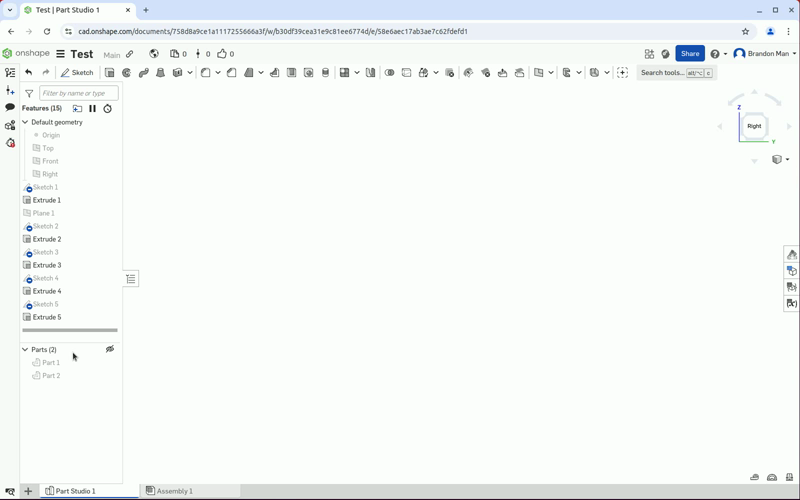
mouse_move(73, 352)
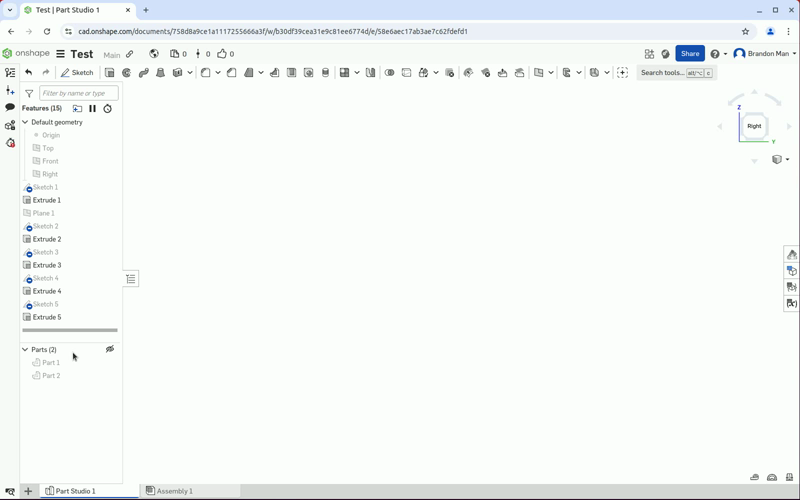
key(shift+y)
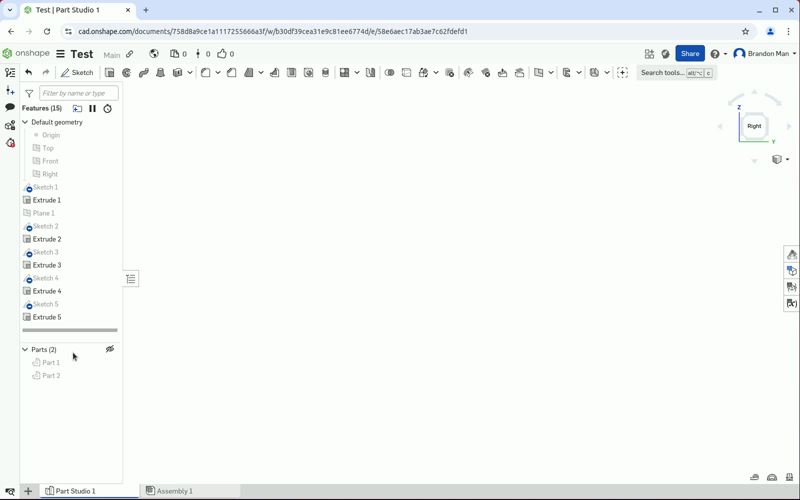
key(shift+s)
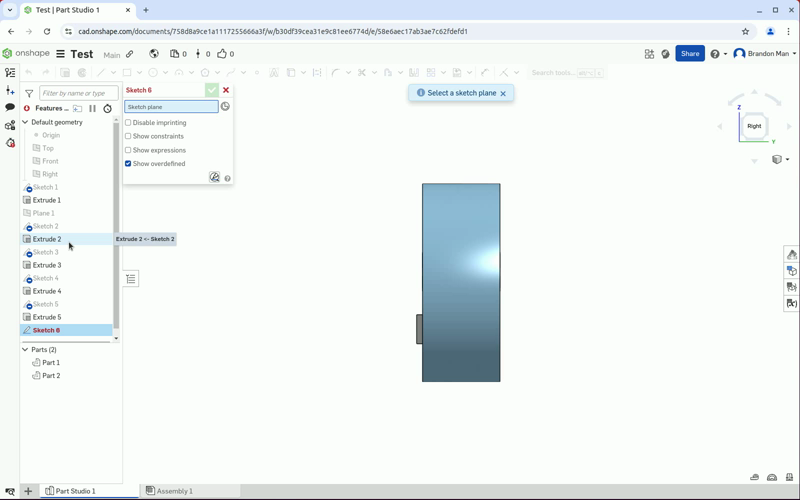
scroll(3)
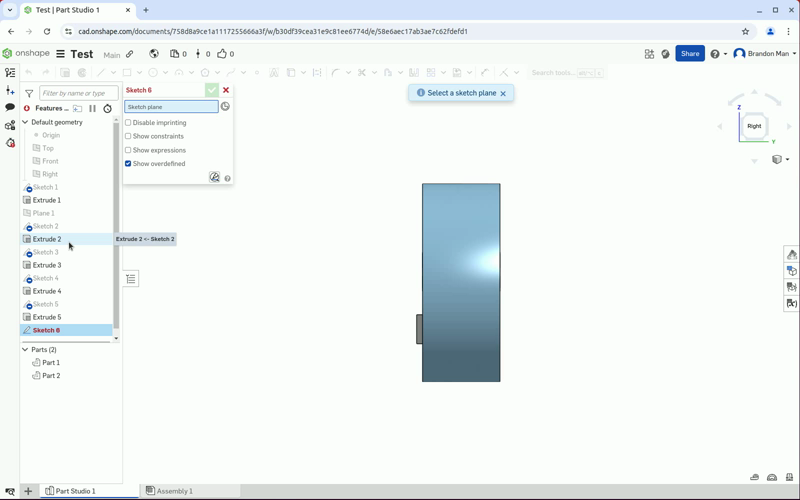
mouse_move(69, 176)
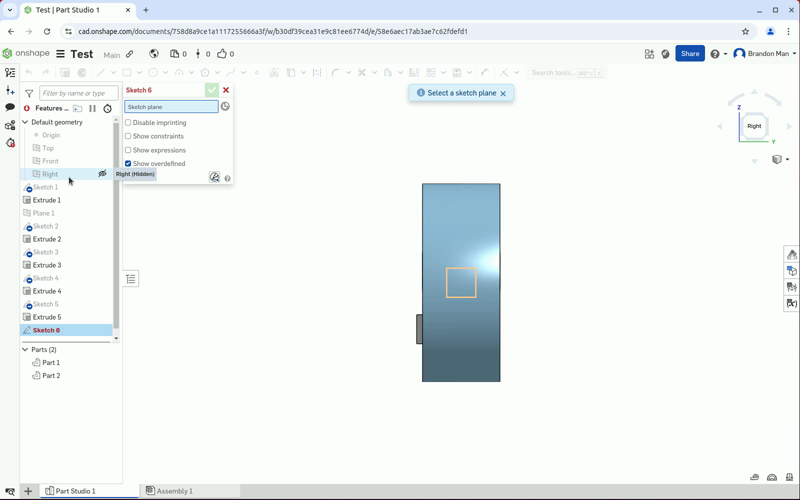
click(69, 176)
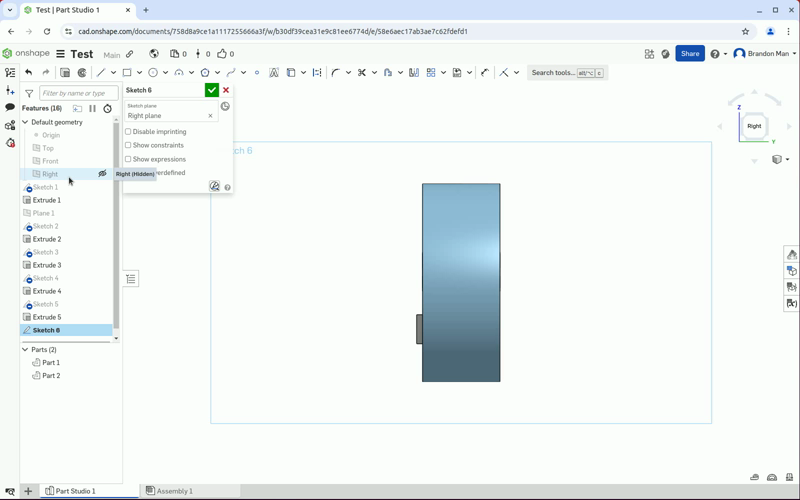
mouse_move(73, 352)
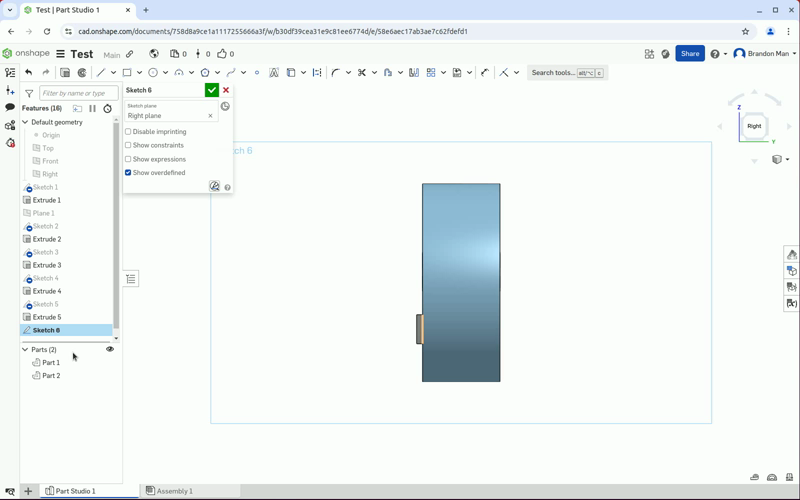
key(y)
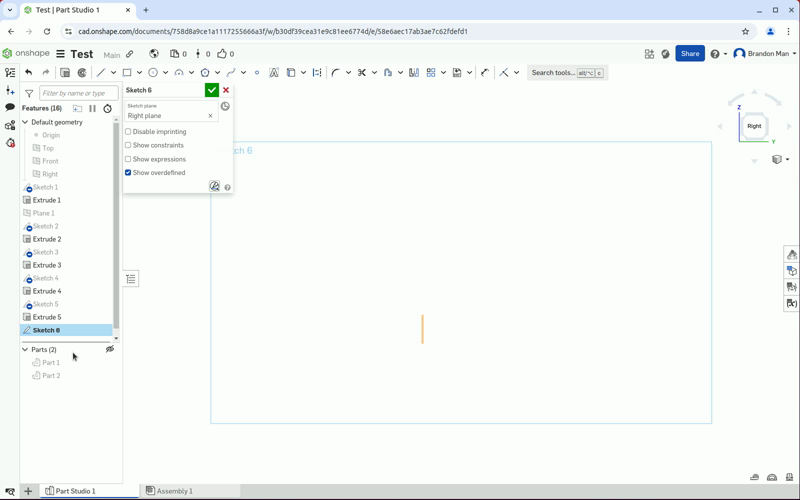
key(l)
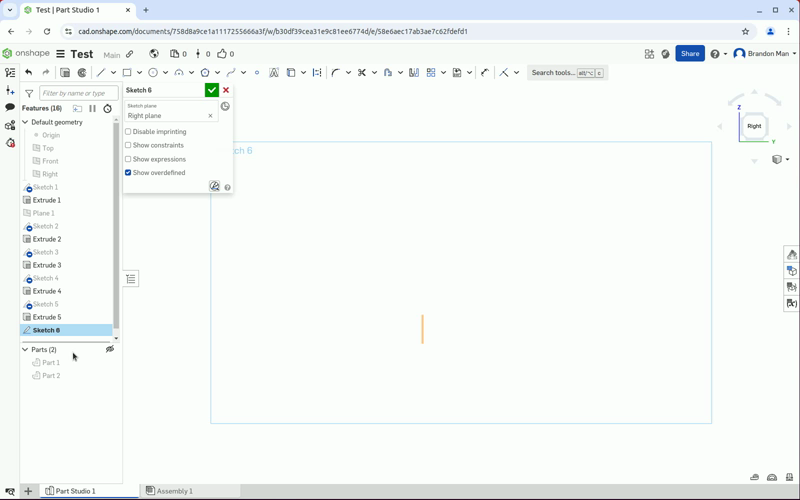
key_down(shift)
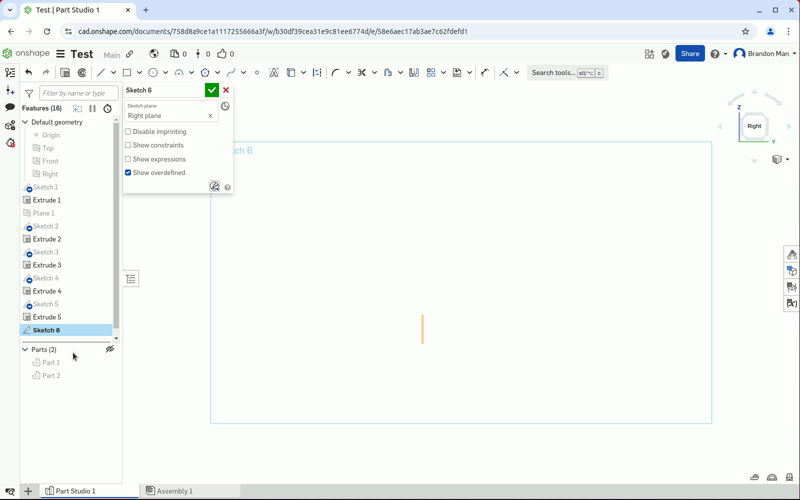
mouse_move(543, 334)
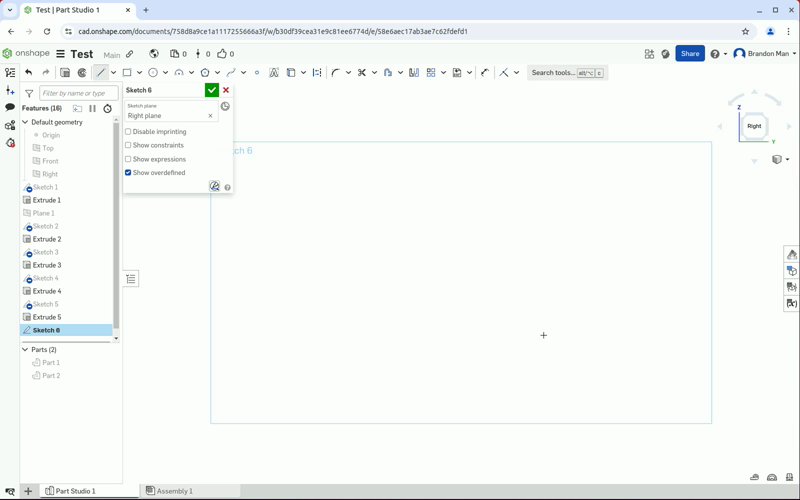
click(543, 334)
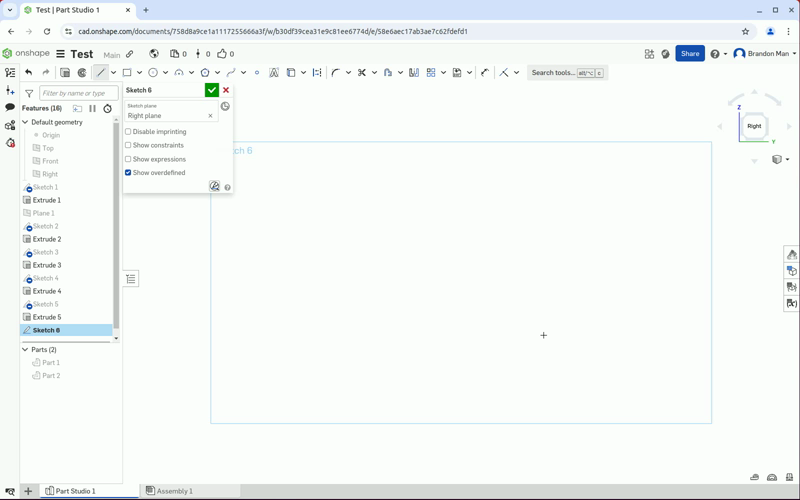
key_up(shift)
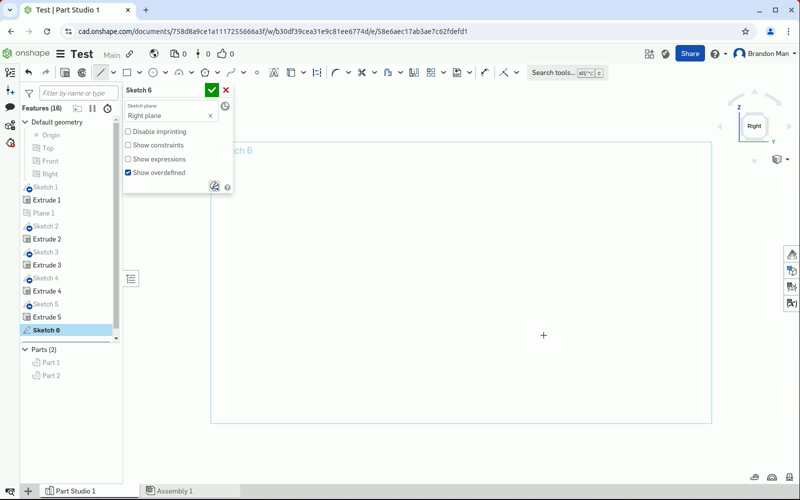
key_down(shift)
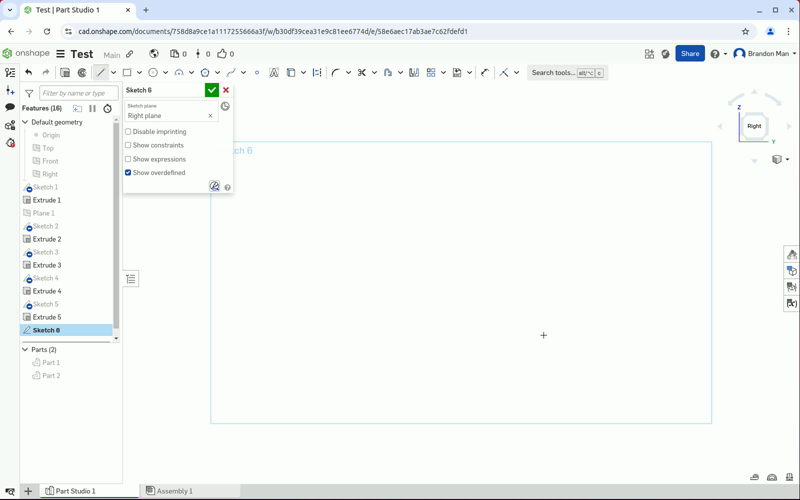
mouse_move(573, 334)
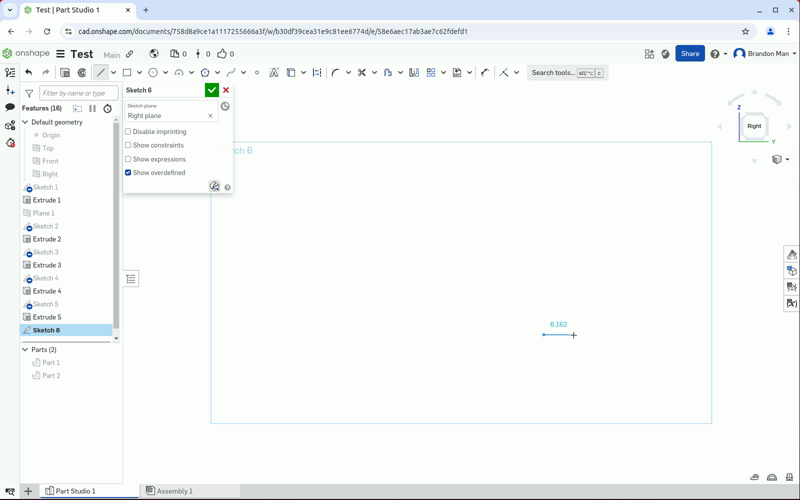
mouse_move(573, 334)
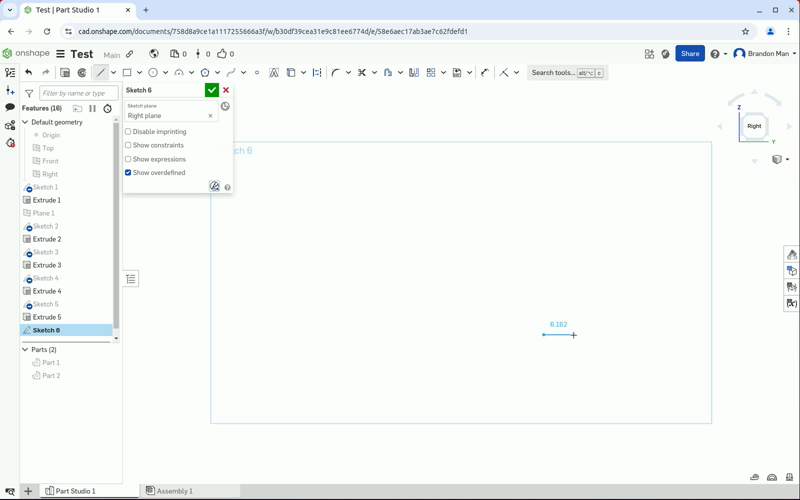
click(573, 334)
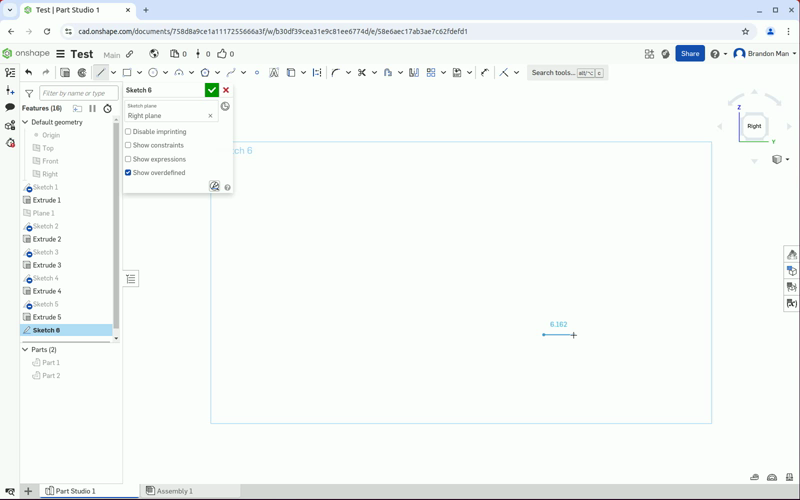
key_up(shift)
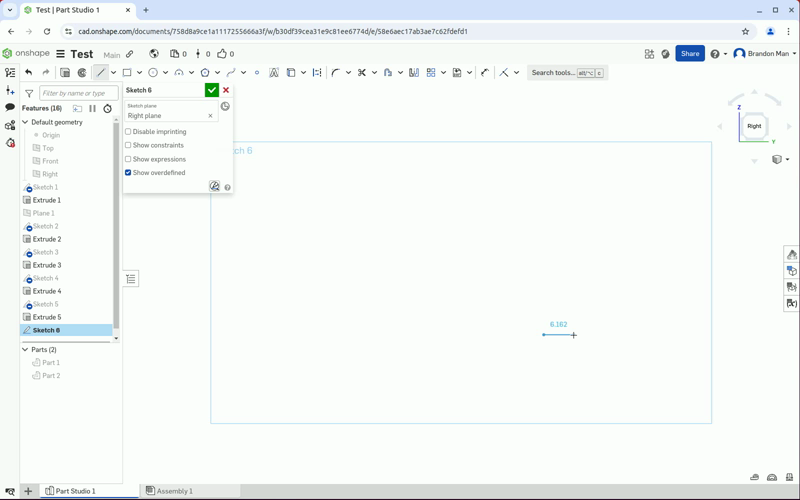
key_down(shift)
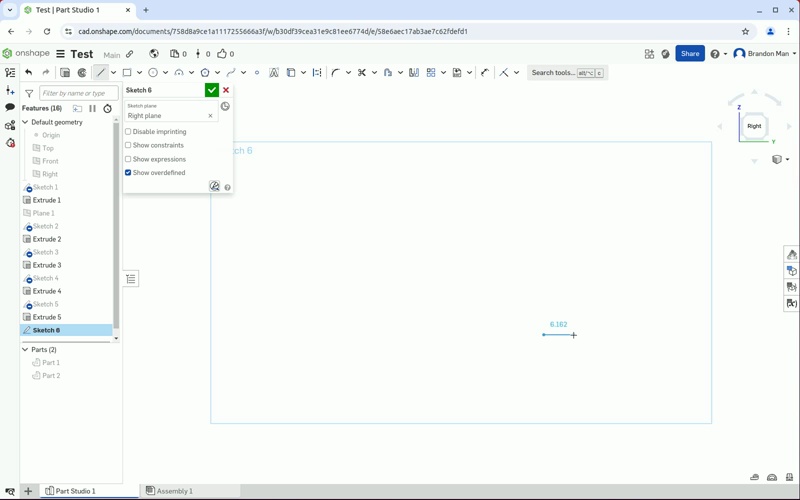
mouse_move(573, 254)
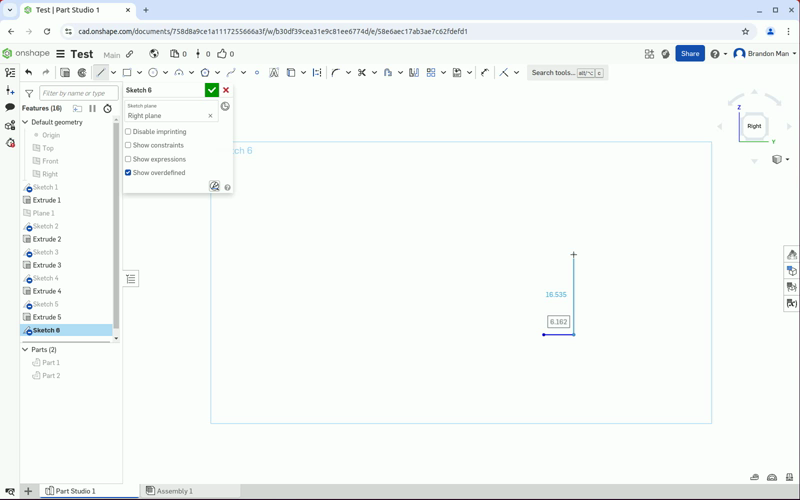
click(573, 254)
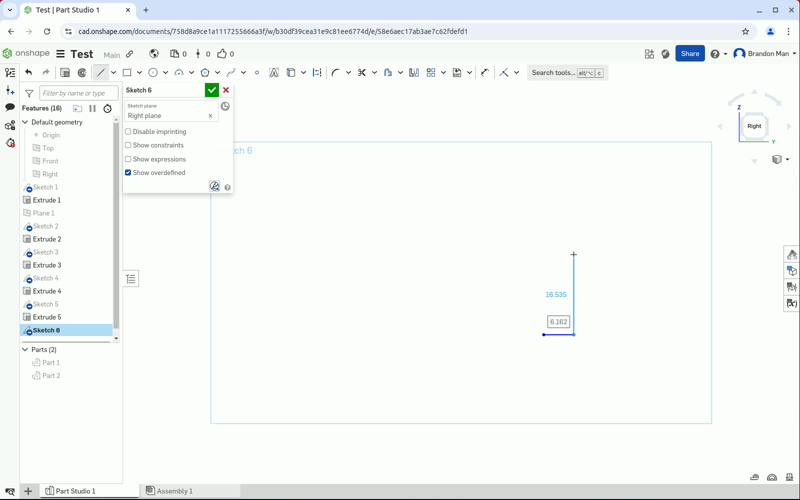
key_up(shift)
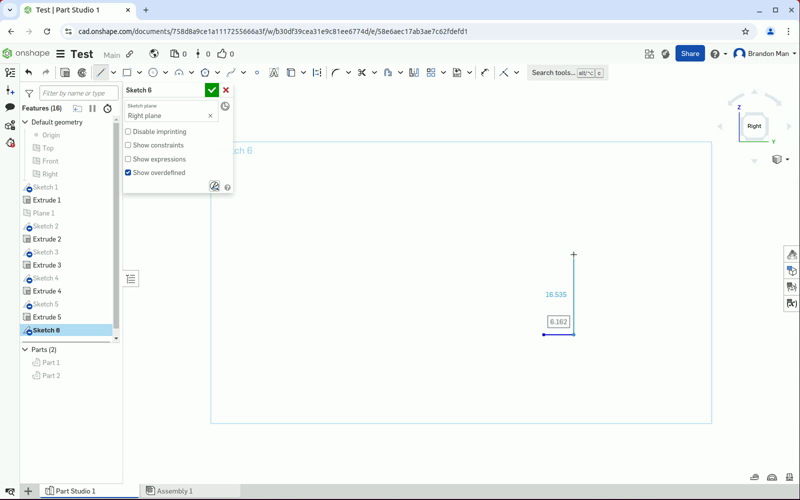
key_down(shift)
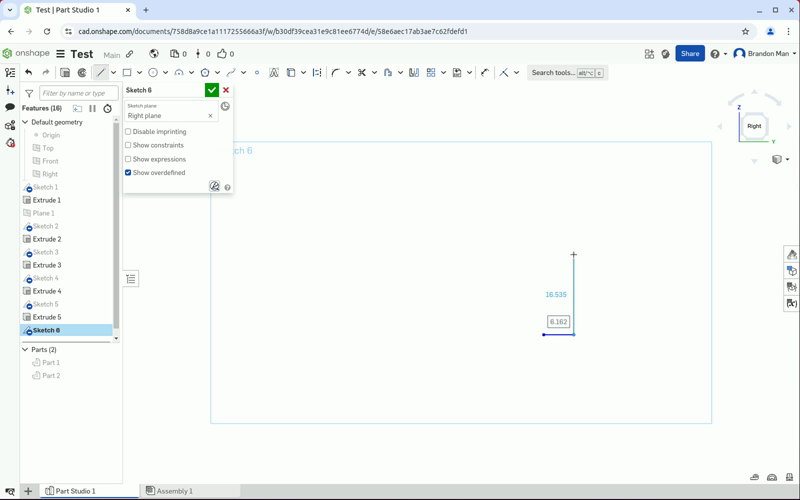
mouse_move(589, 254)
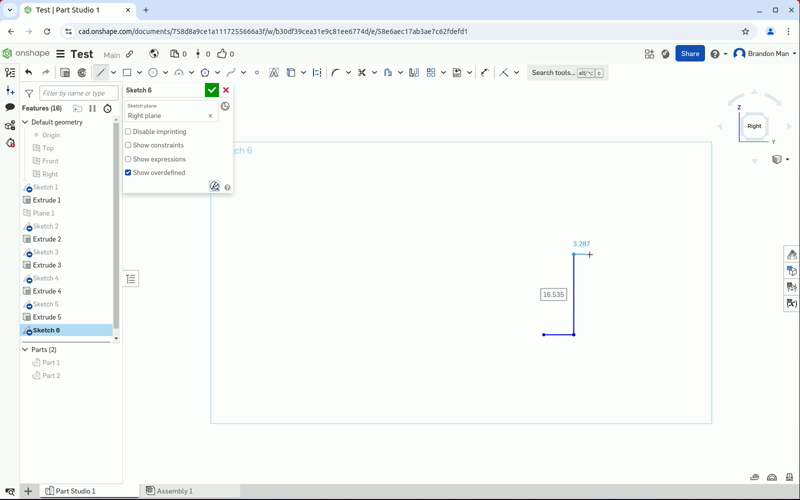
mouse_move(543, 254)
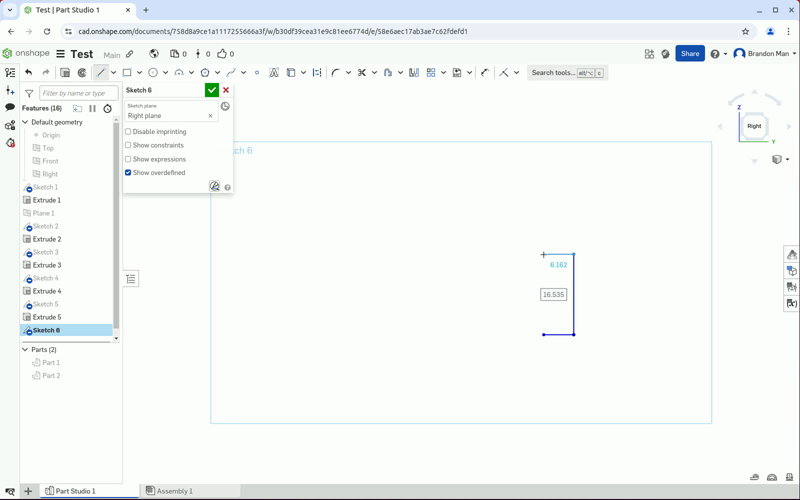
click(543, 254)
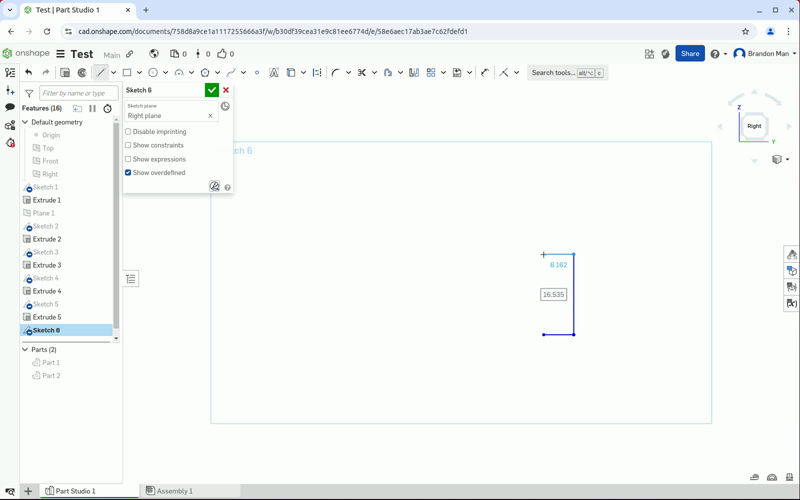
key_up(shift)
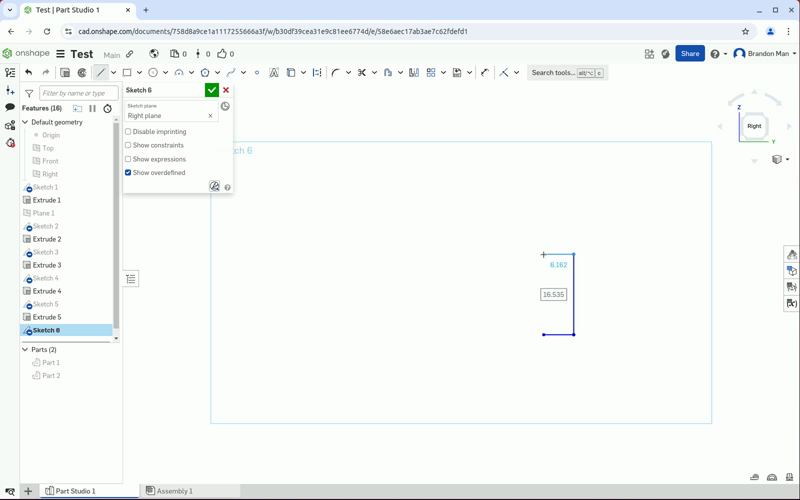
key_down(shift)
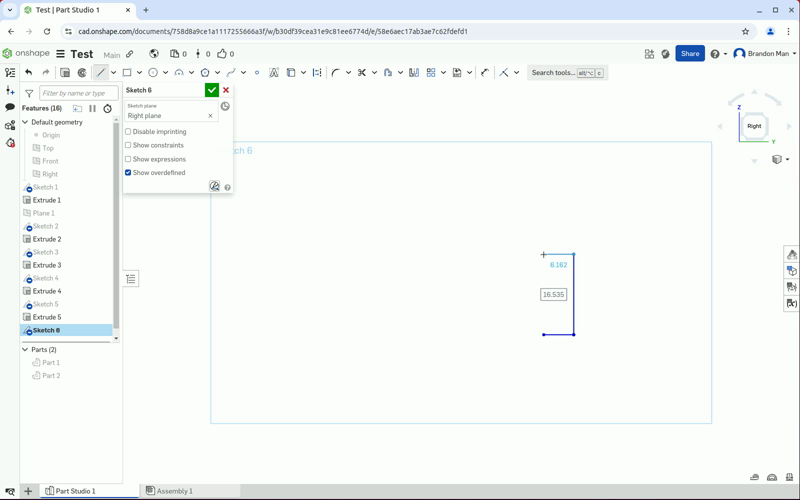
mouse_move(543, 334)
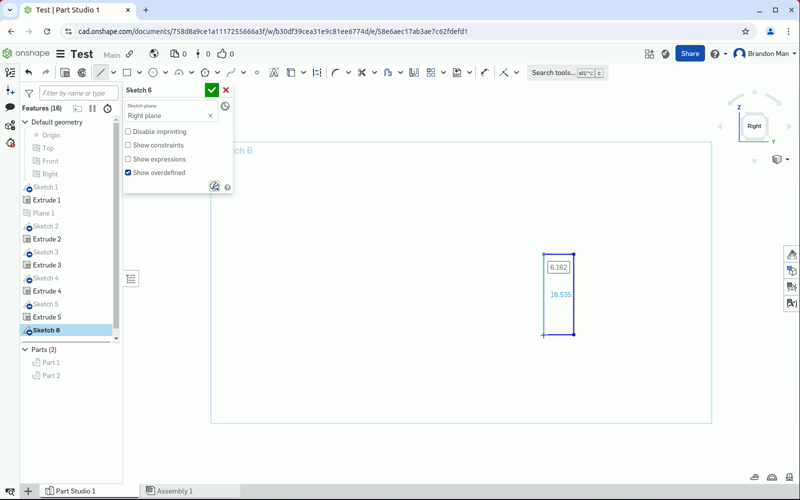
key_up(shift)
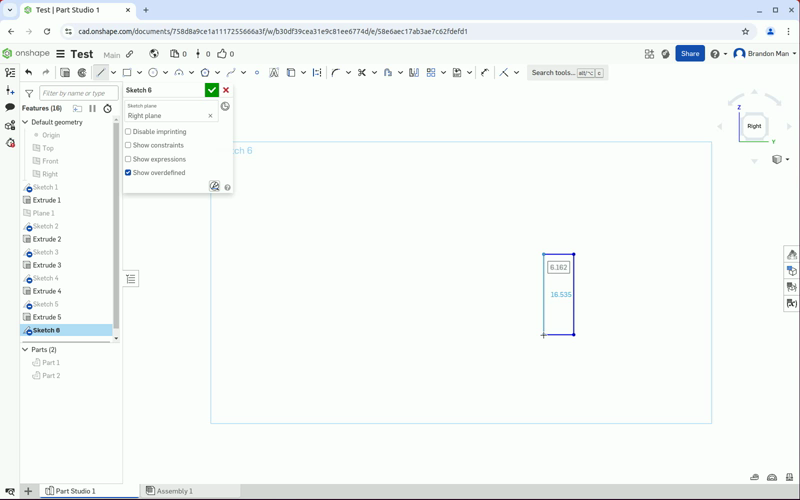
click(543, 334)
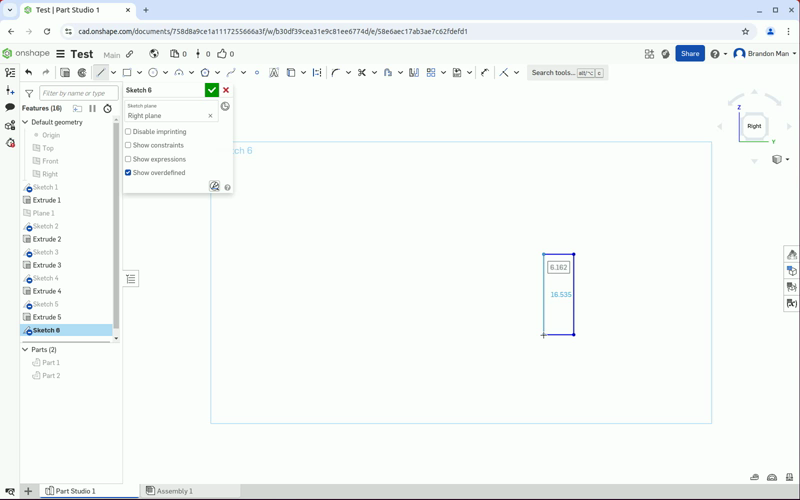
key(esc)
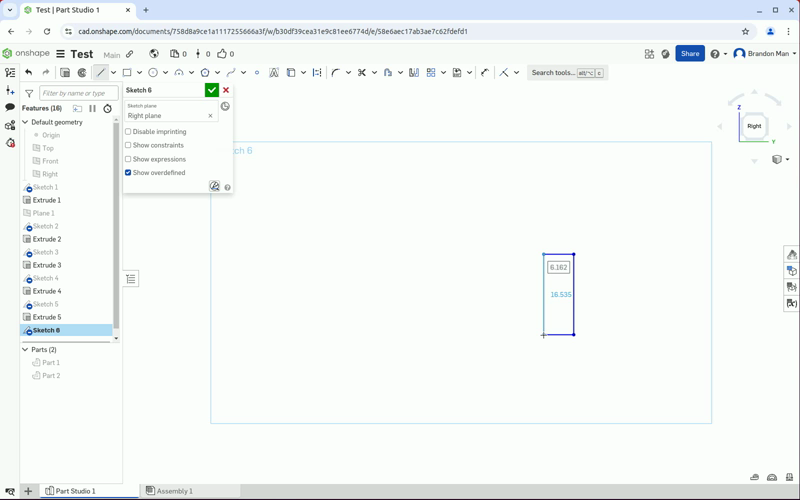
mouse_move(549, 315)
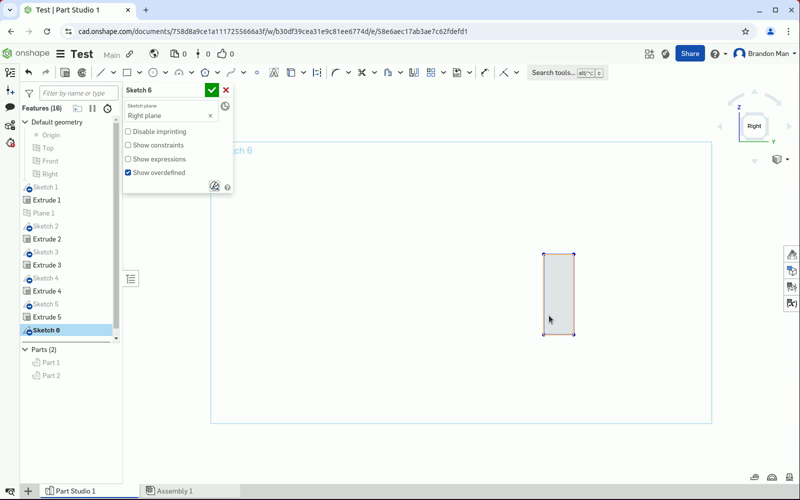
click(549, 315)
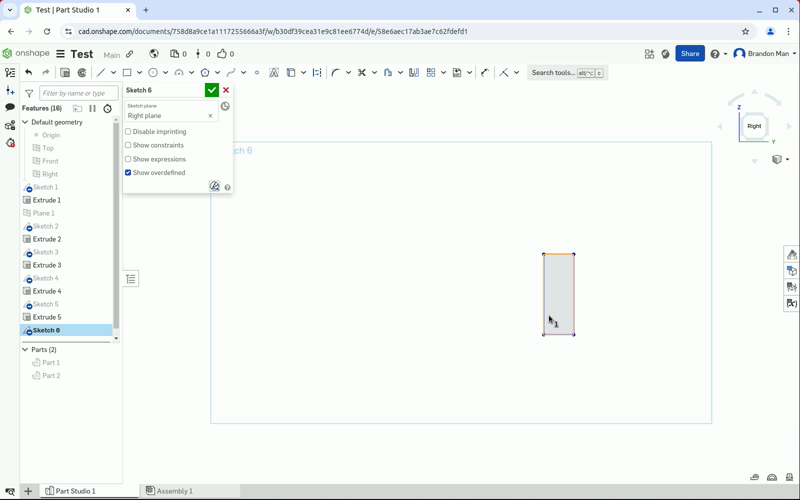
mouse_move(73, 352)
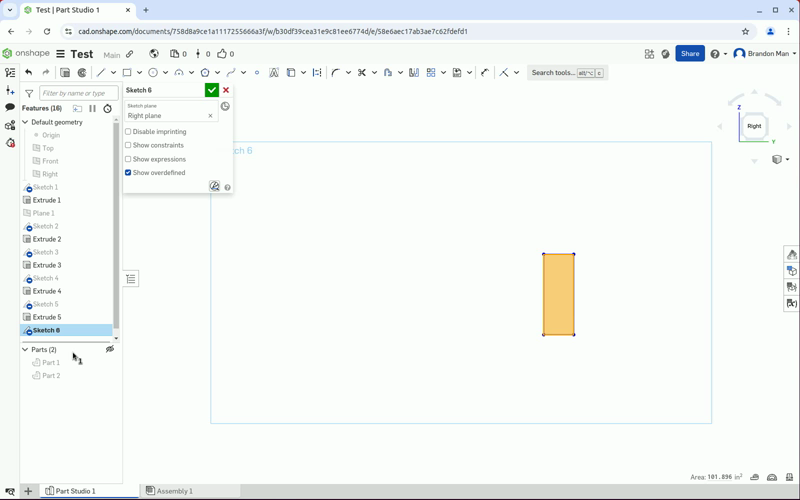
key(shift+y)
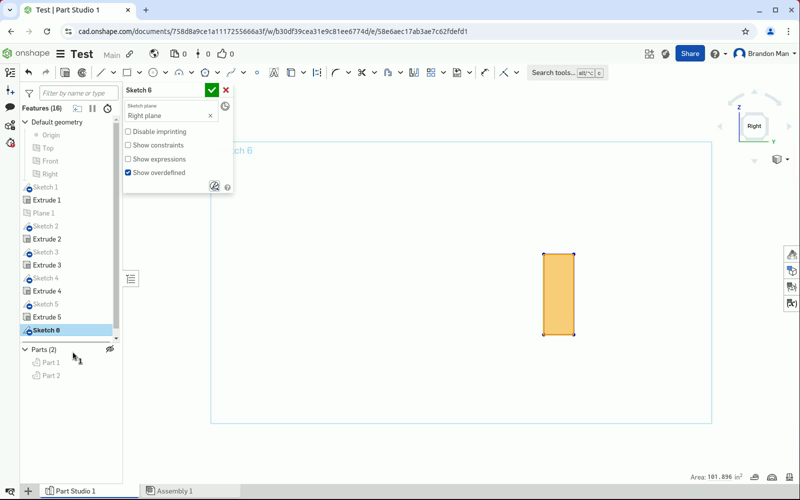
key(shift+e)
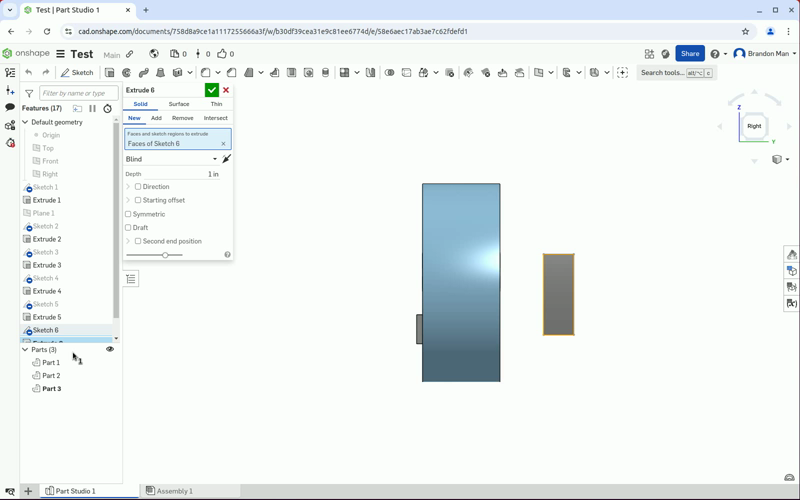
mouse_move(143, 106)
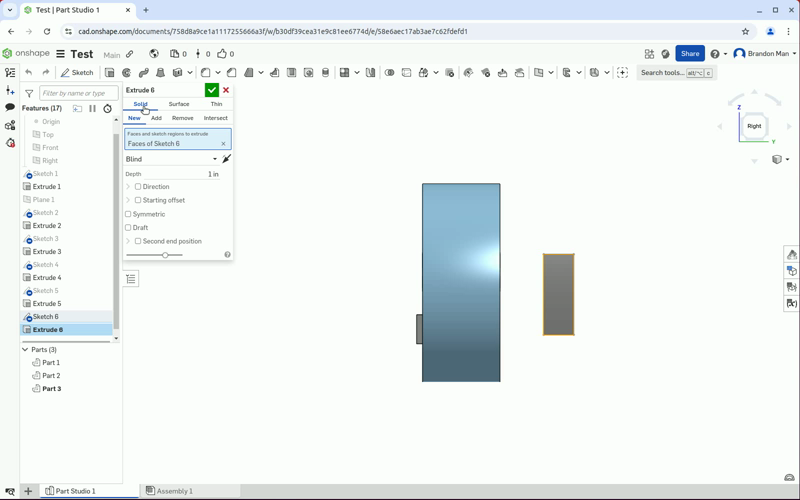
click(143, 106)
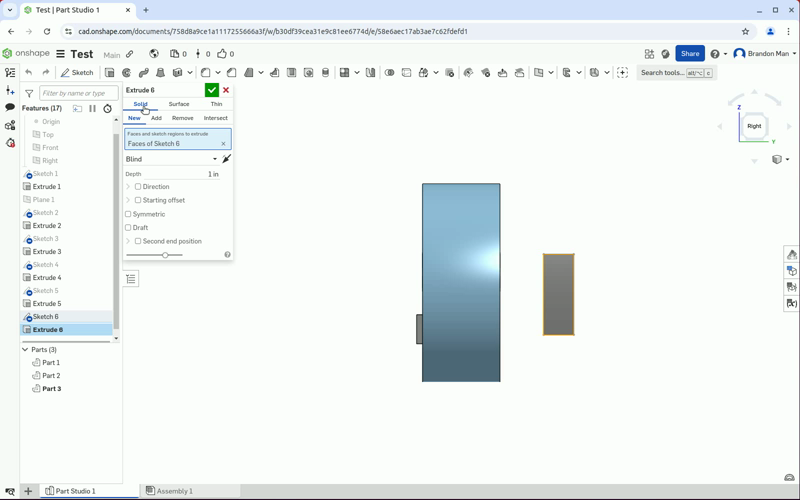
mouse_move(137, 120)
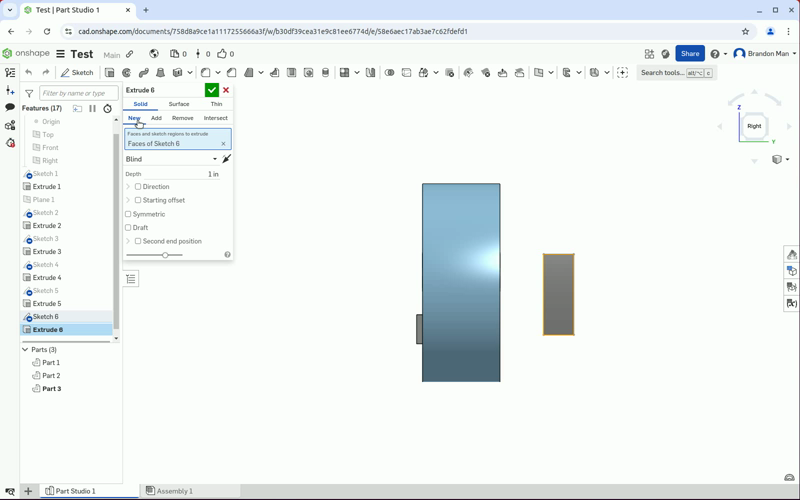
click(137, 120)
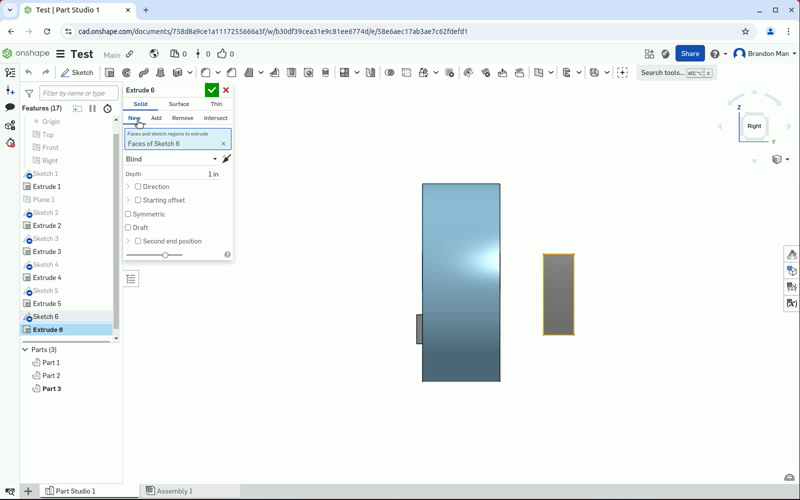
key(tab, 4)
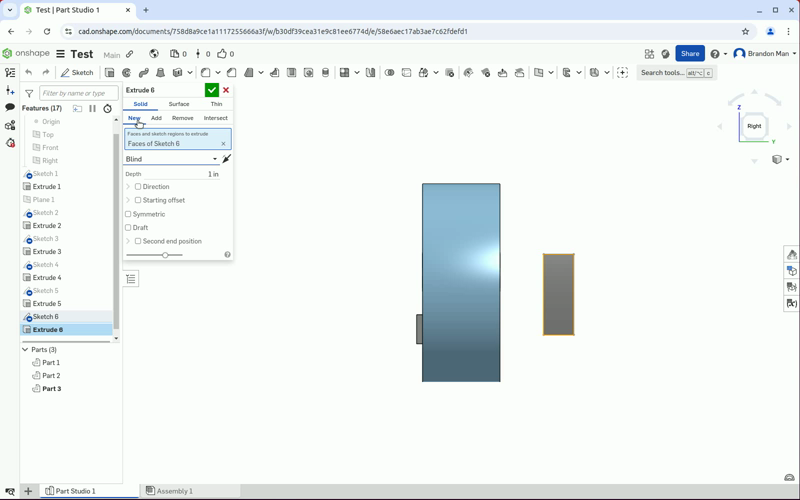
text(7.702)
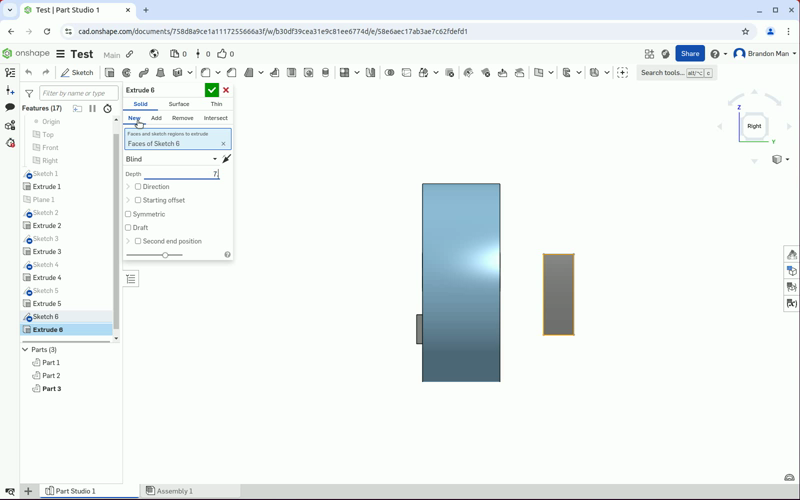
key(tab, 3)
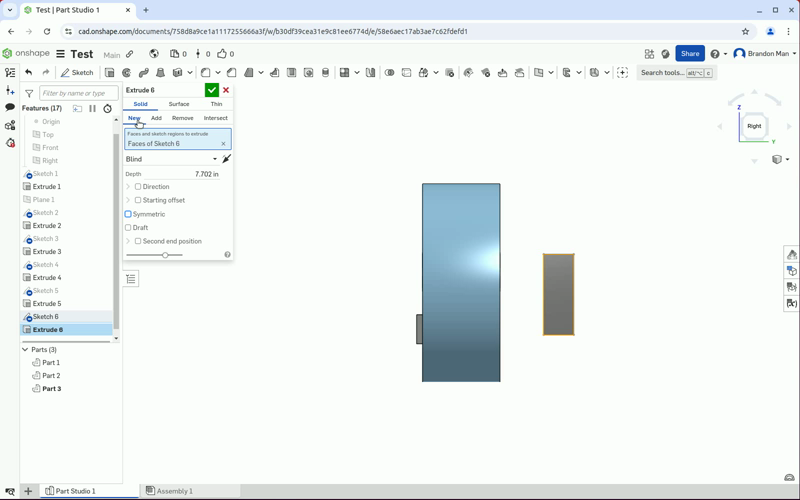
key(space)
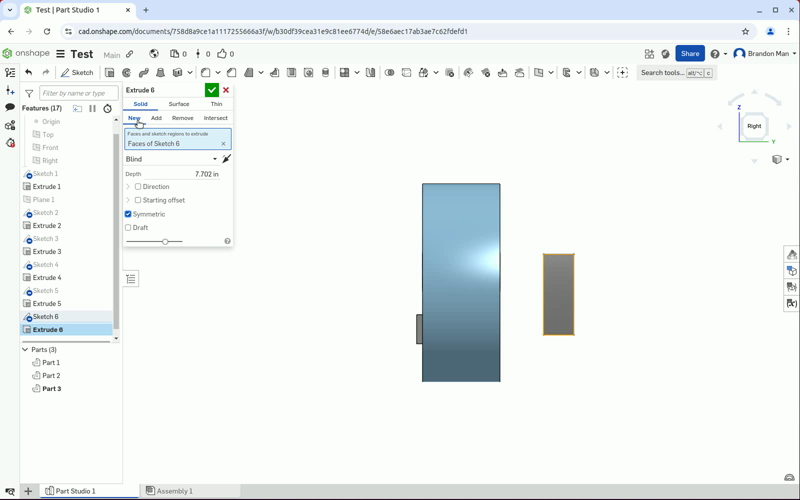
key(enter)
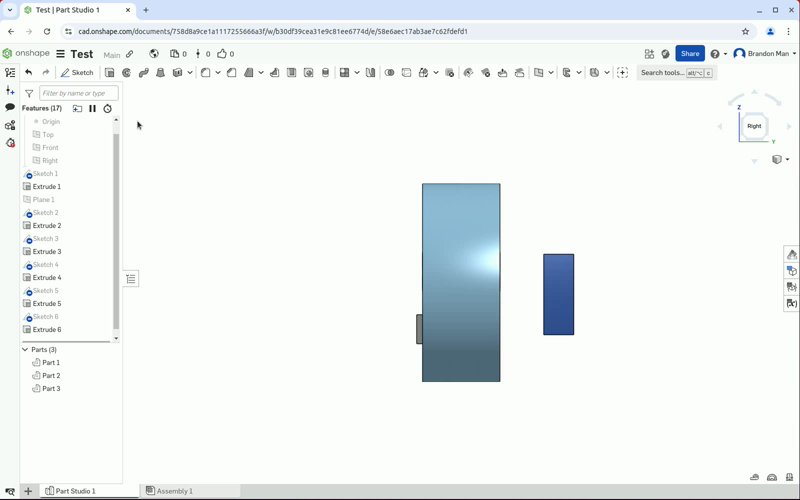
key(shift+h)
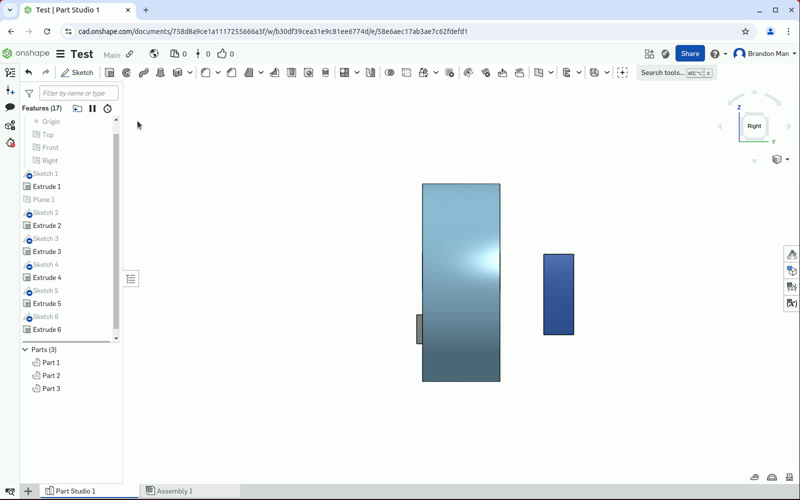
key(shift+h)
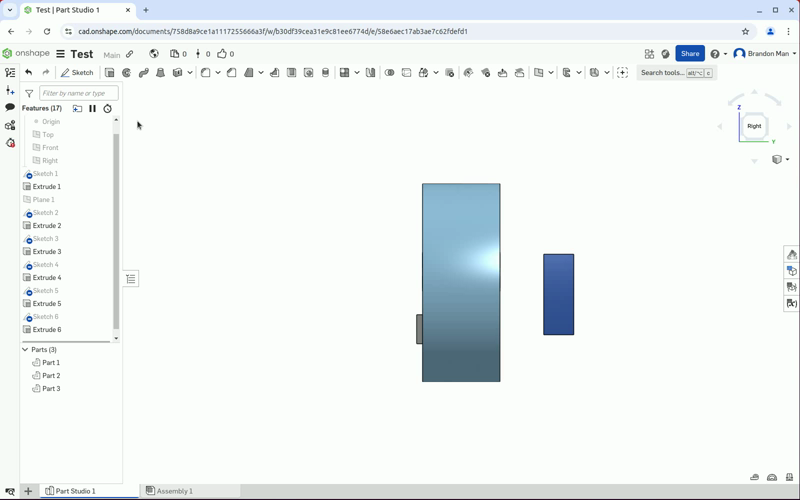
key(shift+7)
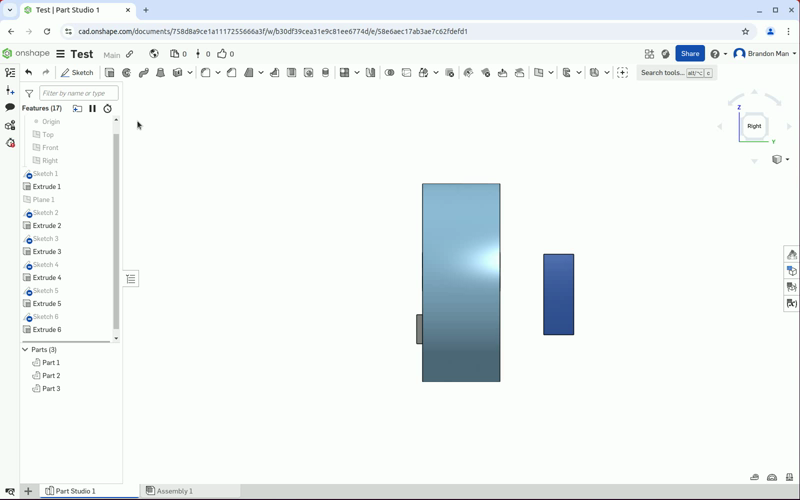
key(right, 2)
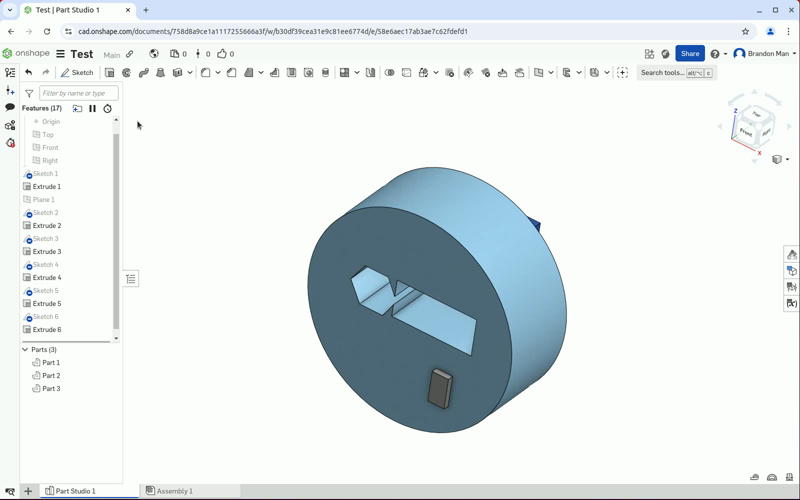
key(down, 2)
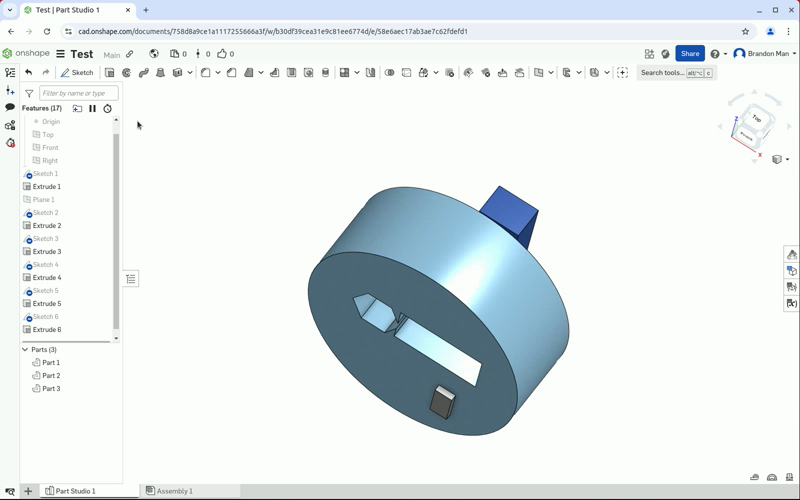
key(up, 2)
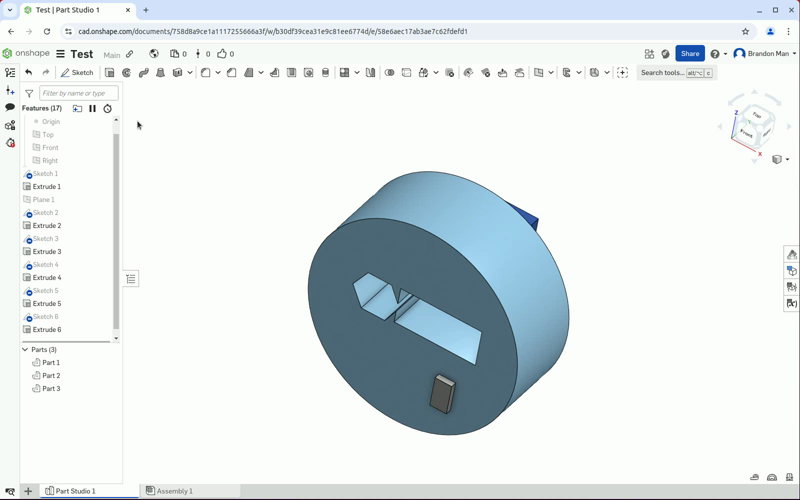
key(left, 2)
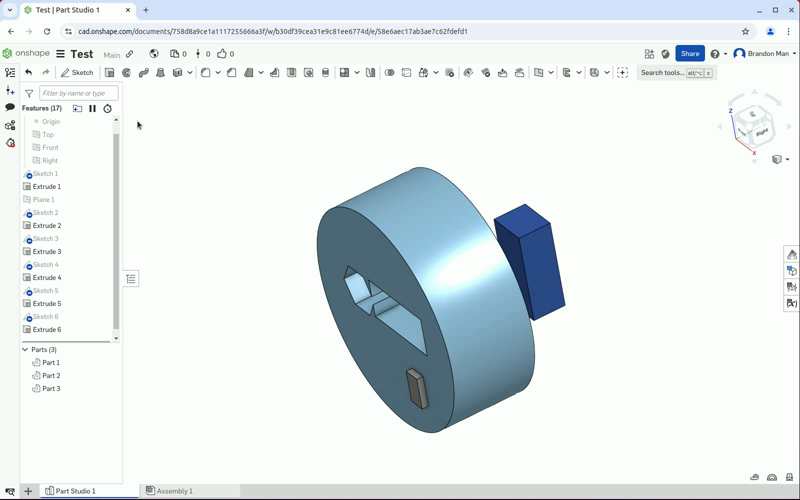
mouse_move(69, 176)
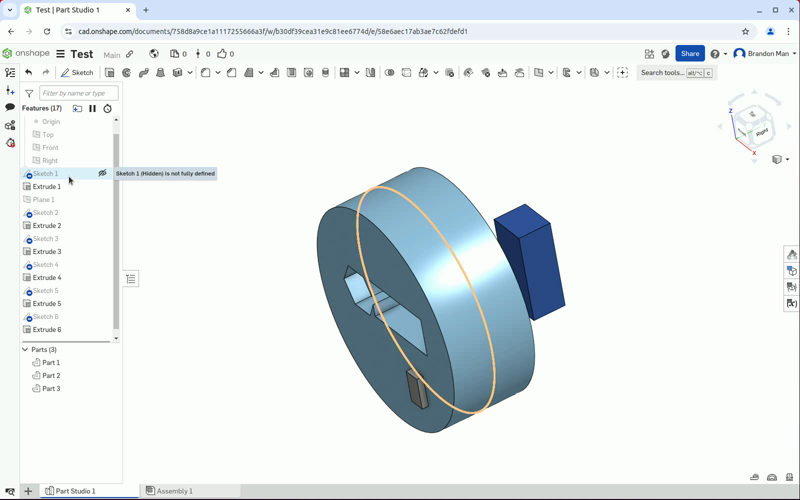
click(69, 176)